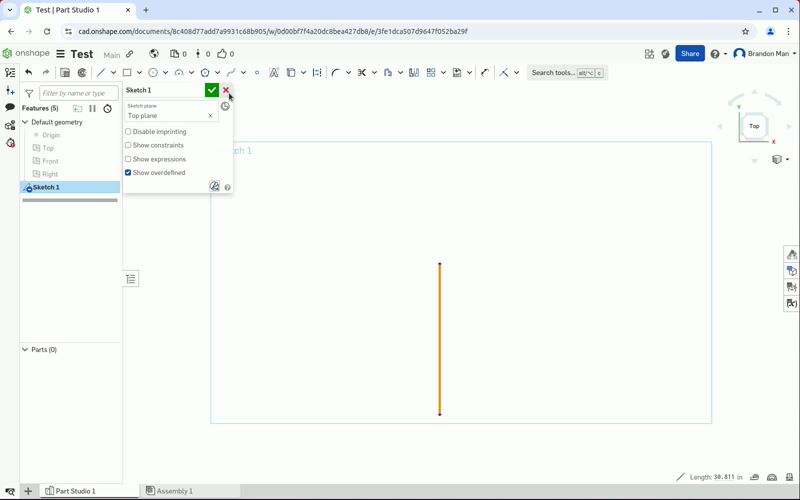
key(shift+h)
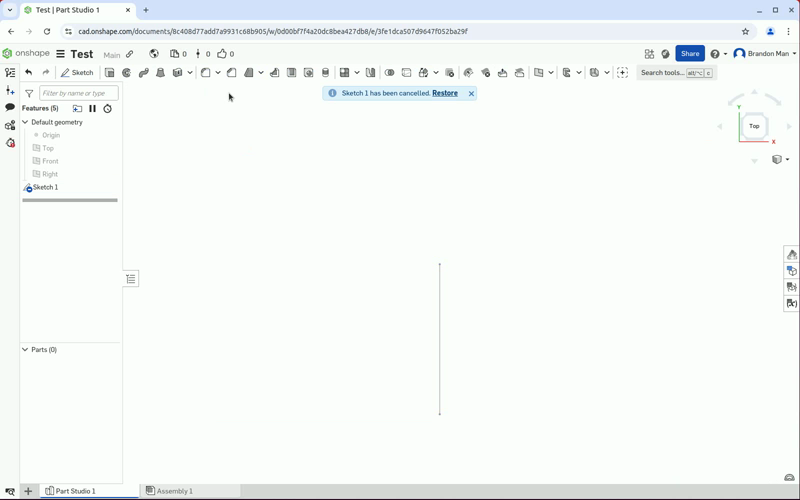
key(shift+s)
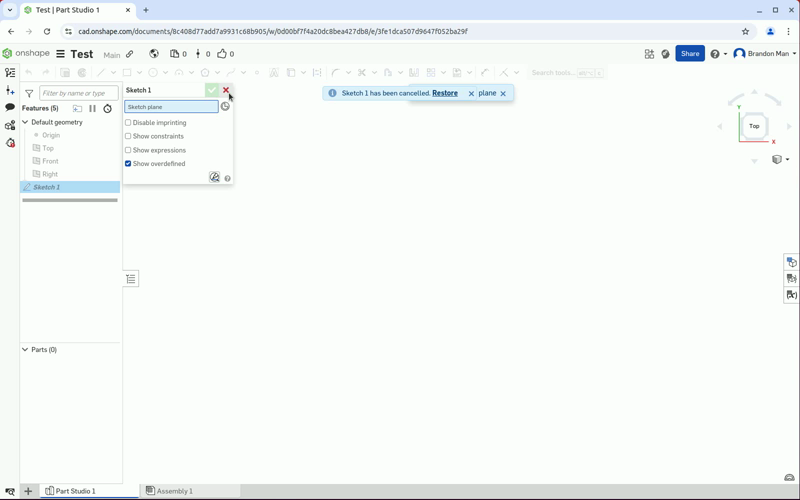
mouse_move(73, 150)
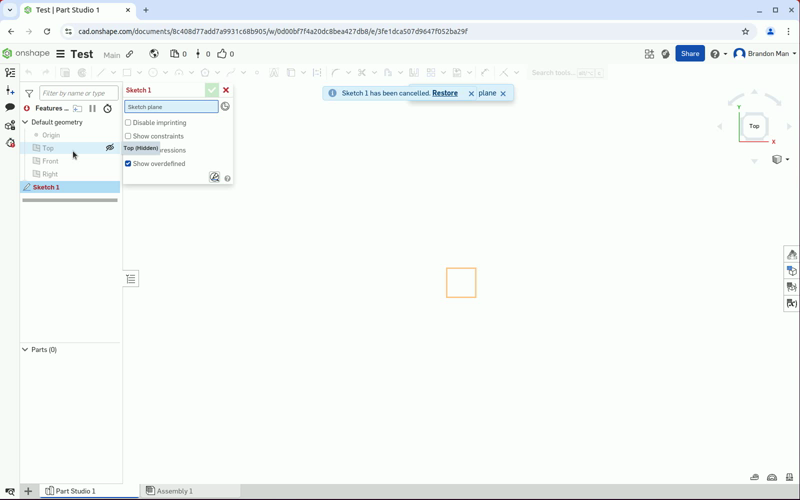
click(73, 150)
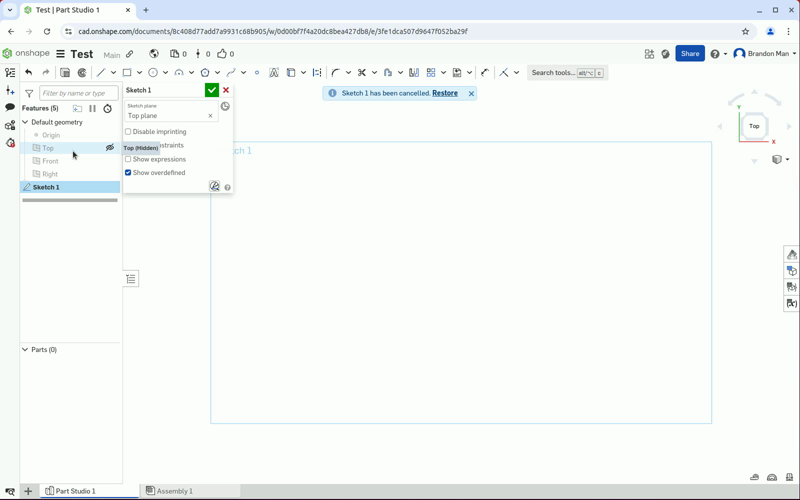
mouse_move(73, 352)
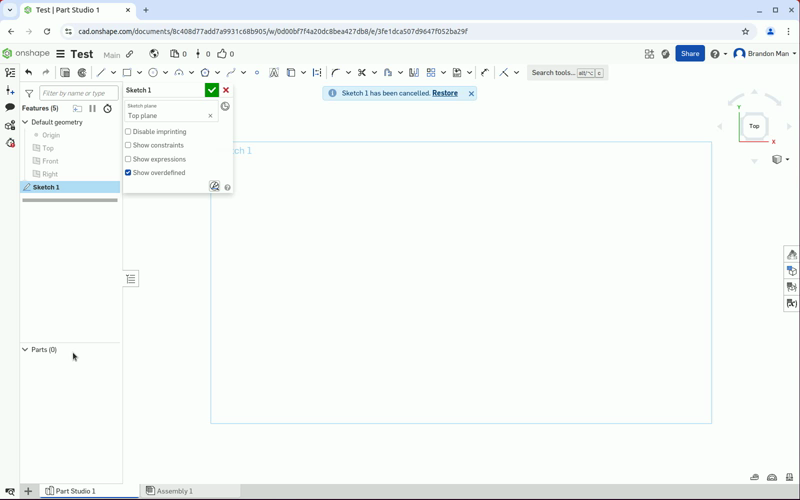
key(y)
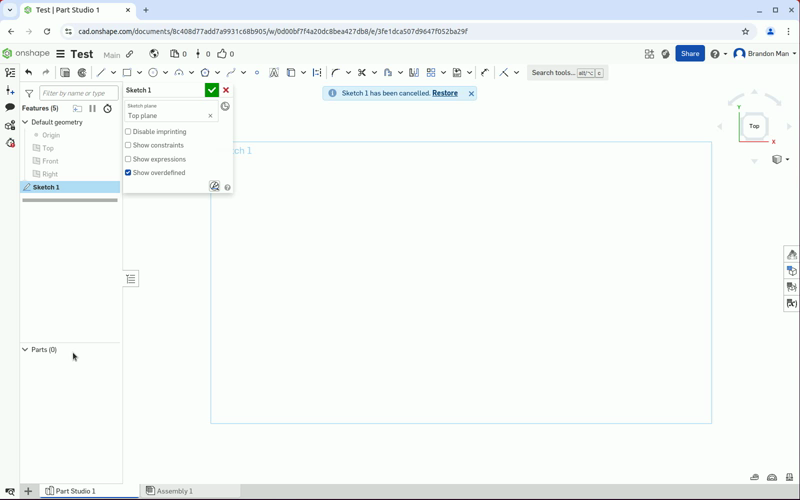
key(l)
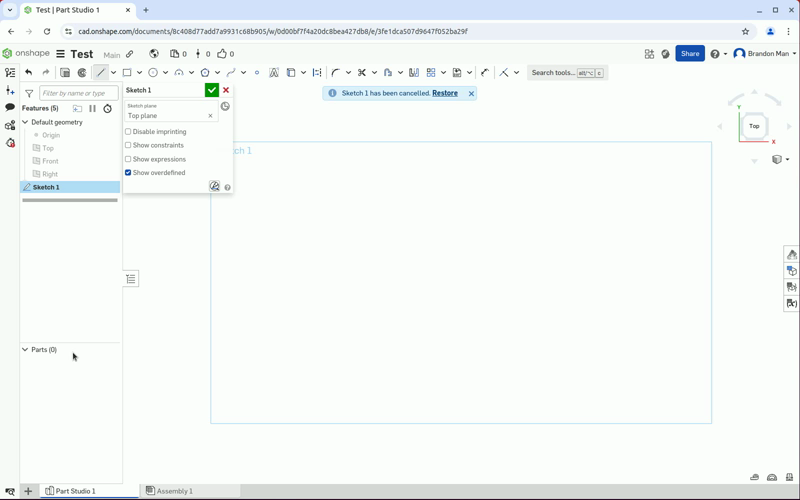
key_down(shift)
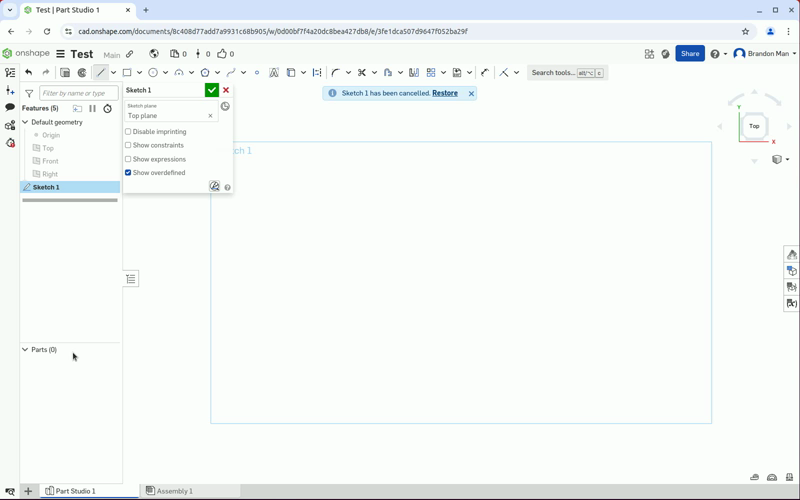
mouse_move(460, 305)
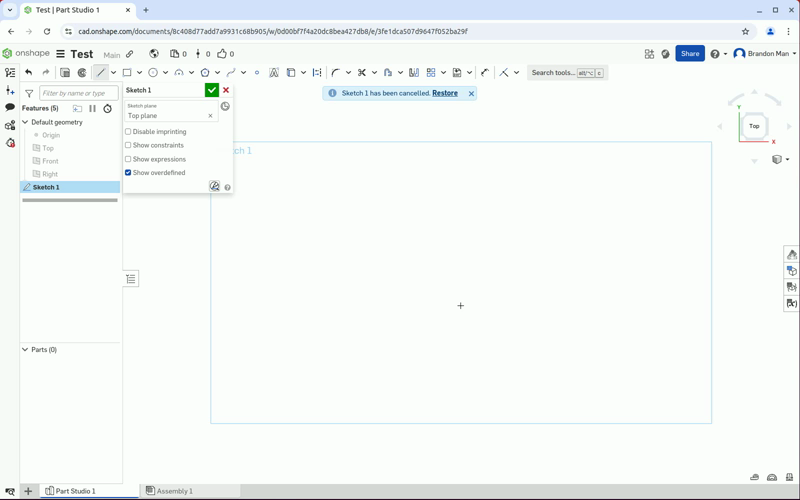
click(460, 305)
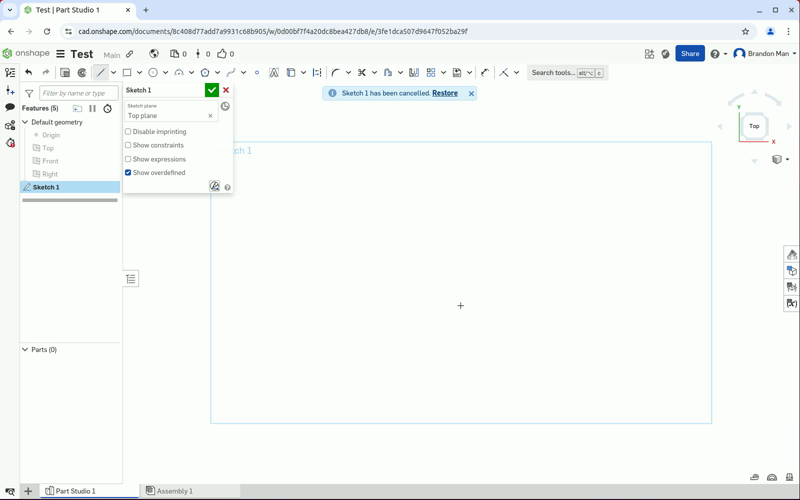
key_up(shift)
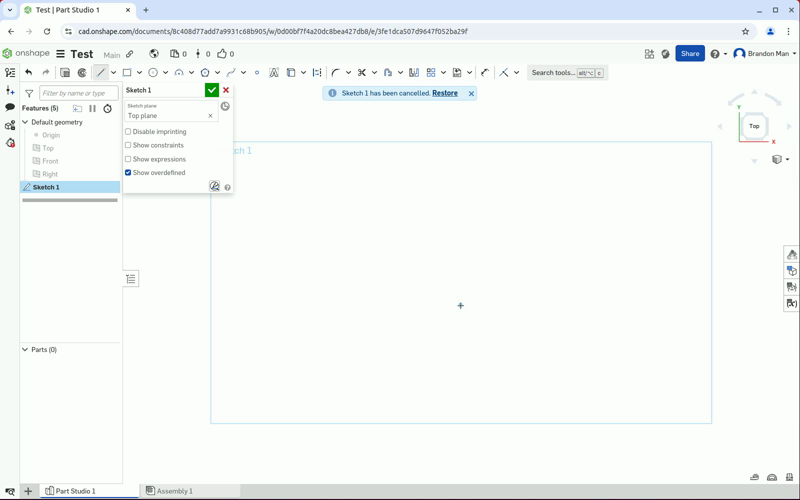
key_down(shift)
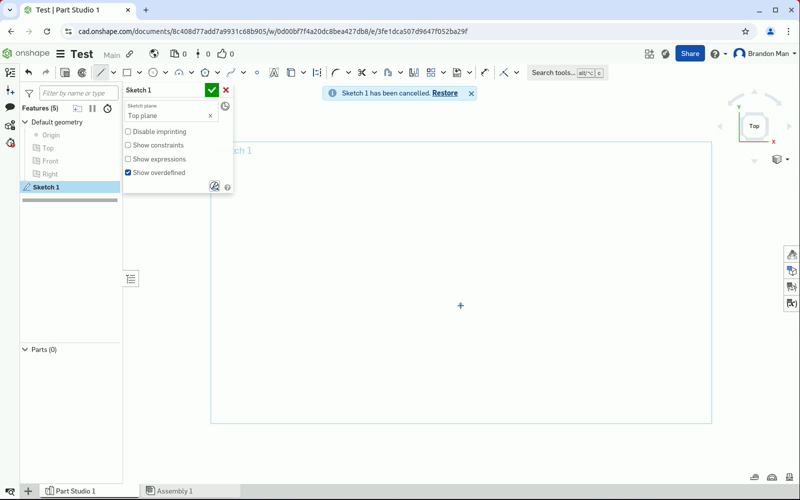
mouse_move(573, 305)
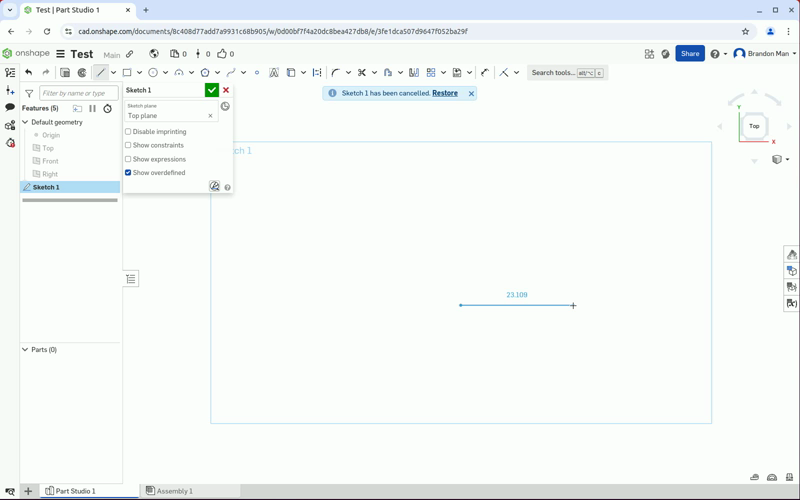
click(573, 305)
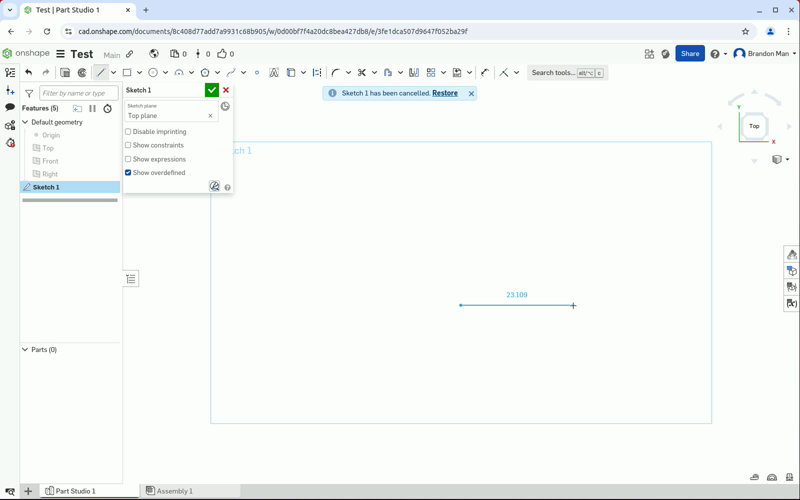
key_up(shift)
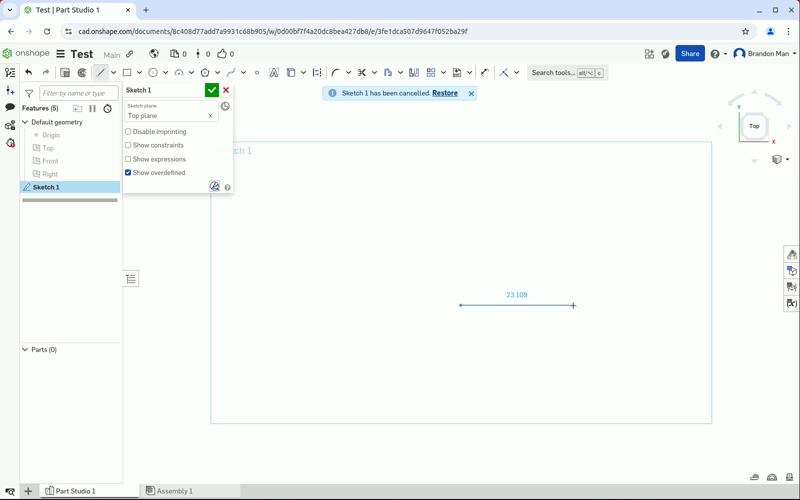
key_down(shift)
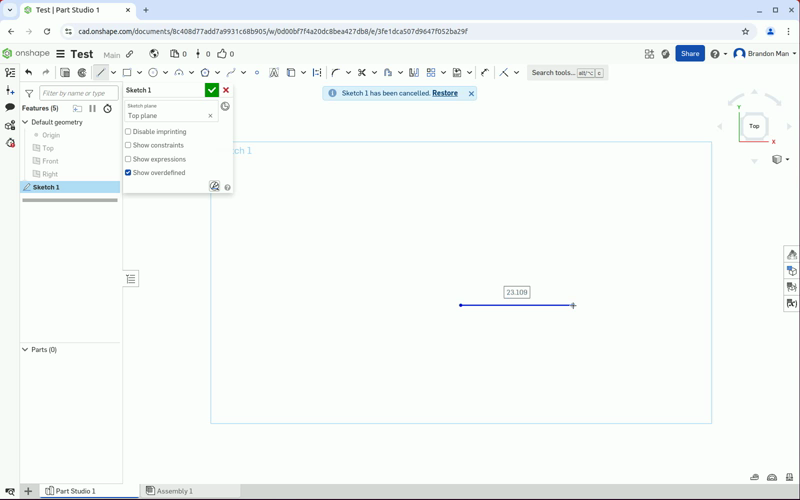
mouse_move(589, 305)
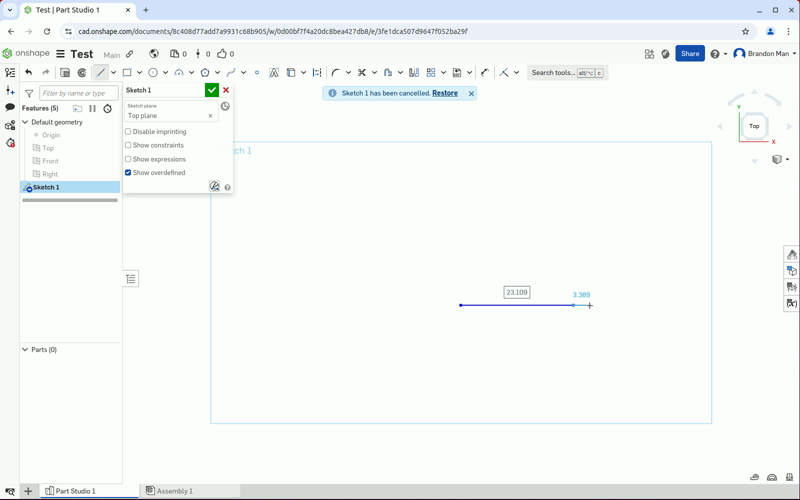
mouse_move(573, 261)
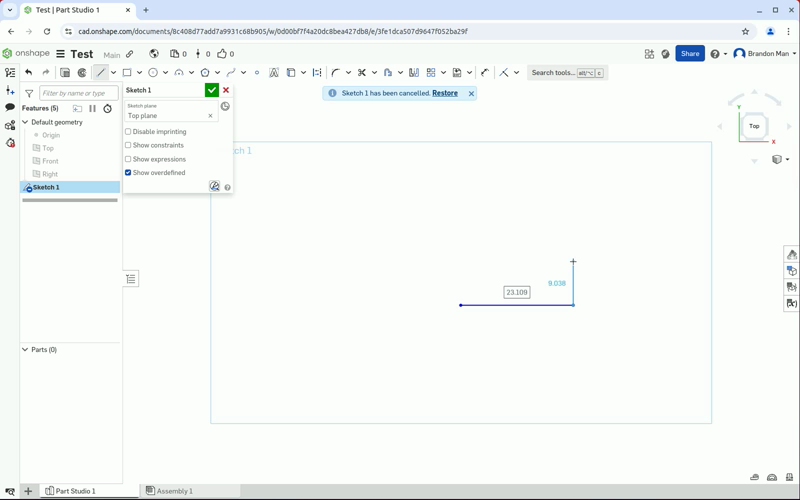
click(573, 261)
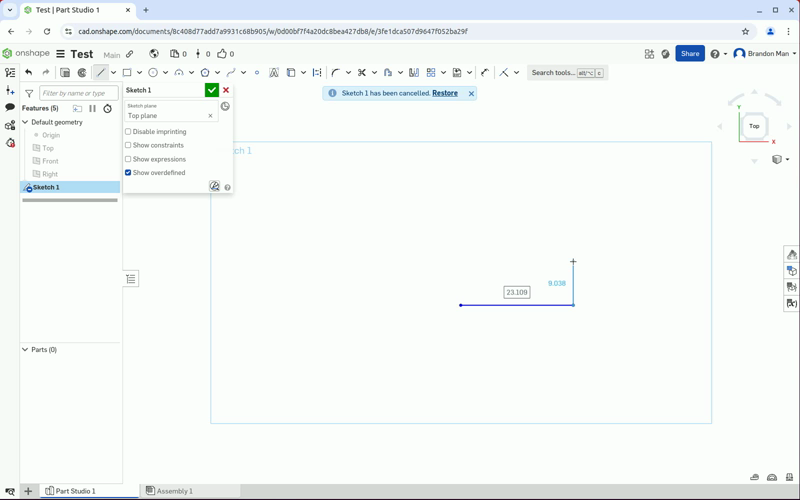
key_up(shift)
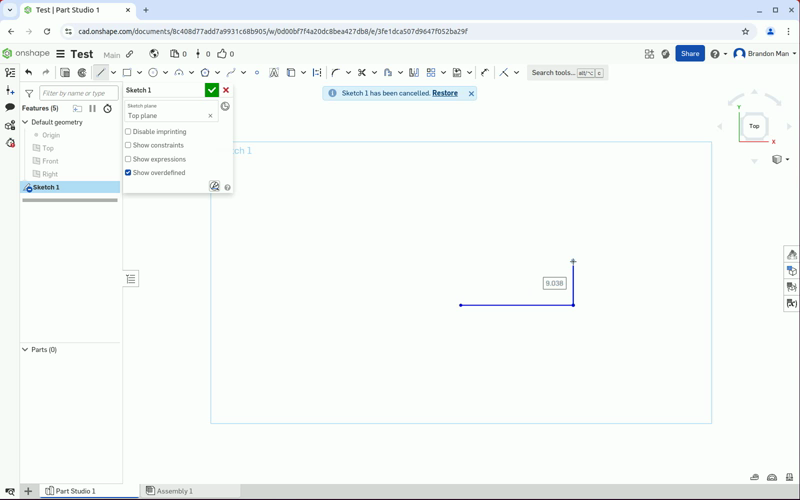
key_down(shift)
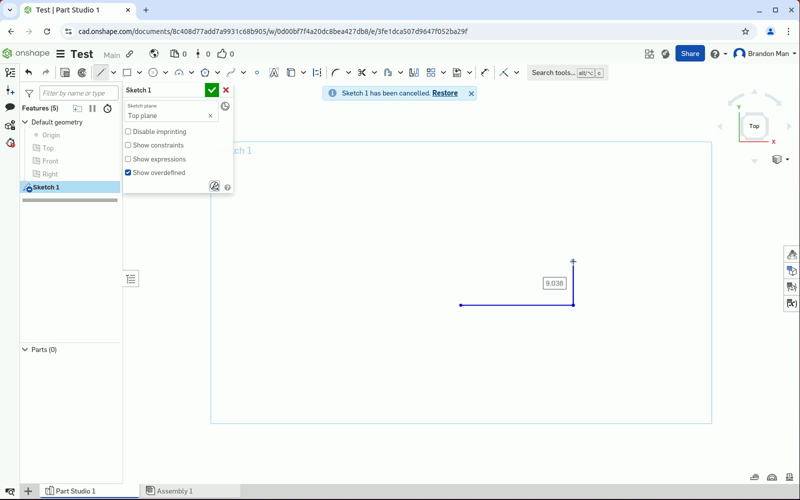
mouse_move(460, 261)
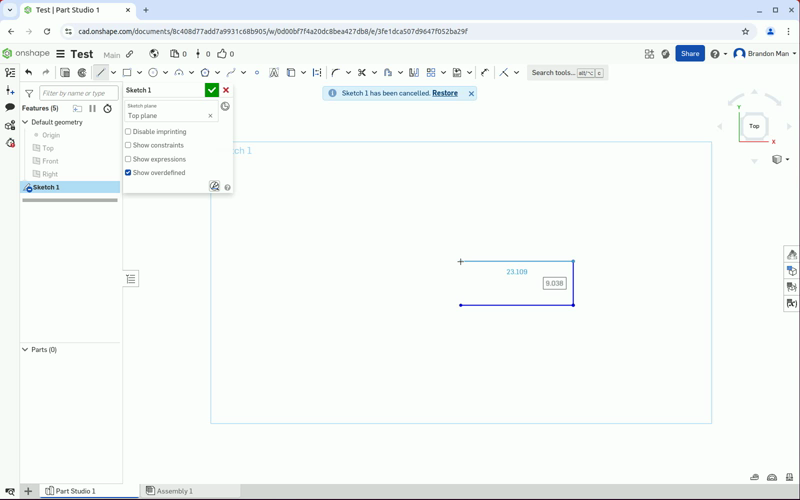
click(460, 261)
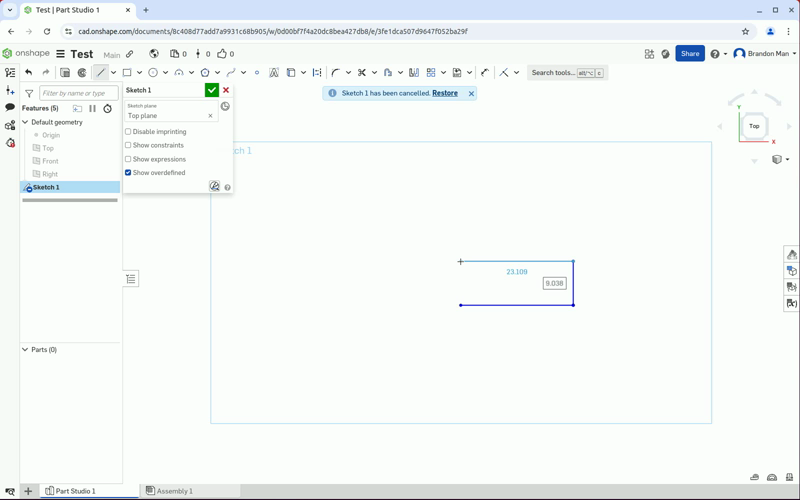
key_up(shift)
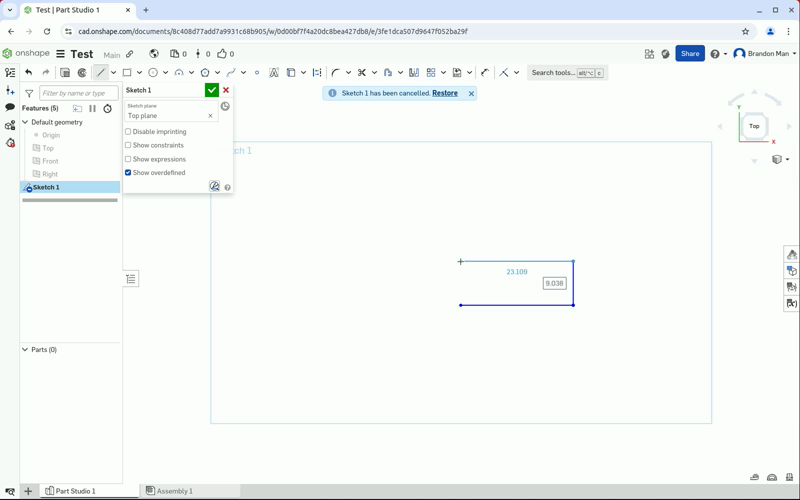
key(esc)
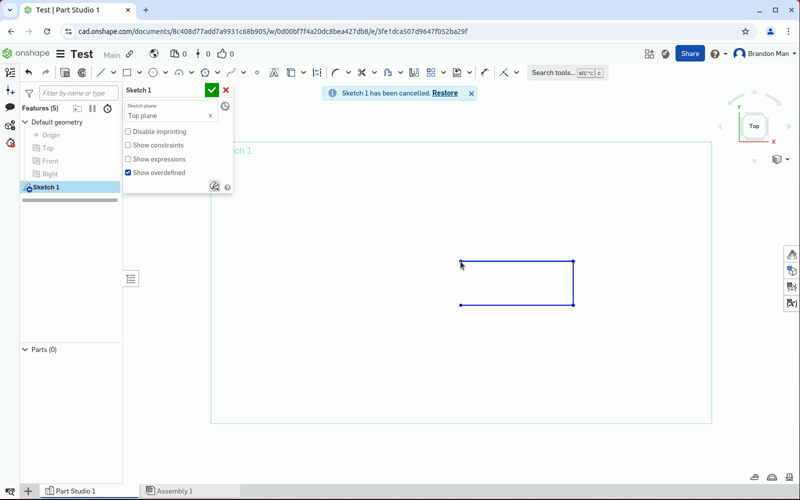
key(a)
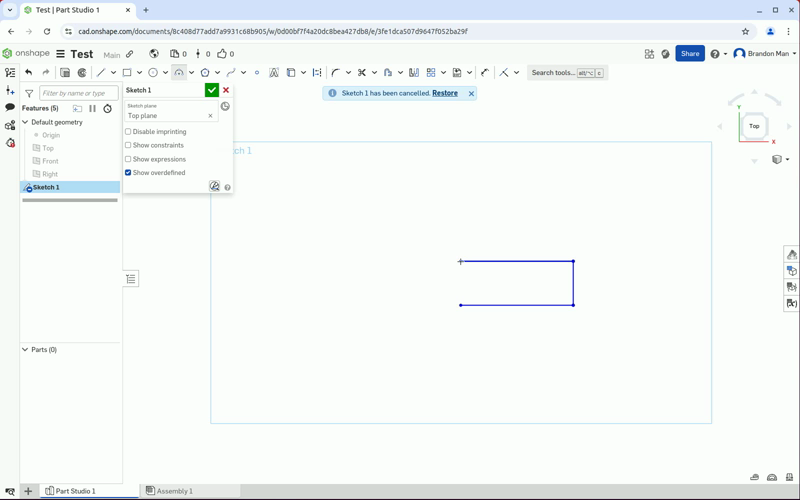
mouse_move(460, 261)
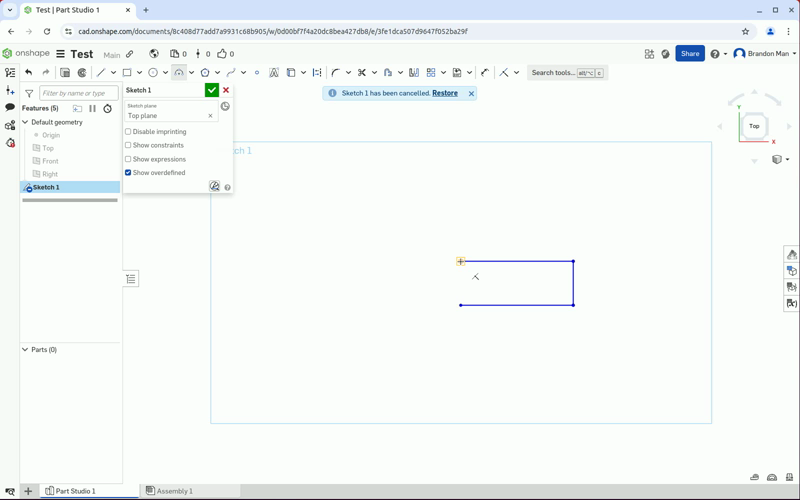
click(460, 261)
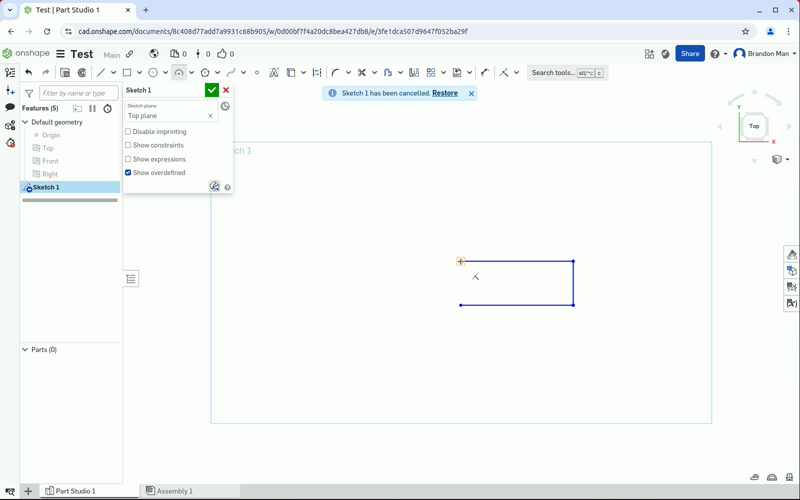
mouse_move(460, 305)
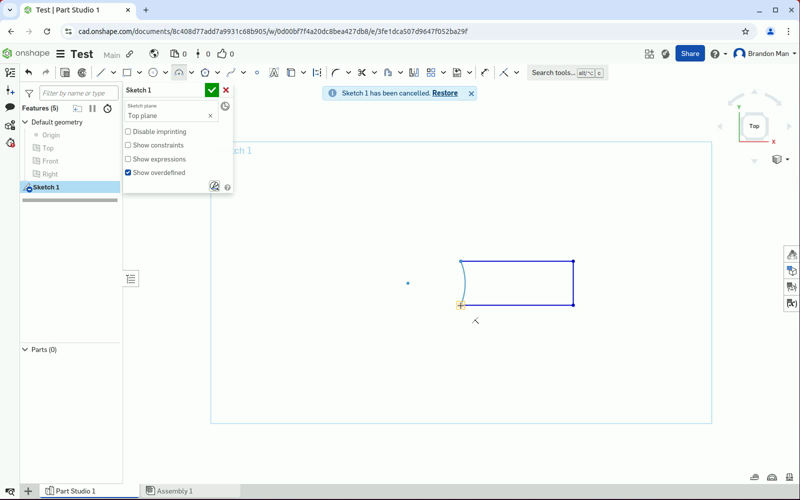
click(460, 305)
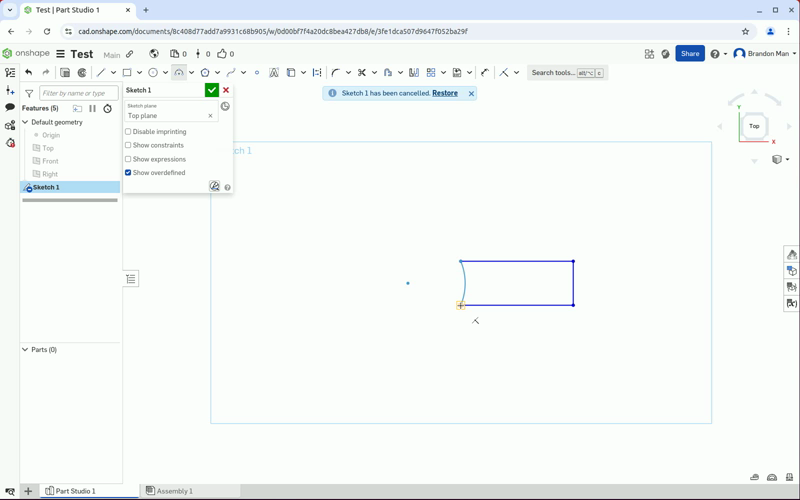
key_down(shift)
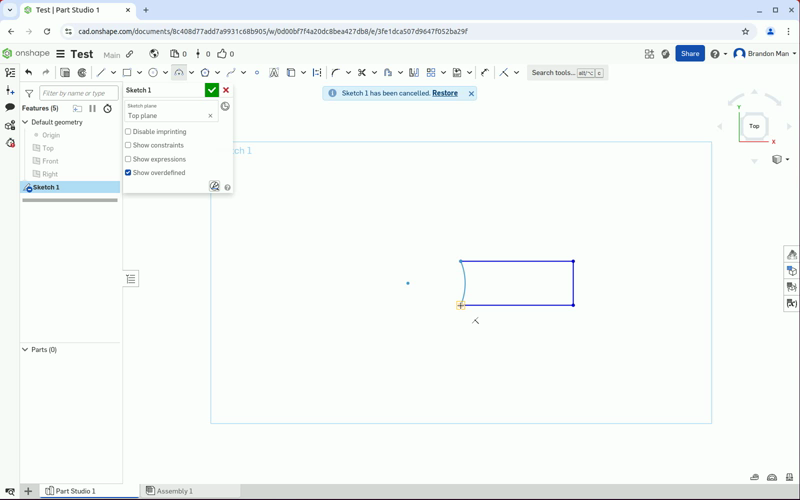
mouse_move(438, 283)
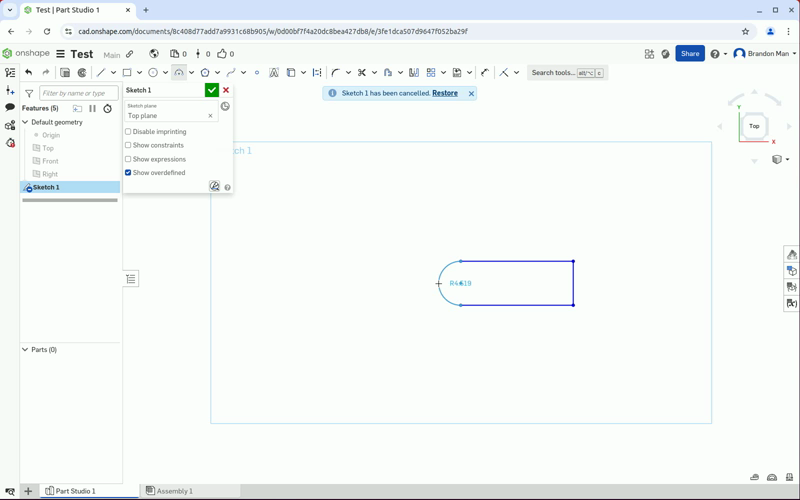
click(438, 283)
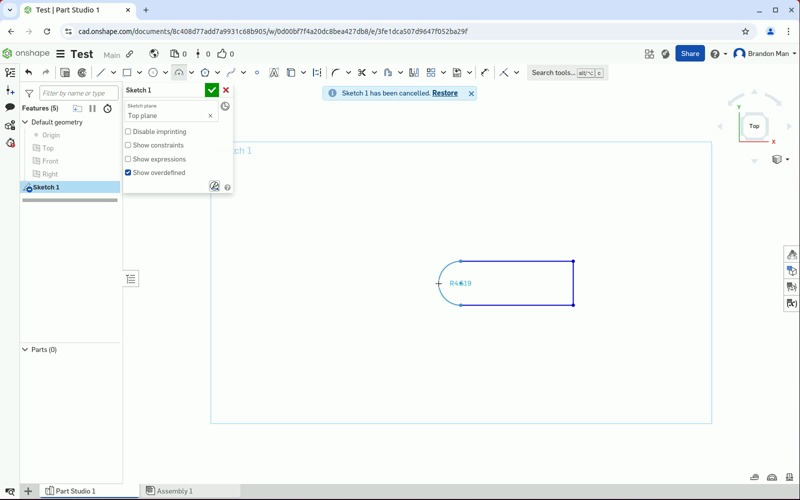
key_up(shift)
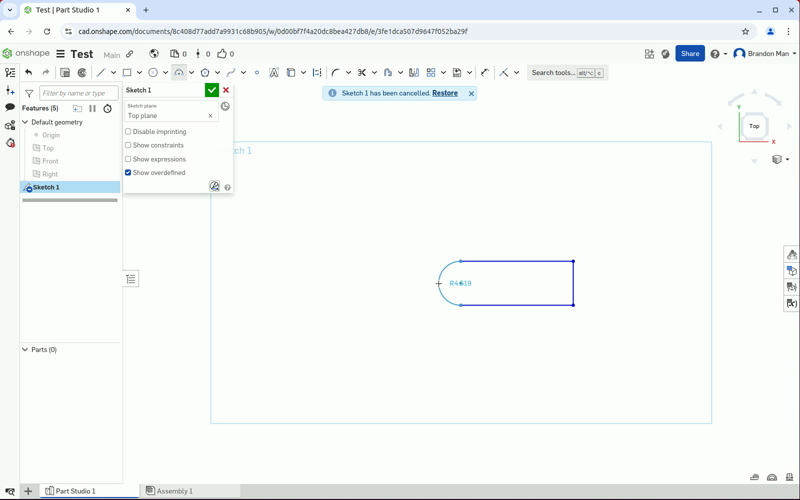
key(esc)
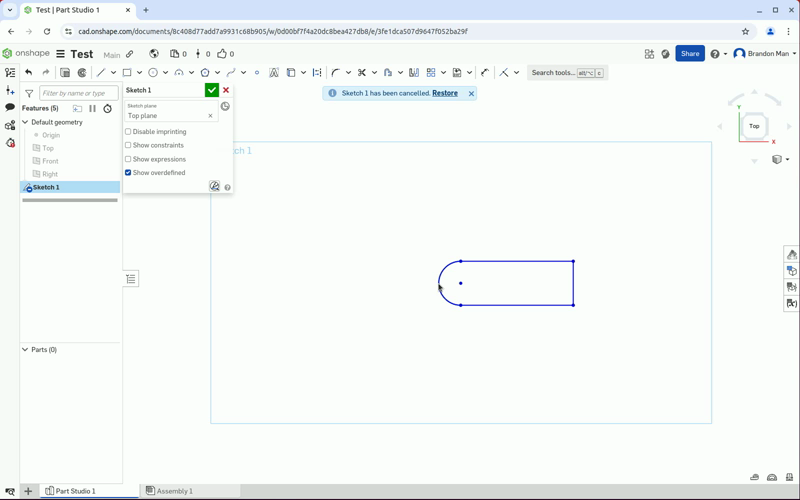
mouse_move(494, 298)
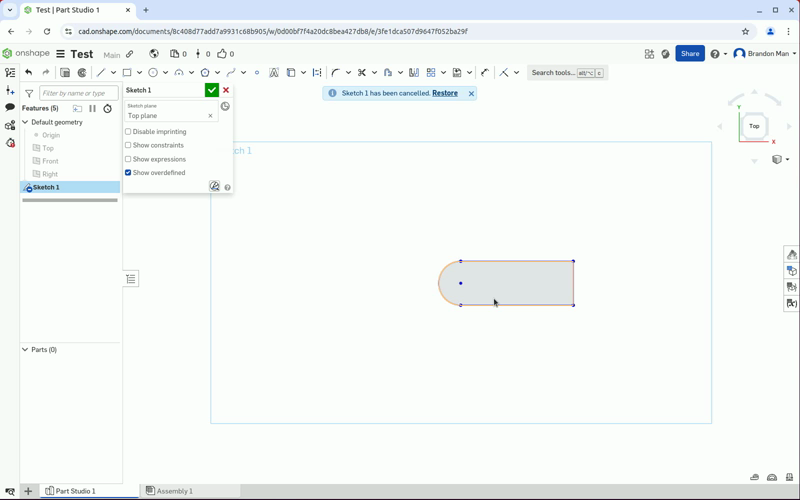
click(494, 298)
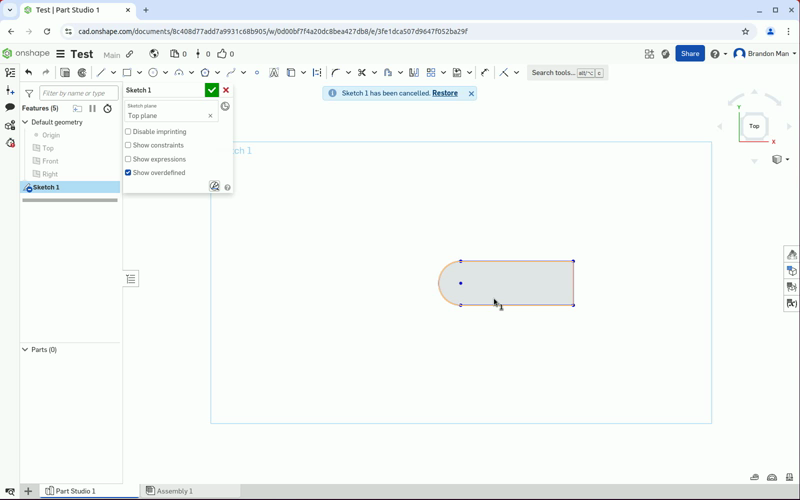
mouse_move(73, 352)
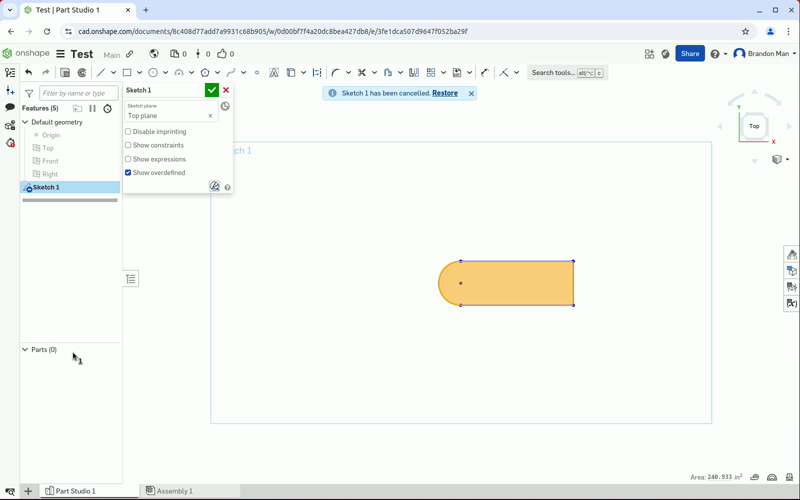
key(shift+y)
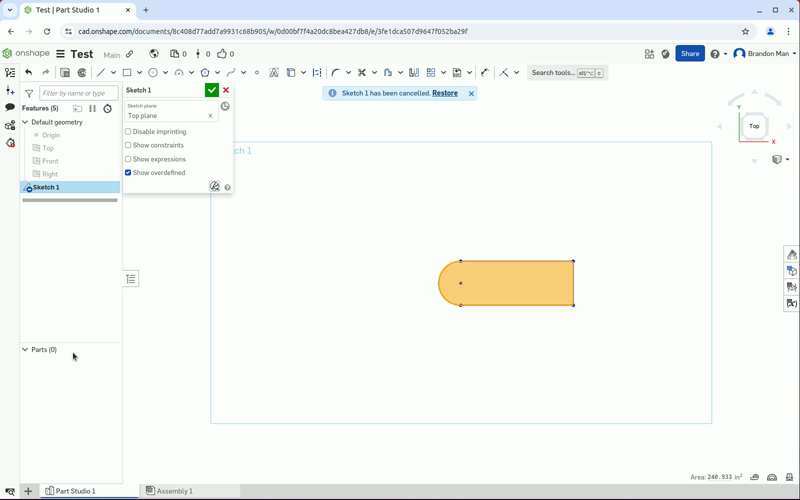
key(shift+e)
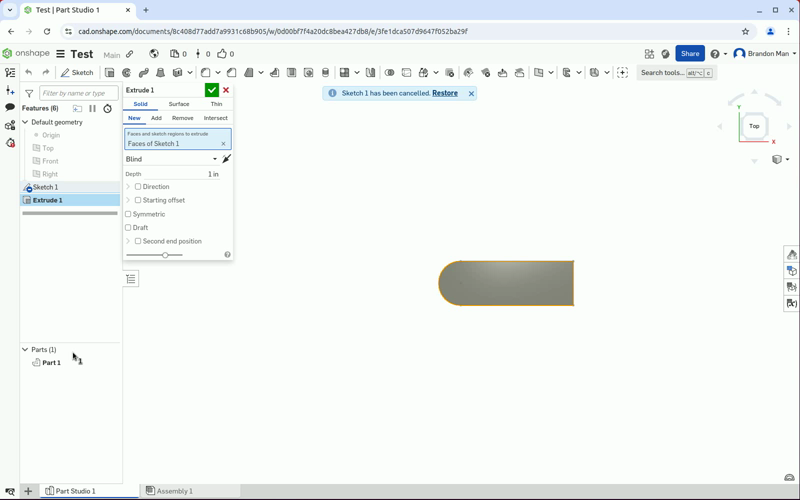
mouse_move(143, 106)
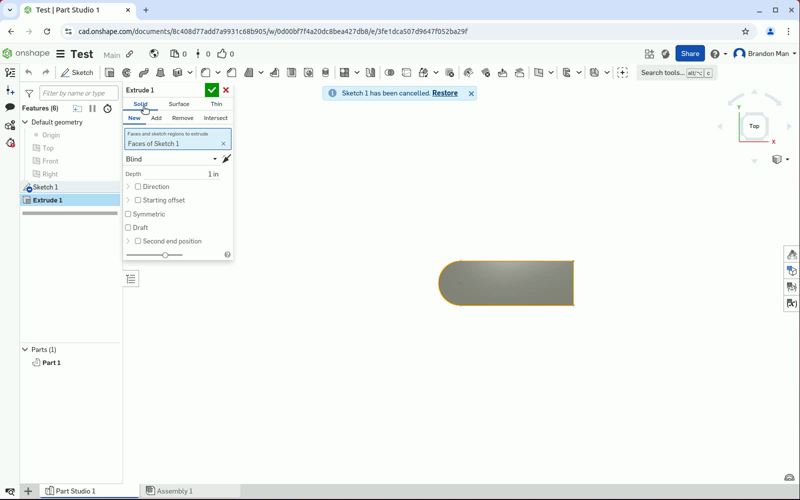
click(143, 106)
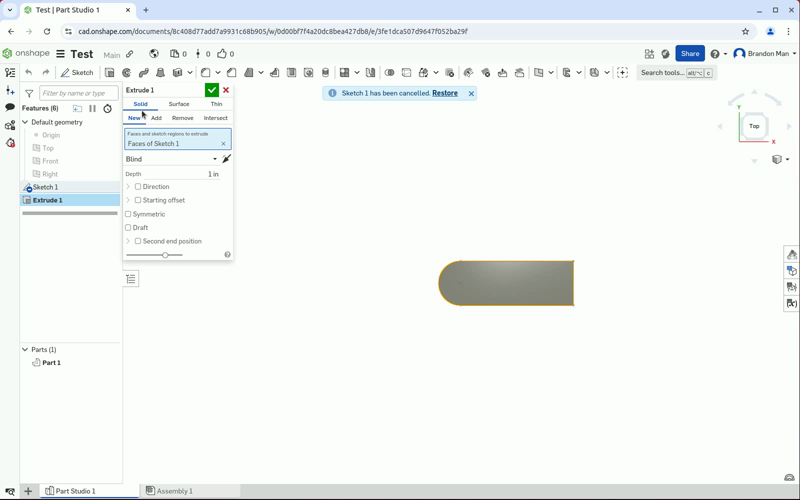
mouse_move(137, 120)
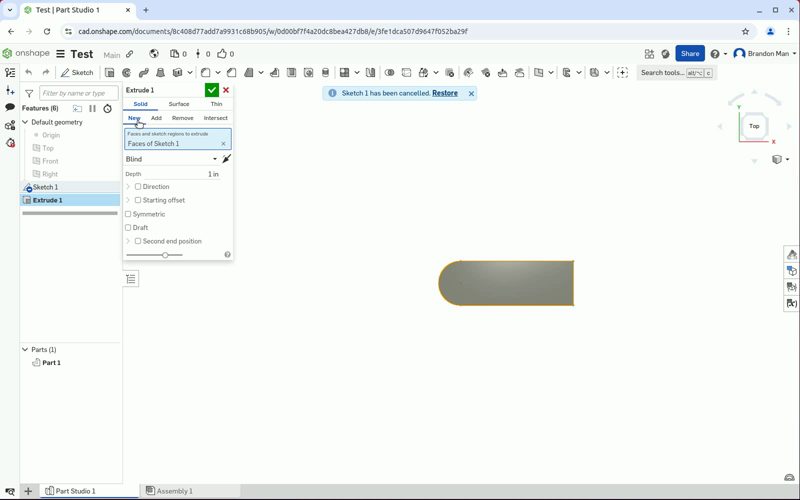
click(137, 120)
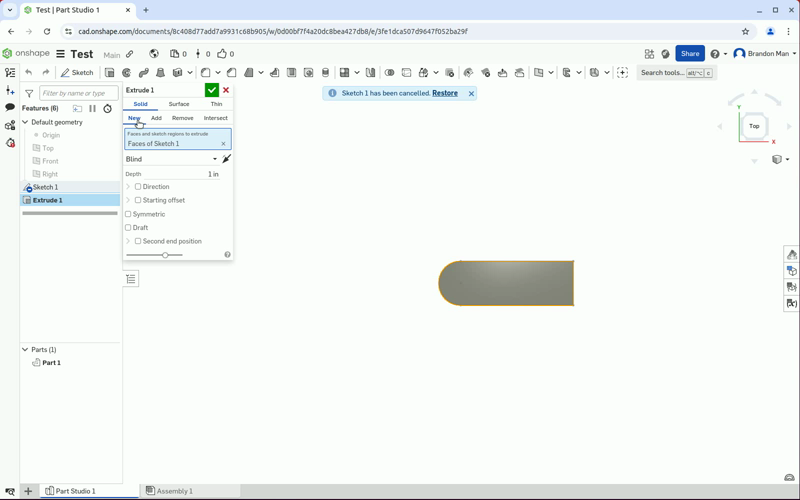
key(tab, 4)
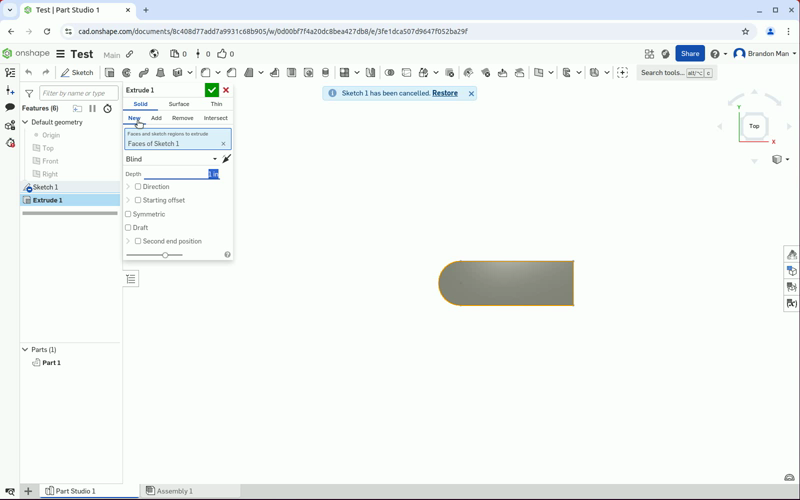
text(0.481)
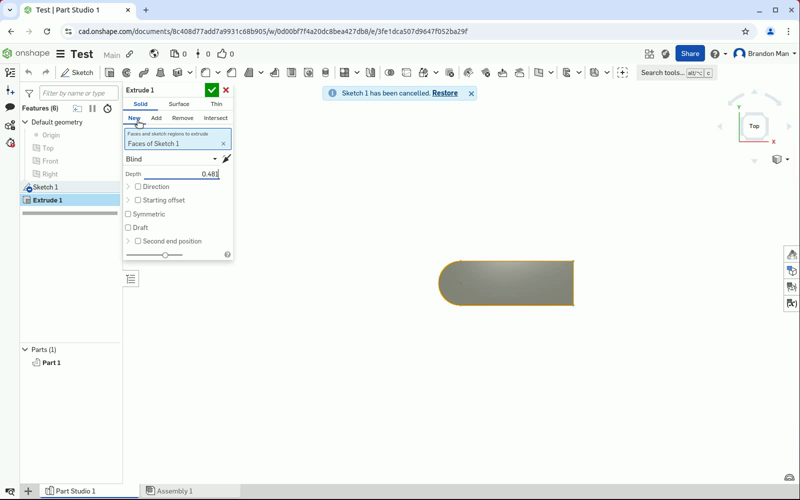
key(enter)
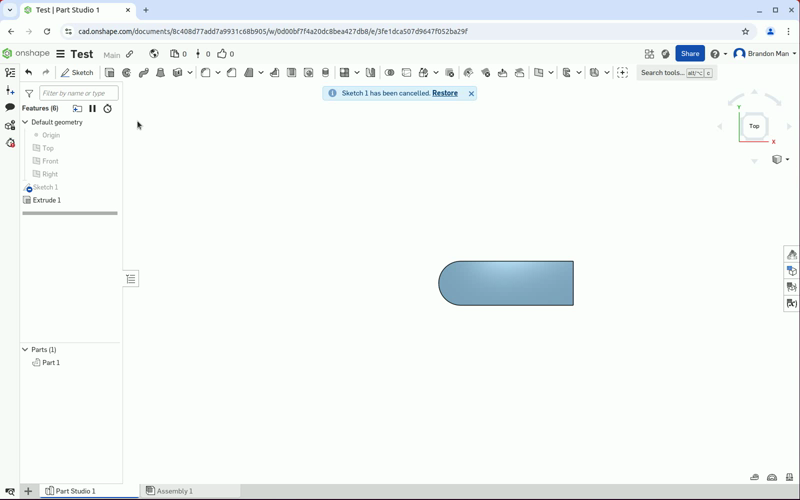
key(shift+h)
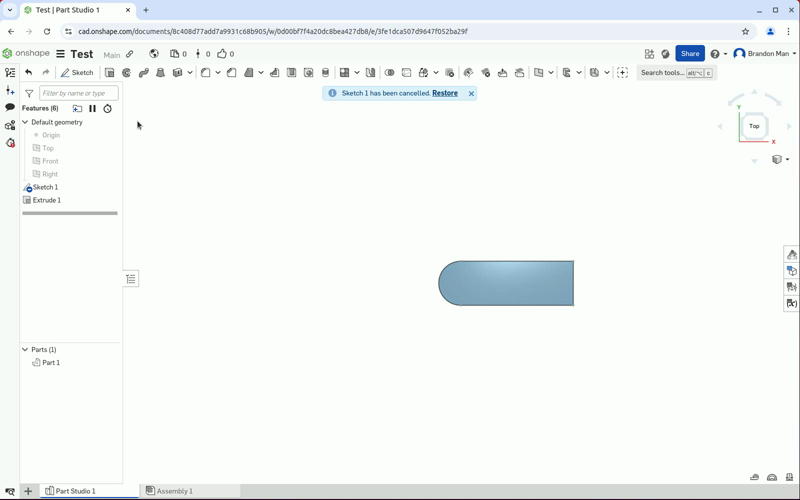
key(shift+h)
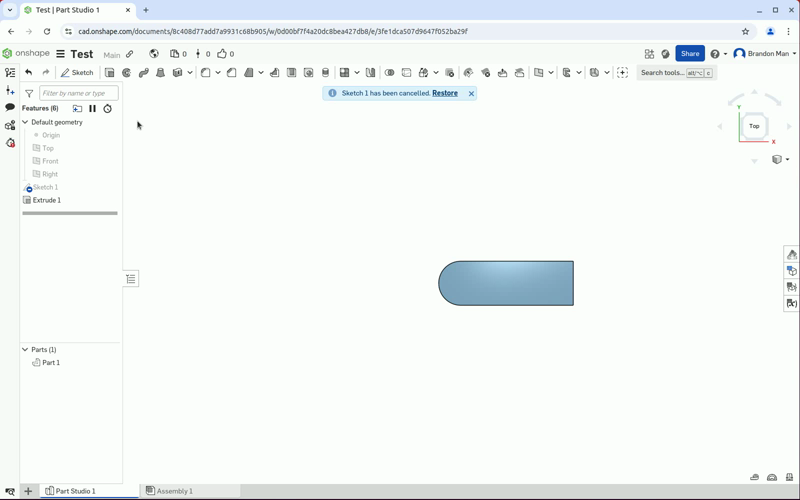
mouse_move(73, 189)
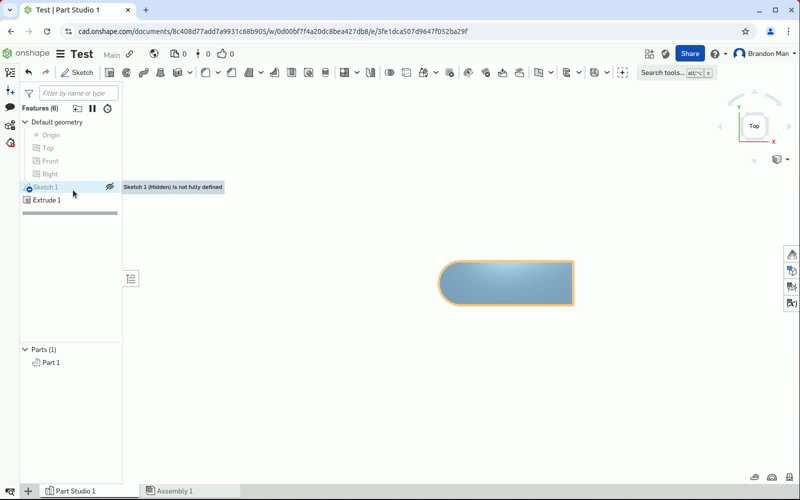
click(73, 189)
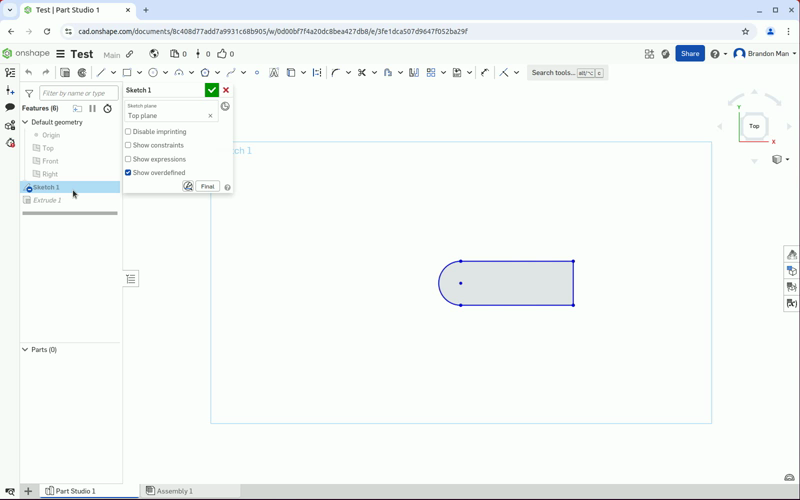
mouse_move(229, 92)
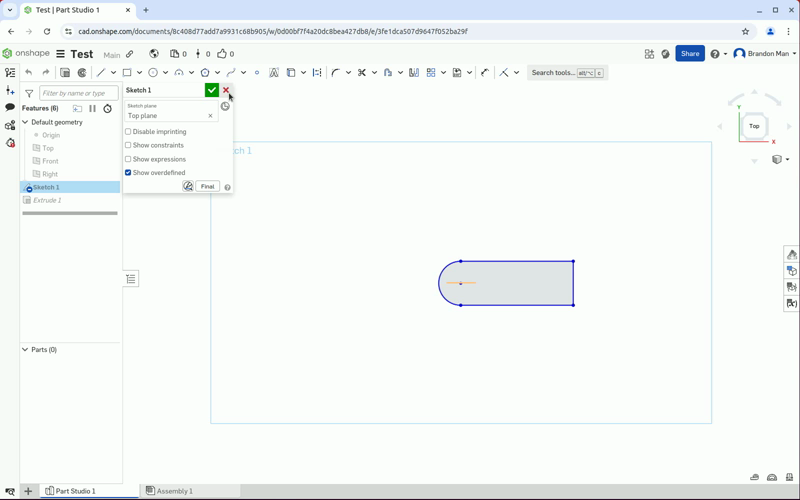
click(229, 92)
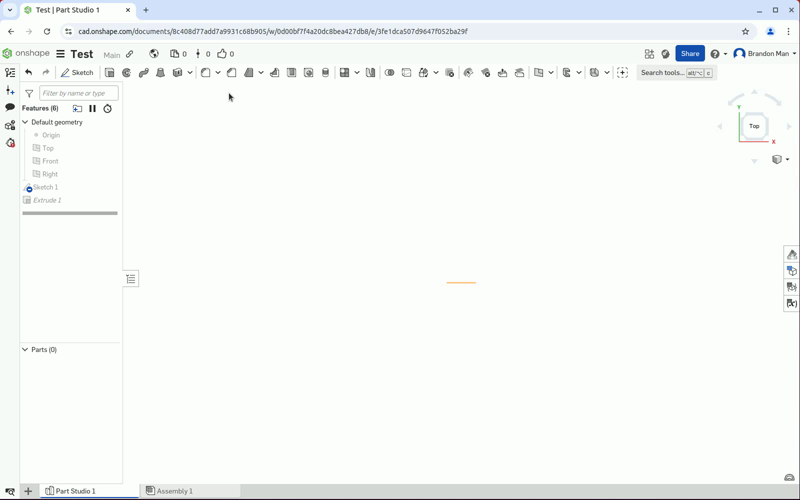
mouse_move(541, 75)
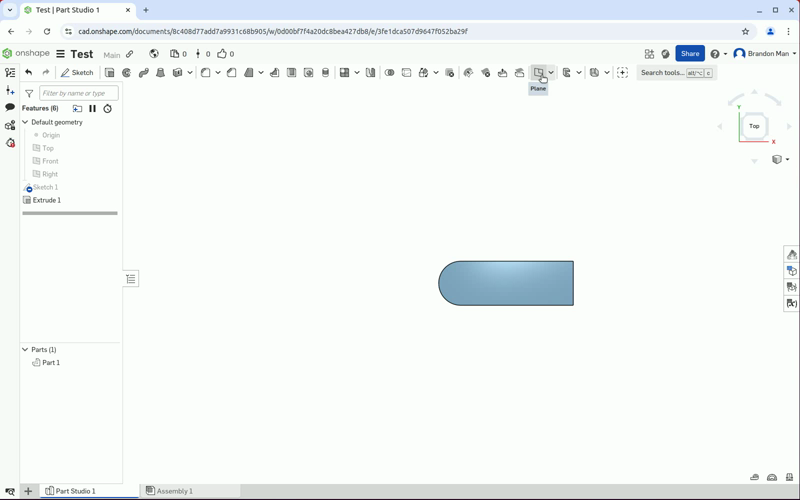
click(541, 75)
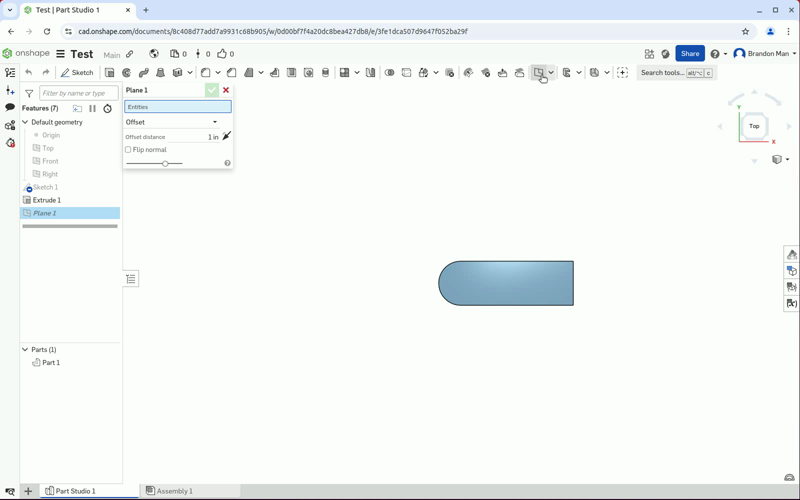
mouse_move(73, 150)
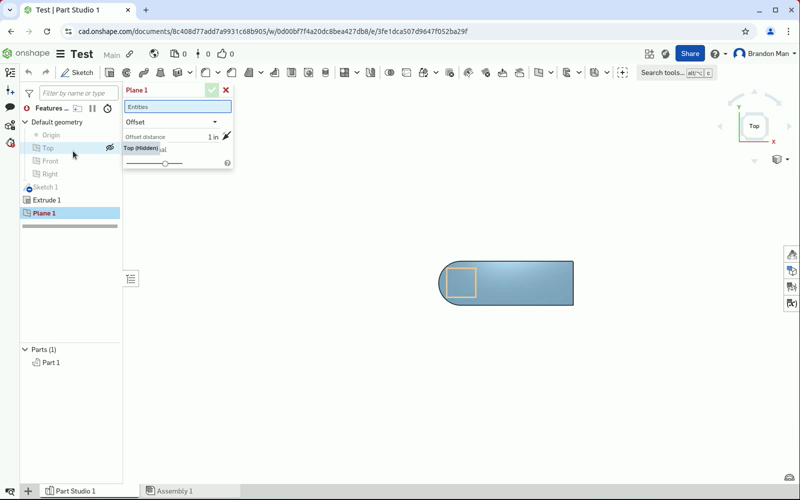
click(73, 150)
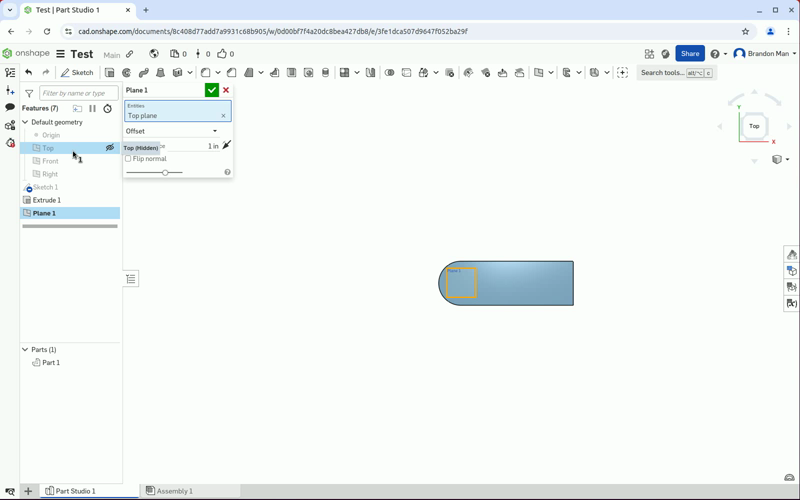
key(tab, 2)
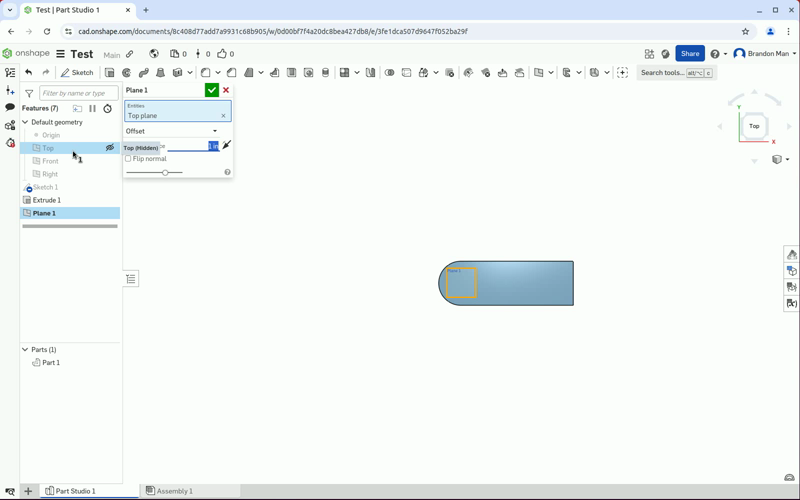
text(0.493)
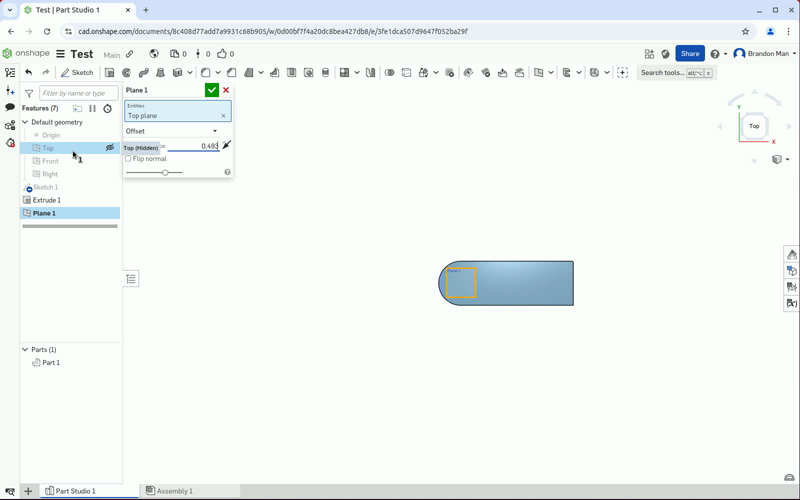
key(enter, 2)
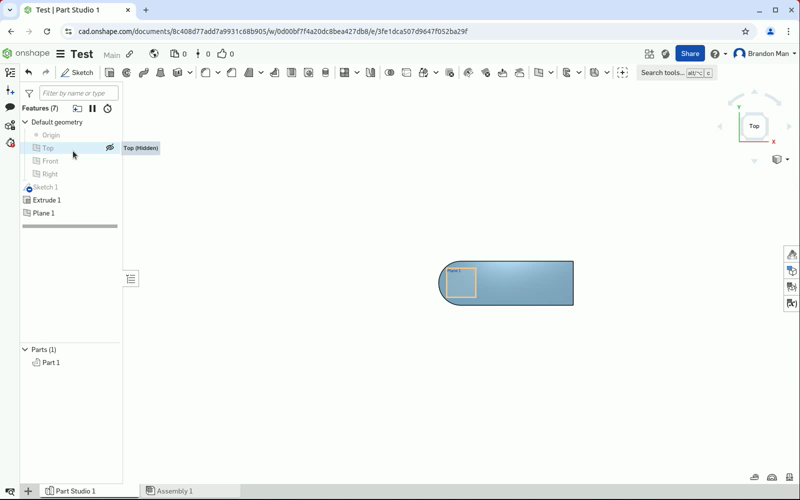
key(shift+s)
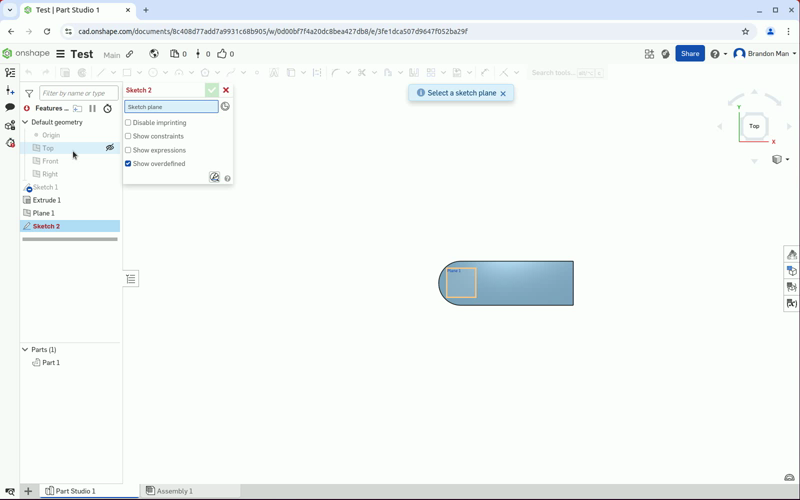
mouse_move(73, 215)
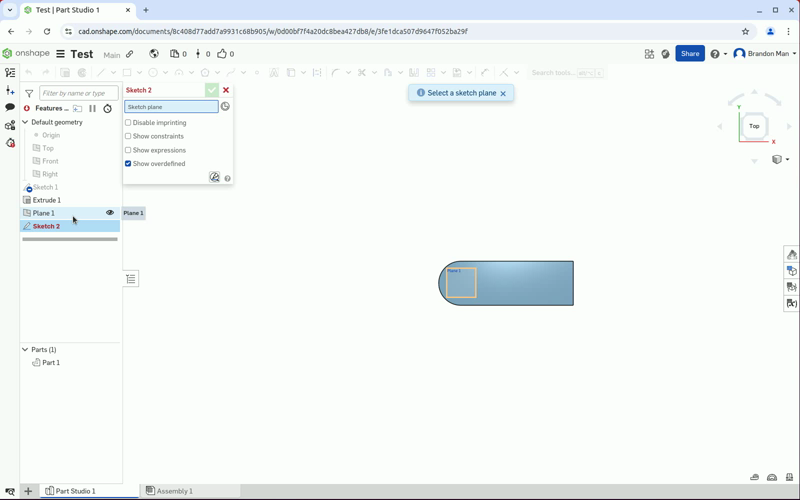
click(73, 215)
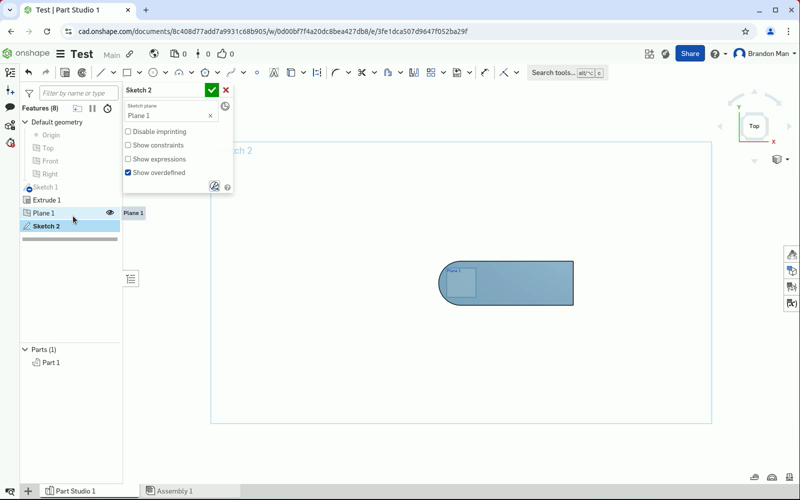
mouse_move(73, 352)
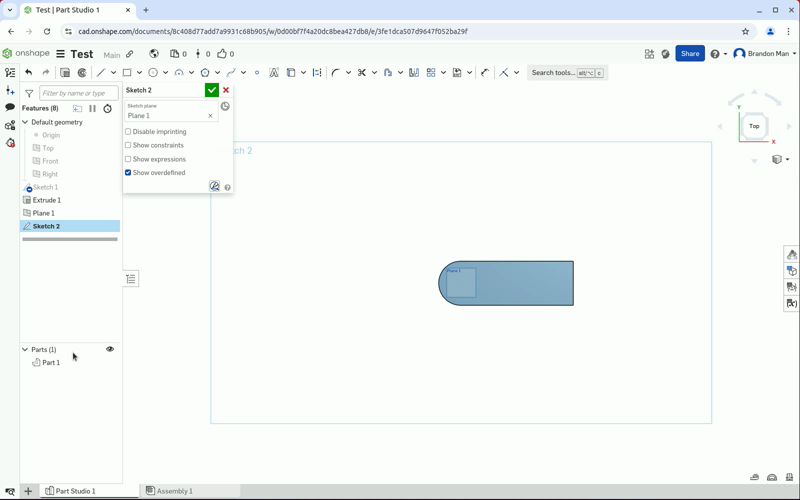
key(y)
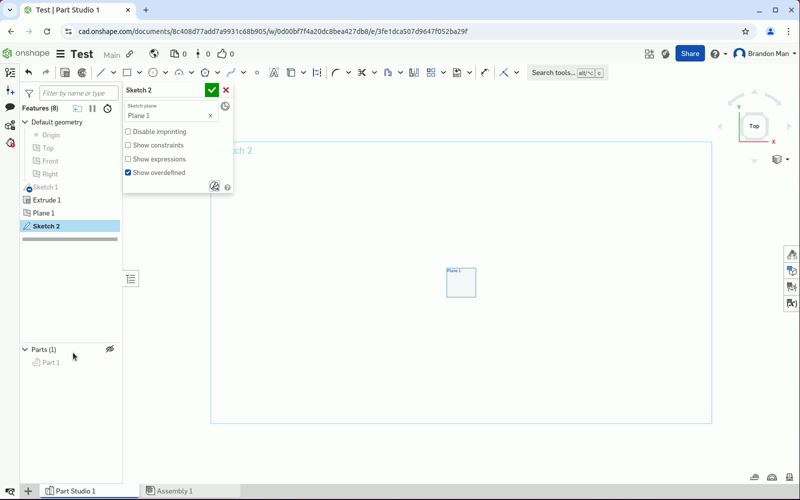
key(a)
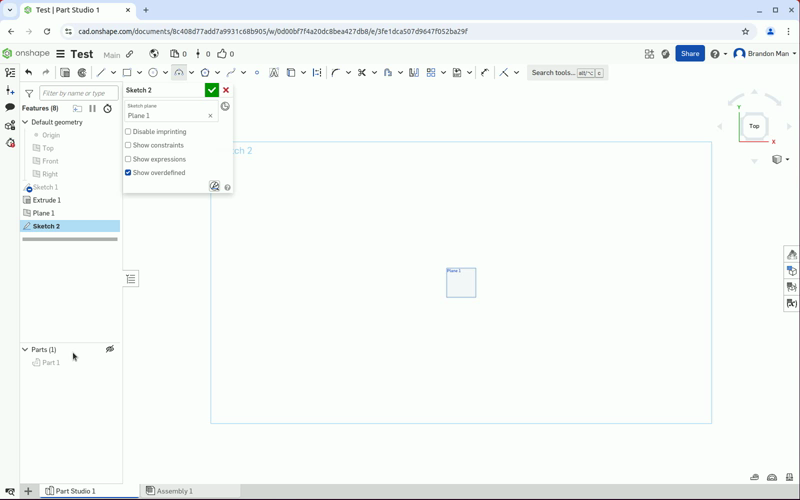
key_down(shift)
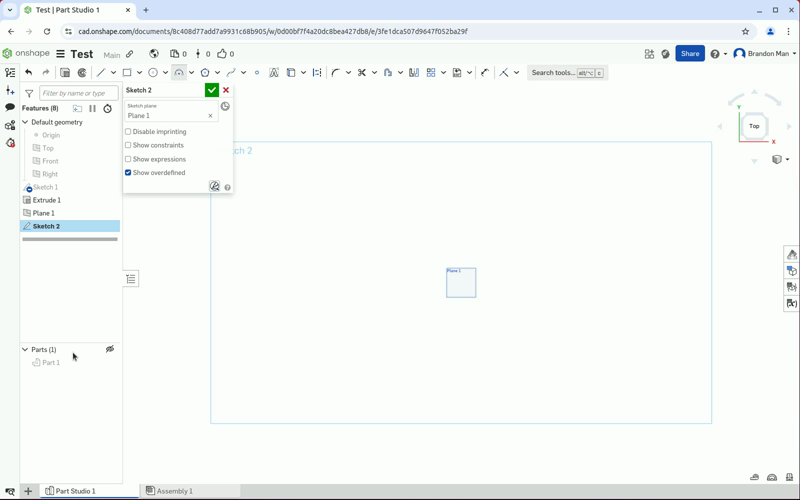
mouse_move(458, 304)
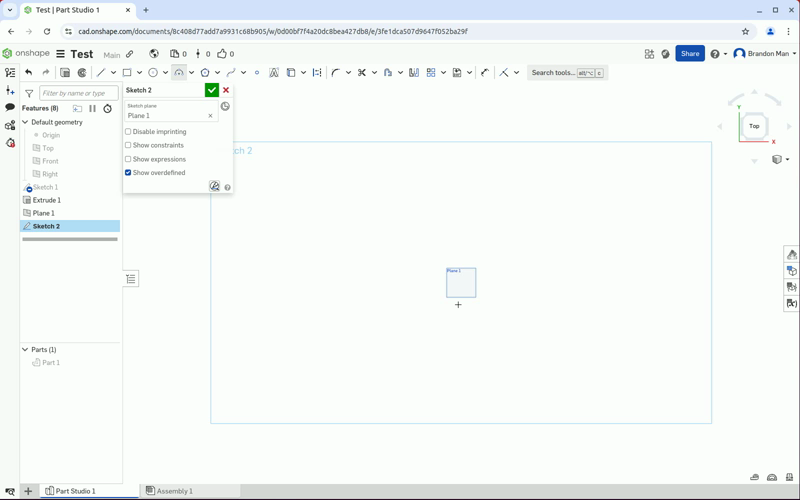
click(458, 304)
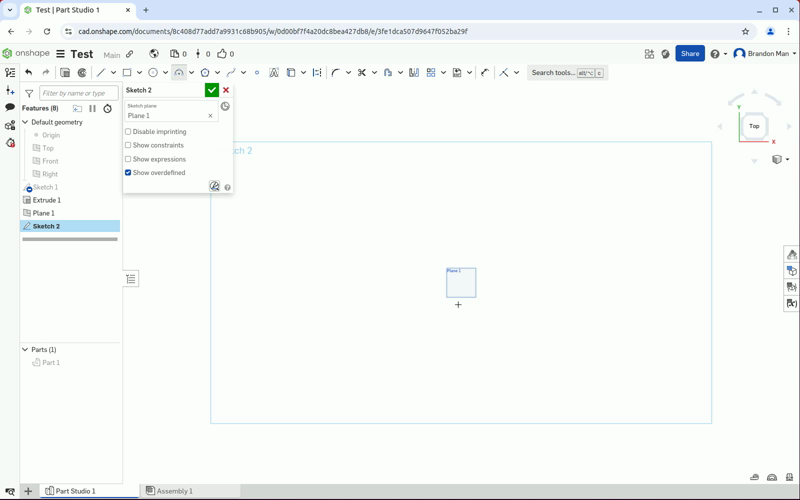
key_up(shift)
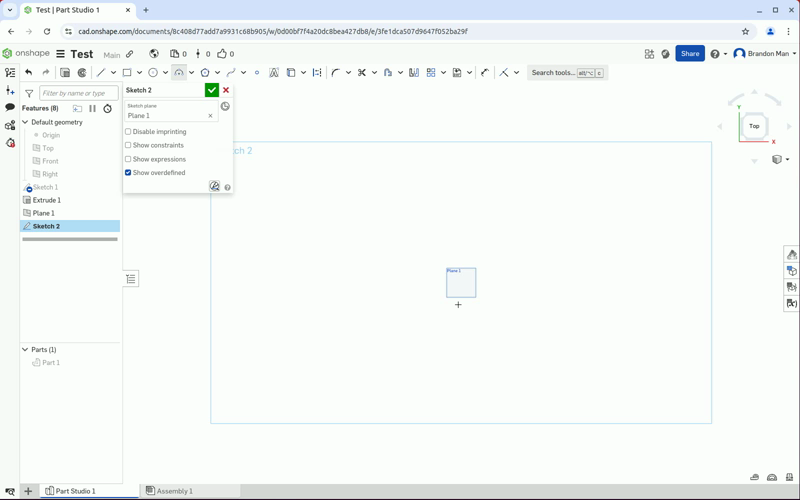
key_down(shift)
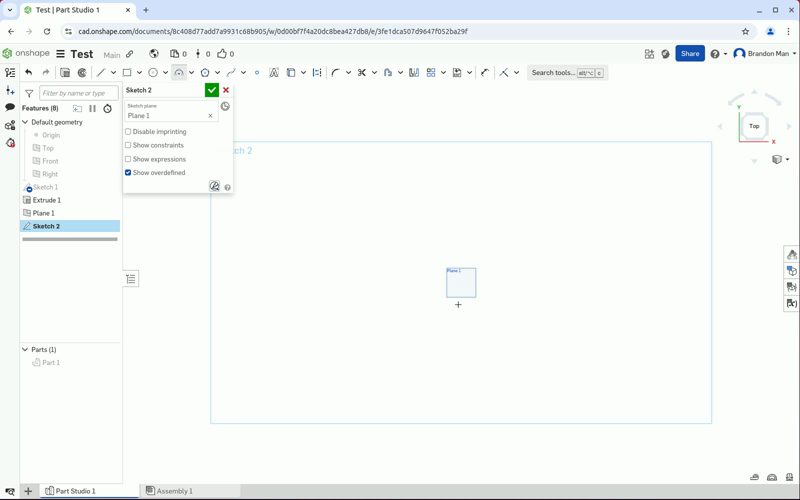
mouse_move(464, 304)
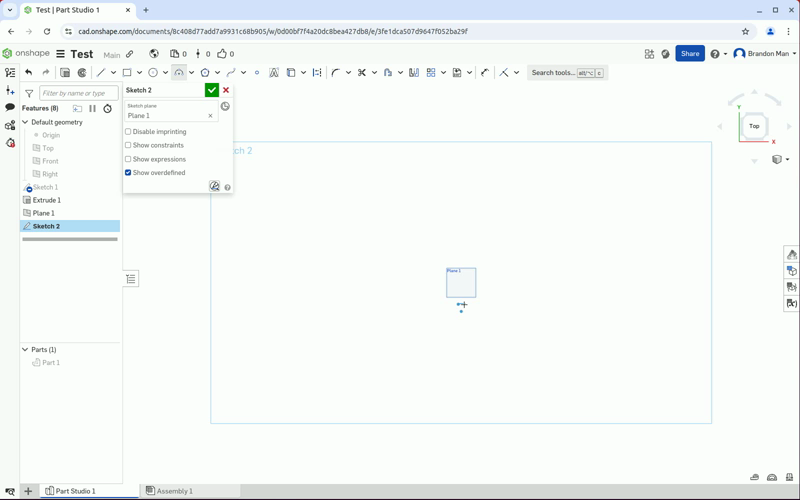
scroll(6)
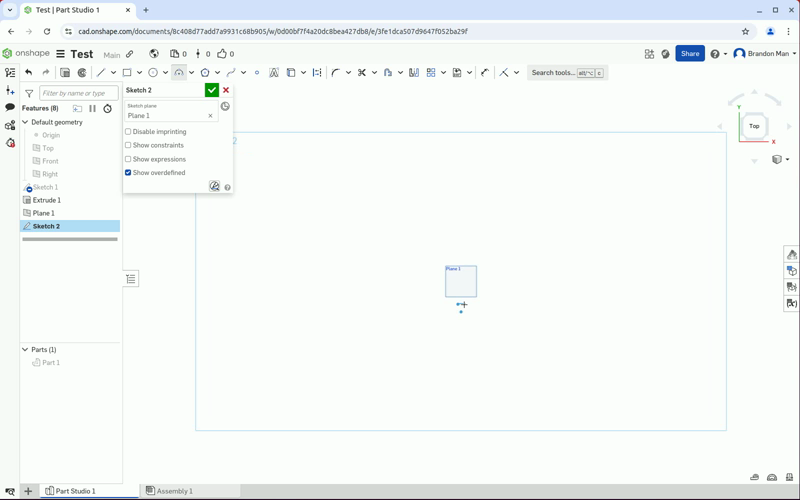
scroll(6)
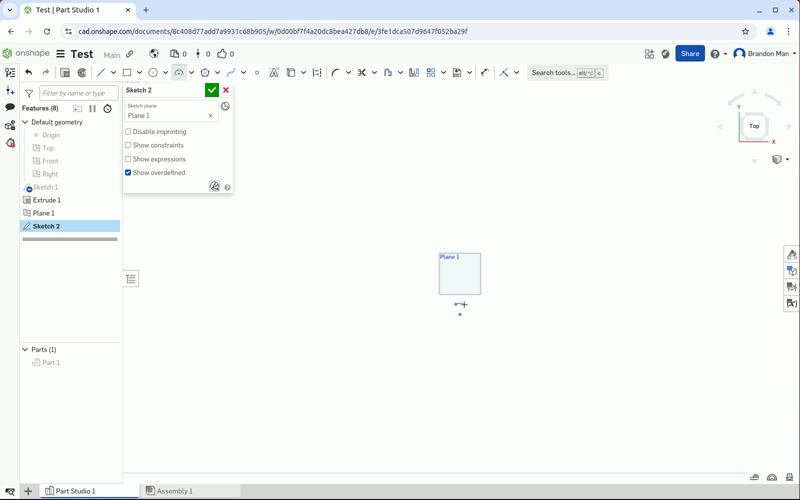
scroll(6)
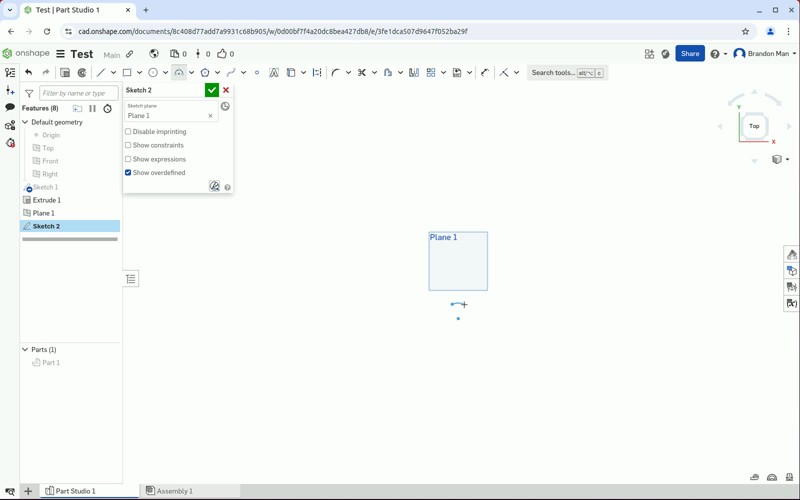
scroll(6)
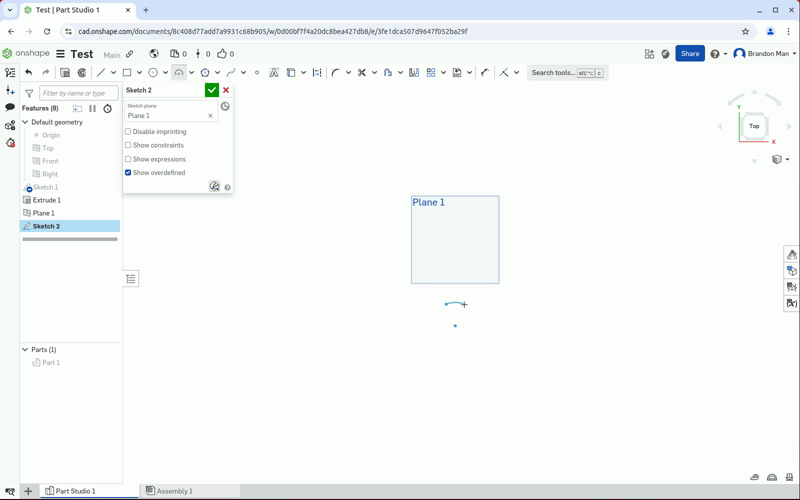
scroll(6)
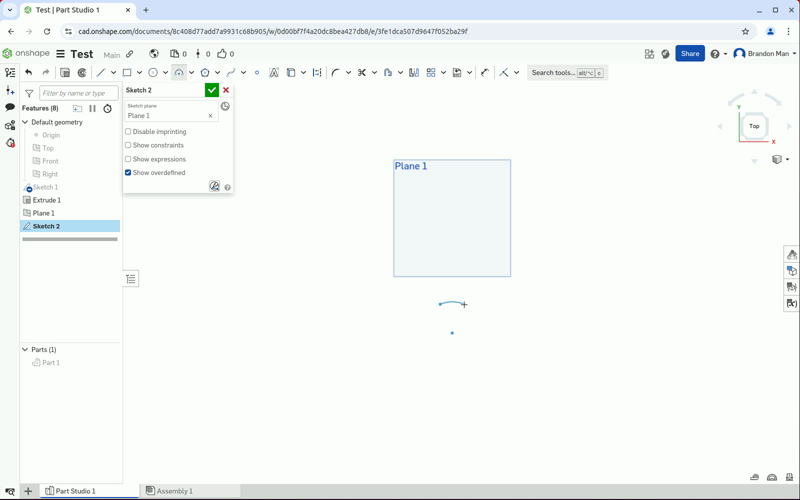
scroll(6)
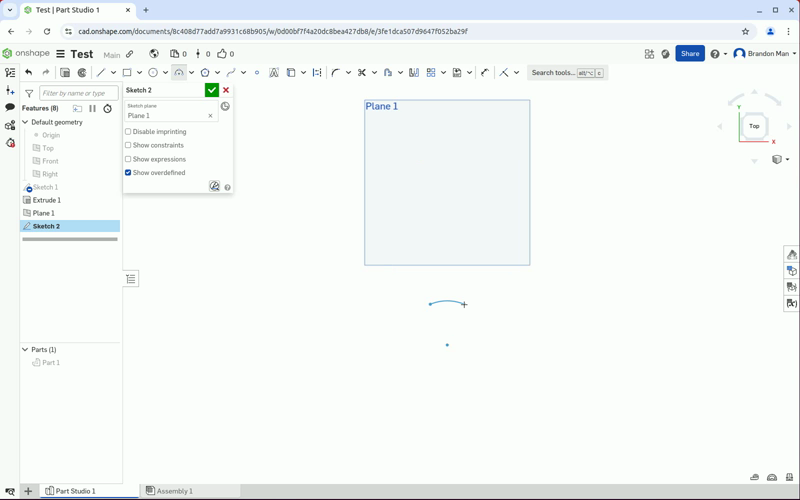
scroll(6)
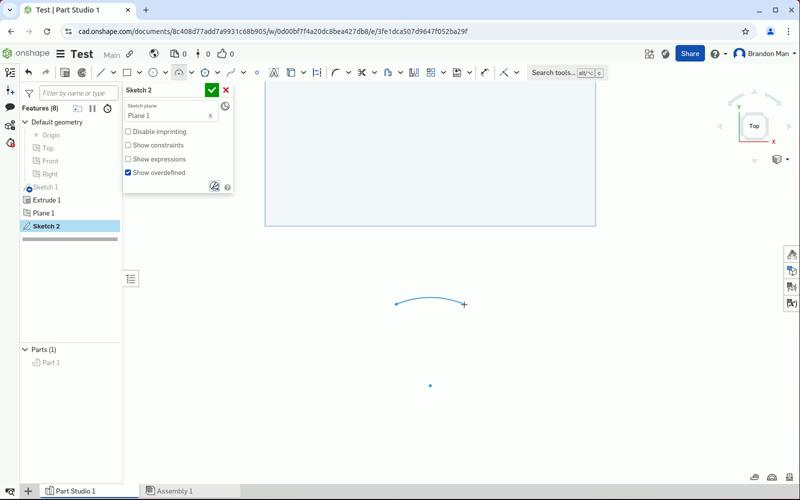
click(464, 304)
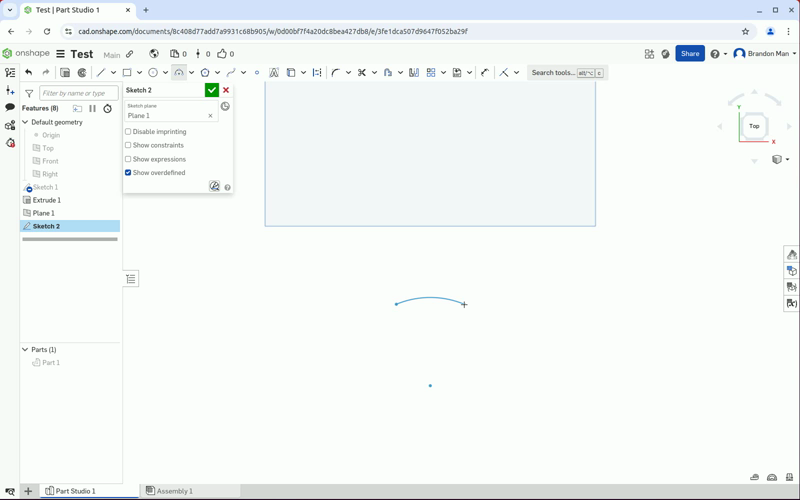
scroll(-6)
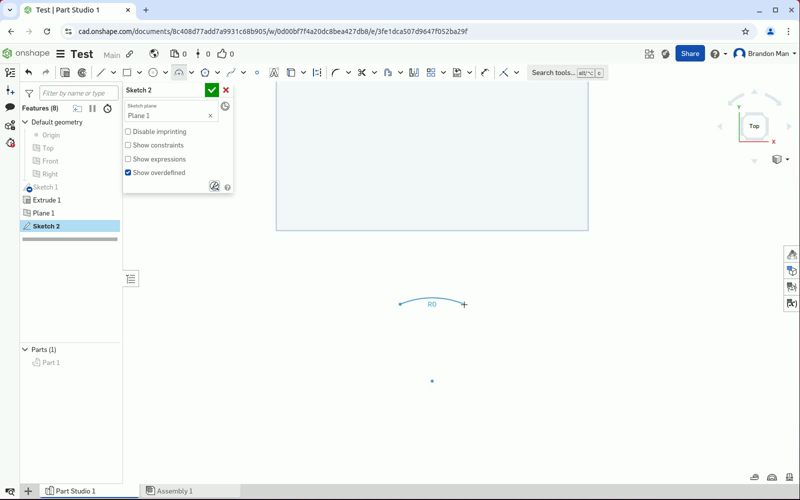
scroll(-6)
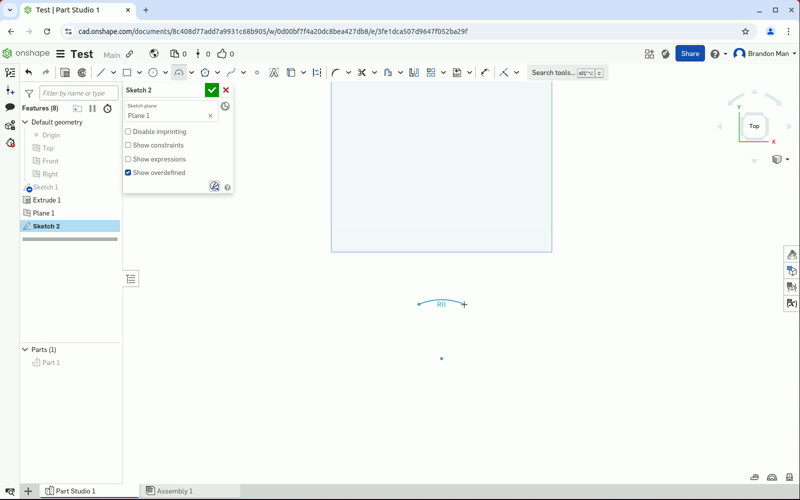
scroll(-6)
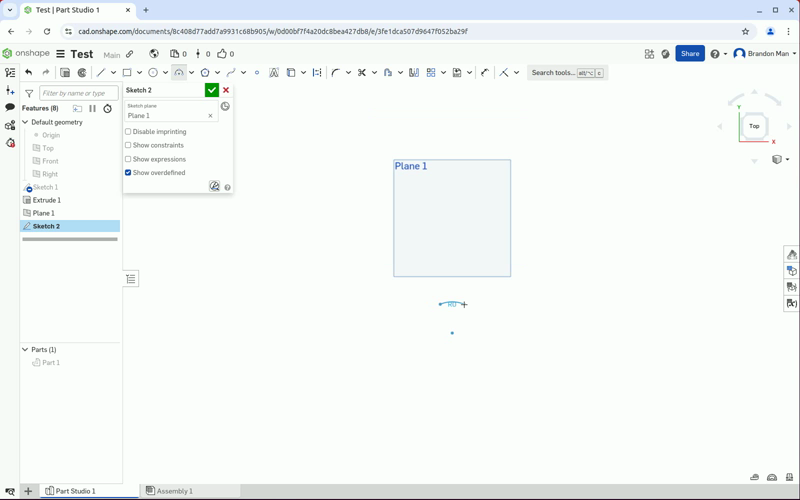
scroll(-6)
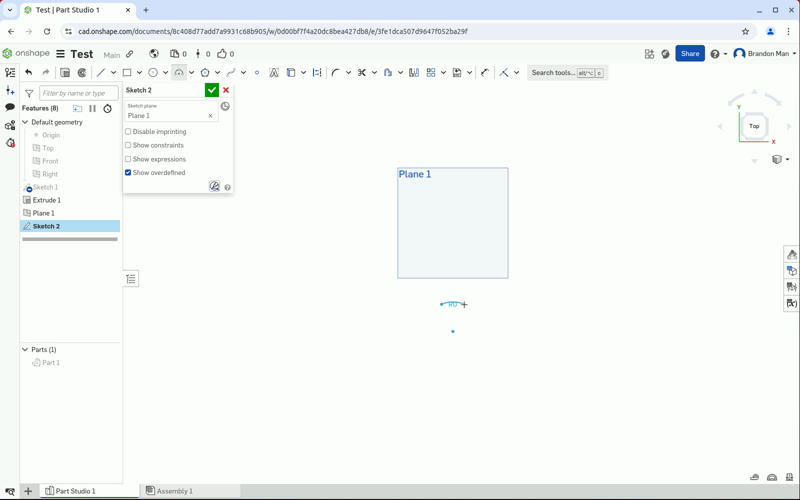
scroll(-6)
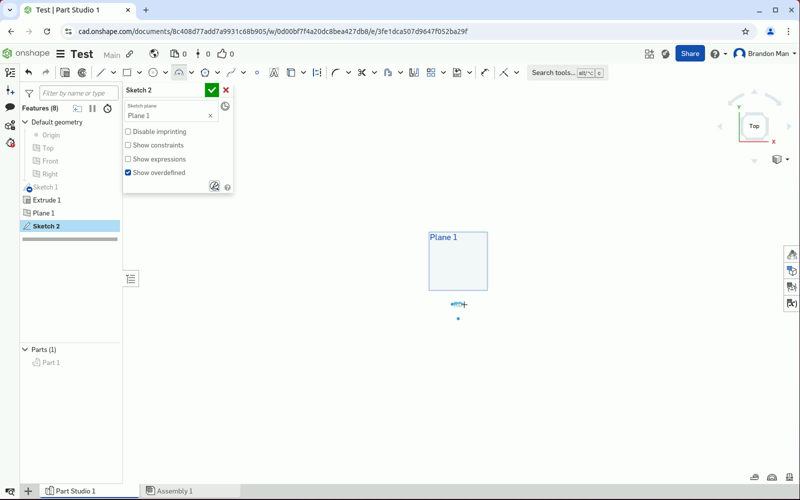
scroll(-6)
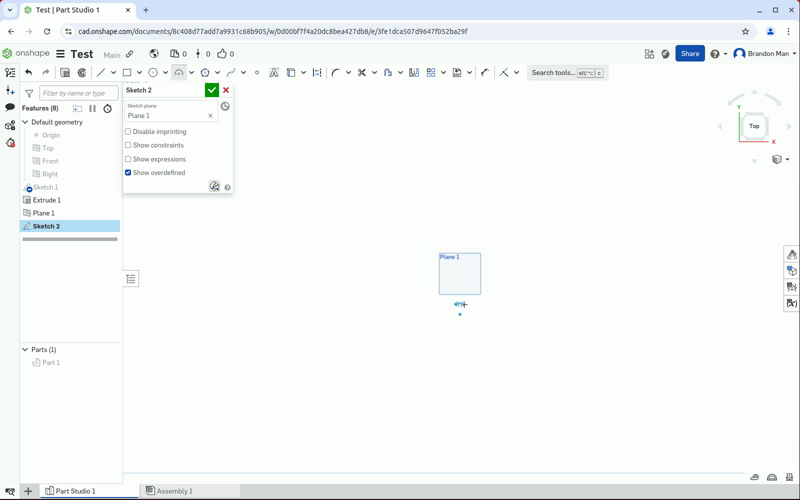
scroll(-6)
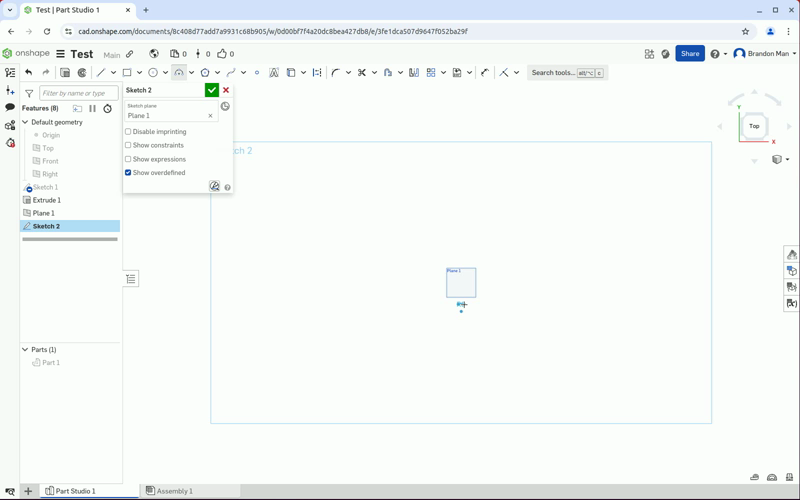
mouse_move(461, 304)
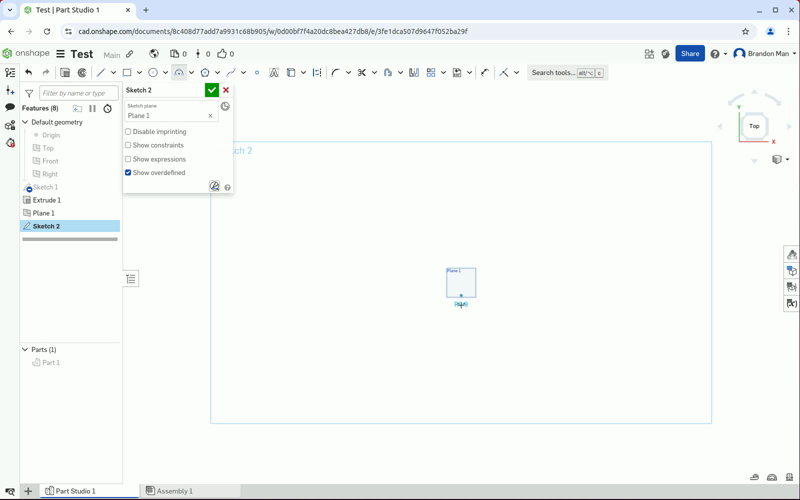
scroll(6)
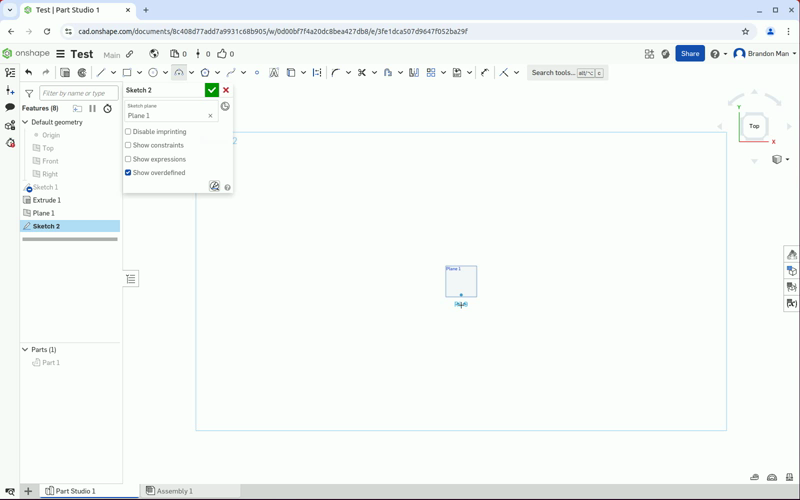
scroll(6)
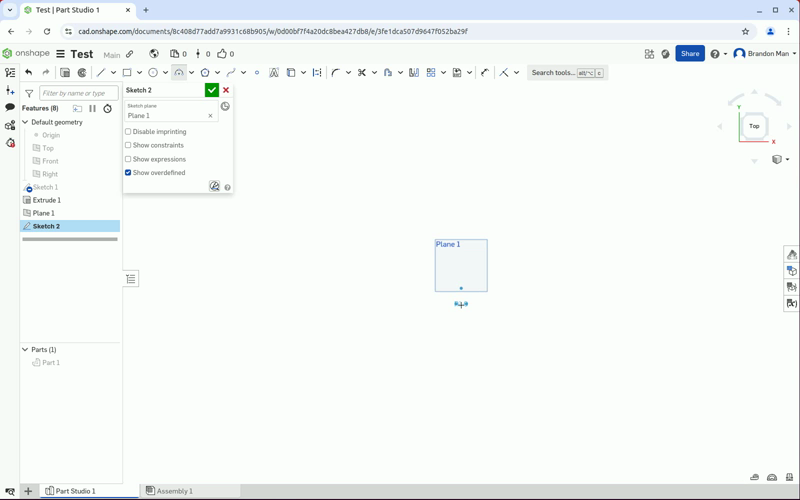
scroll(6)
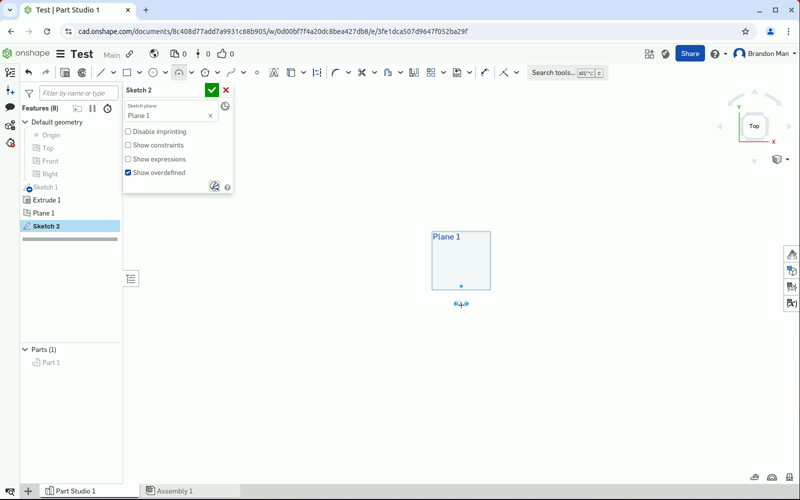
scroll(6)
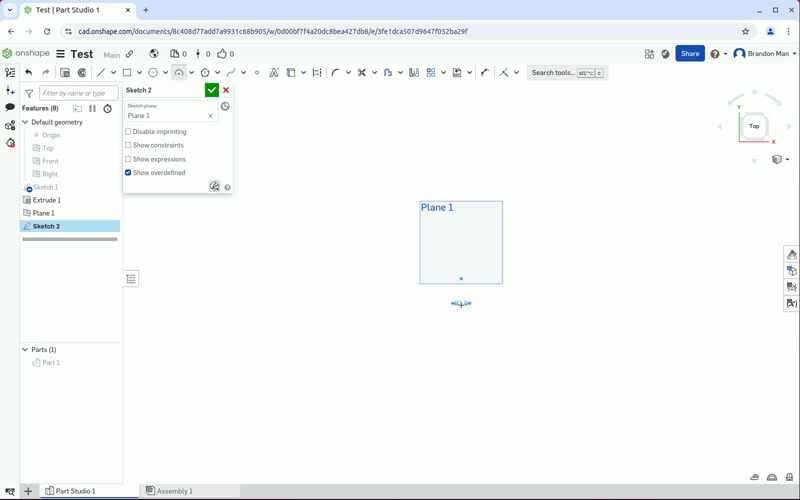
scroll(6)
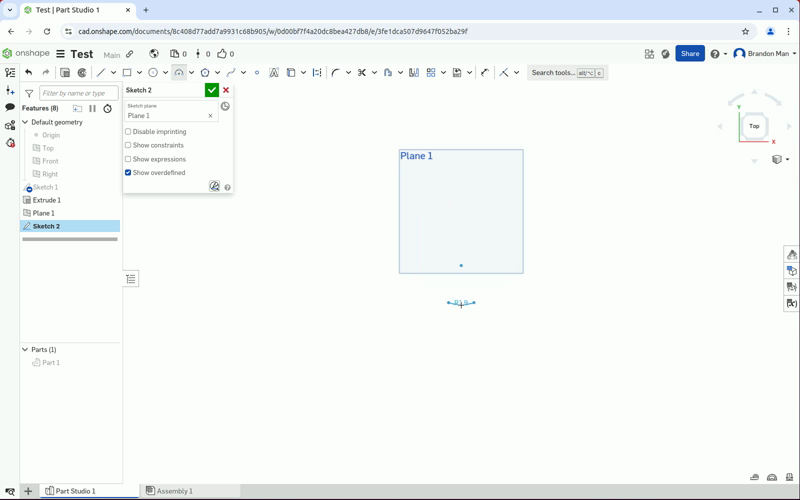
scroll(6)
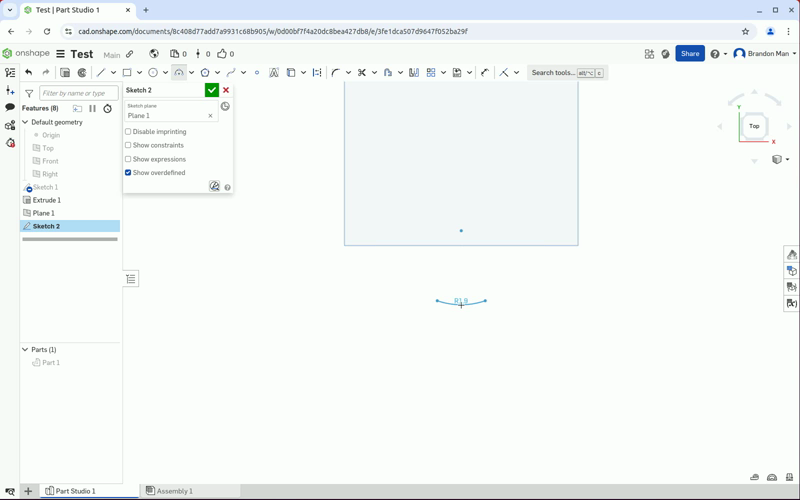
scroll(6)
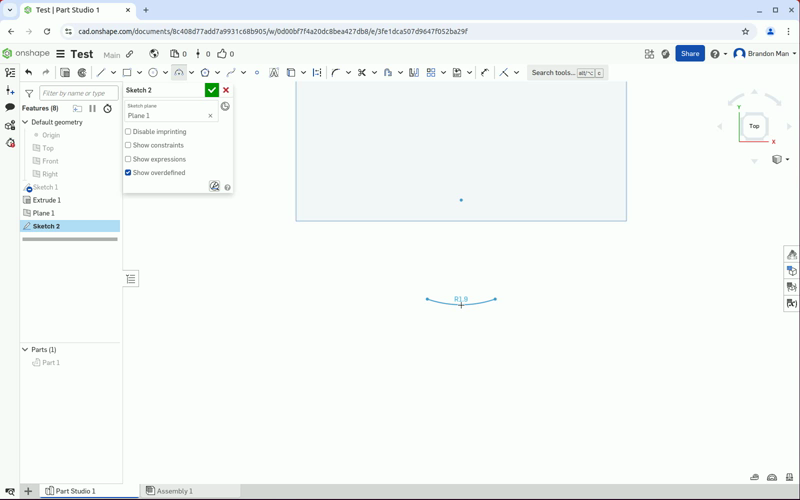
click(461, 304)
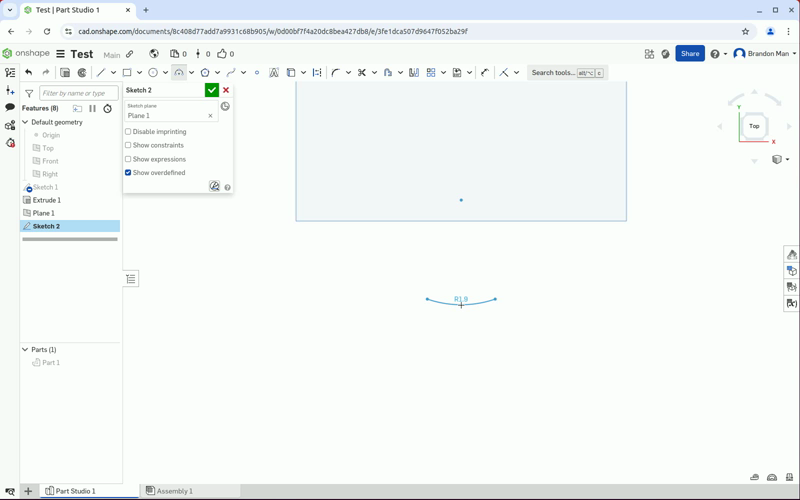
scroll(-6)
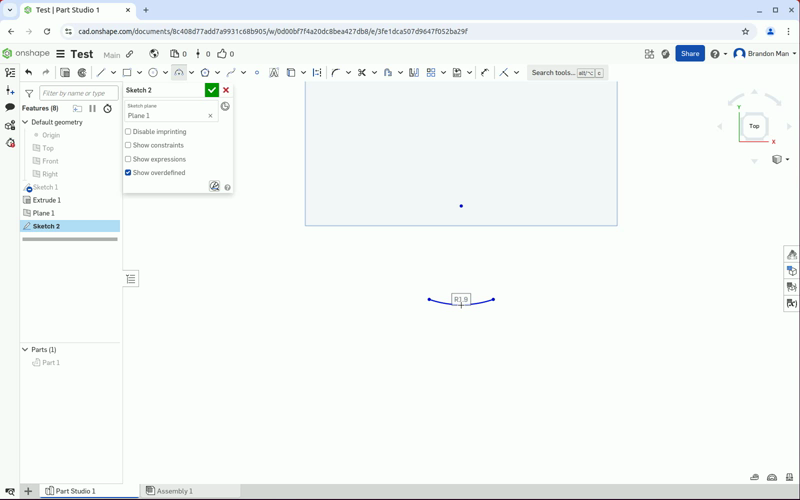
scroll(-6)
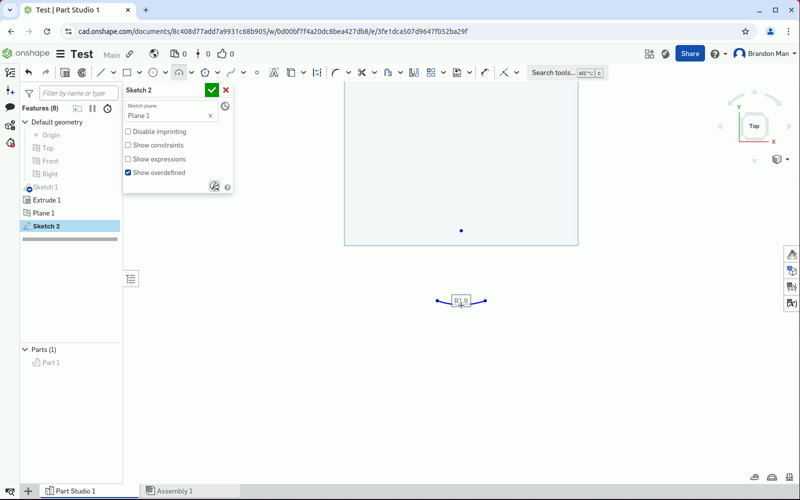
scroll(-6)
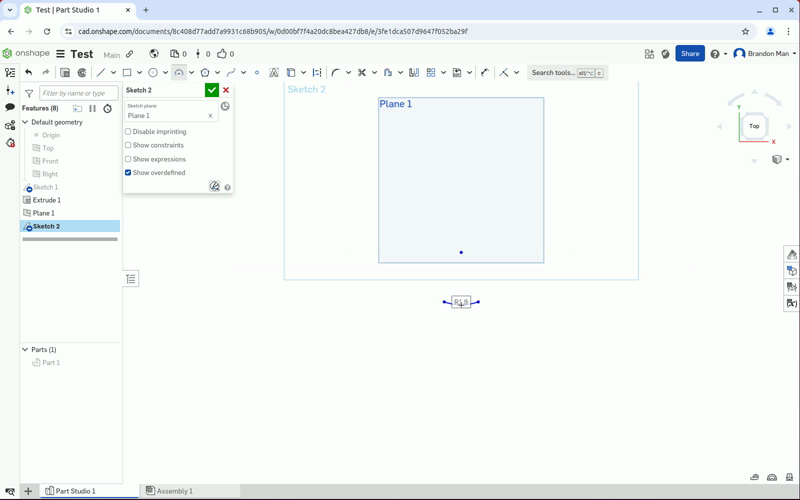
scroll(-6)
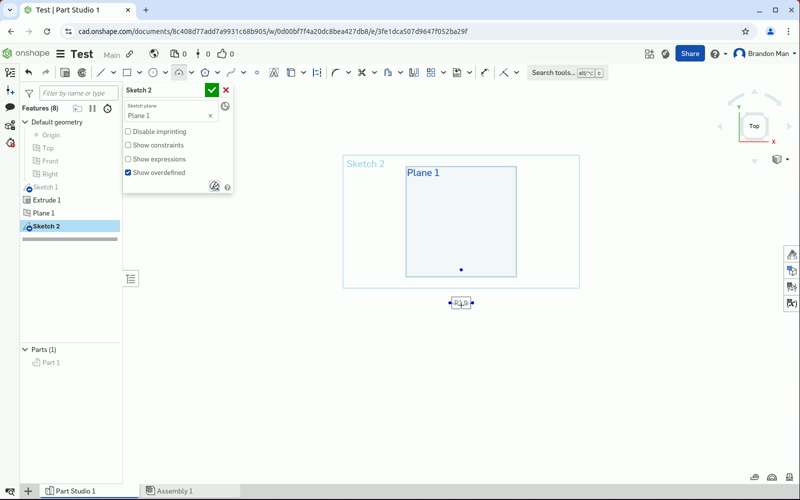
scroll(-6)
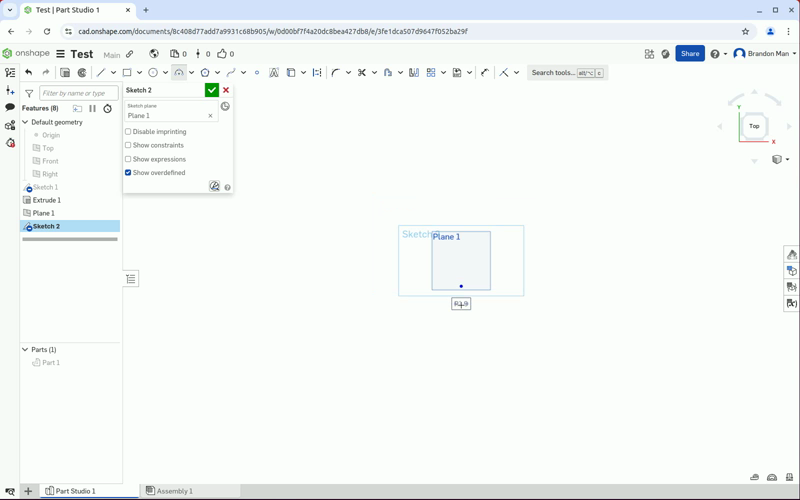
scroll(-6)
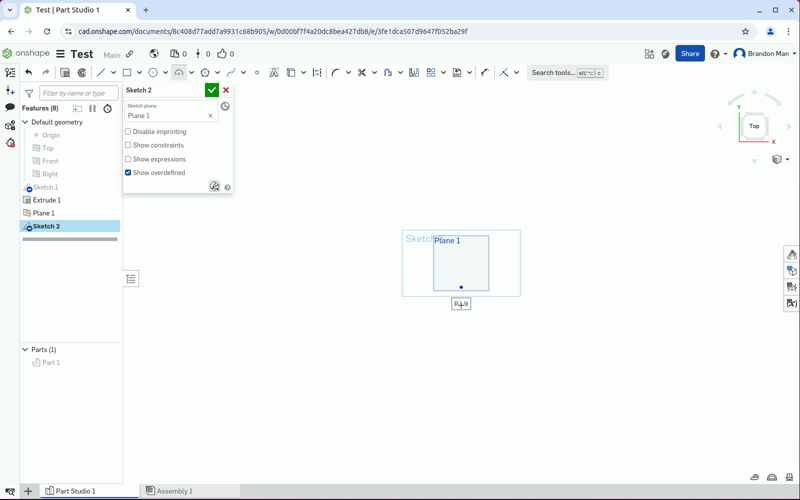
scroll(-6)
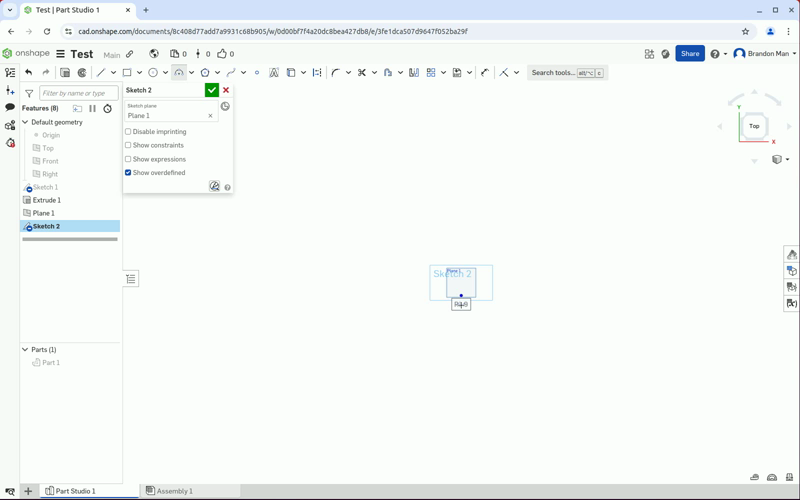
key_up(shift)
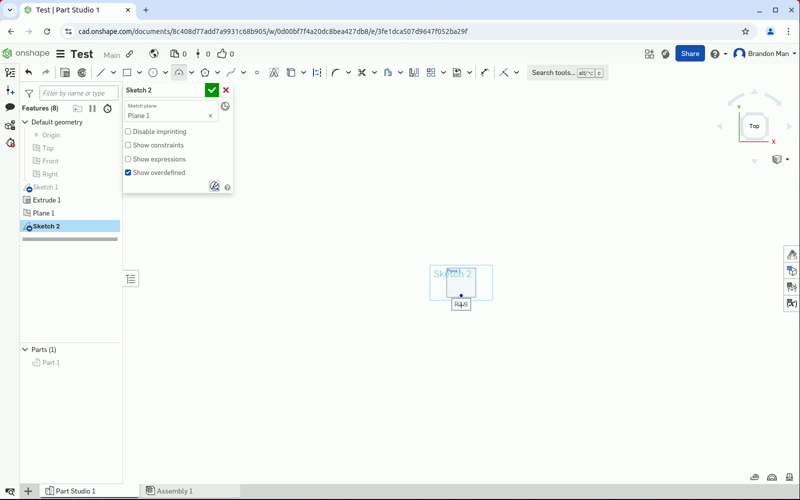
key(esc)
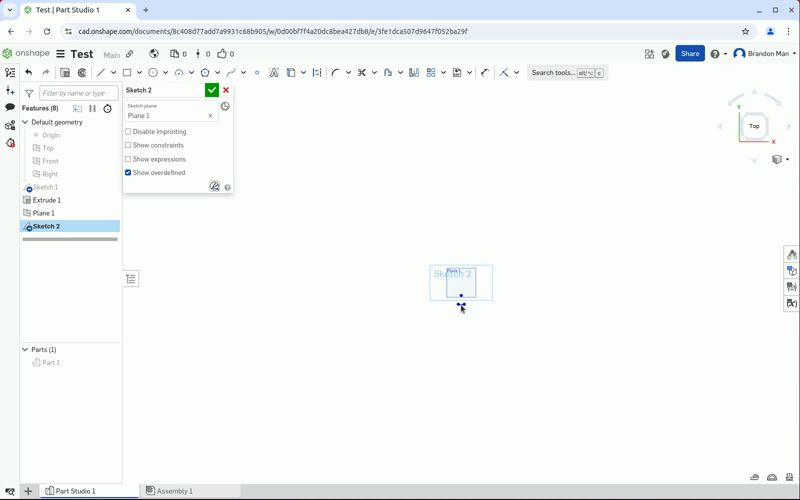
key(l)
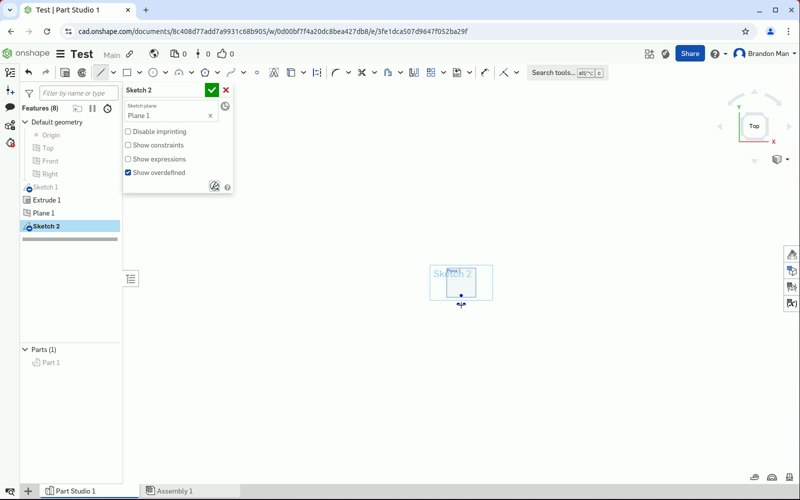
mouse_move(464, 304)
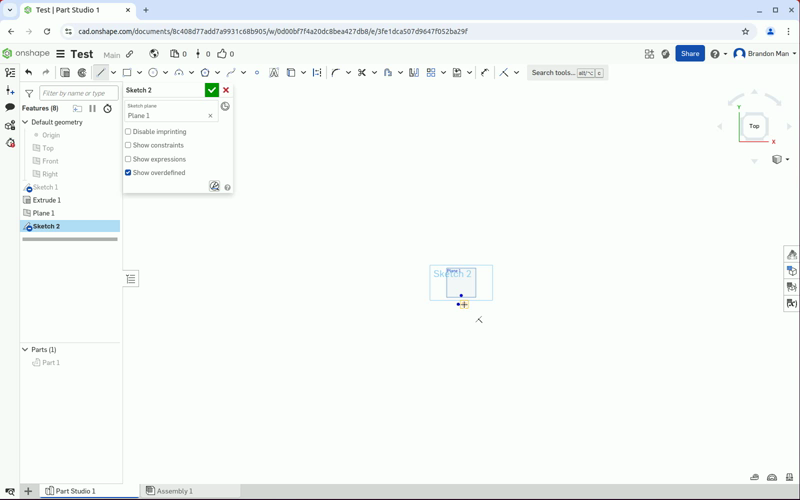
scroll(6)
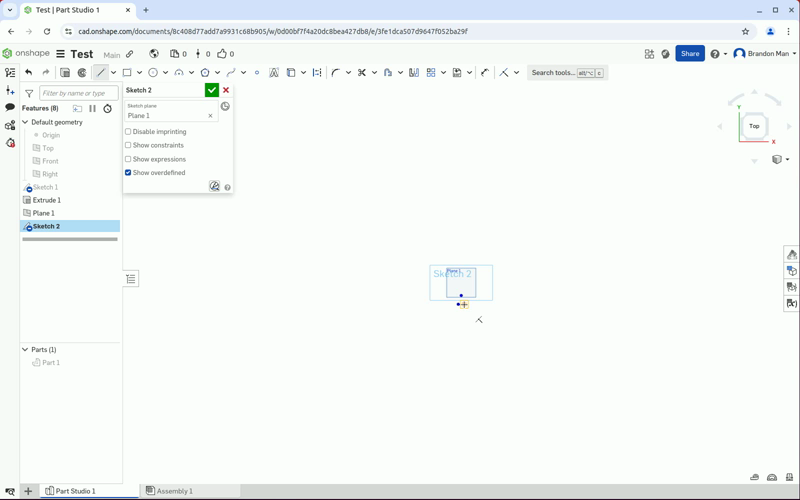
scroll(6)
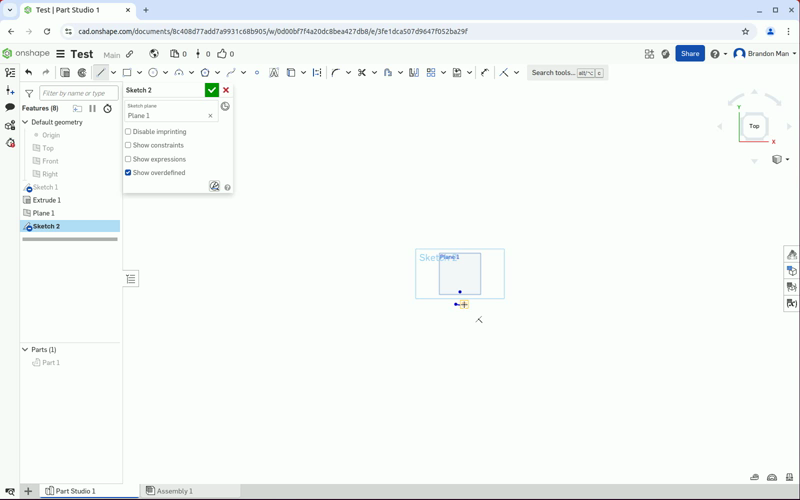
scroll(6)
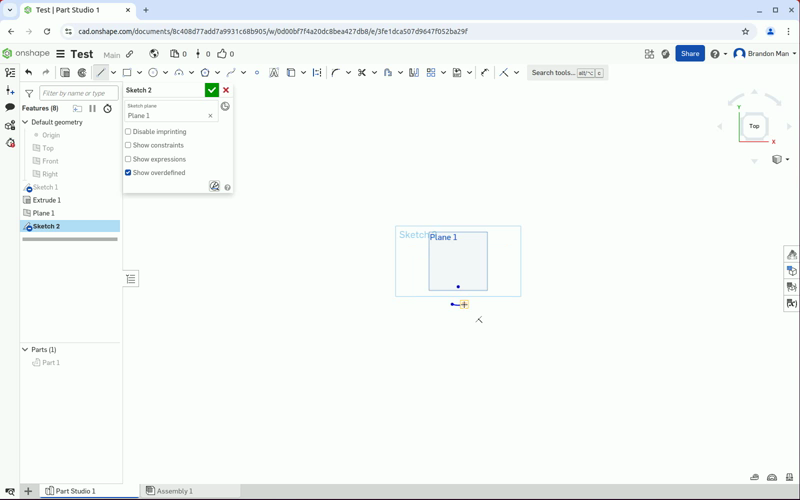
scroll(6)
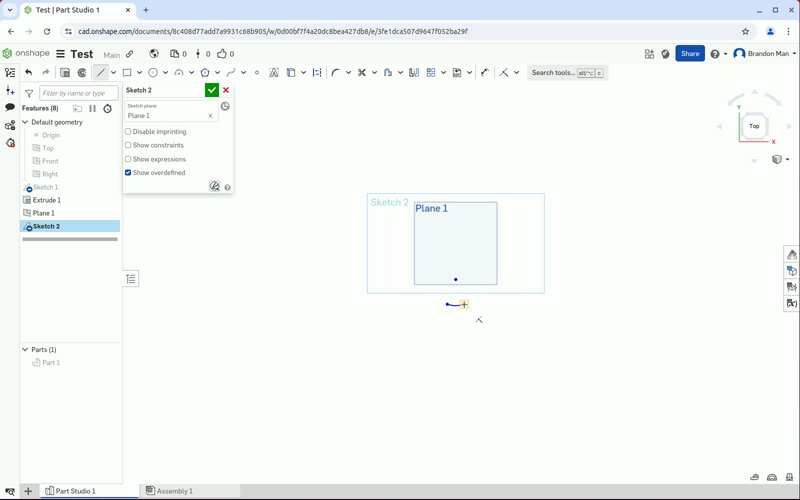
scroll(6)
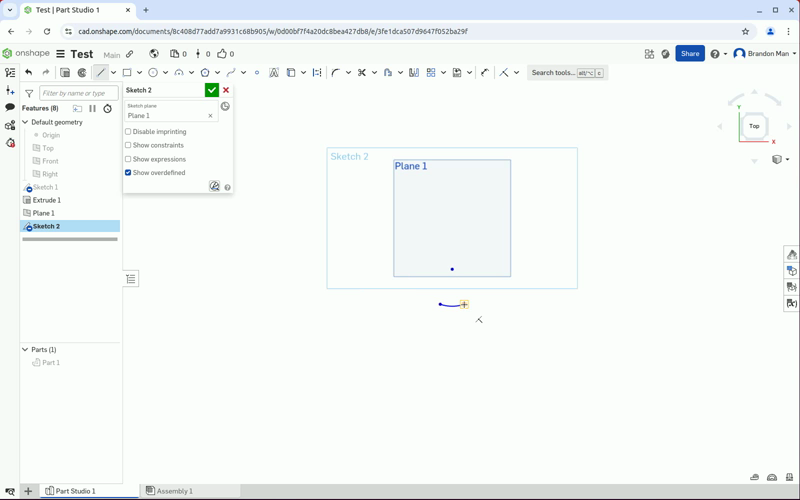
scroll(6)
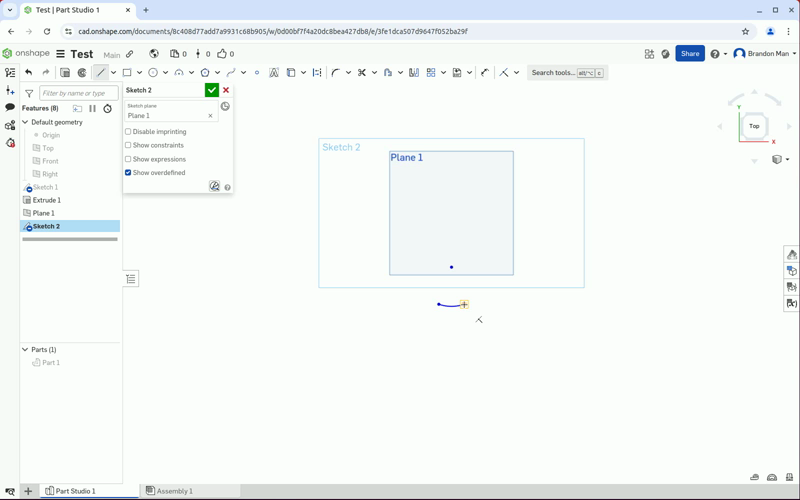
scroll(6)
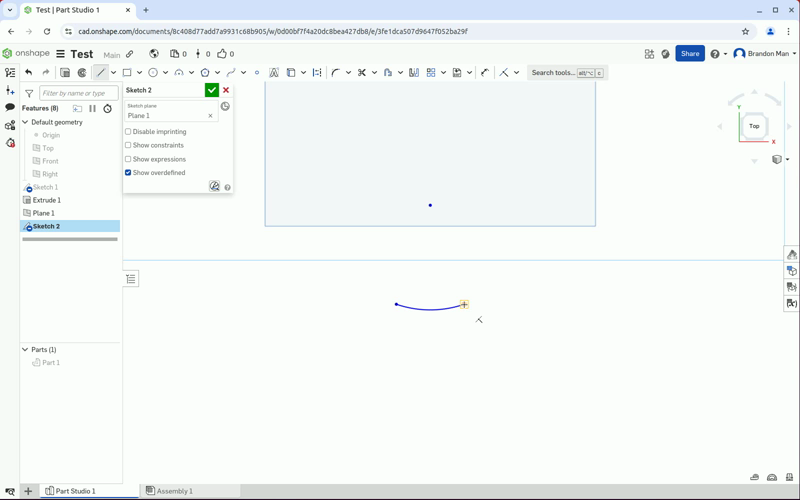
click(464, 304)
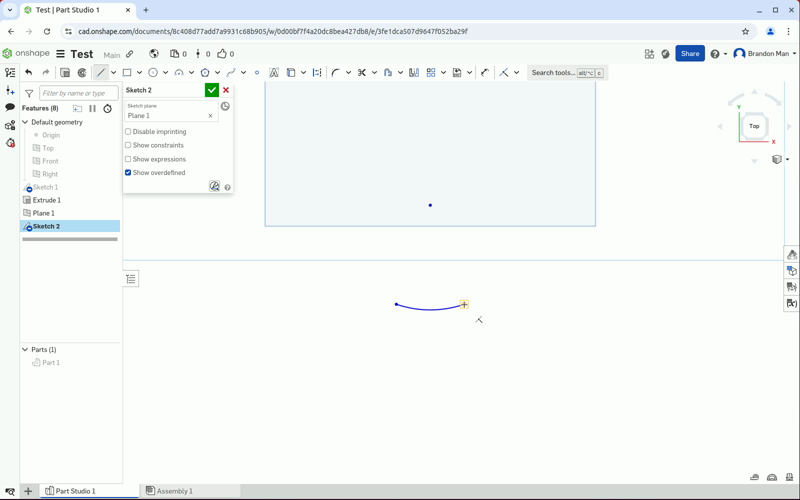
scroll(-6)
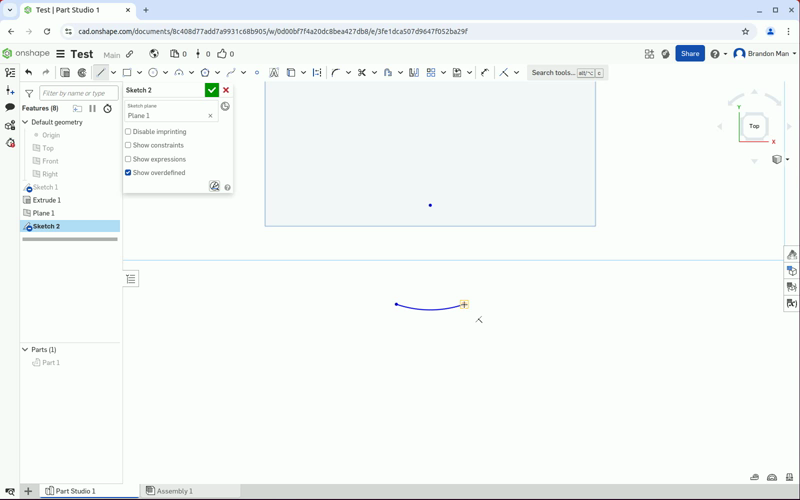
scroll(-6)
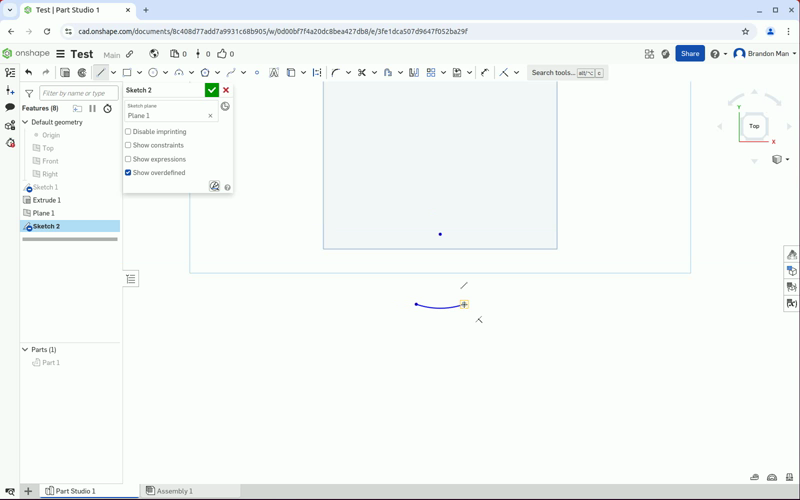
scroll(-6)
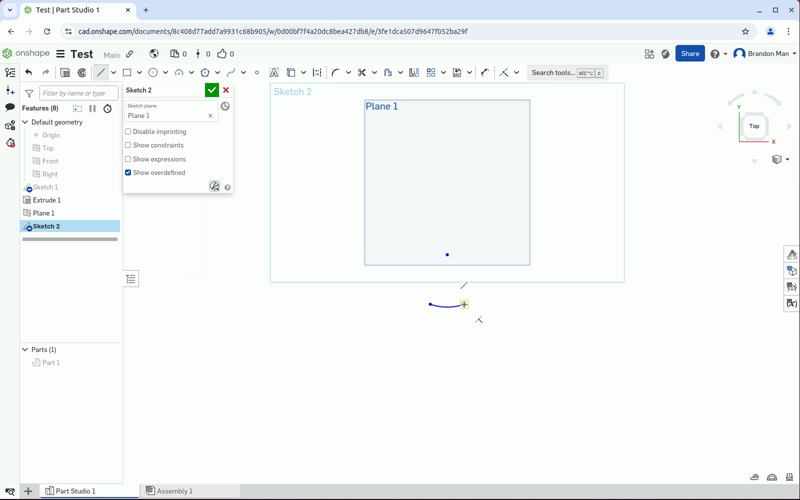
scroll(-6)
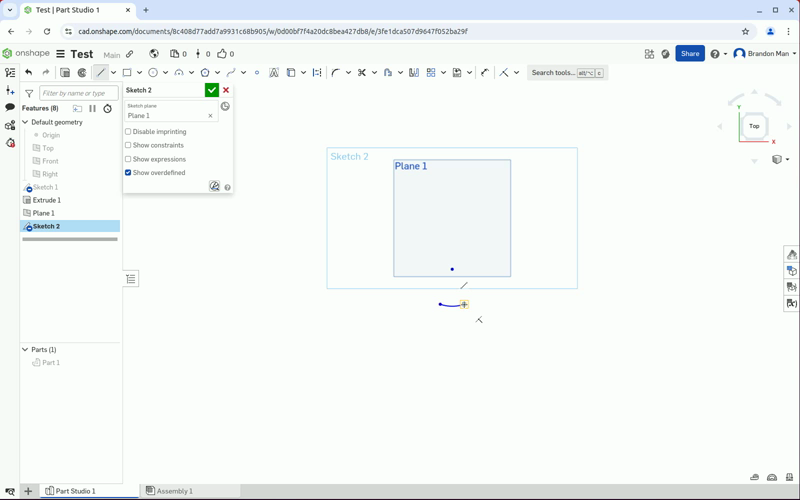
scroll(-6)
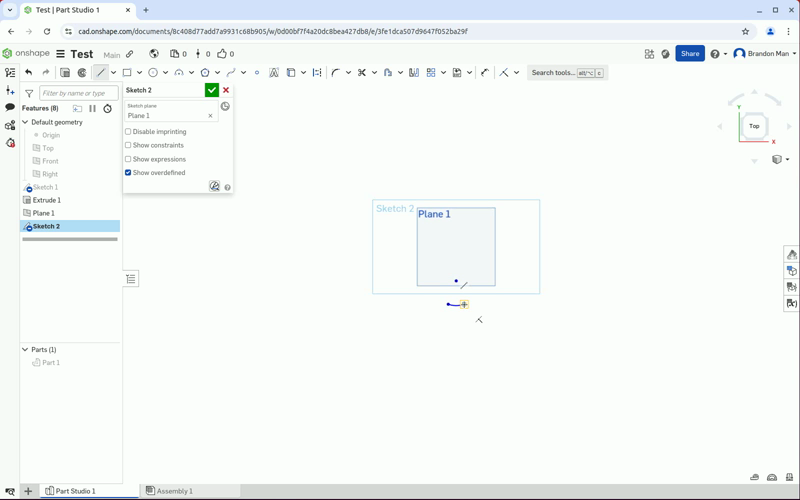
scroll(-6)
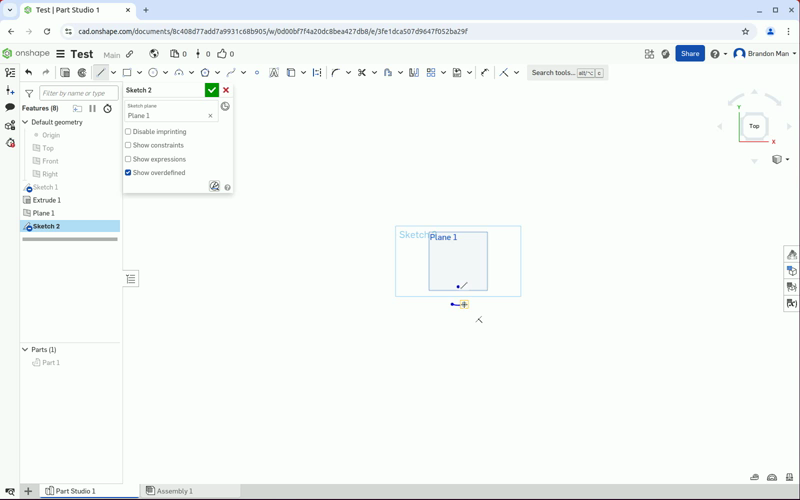
scroll(-6)
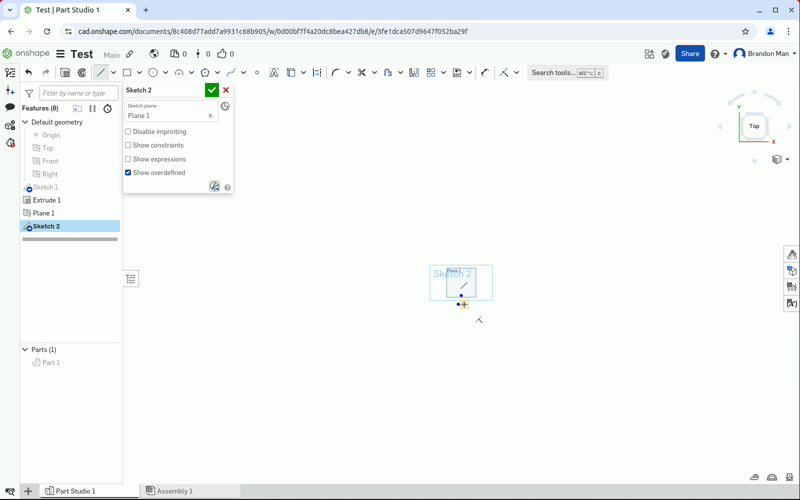
key_down(shift)
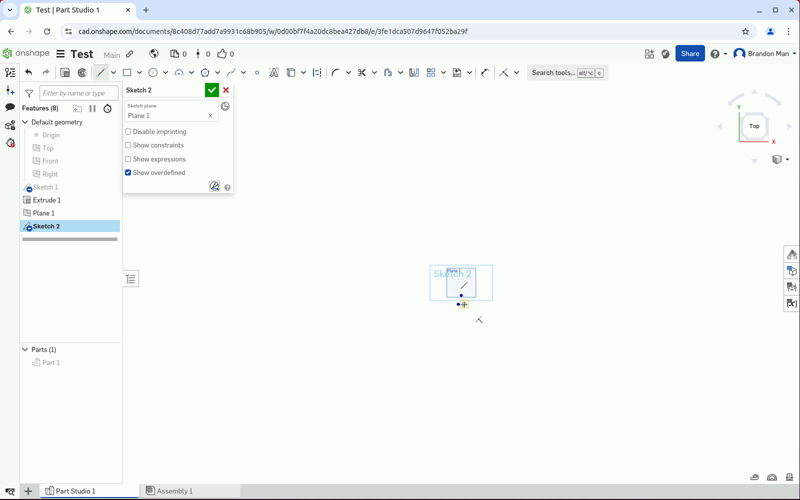
mouse_move(494, 304)
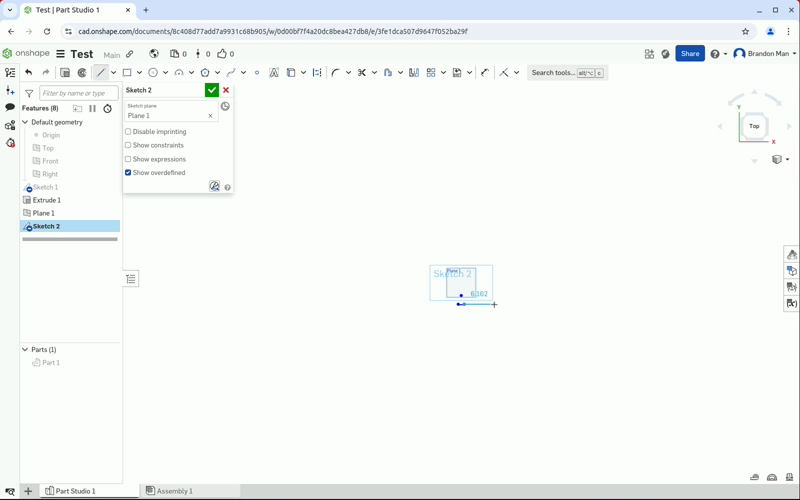
mouse_move(464, 299)
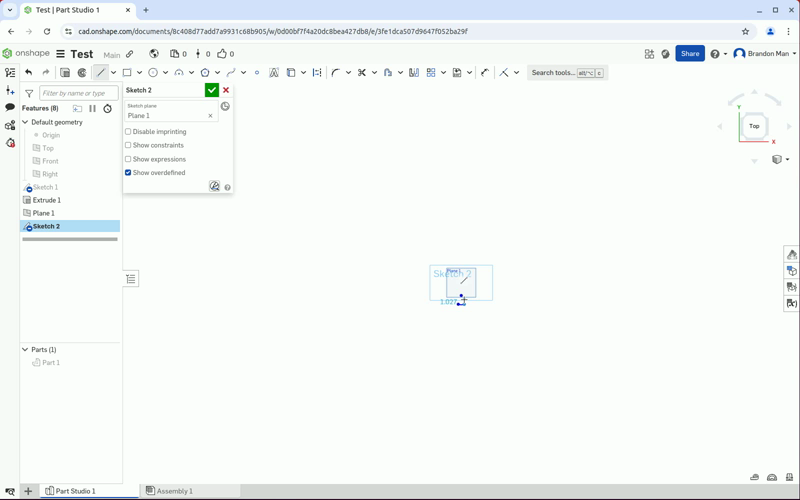
scroll(6)
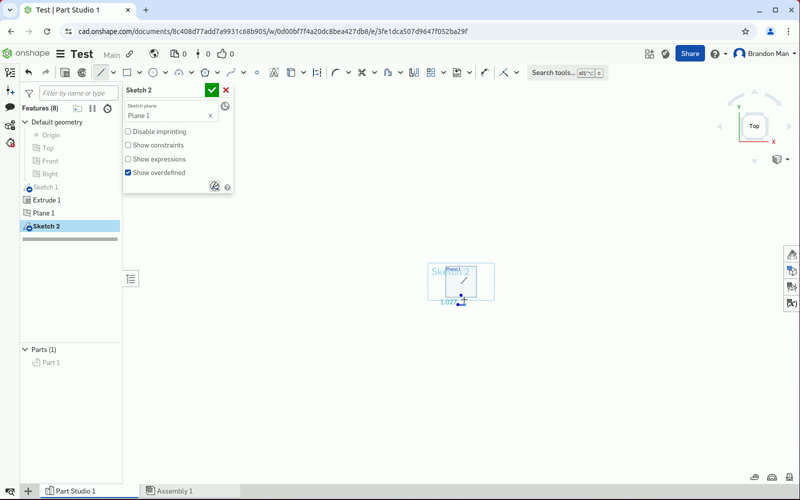
scroll(6)
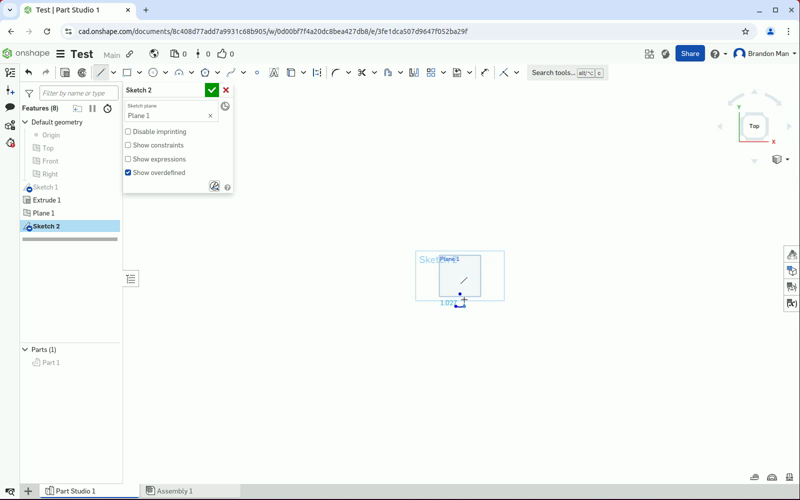
scroll(6)
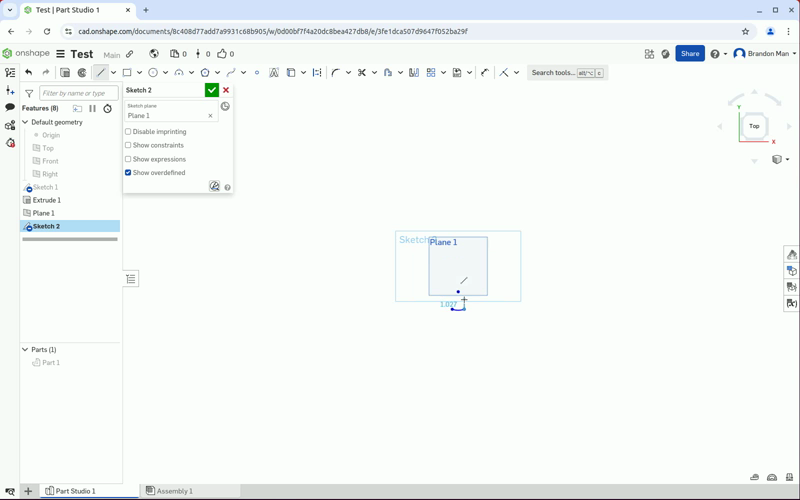
scroll(6)
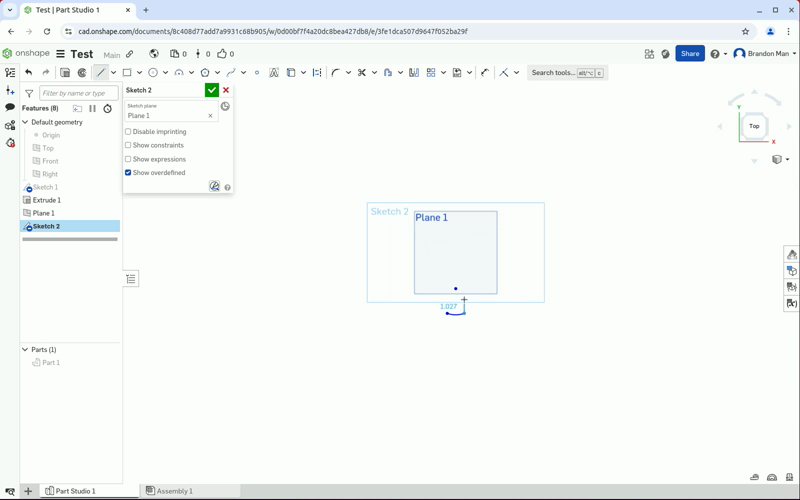
scroll(6)
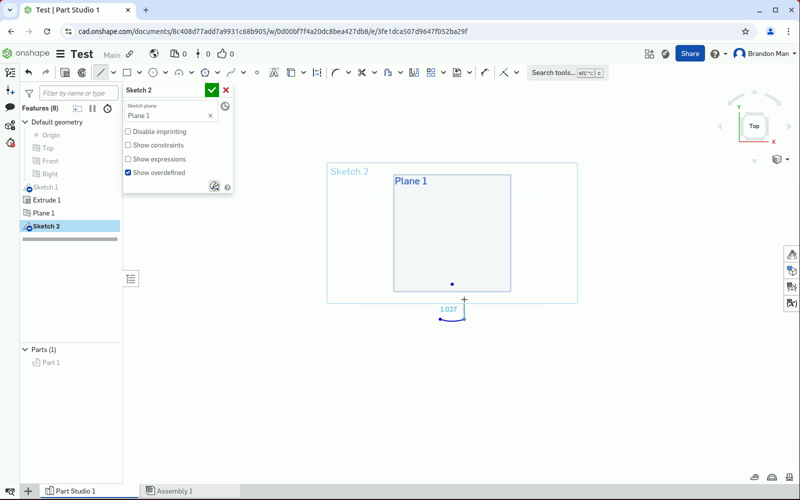
scroll(6)
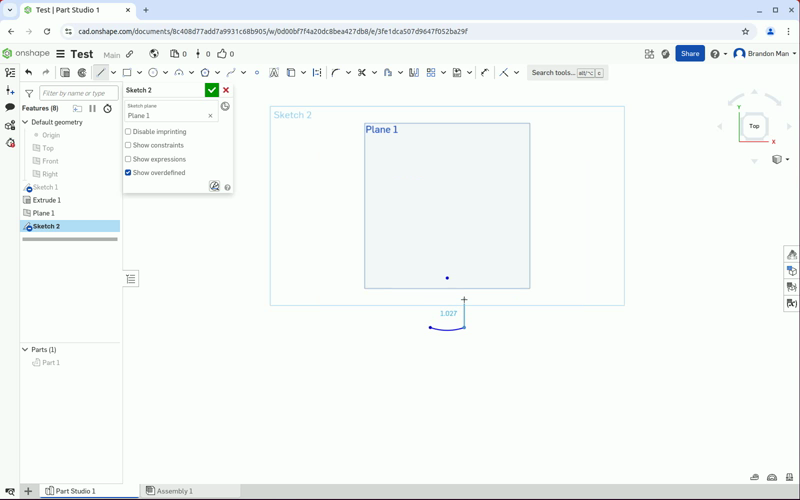
scroll(6)
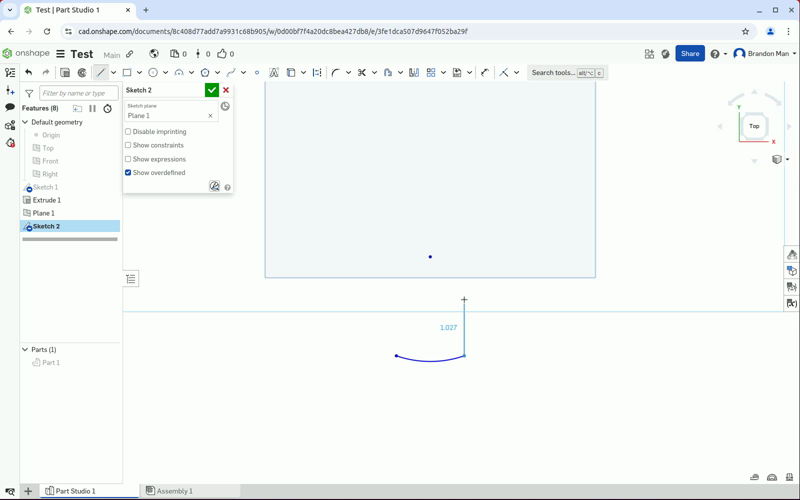
click(464, 299)
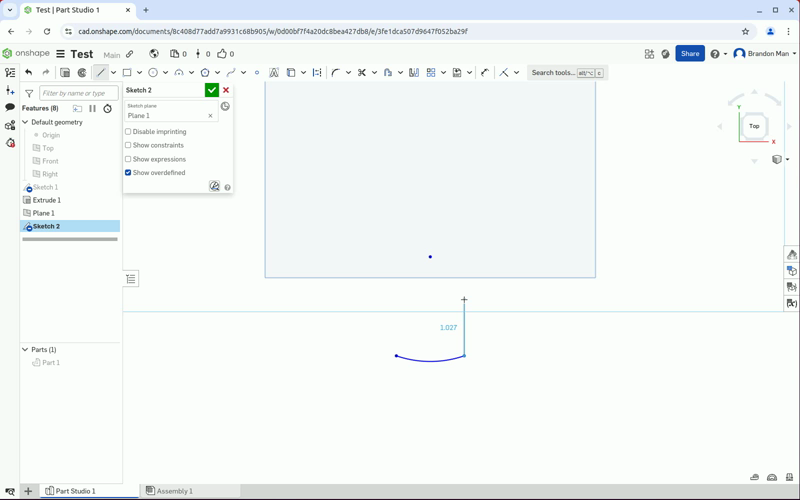
scroll(-6)
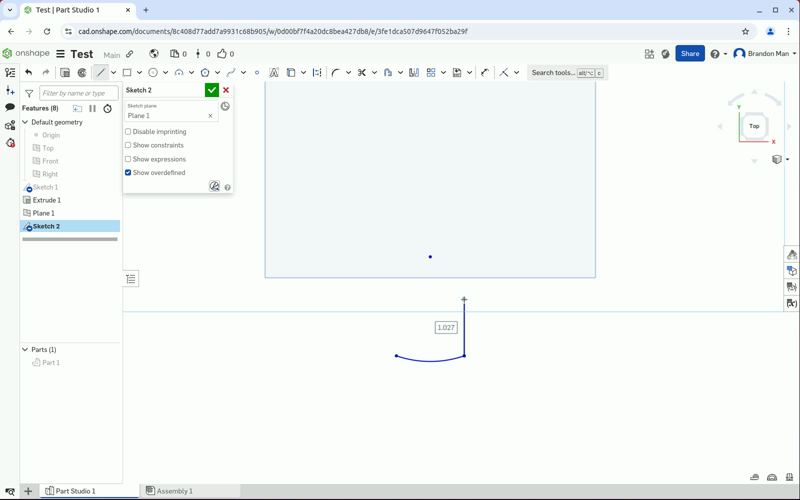
scroll(-6)
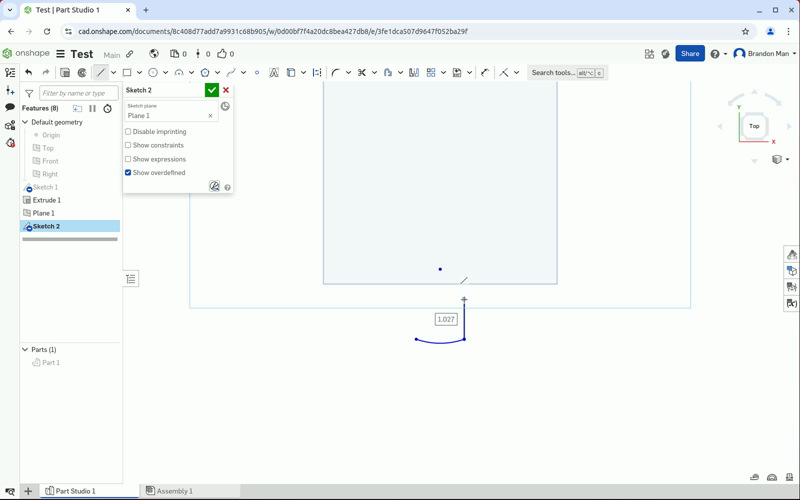
scroll(-6)
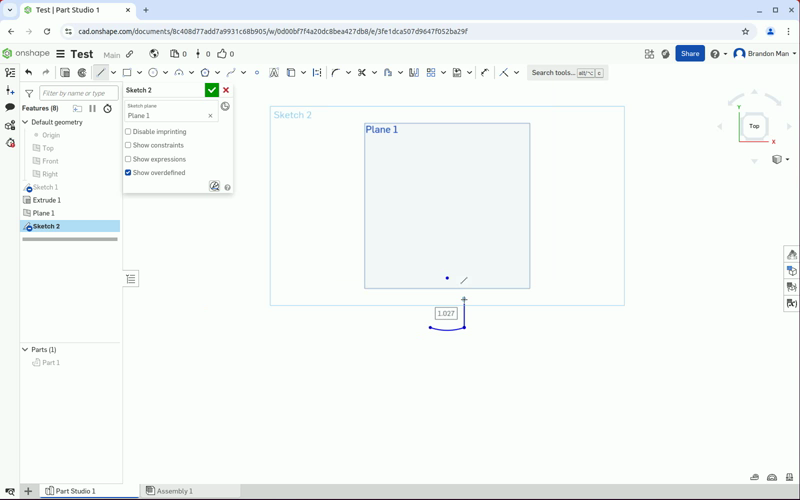
scroll(-6)
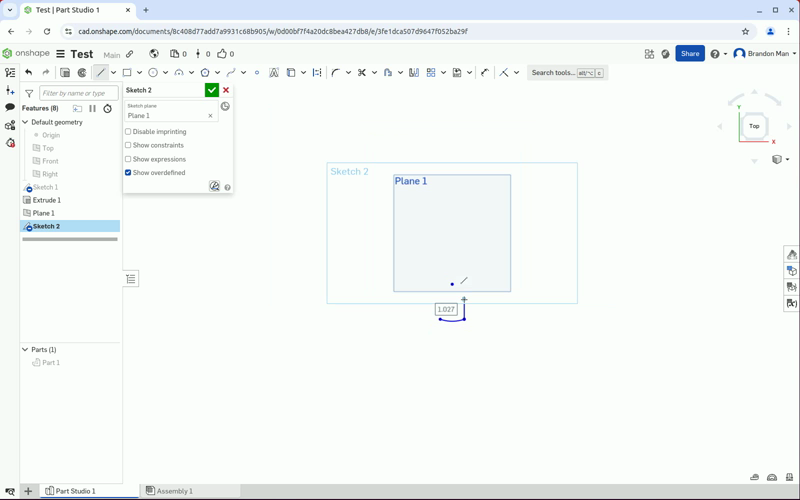
scroll(-6)
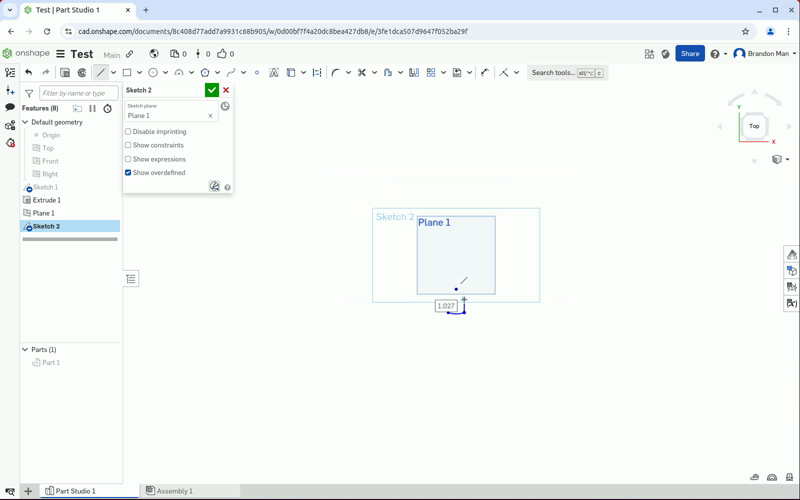
scroll(-6)
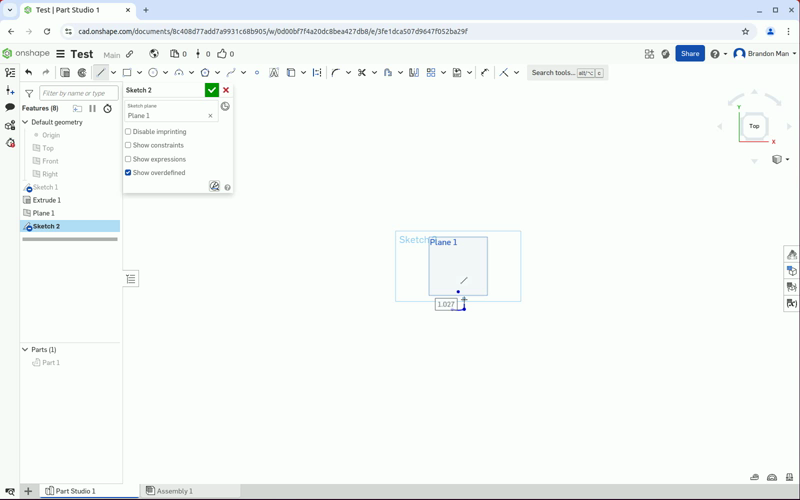
scroll(-6)
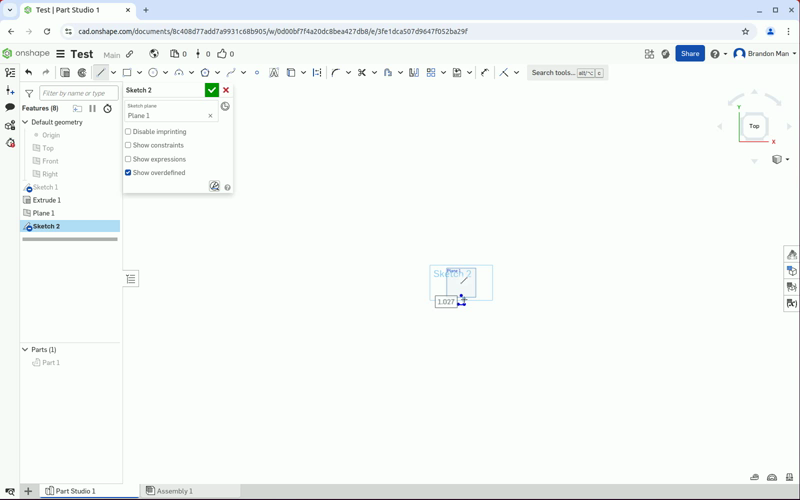
key_up(shift)
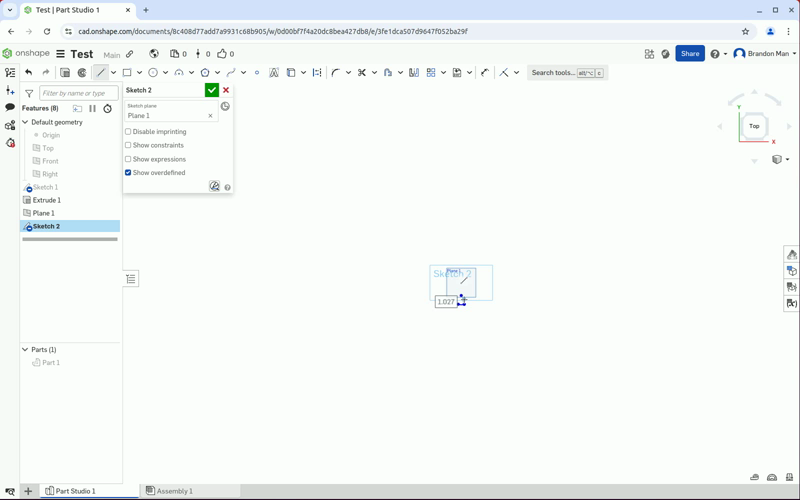
key(esc)
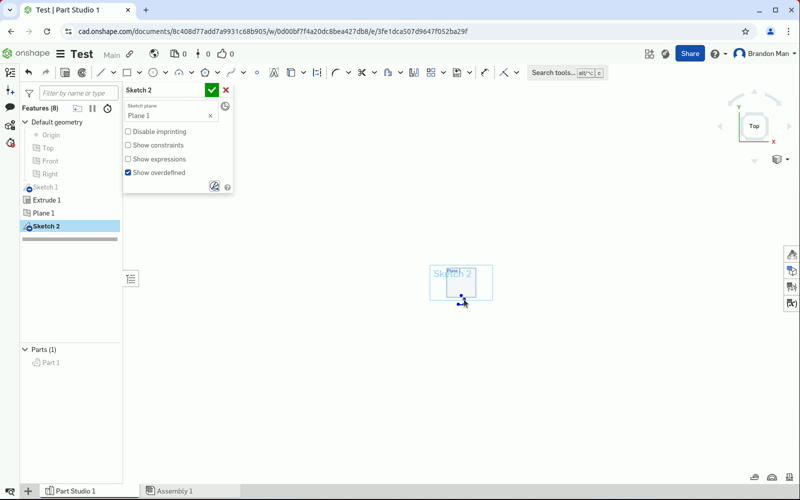
key(a)
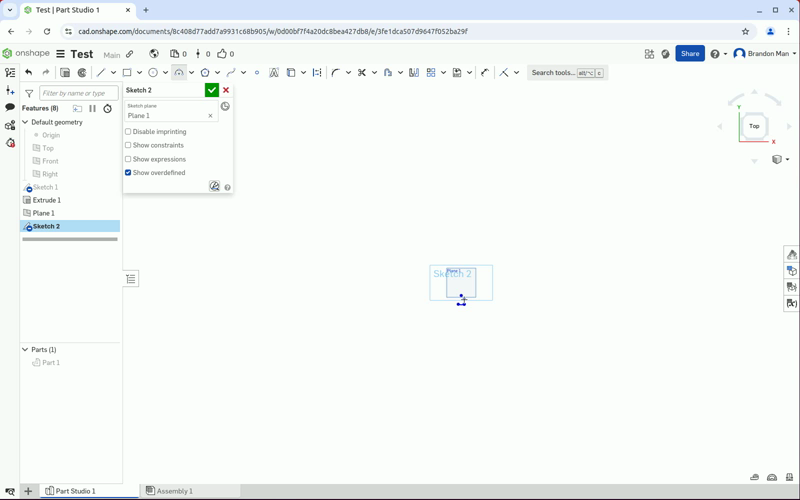
mouse_move(464, 299)
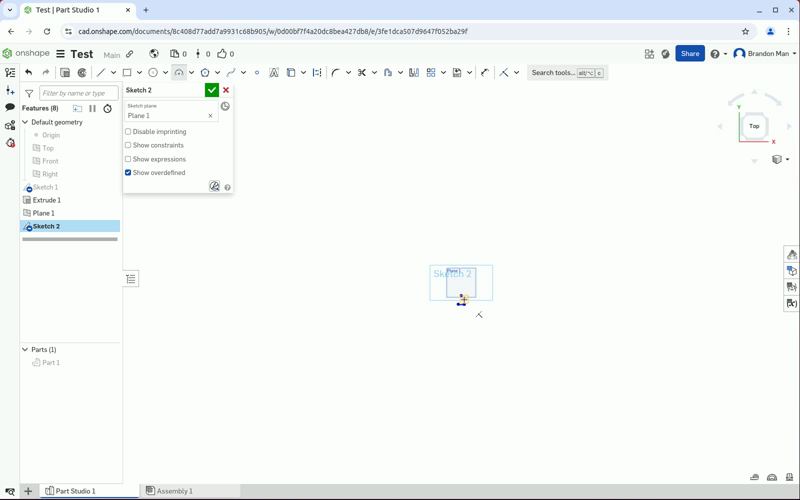
click(464, 299)
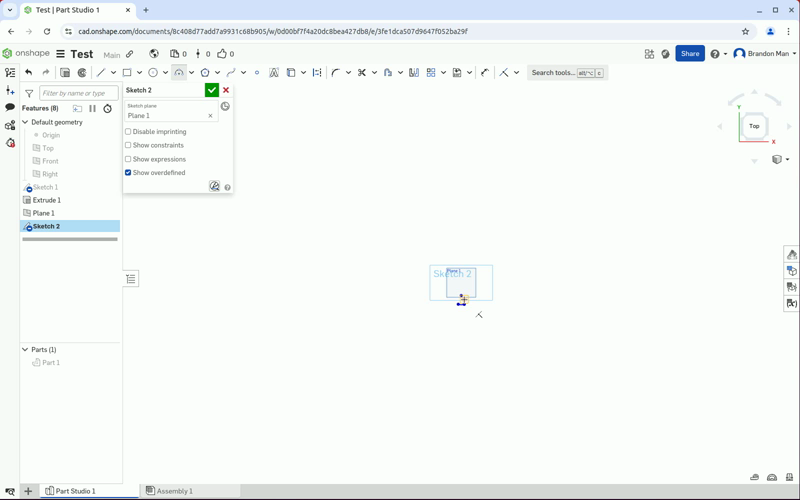
key_down(shift)
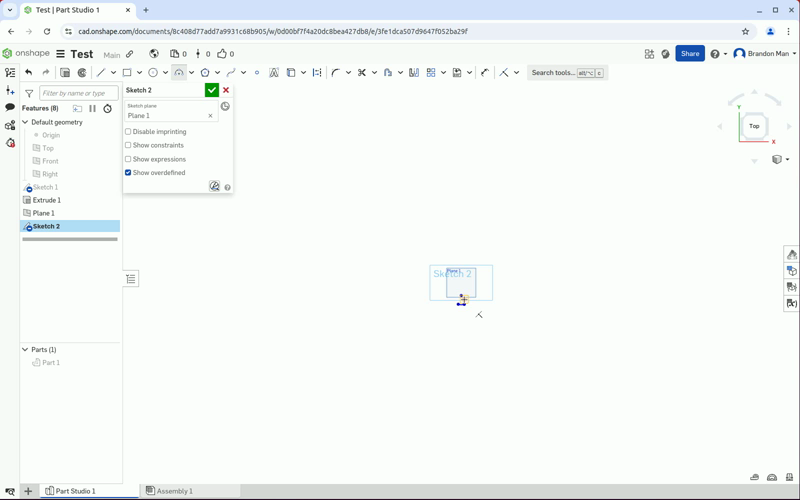
mouse_move(458, 299)
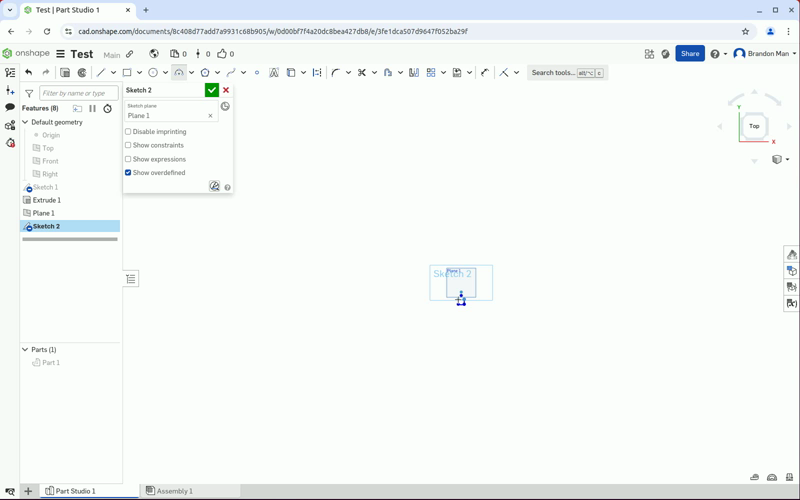
scroll(6)
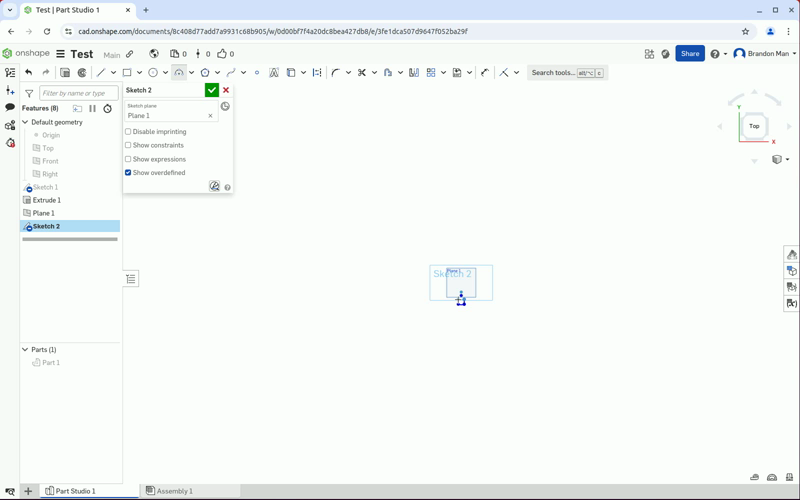
scroll(6)
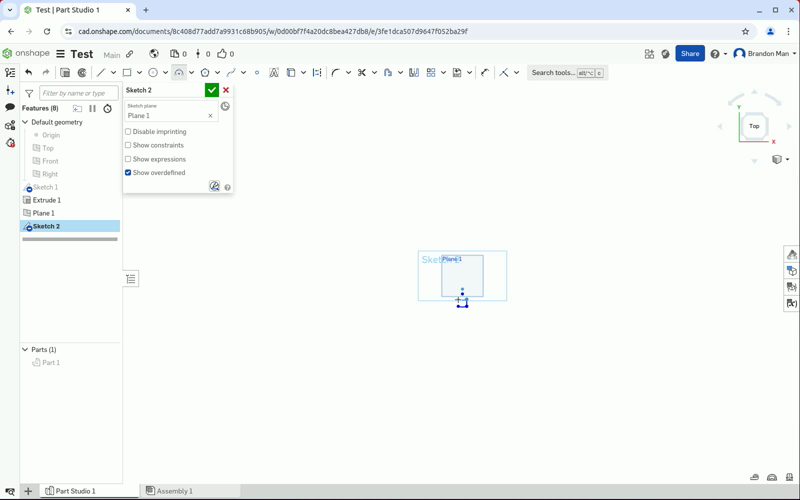
scroll(6)
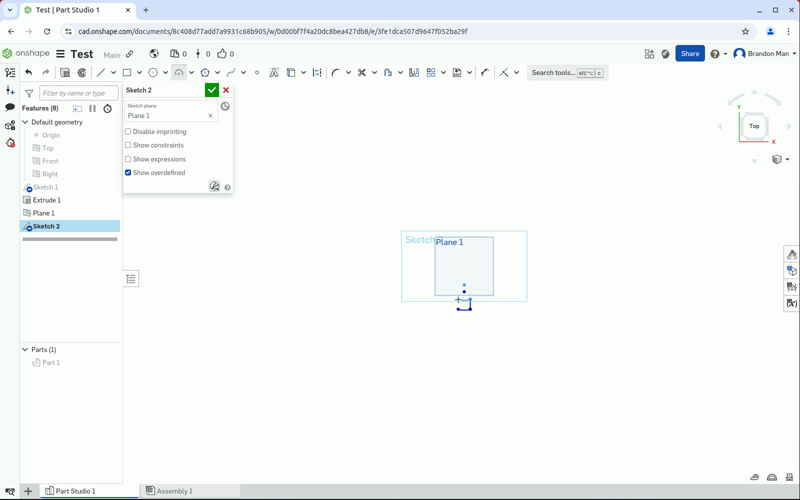
scroll(6)
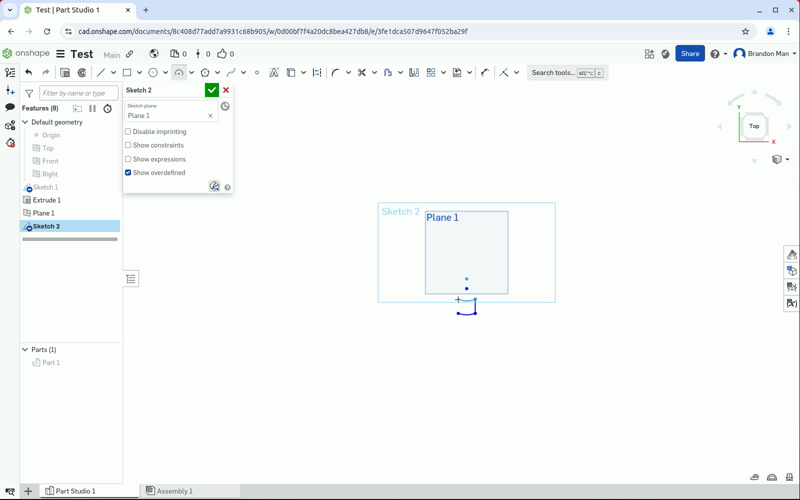
scroll(6)
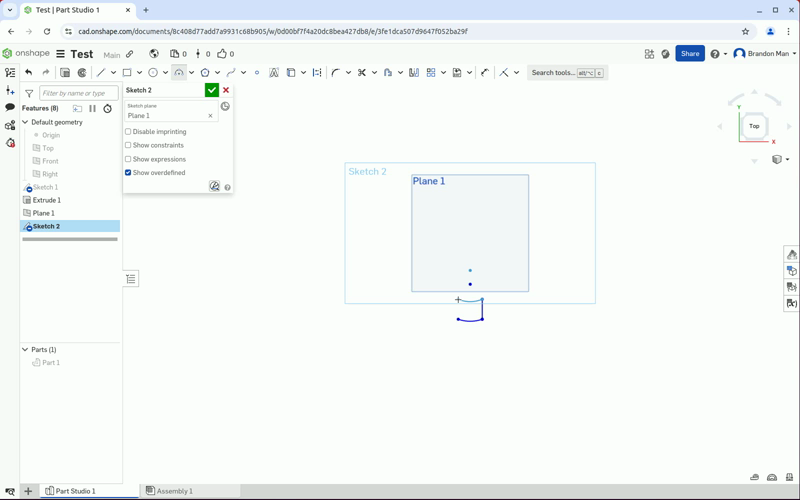
scroll(6)
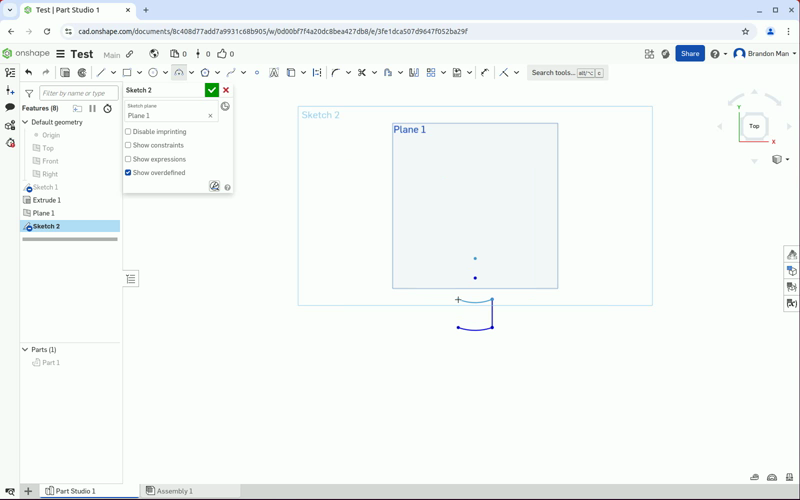
scroll(6)
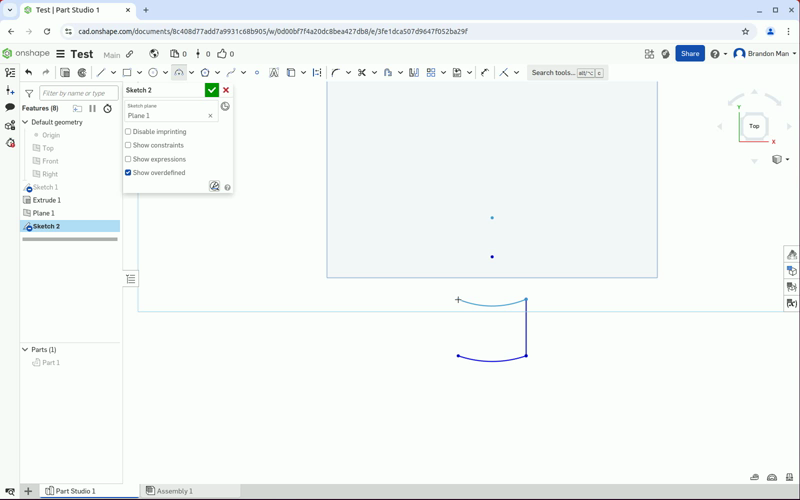
click(458, 299)
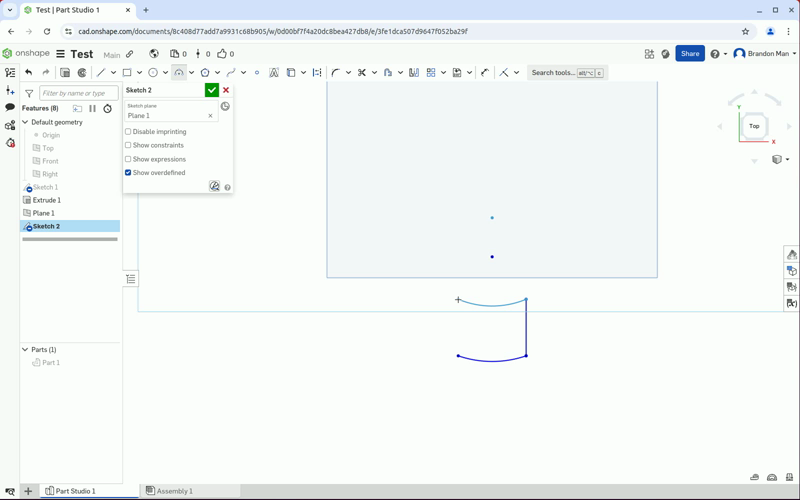
scroll(-6)
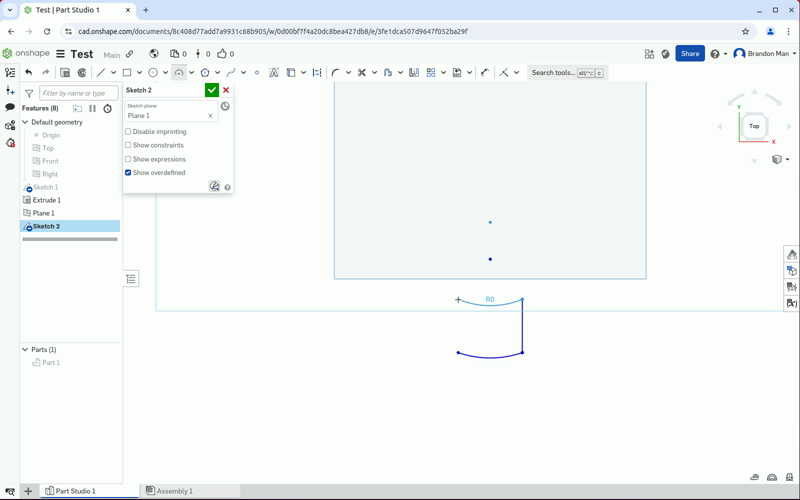
scroll(-6)
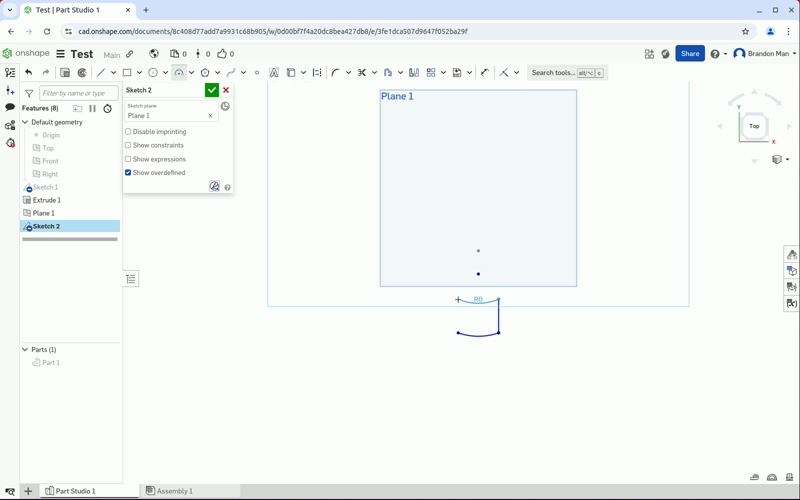
scroll(-6)
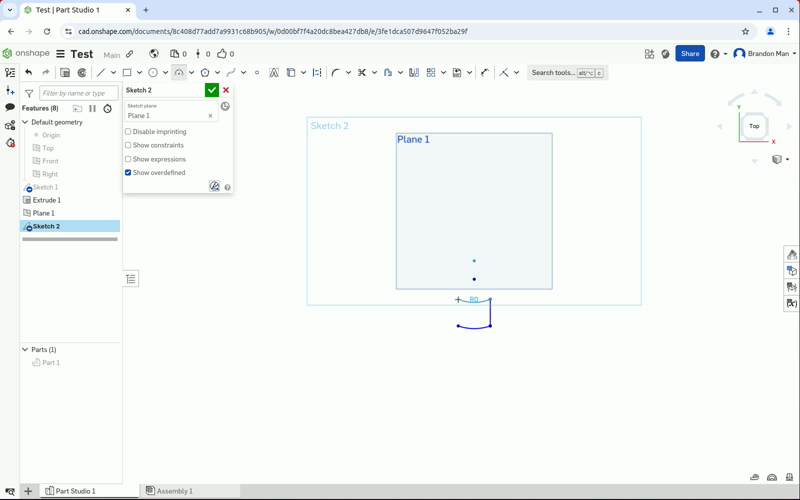
scroll(-6)
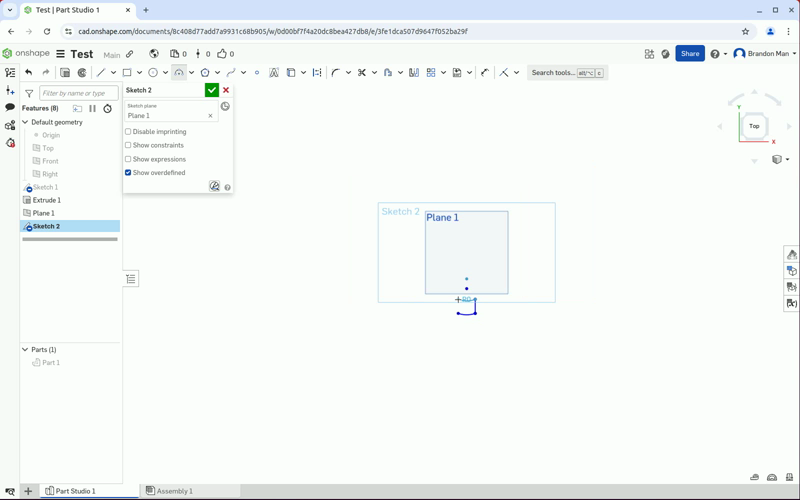
scroll(-6)
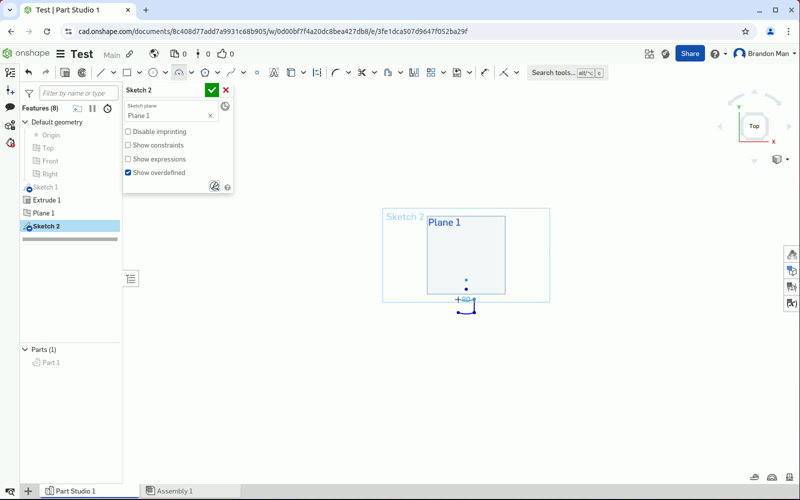
scroll(-6)
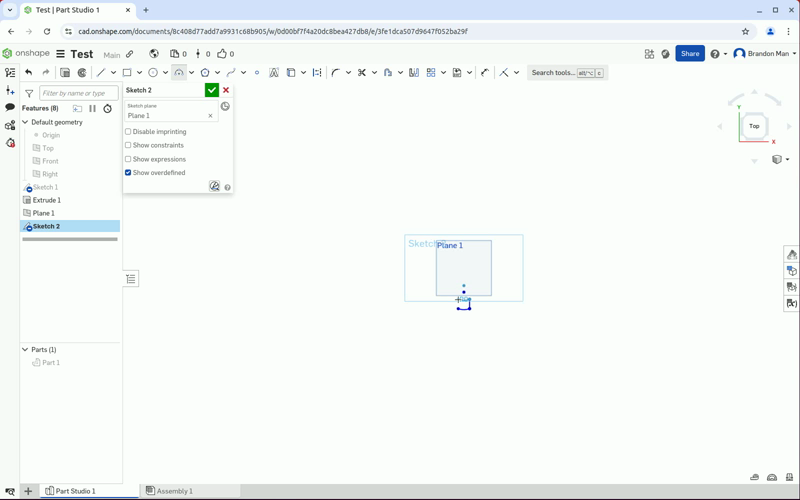
scroll(-6)
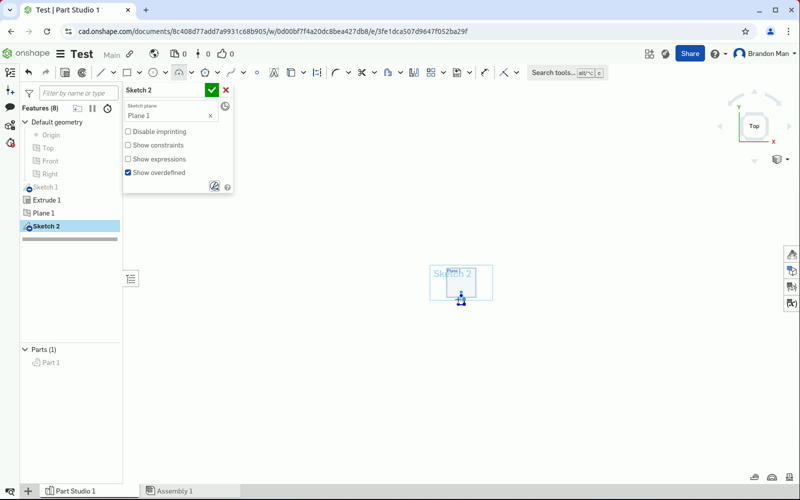
mouse_move(461, 300)
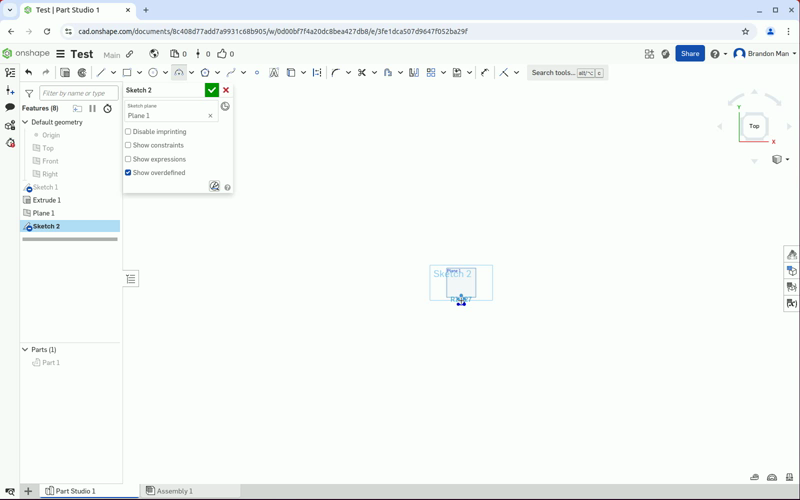
scroll(6)
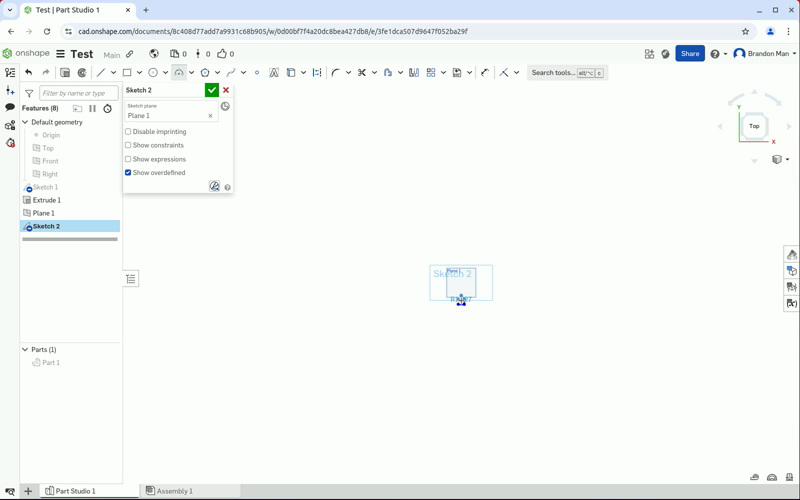
scroll(6)
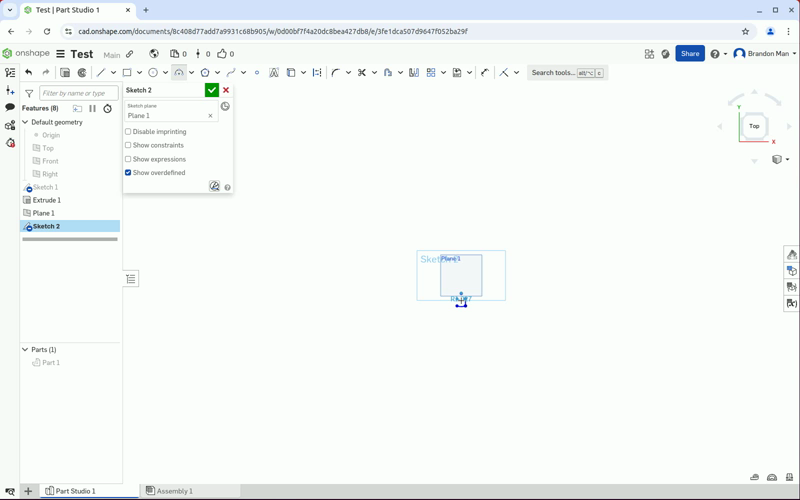
scroll(6)
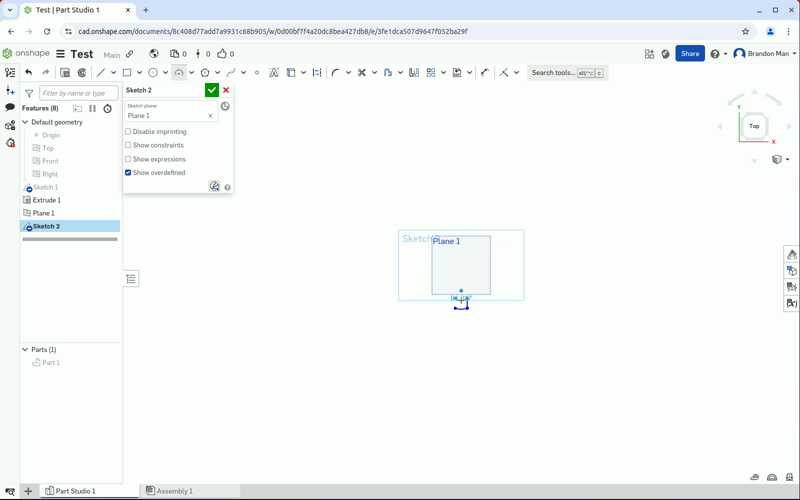
scroll(6)
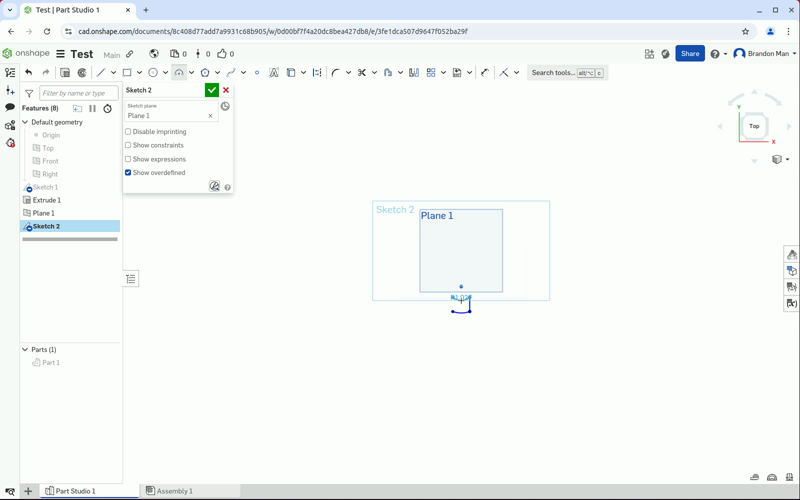
scroll(6)
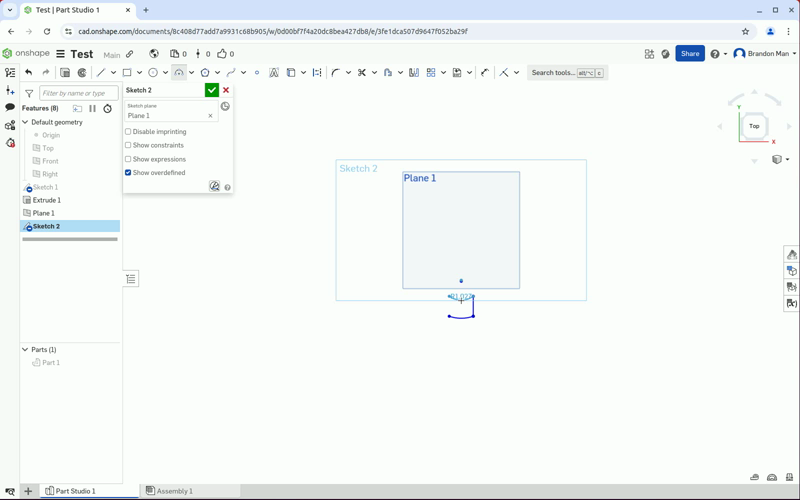
scroll(6)
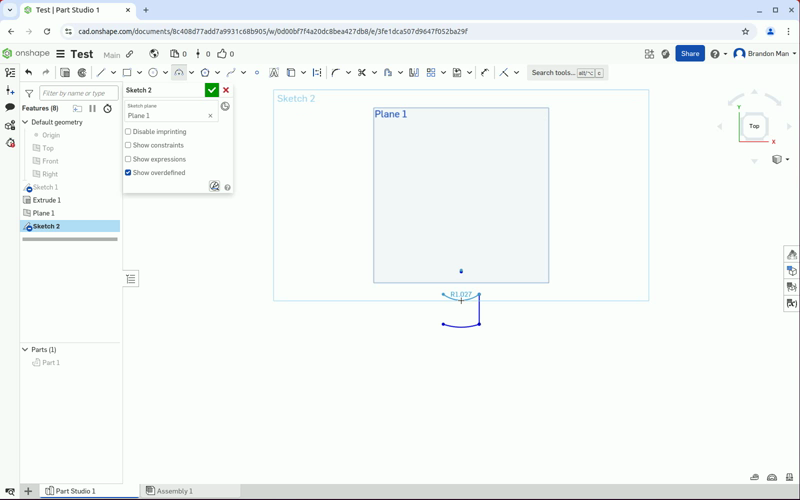
scroll(6)
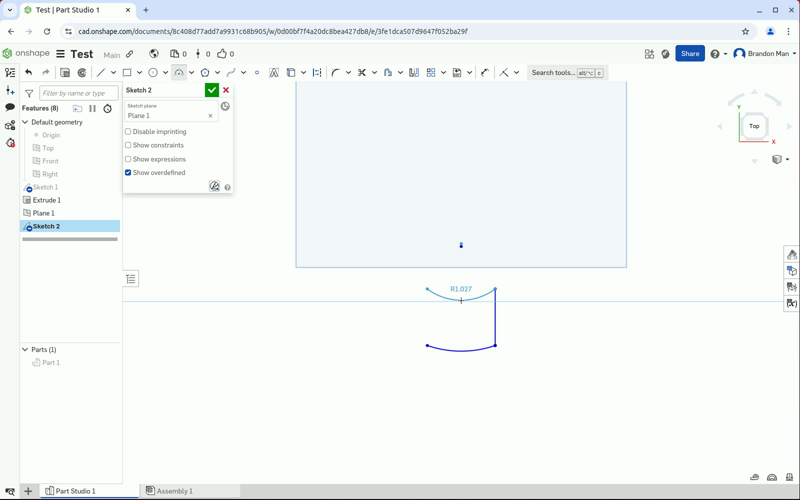
click(461, 300)
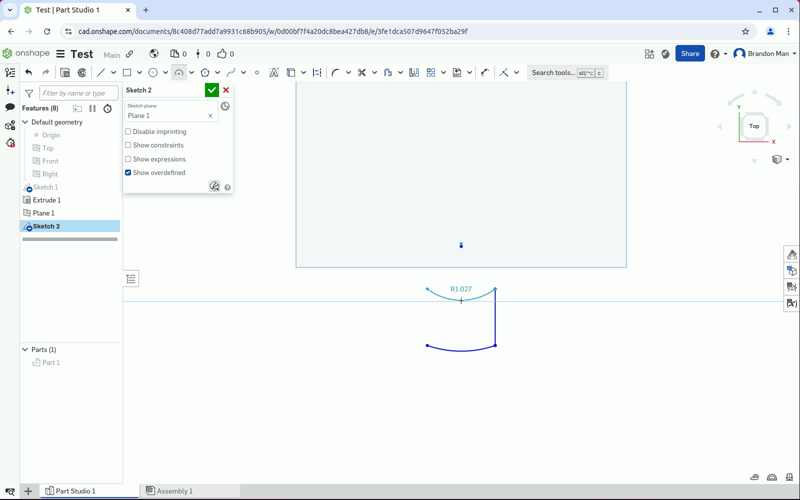
scroll(-6)
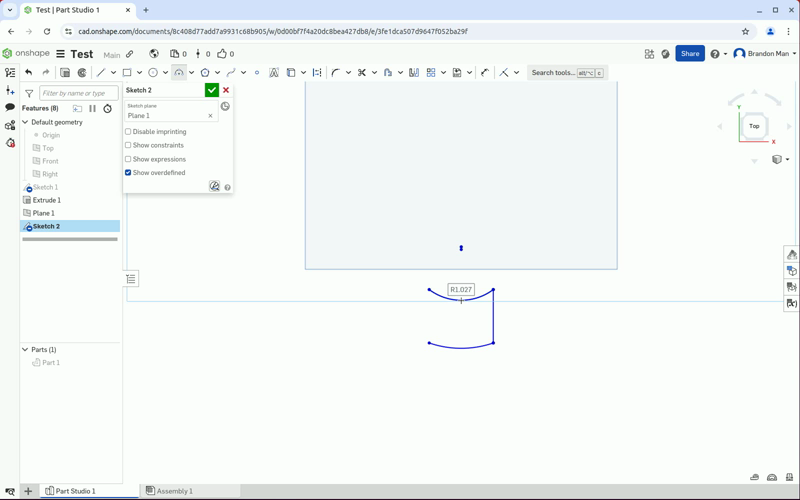
scroll(-6)
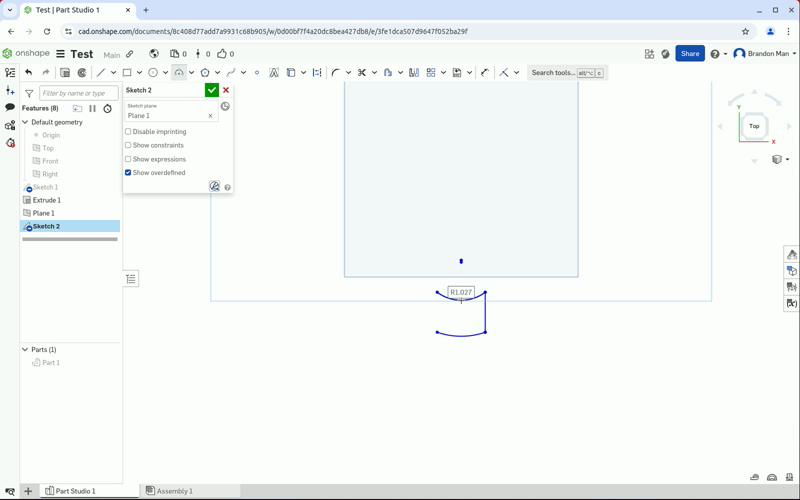
scroll(-6)
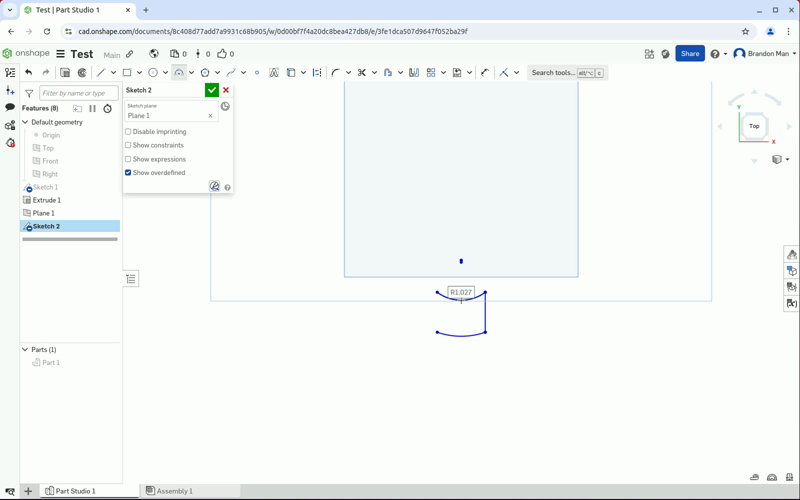
scroll(-6)
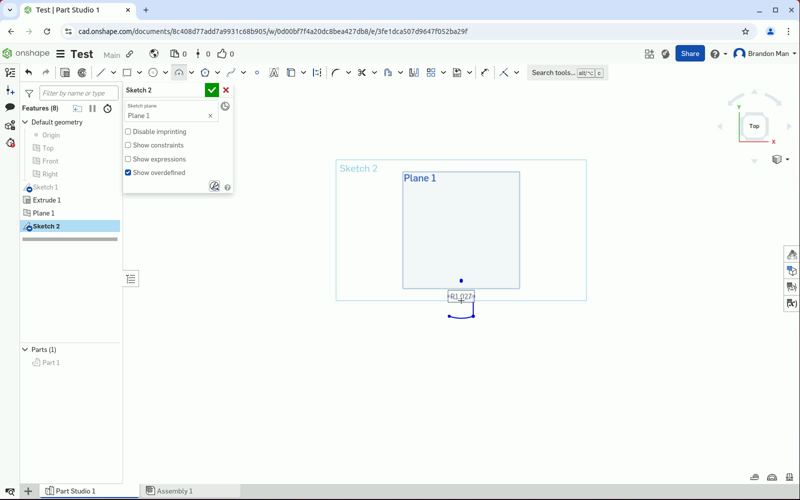
scroll(-6)
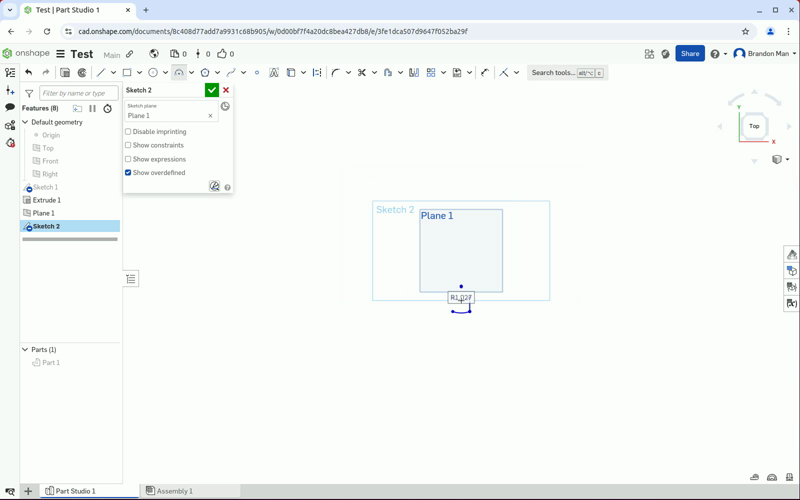
scroll(-6)
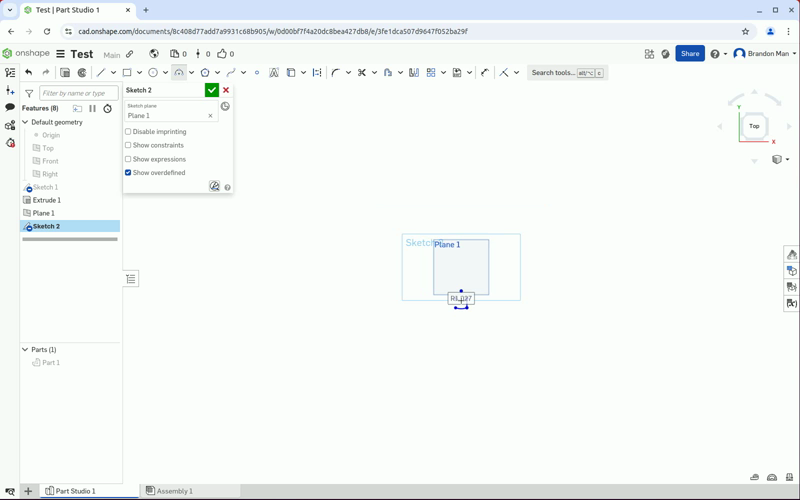
scroll(-6)
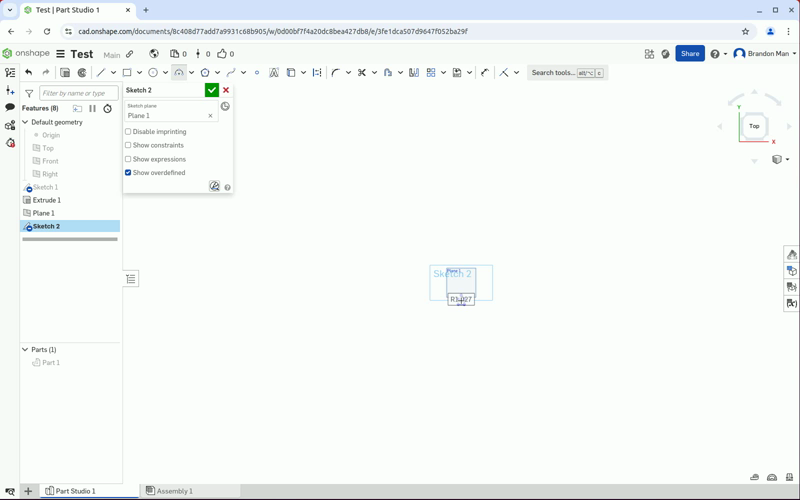
key_up(shift)
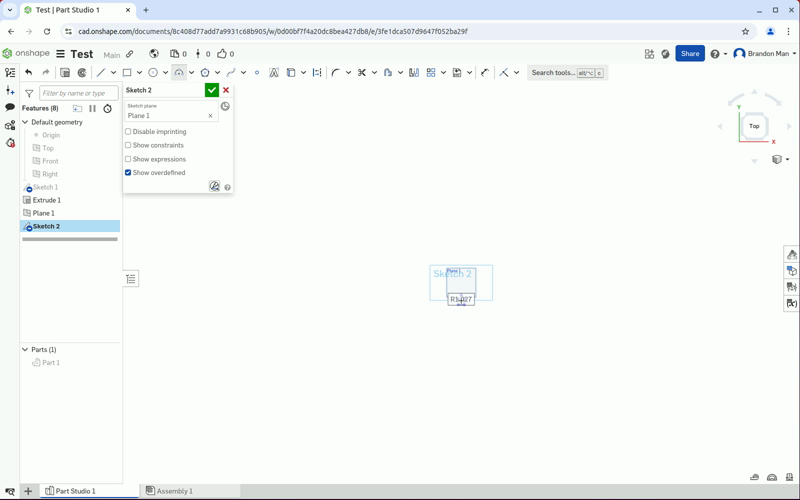
key(esc)
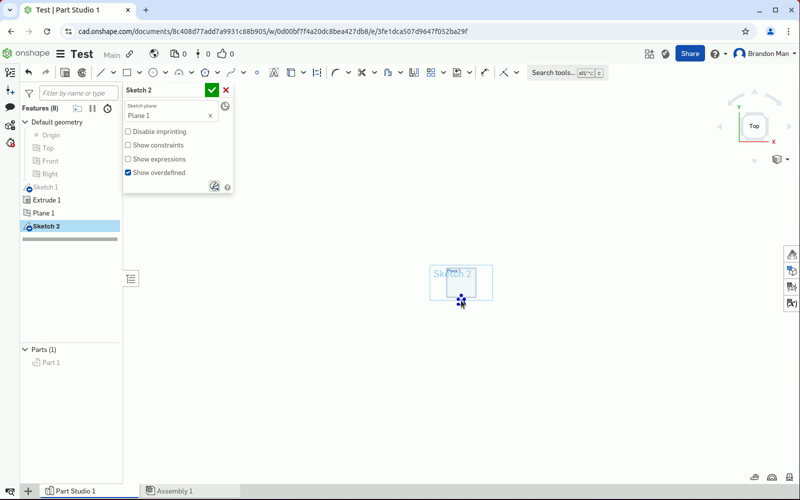
key(l)
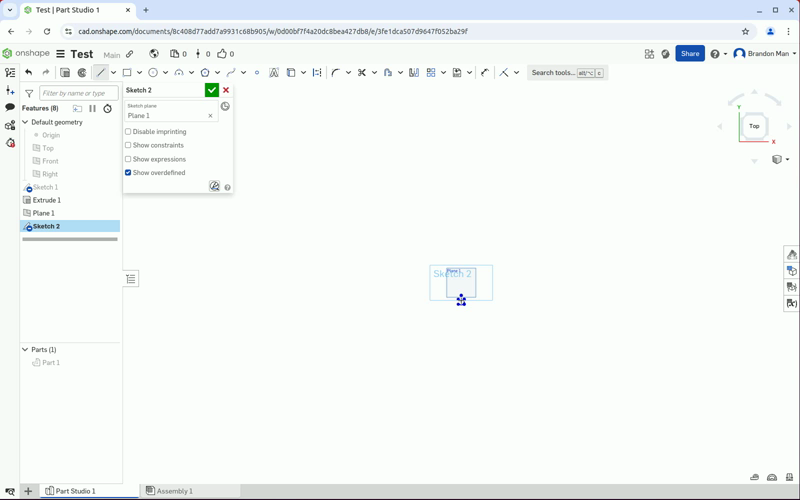
mouse_move(458, 299)
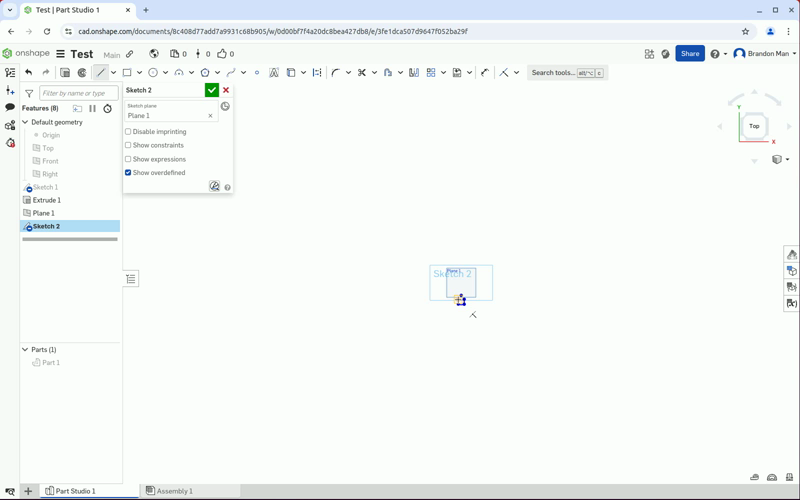
scroll(6)
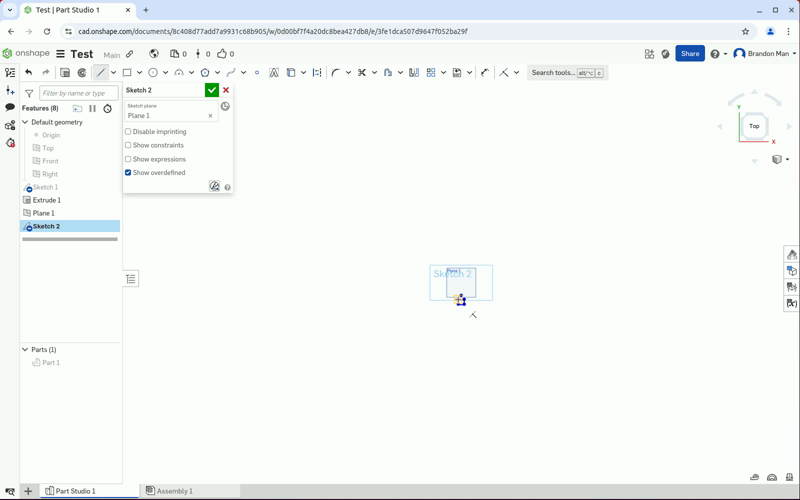
scroll(6)
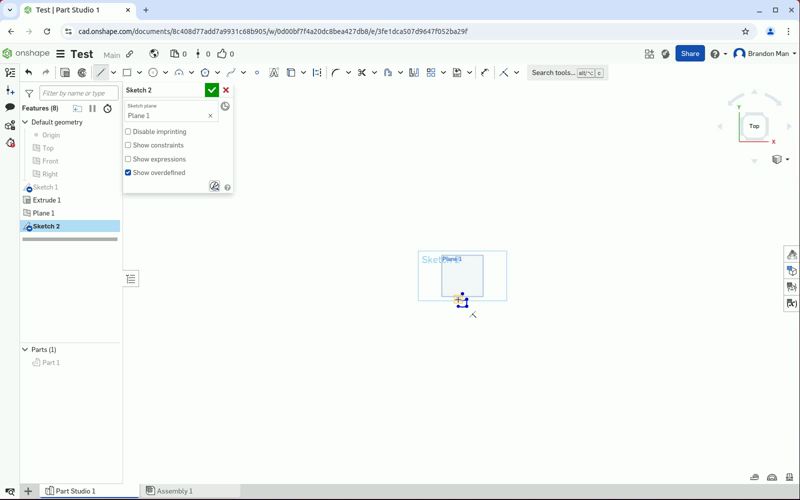
scroll(6)
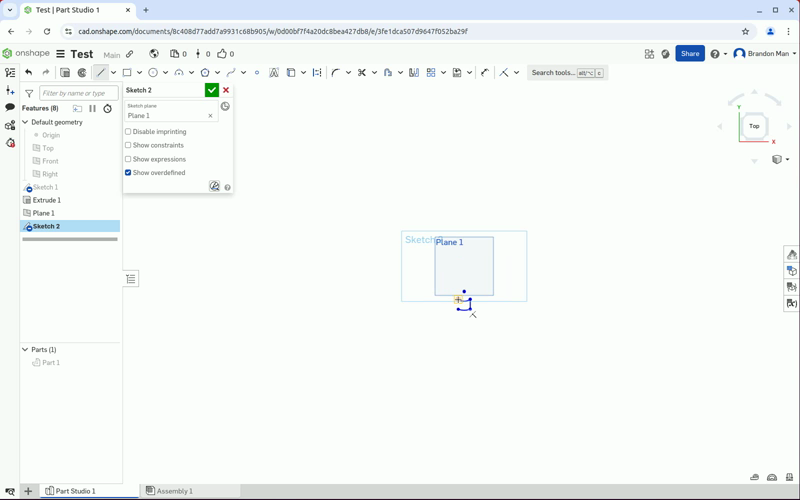
scroll(6)
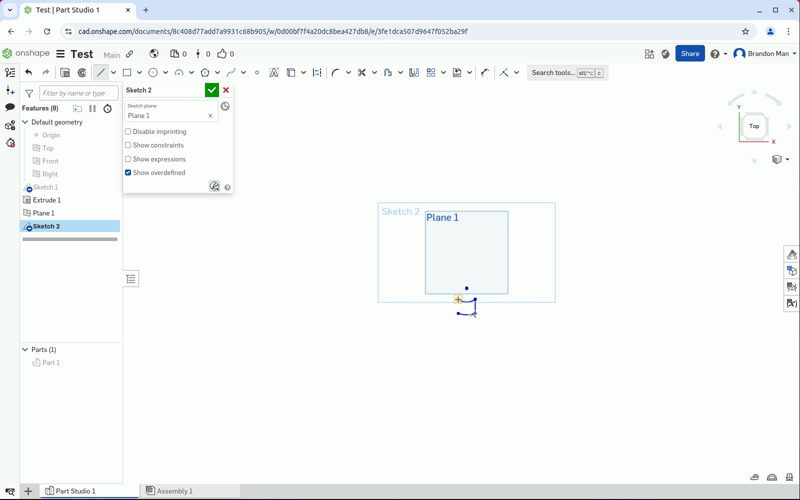
scroll(6)
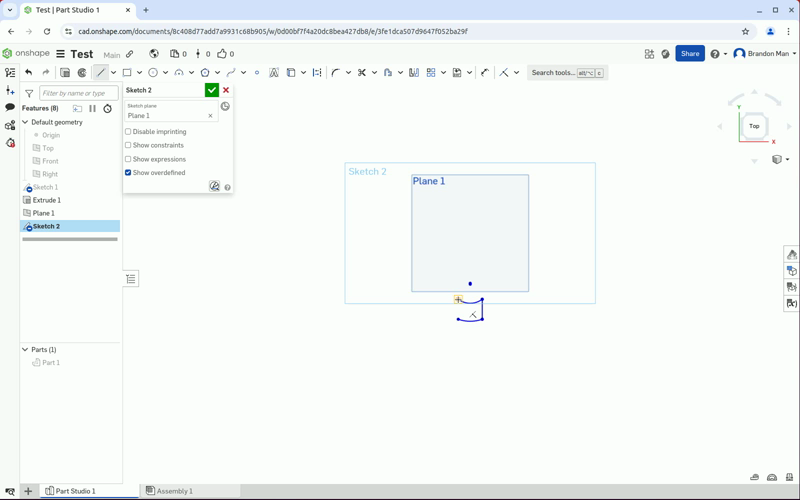
scroll(6)
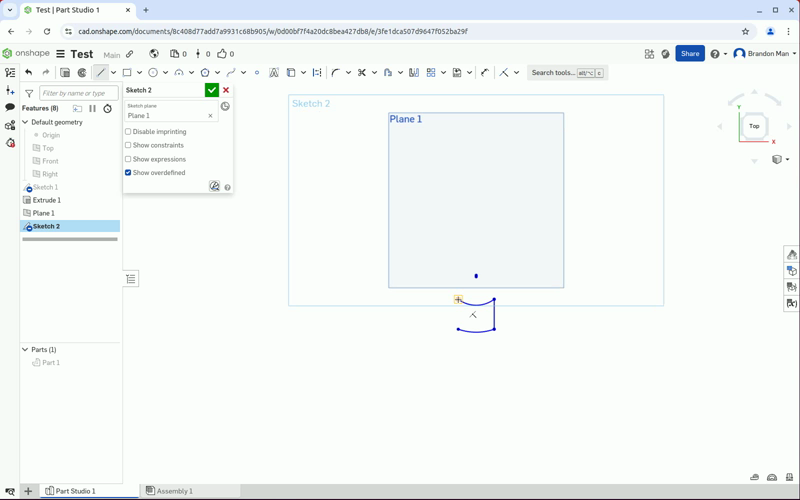
scroll(6)
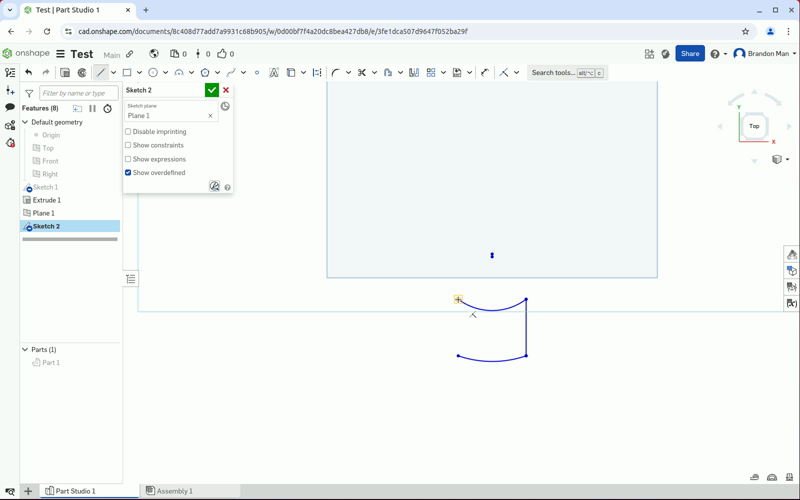
click(458, 299)
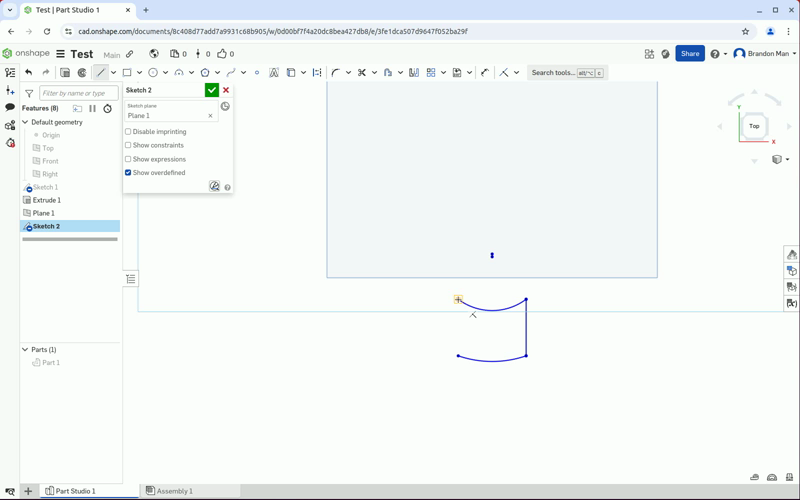
scroll(-6)
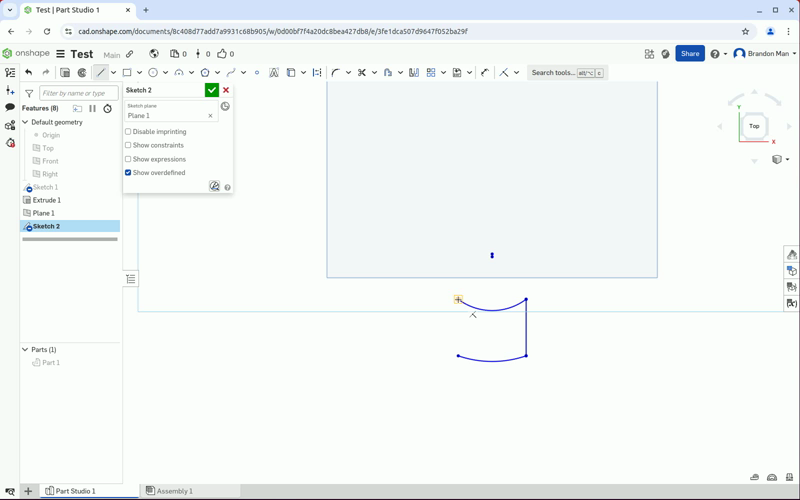
scroll(-6)
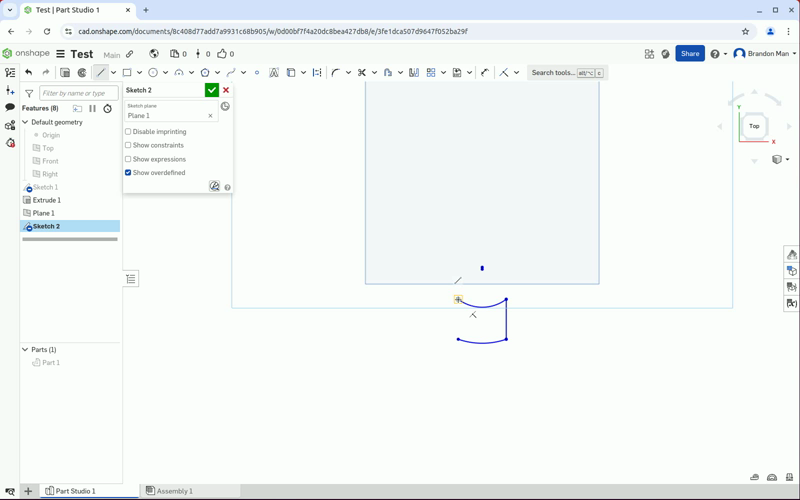
scroll(-6)
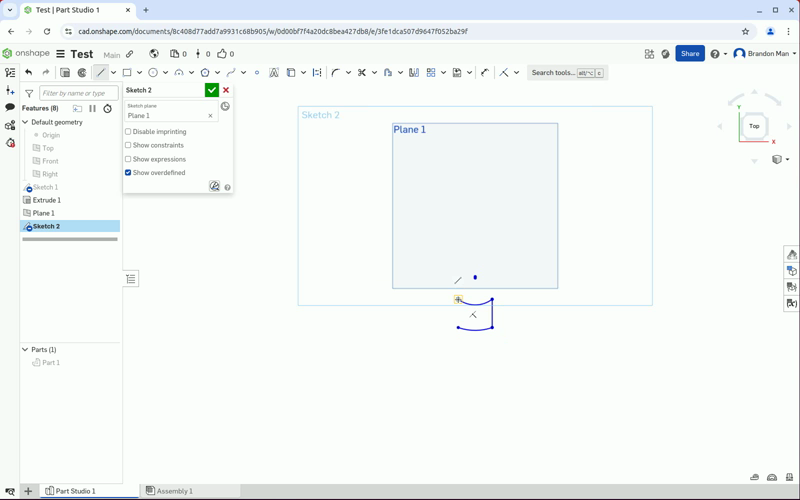
scroll(-6)
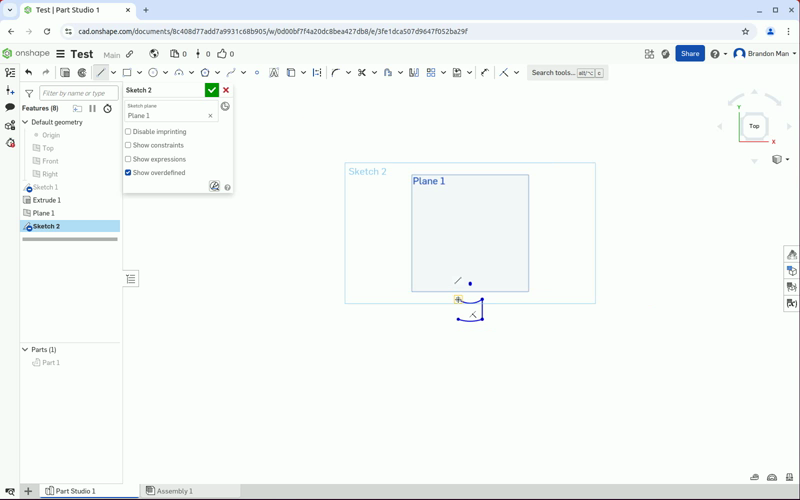
scroll(-6)
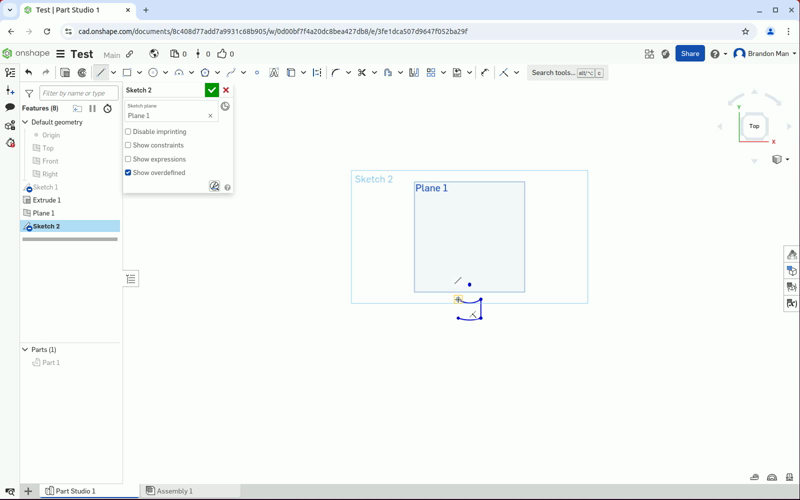
scroll(-6)
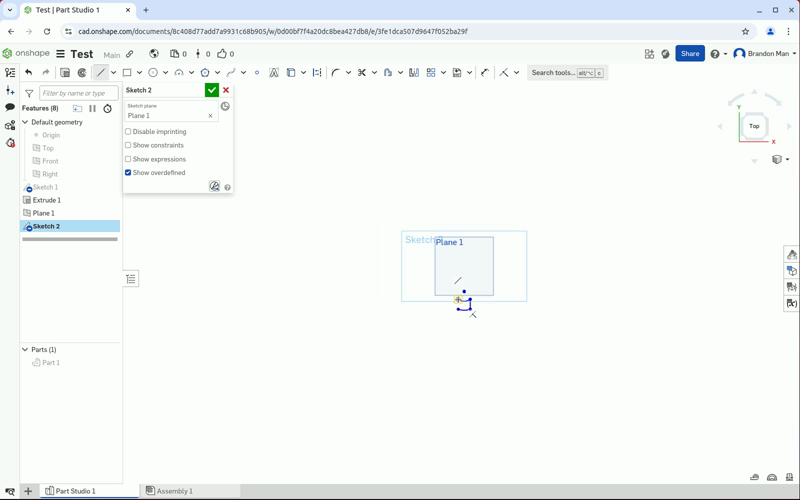
scroll(-6)
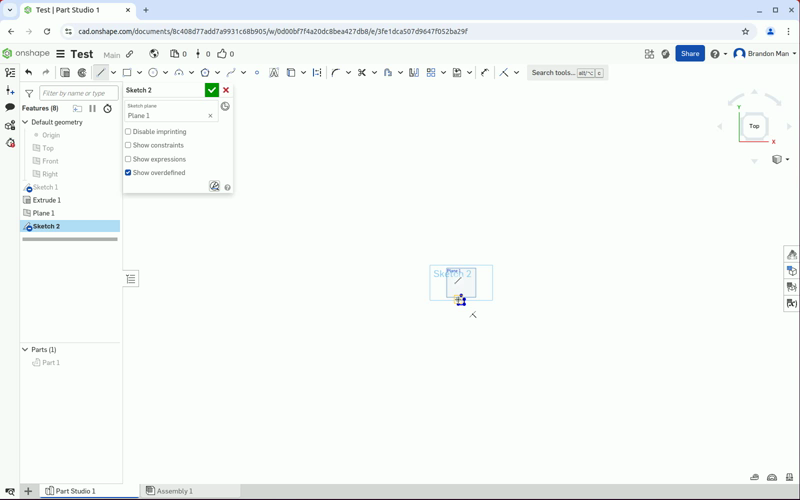
mouse_move(488, 299)
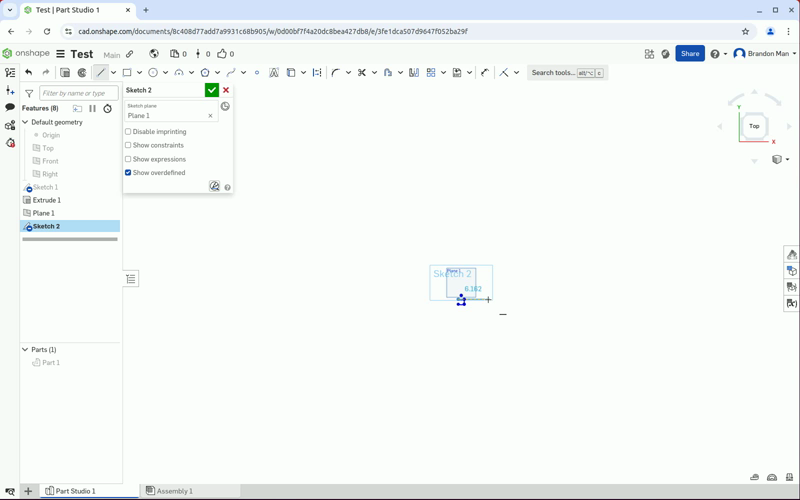
key_down(shift)
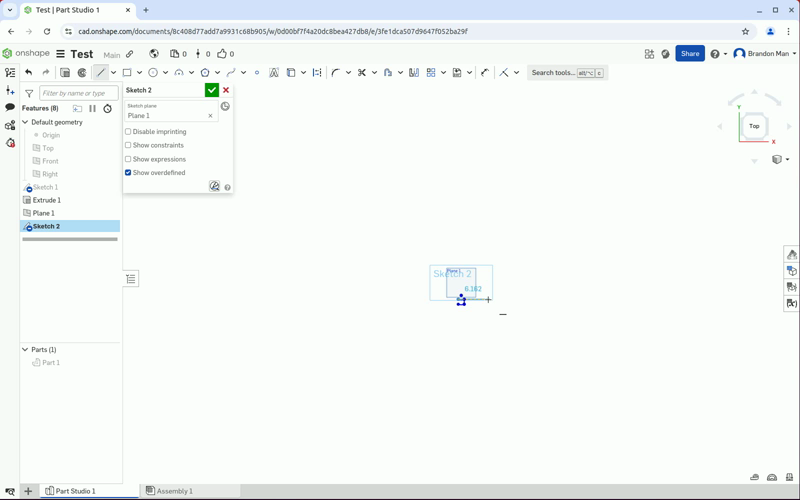
mouse_move(458, 304)
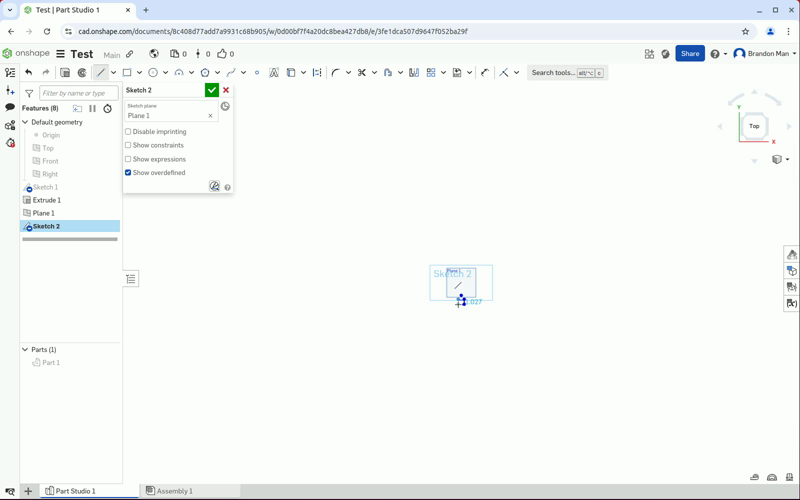
scroll(6)
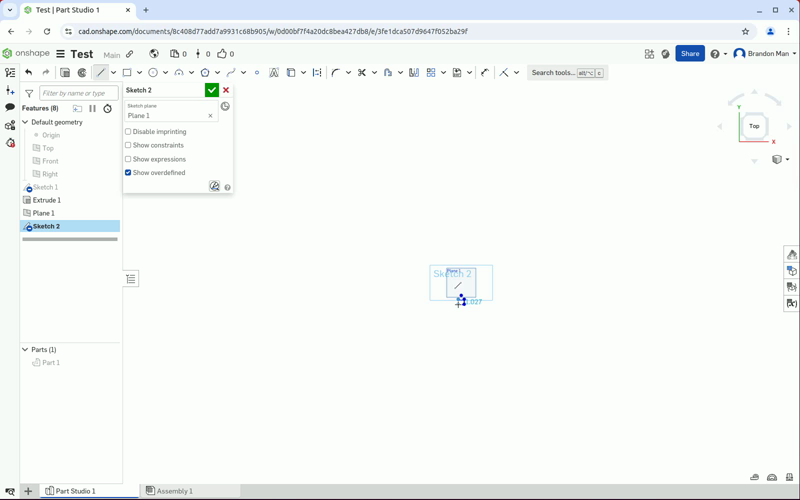
scroll(6)
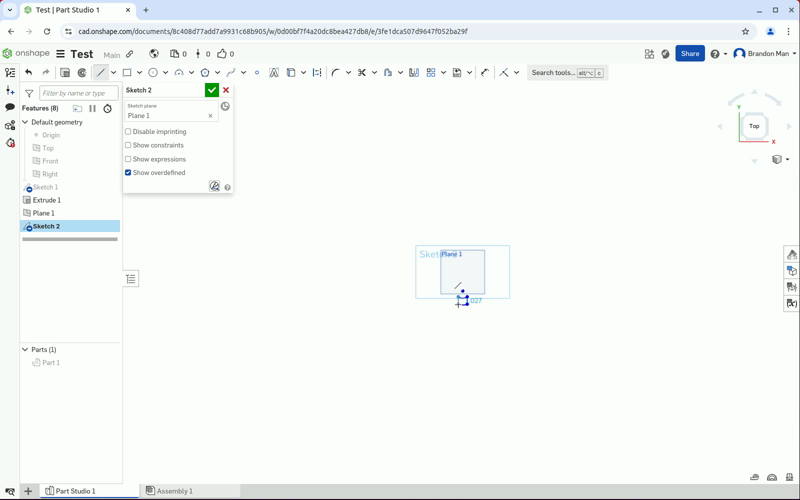
scroll(6)
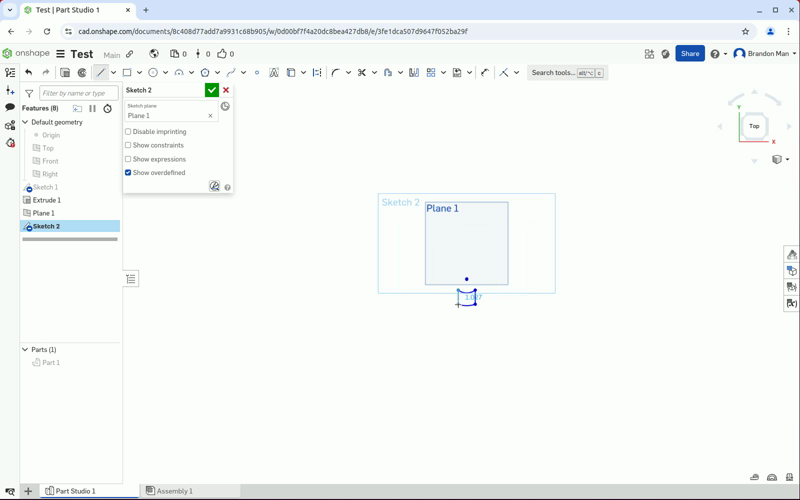
scroll(6)
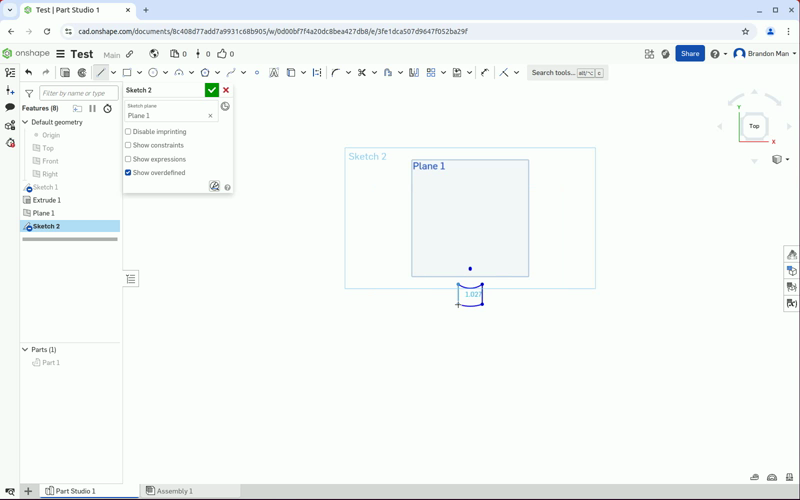
scroll(6)
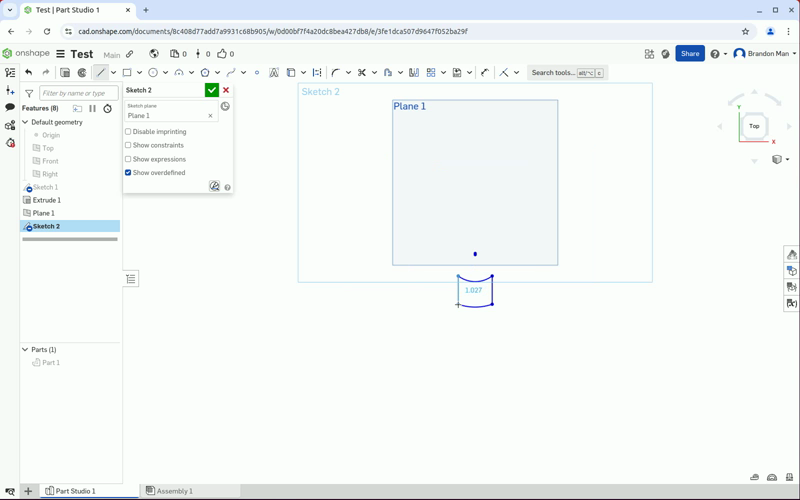
scroll(6)
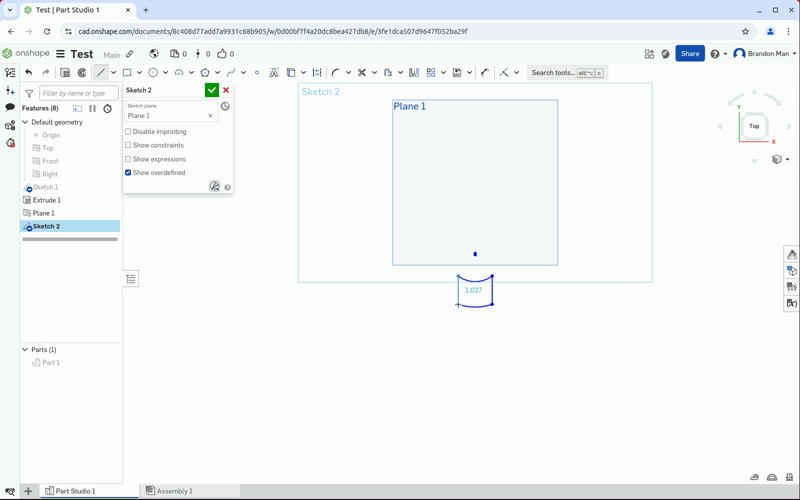
scroll(6)
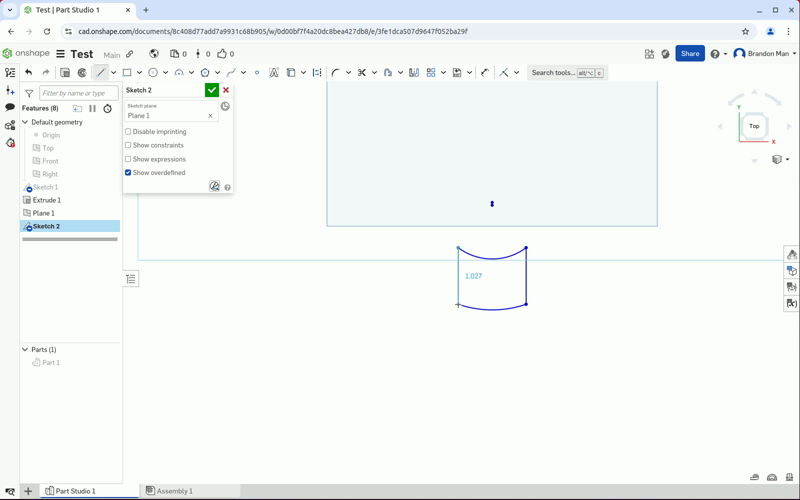
key_up(shift)
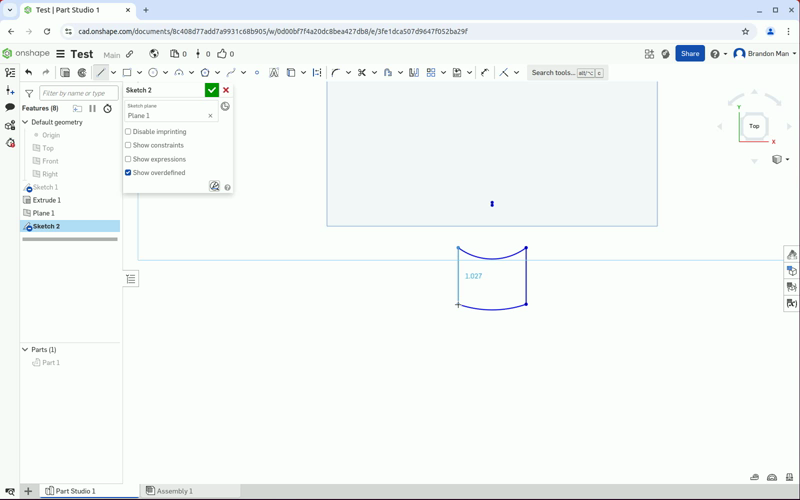
click(458, 304)
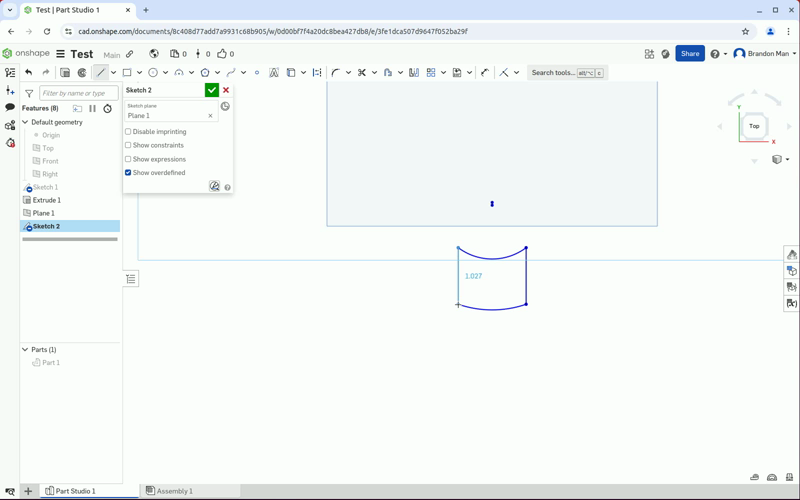
scroll(-6)
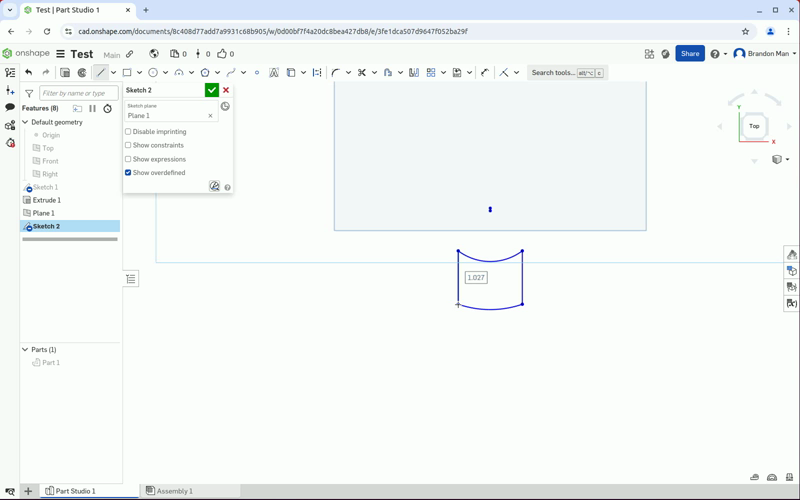
scroll(-6)
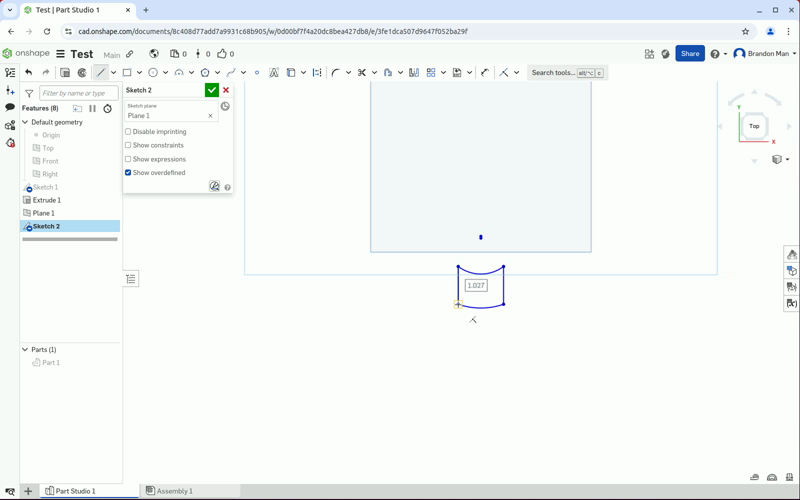
scroll(-6)
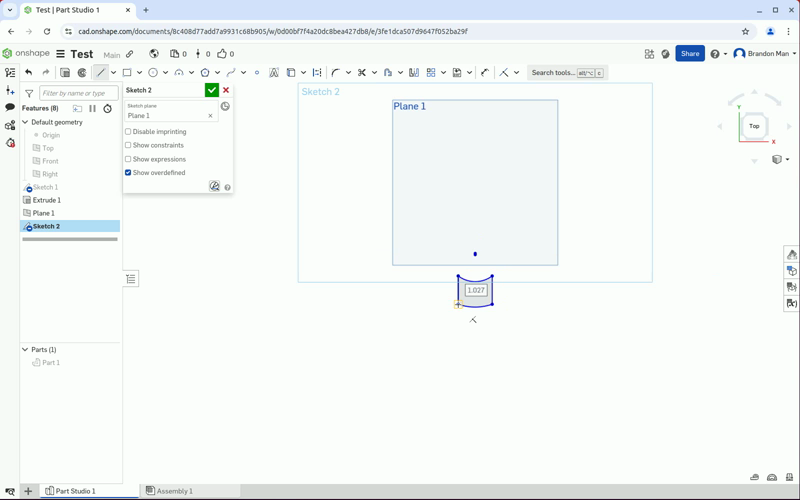
scroll(-6)
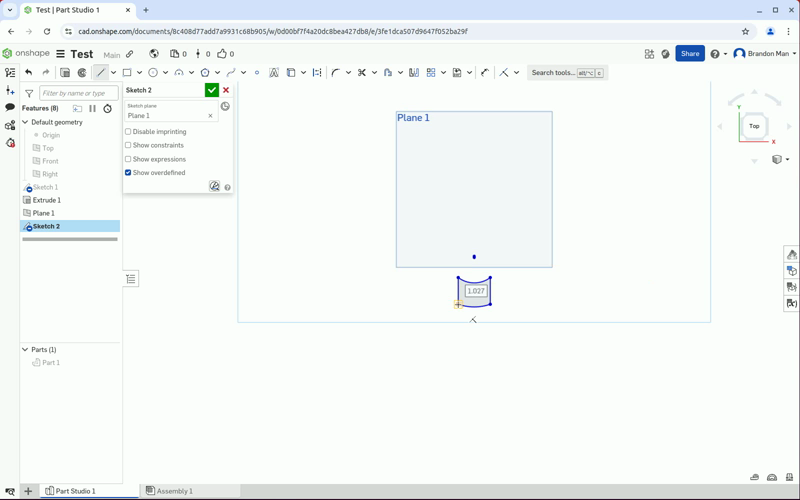
scroll(-6)
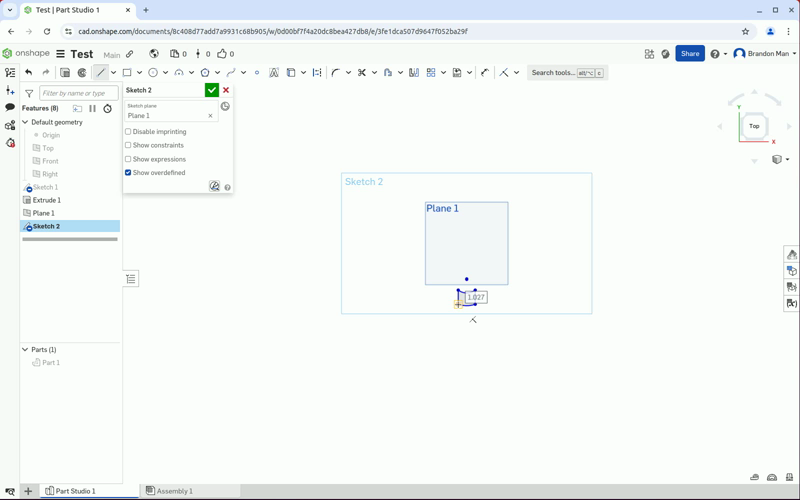
scroll(-6)
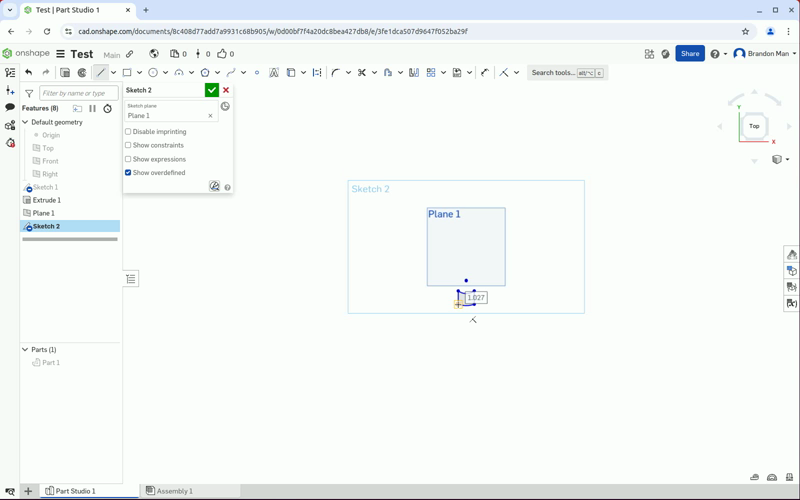
scroll(-6)
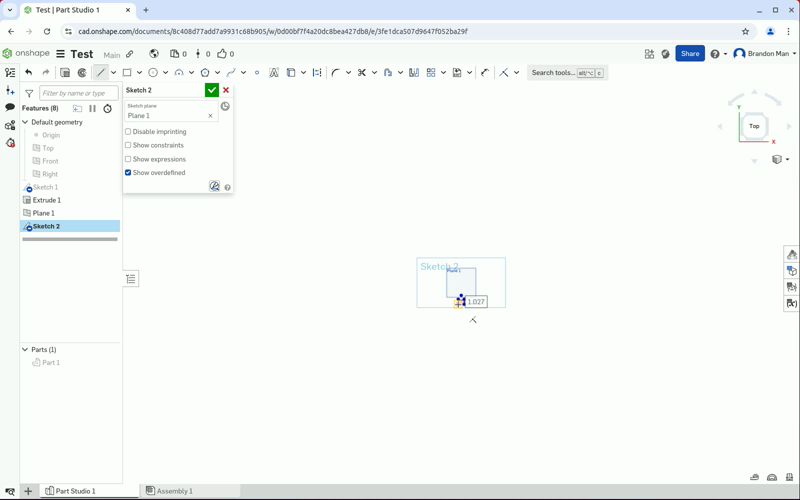
key(esc)
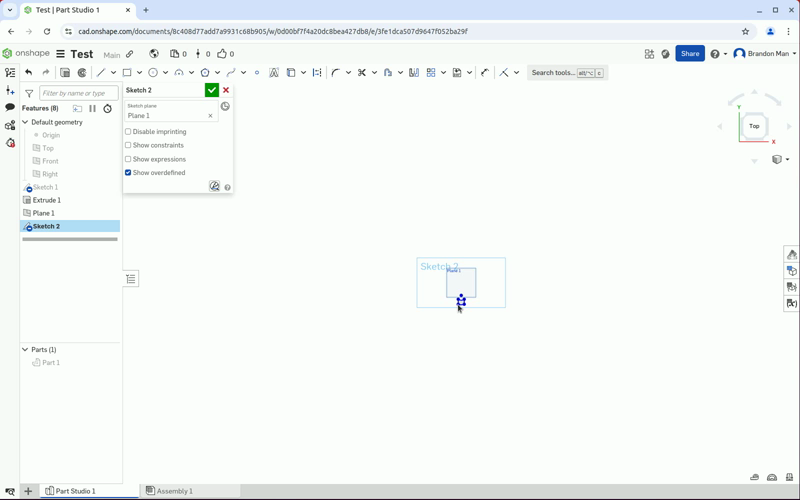
mouse_move(464, 301)
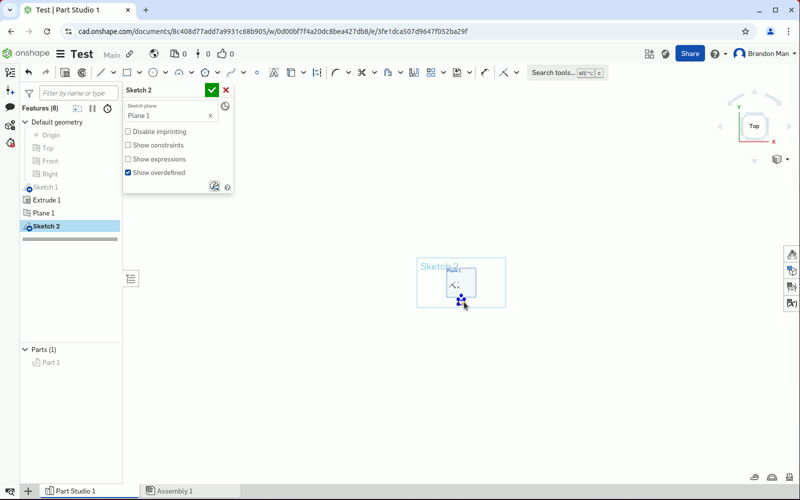
scroll(6)
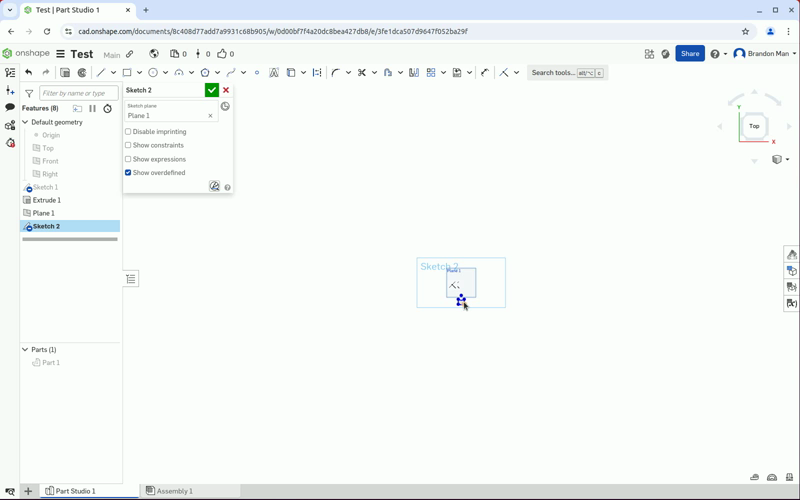
scroll(6)
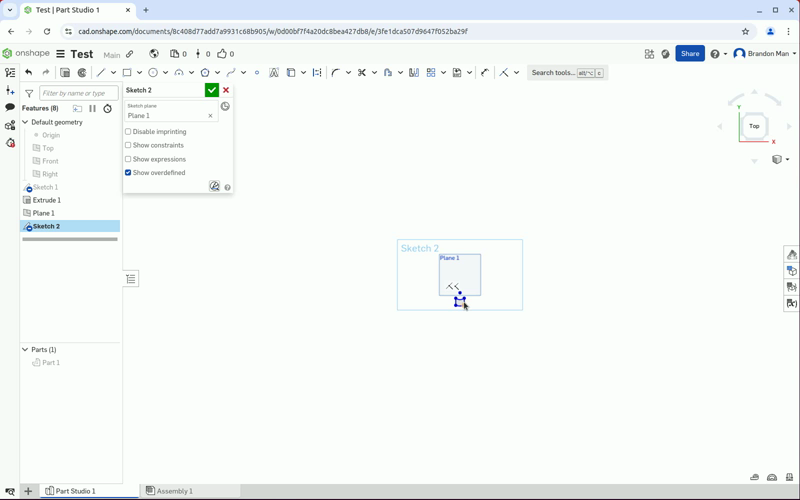
scroll(6)
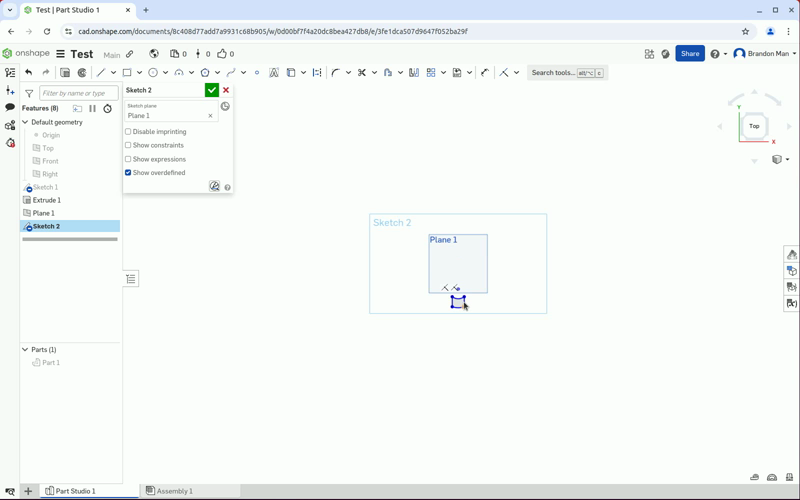
scroll(6)
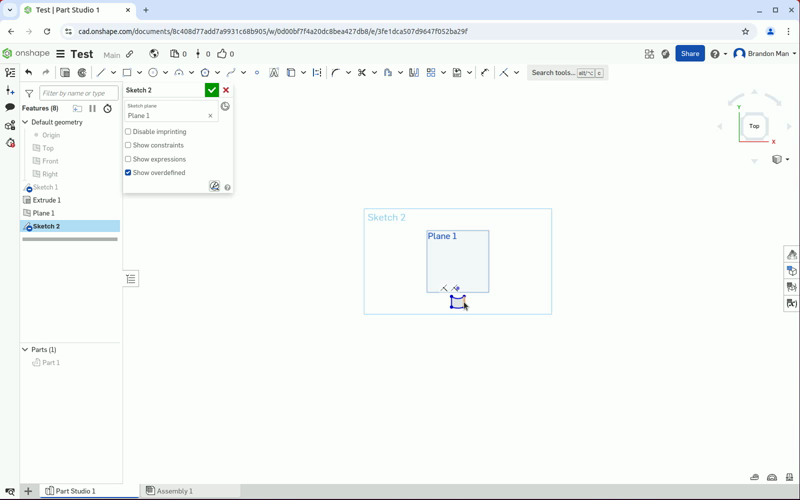
scroll(6)
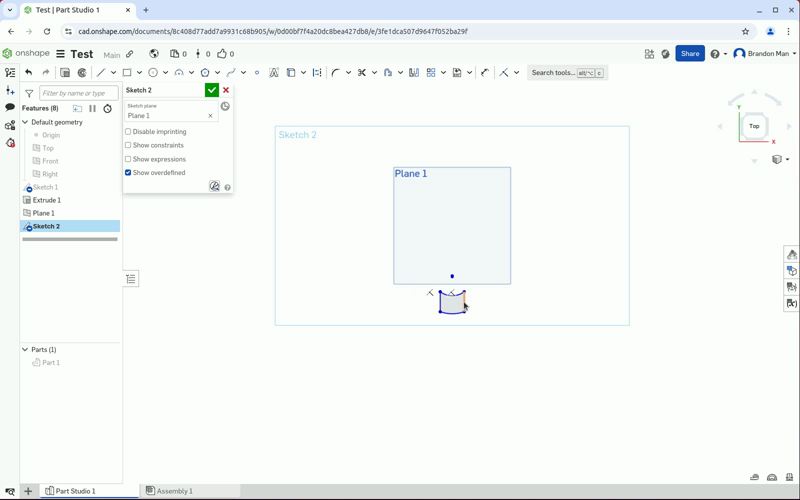
scroll(6)
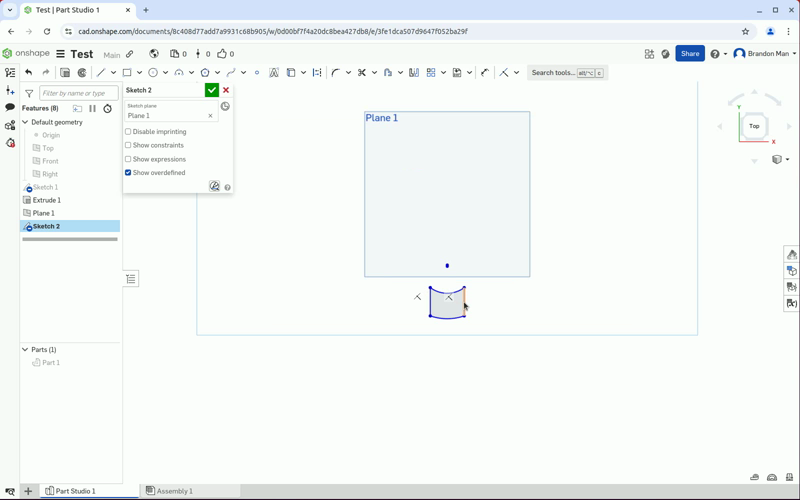
scroll(6)
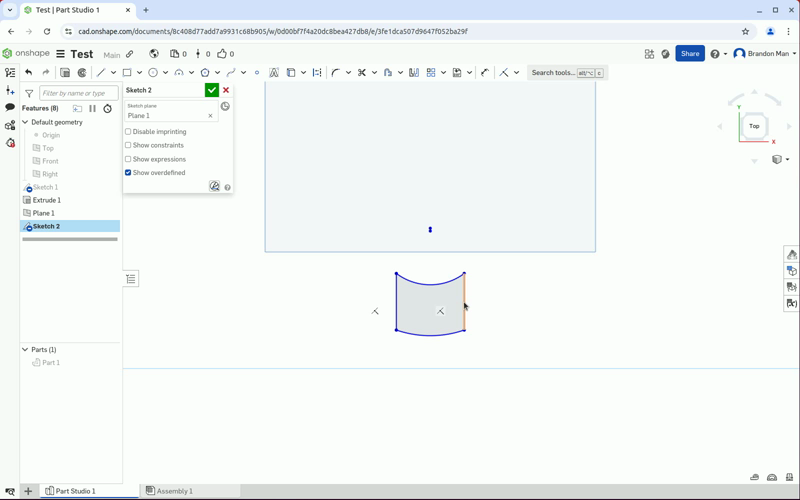
click(464, 301)
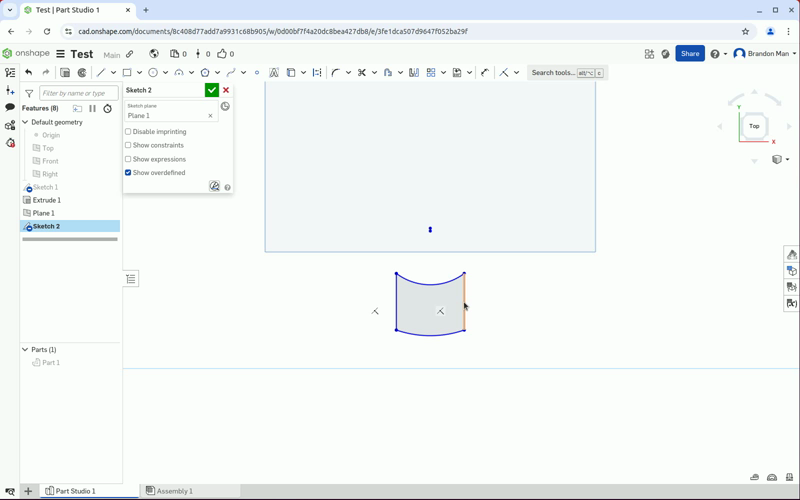
scroll(-6)
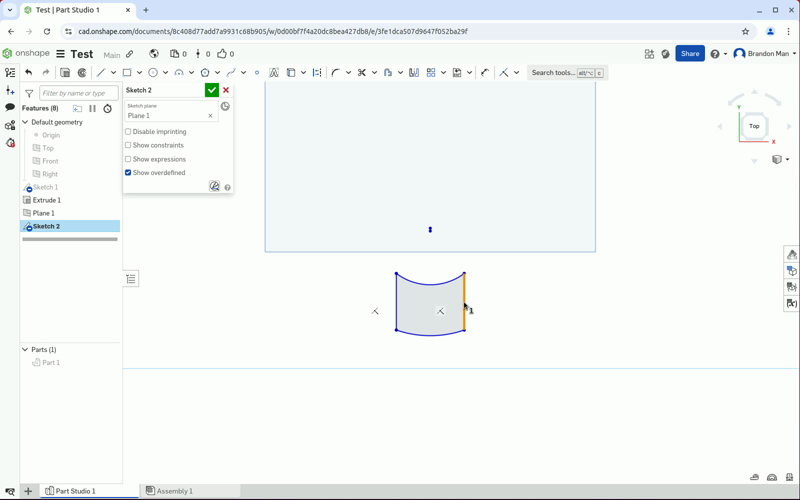
scroll(-6)
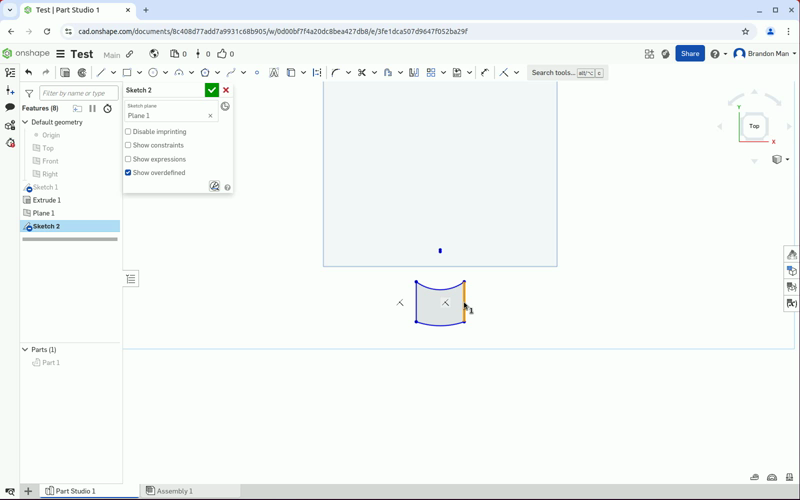
scroll(-6)
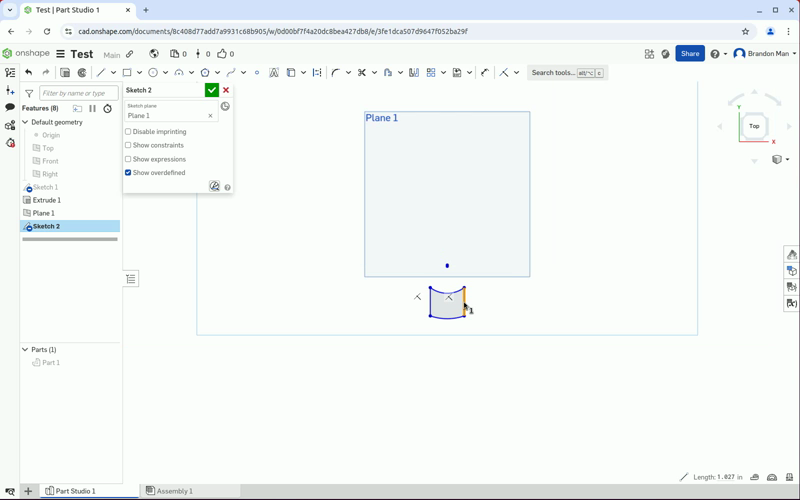
scroll(-6)
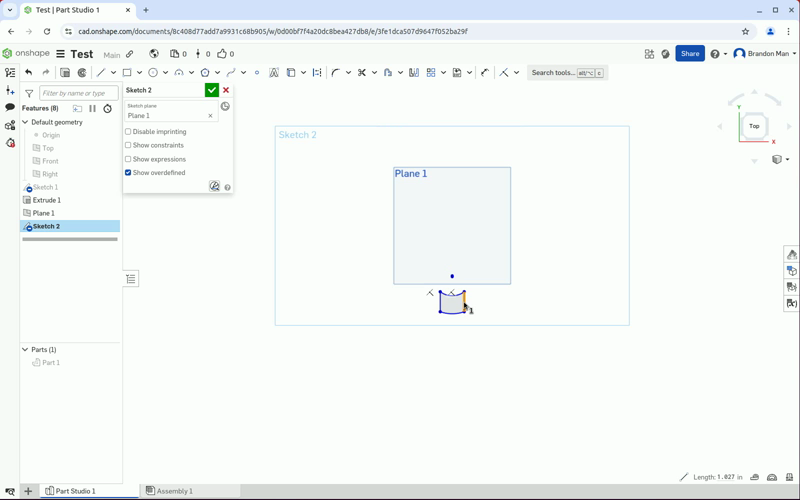
scroll(-6)
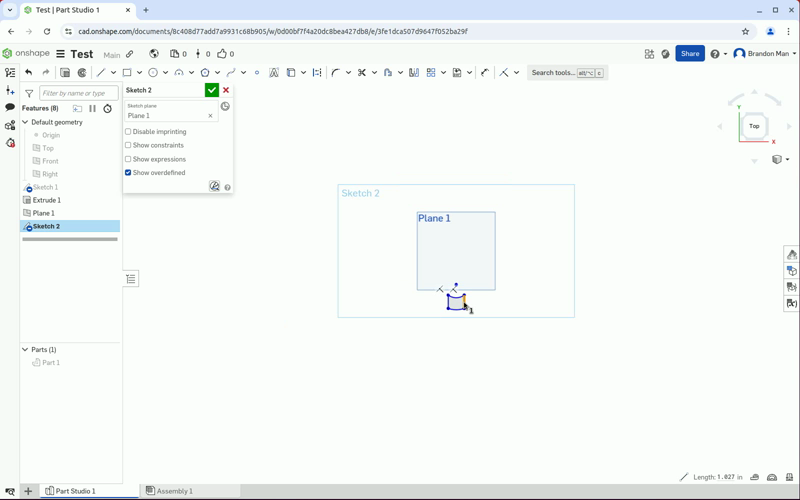
scroll(-6)
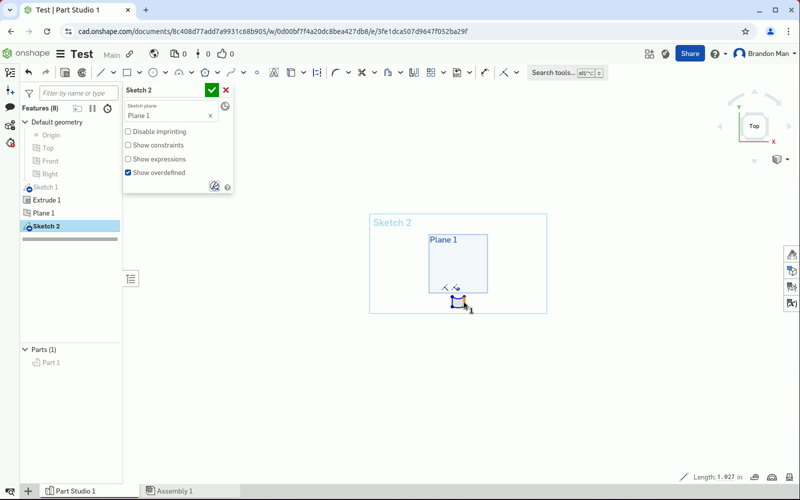
scroll(-6)
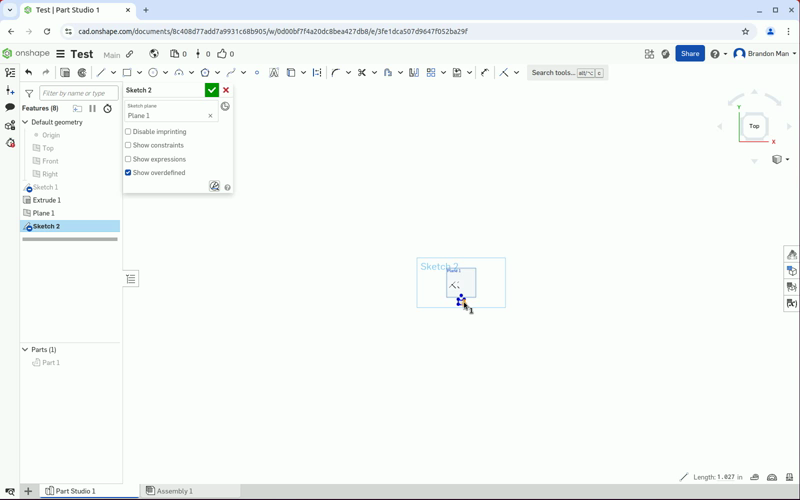
mouse_move(73, 352)
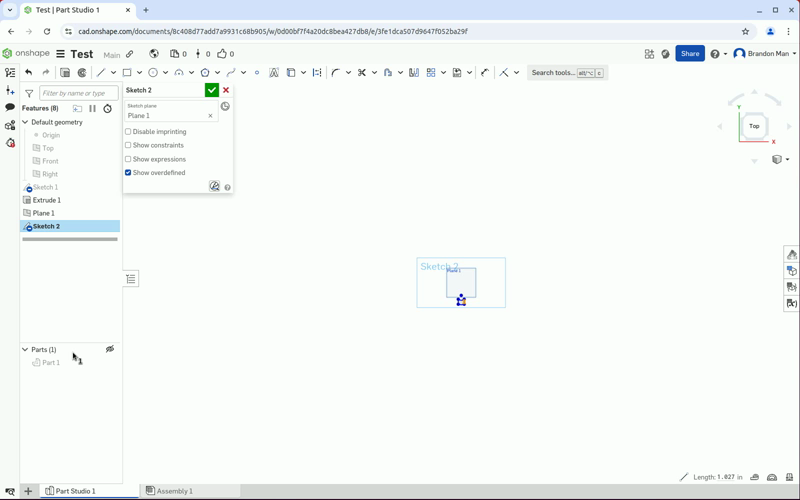
key(shift+y)
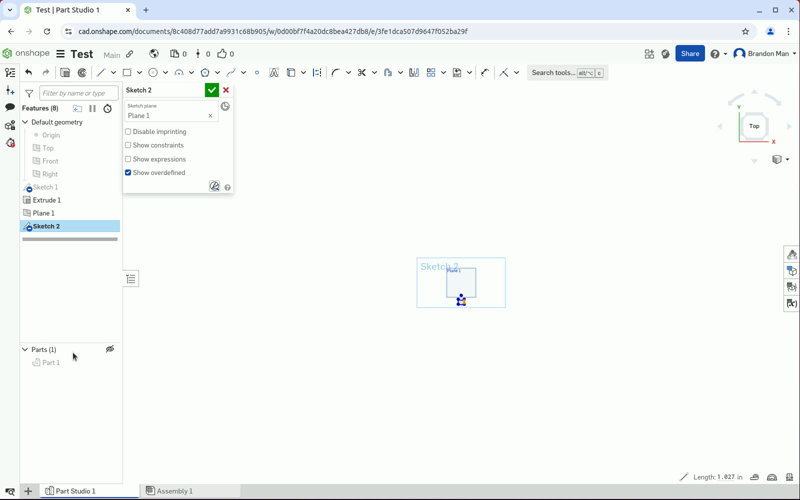
key(shift+e)
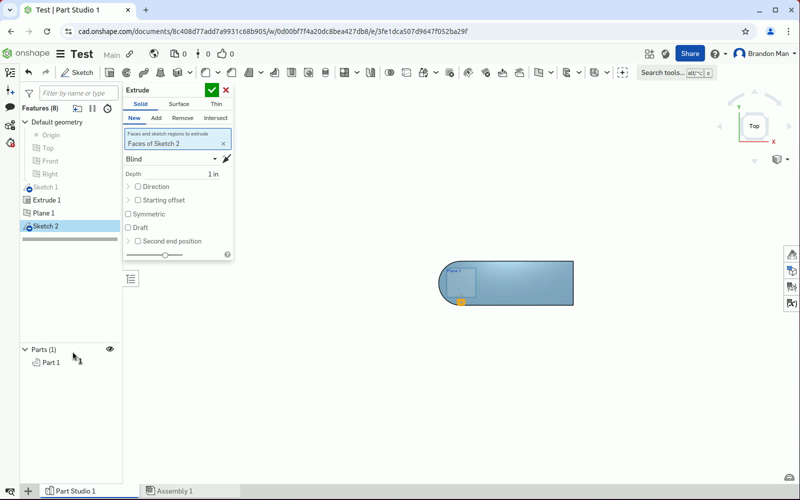
mouse_move(143, 106)
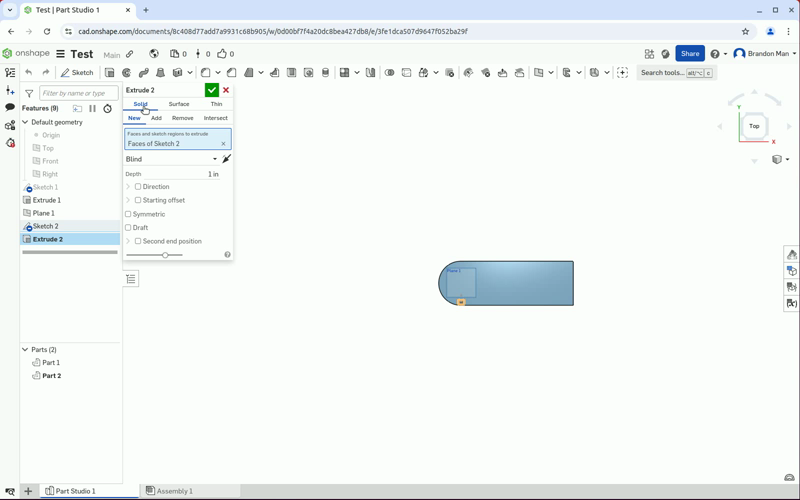
click(143, 106)
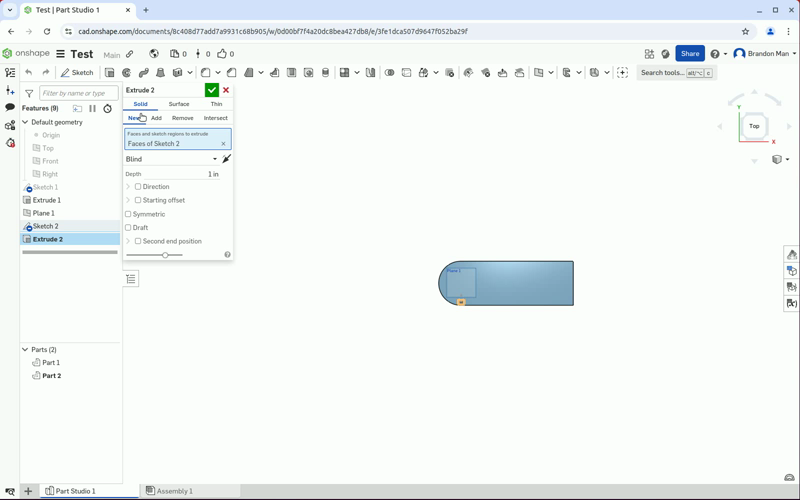
mouse_move(137, 120)
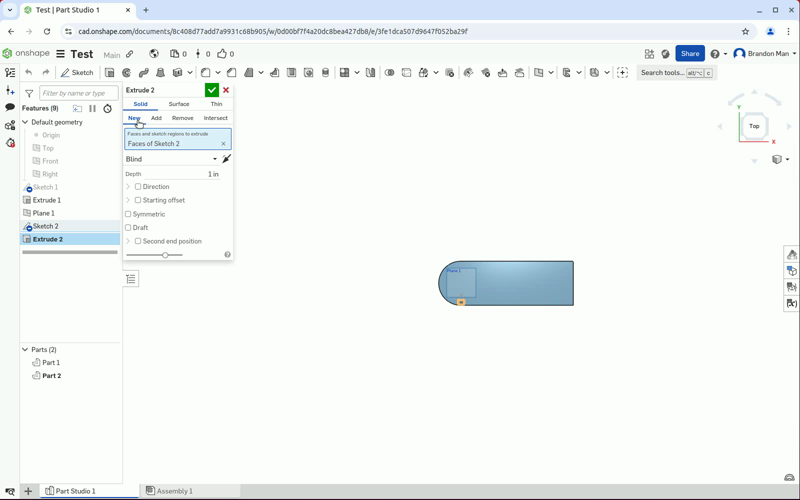
click(137, 120)
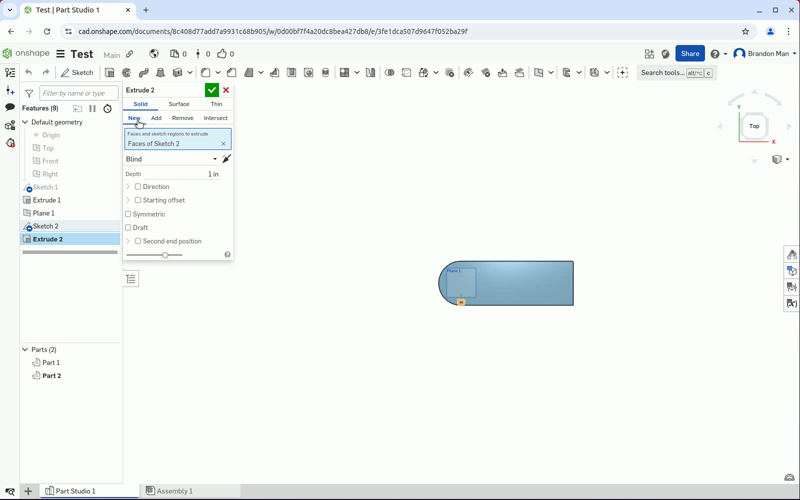
key(tab, 4)
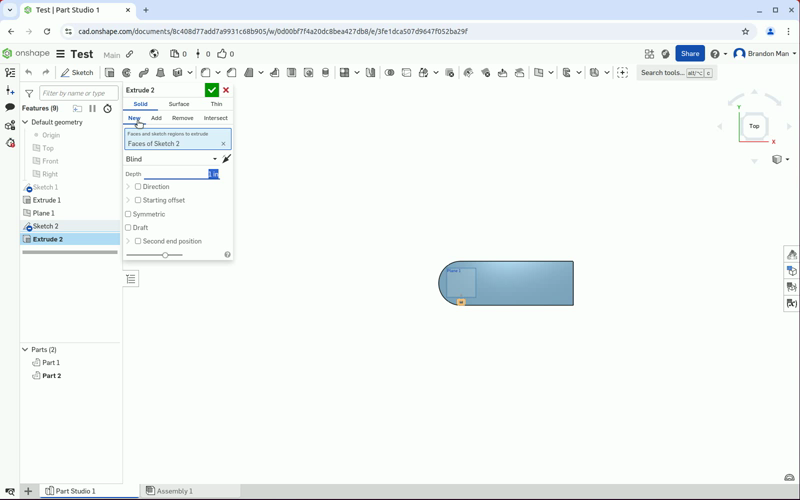
text(0.722)
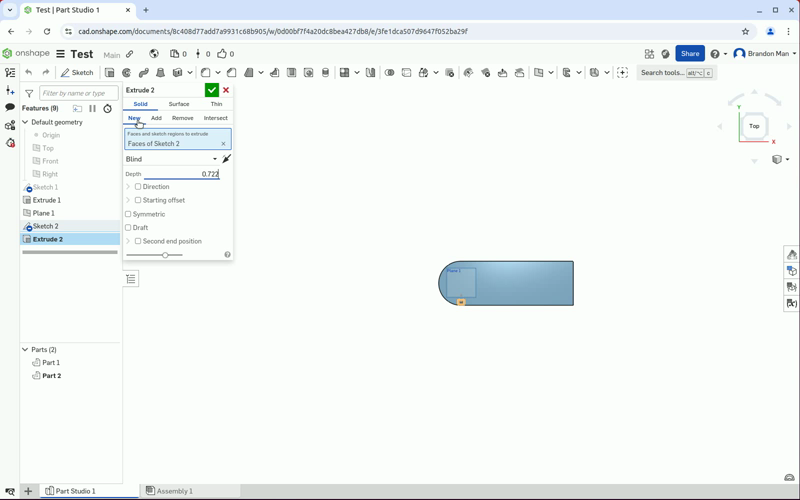
key(enter)
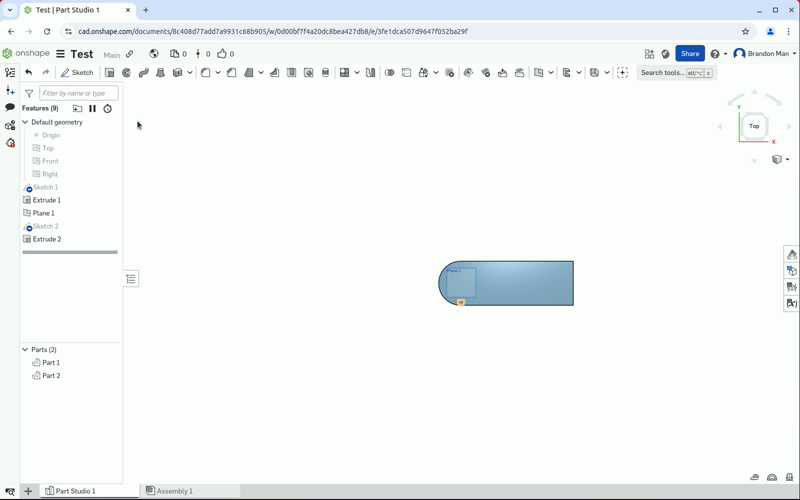
key(shift+h)
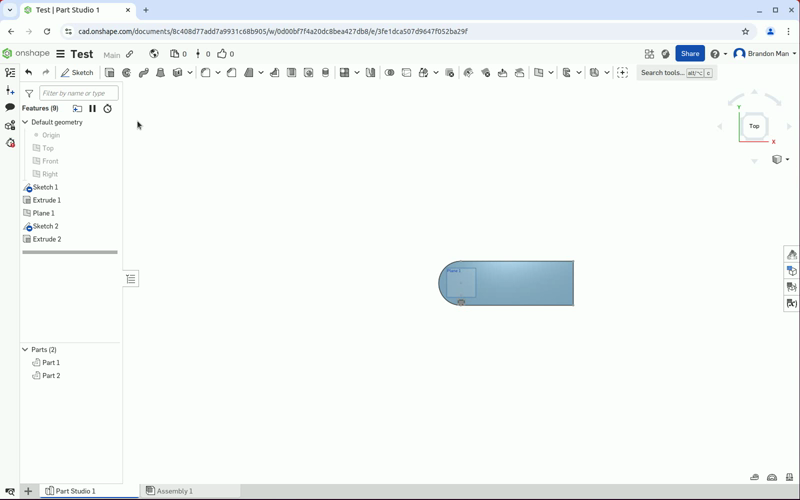
key(shift+h)
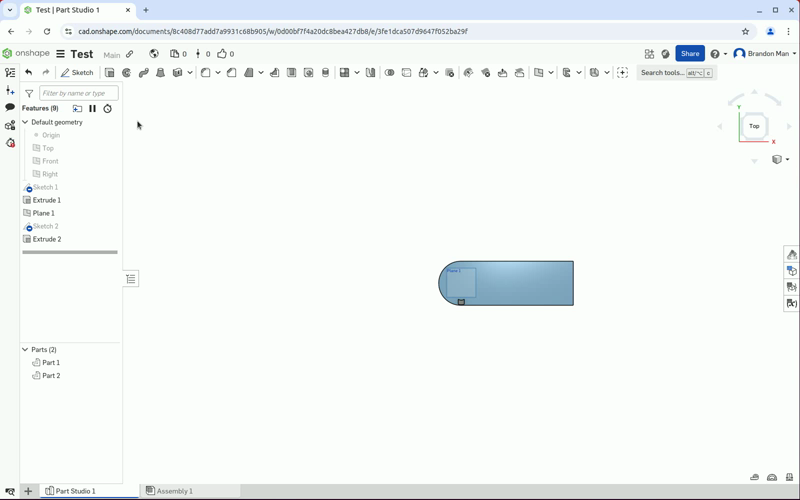
mouse_move(73, 189)
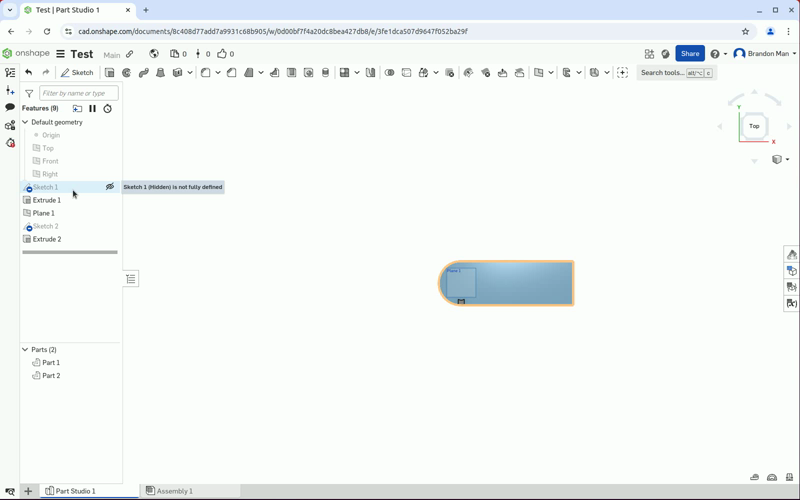
click(73, 189)
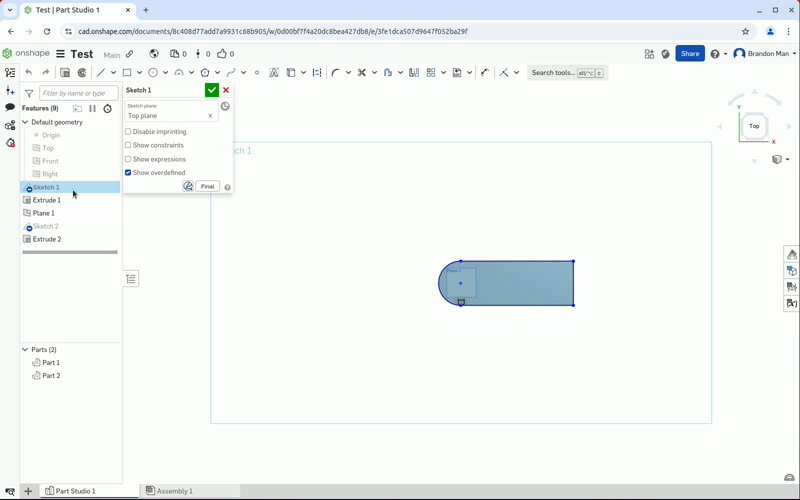
mouse_move(229, 92)
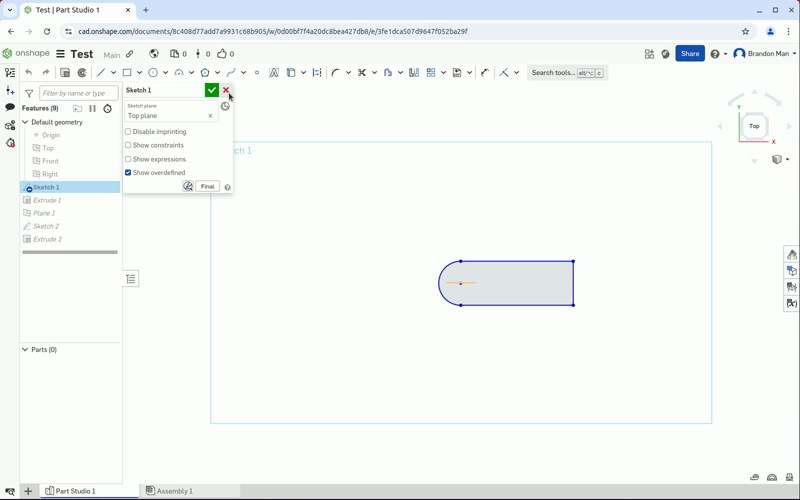
click(229, 92)
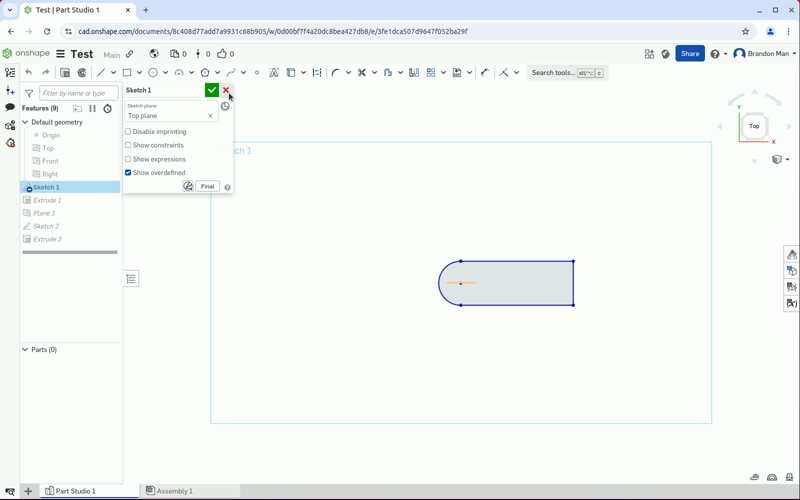
key(shift+s)
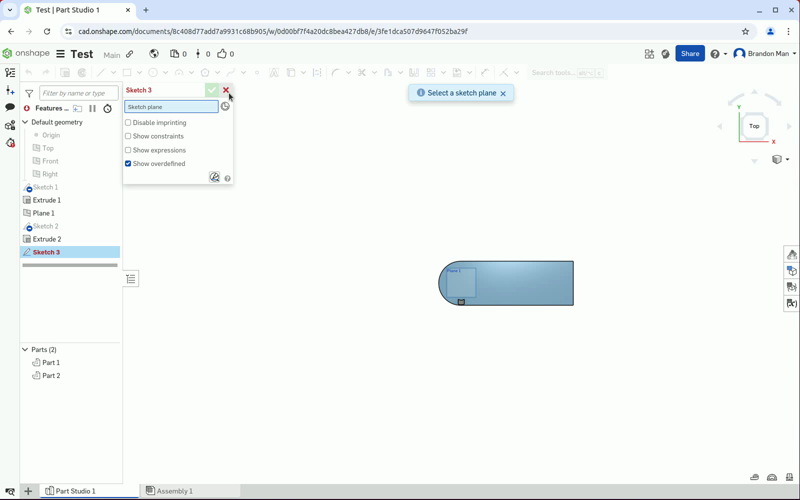
mouse_move(73, 215)
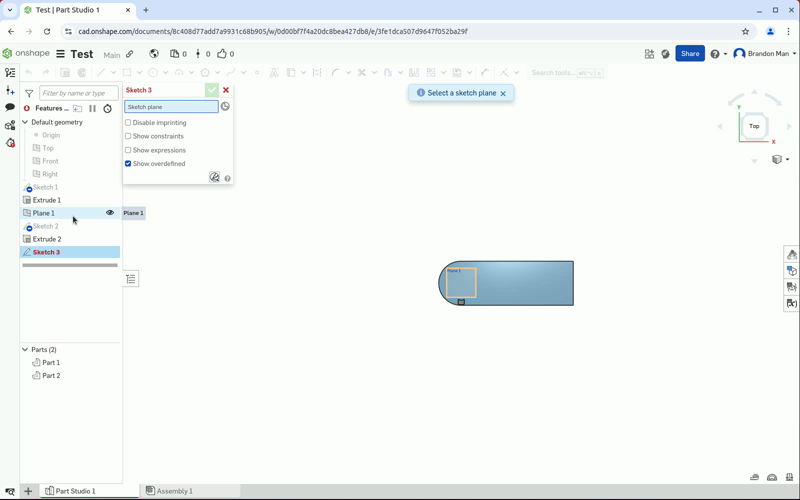
click(73, 215)
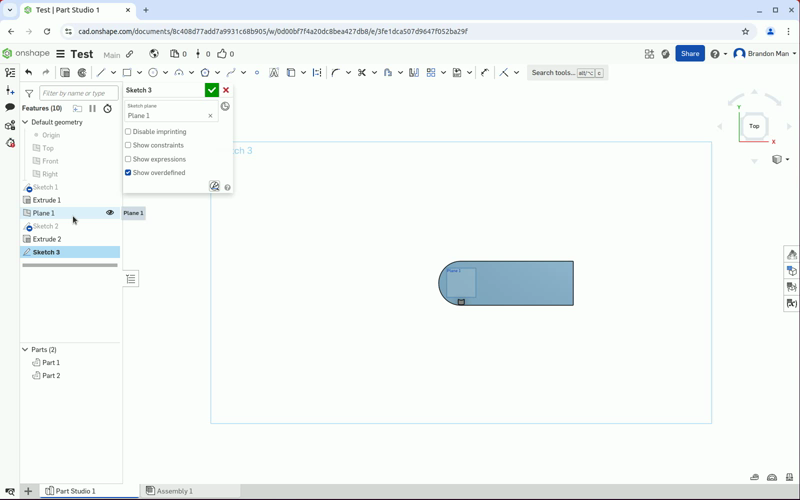
mouse_move(73, 352)
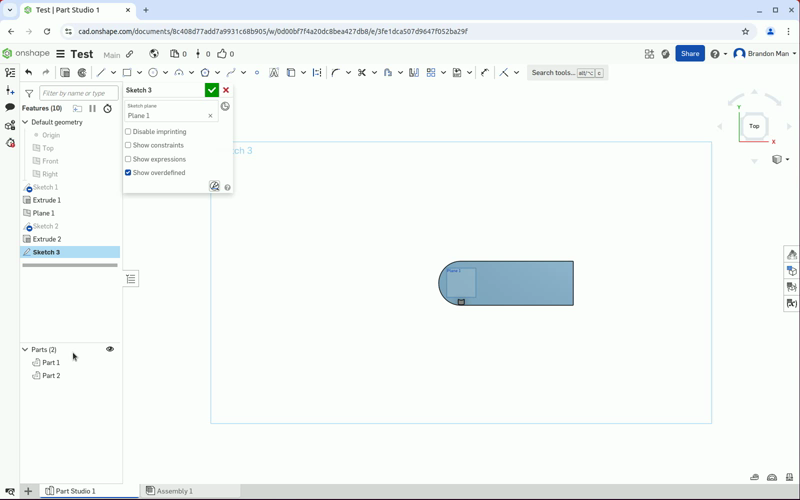
key(y)
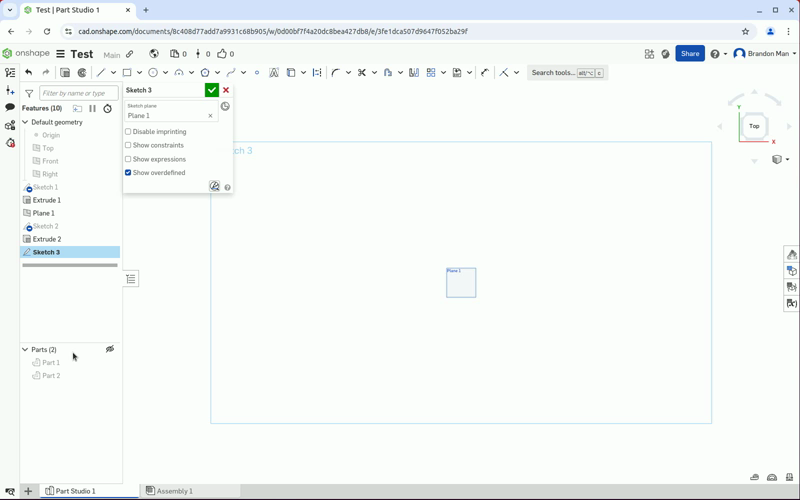
key(a)
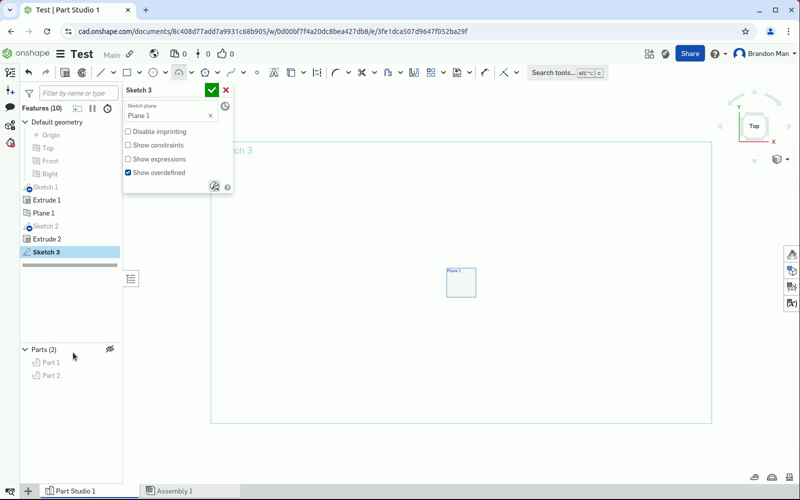
key_down(shift)
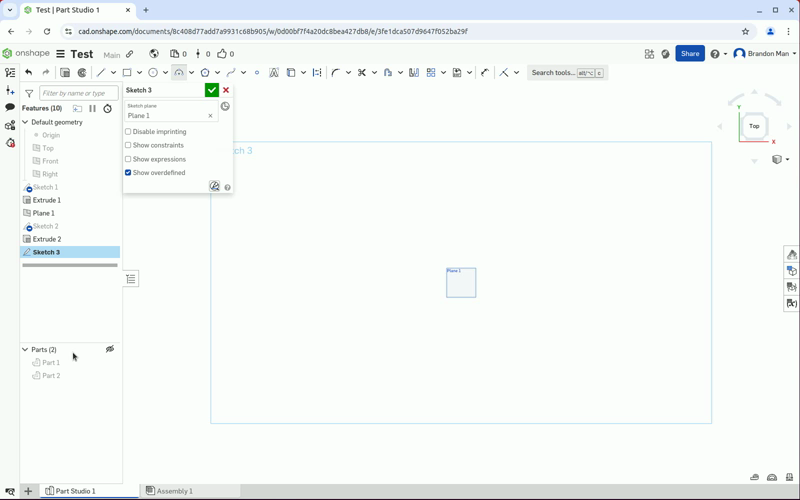
mouse_move(458, 266)
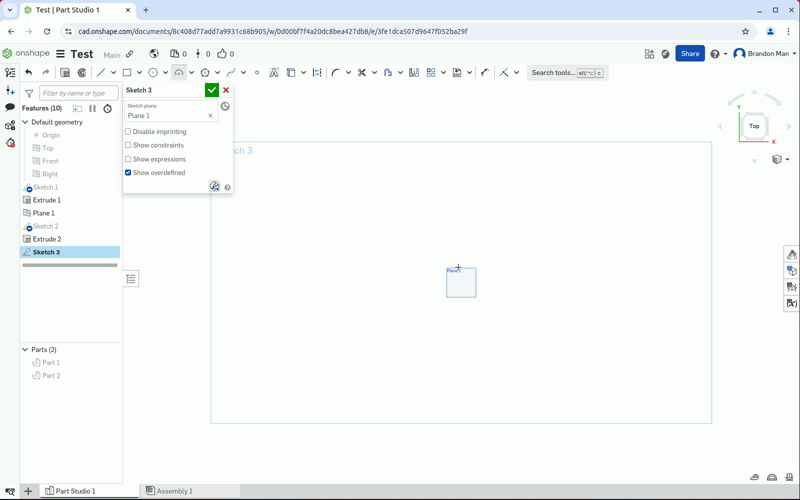
click(458, 266)
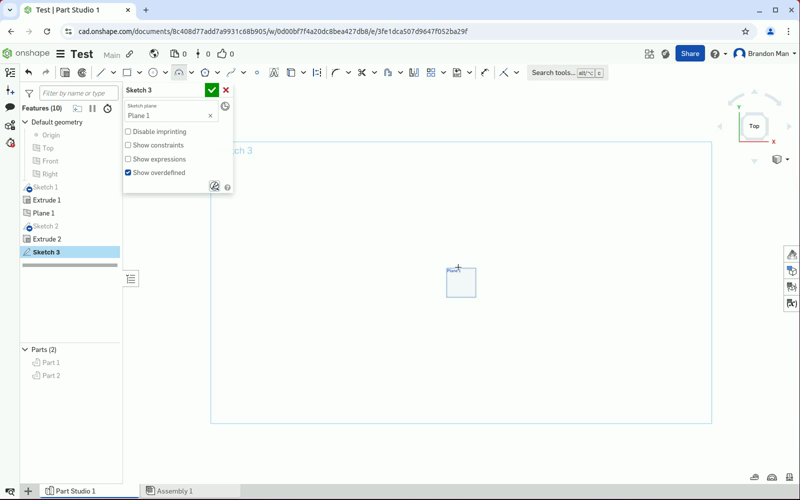
key_up(shift)
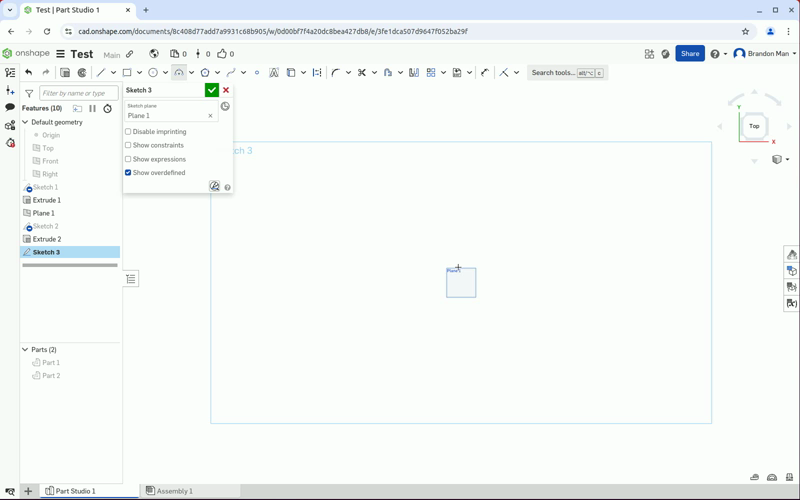
key_down(shift)
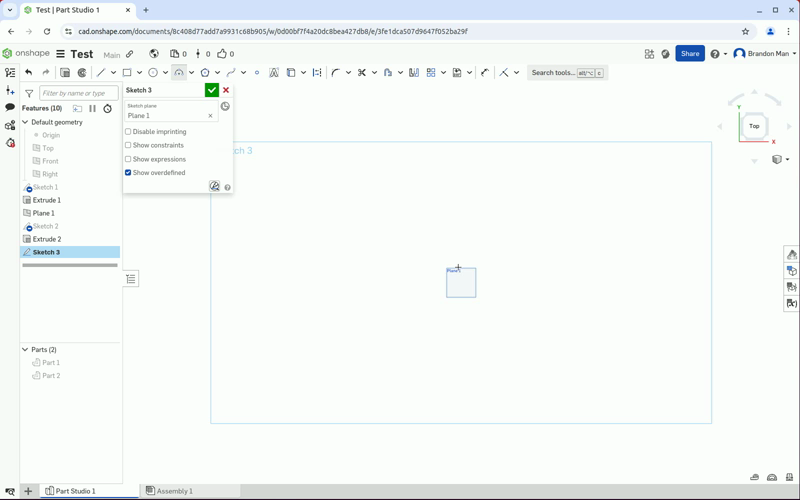
mouse_move(464, 266)
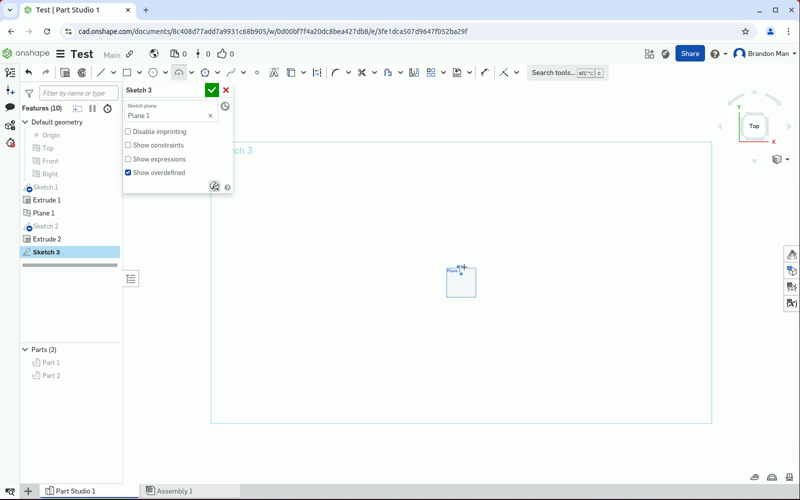
scroll(6)
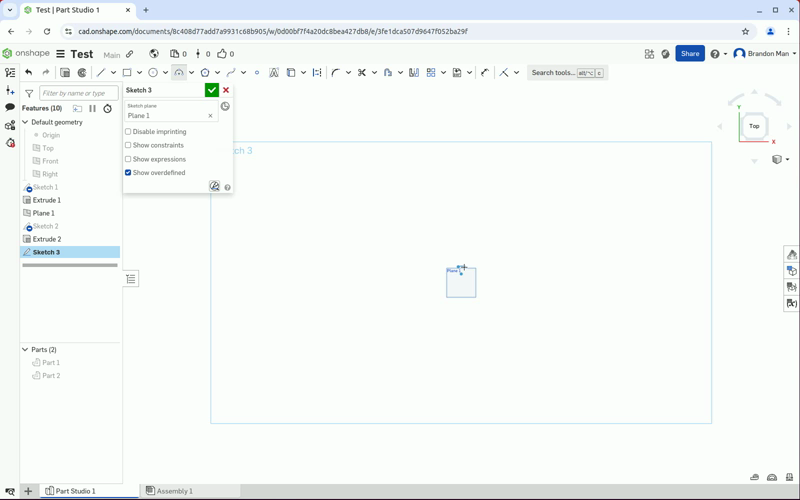
scroll(6)
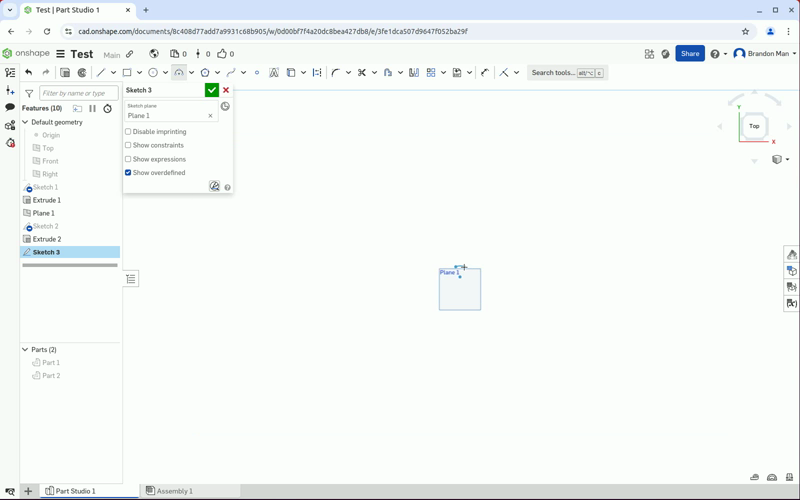
scroll(6)
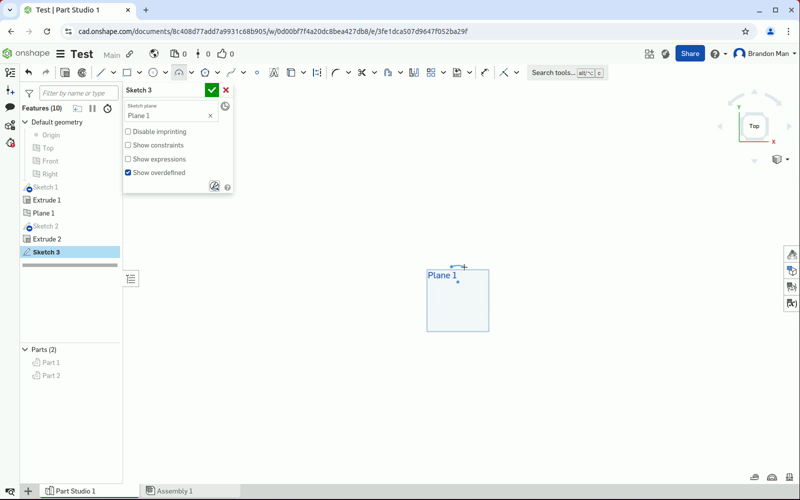
scroll(6)
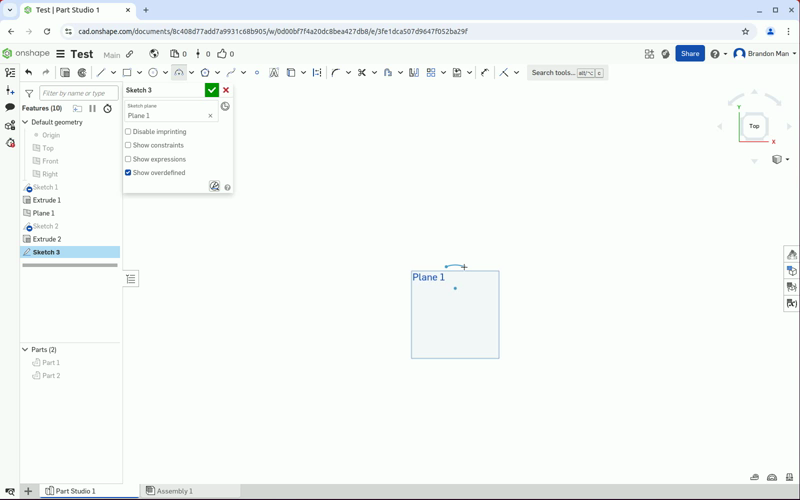
scroll(6)
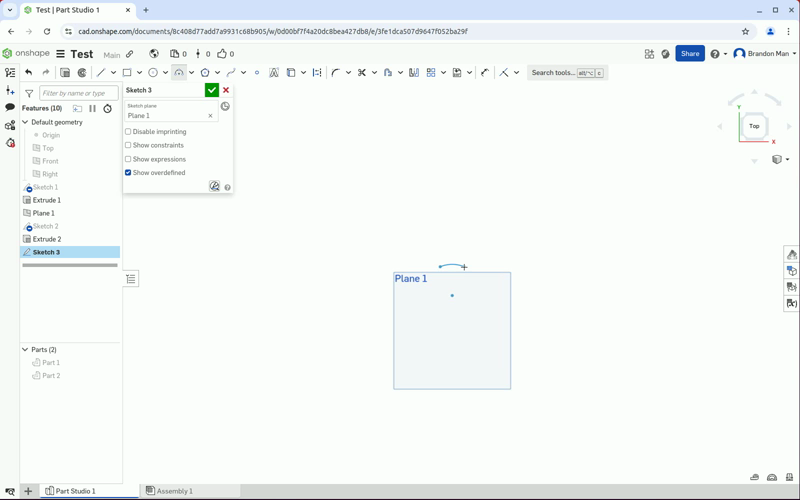
scroll(6)
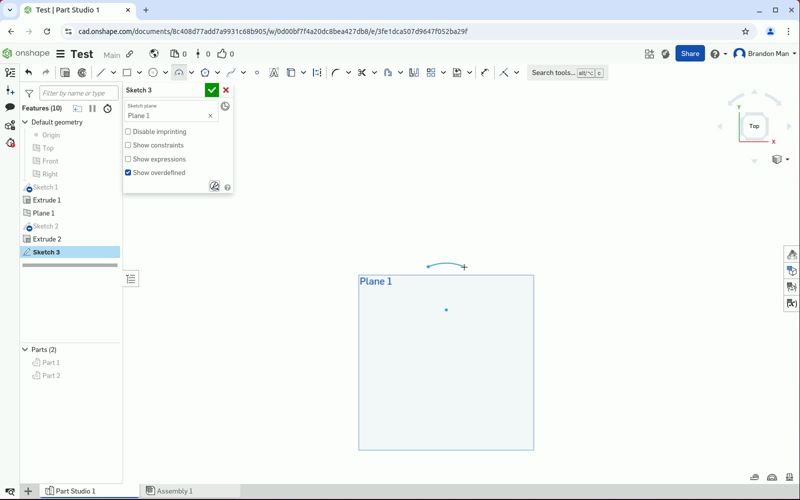
scroll(6)
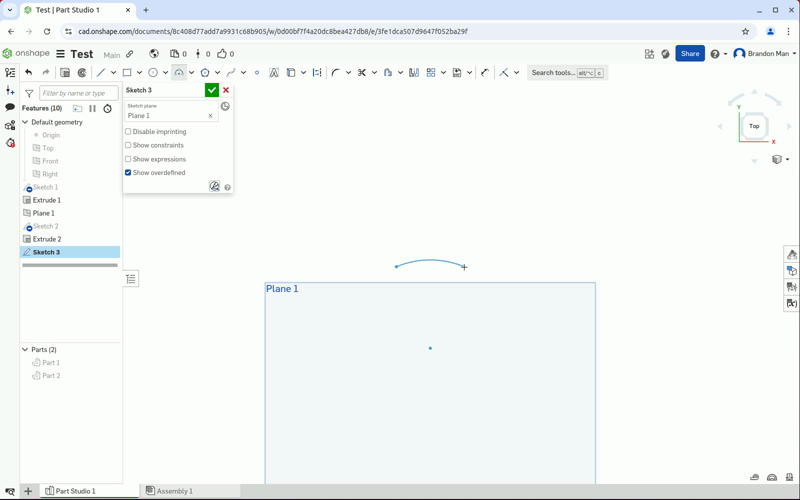
click(464, 266)
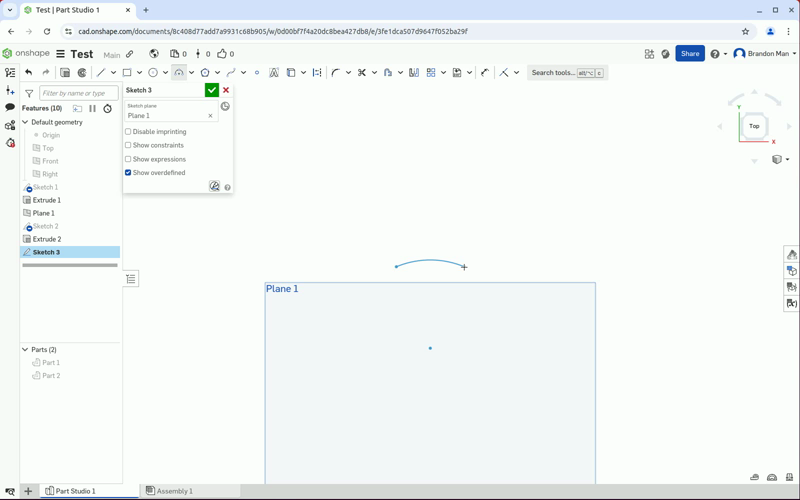
scroll(-6)
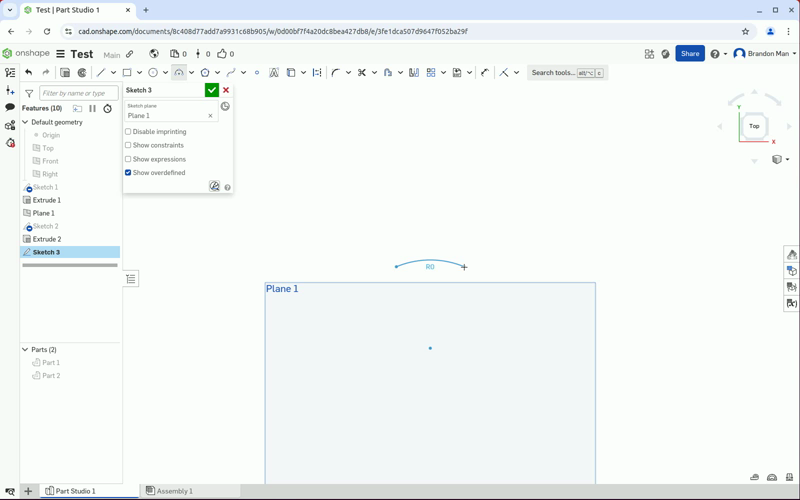
scroll(-6)
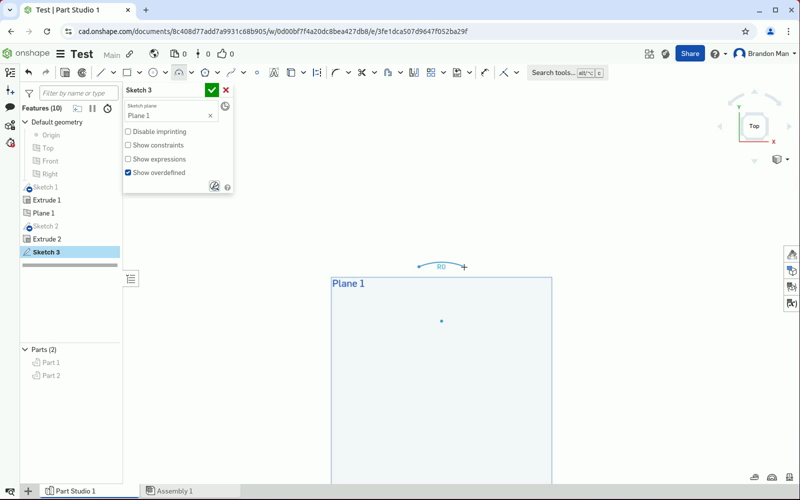
scroll(-6)
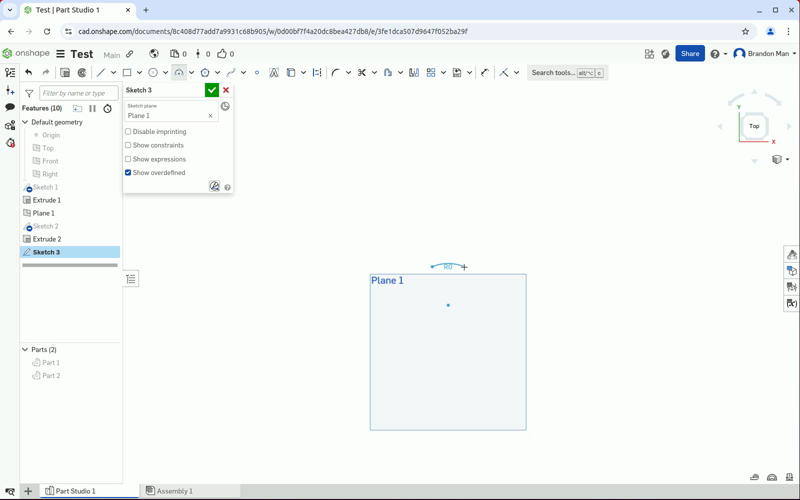
scroll(-6)
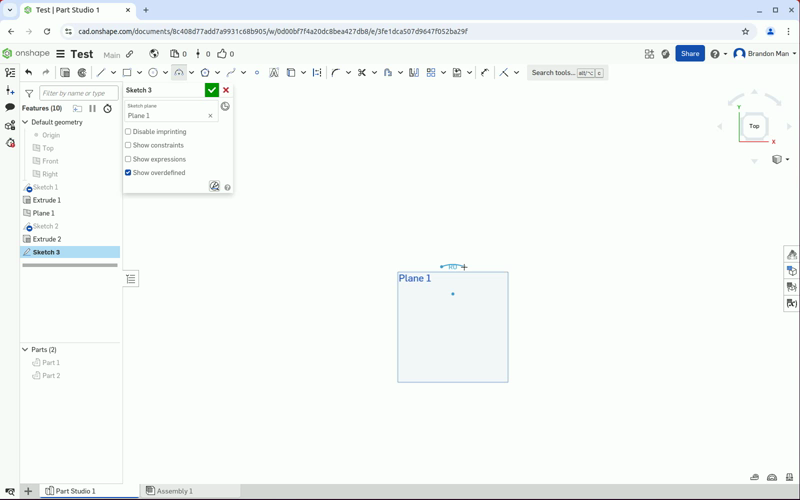
scroll(-6)
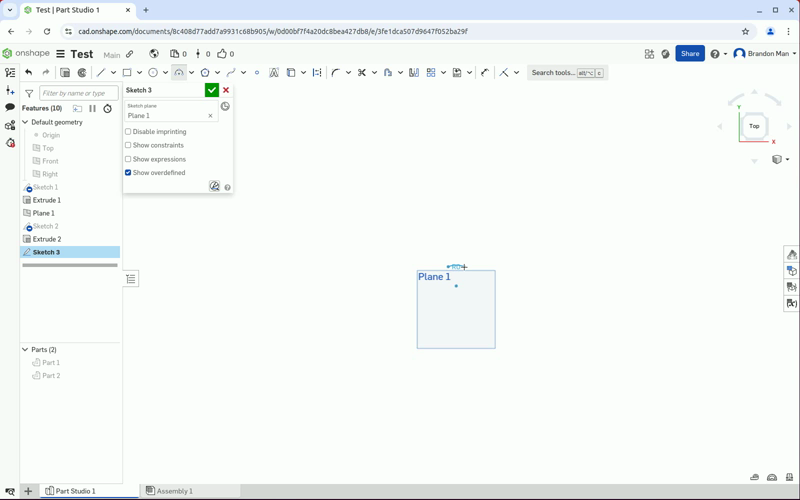
scroll(-6)
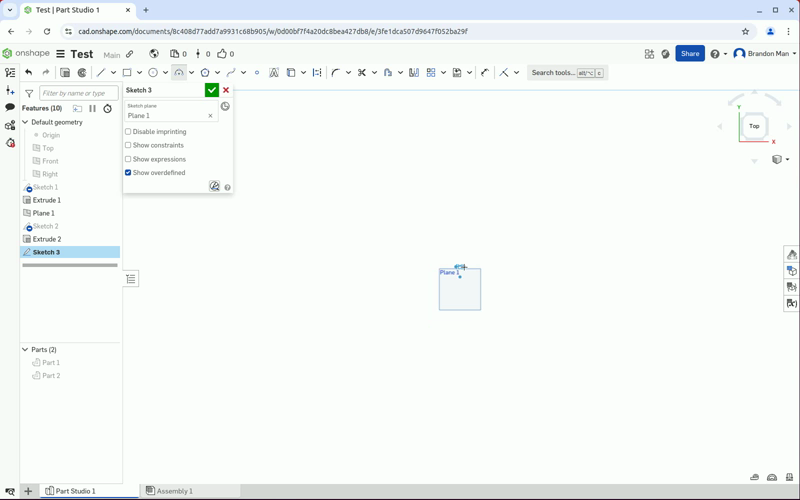
scroll(-6)
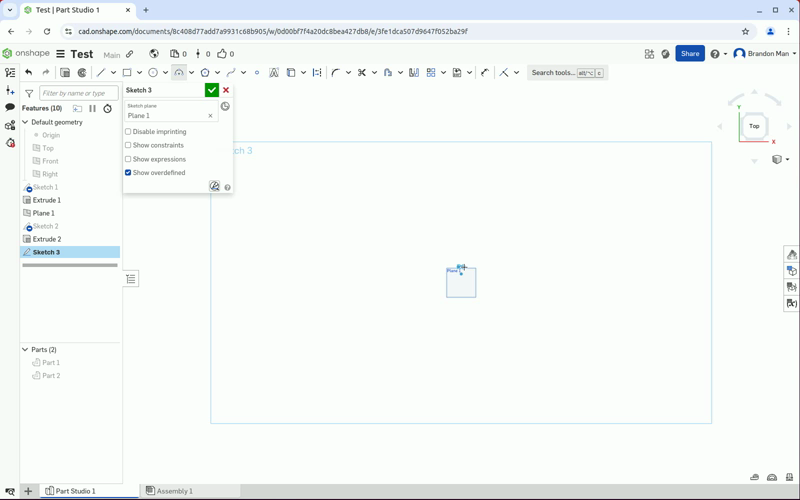
mouse_move(461, 265)
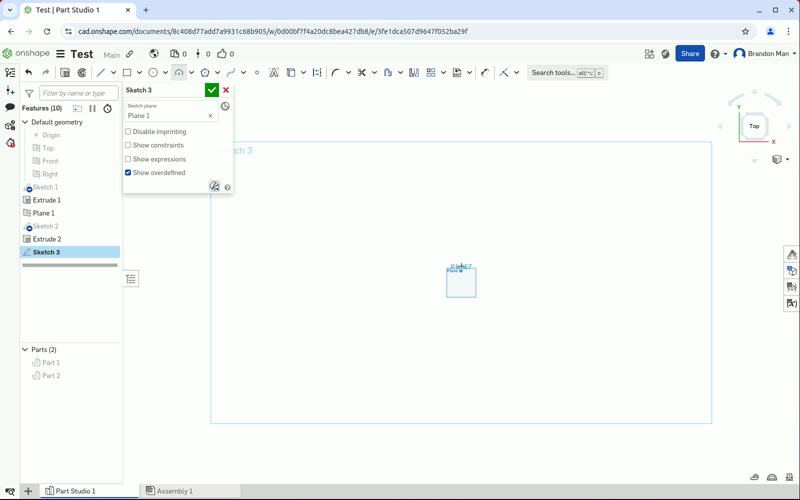
scroll(6)
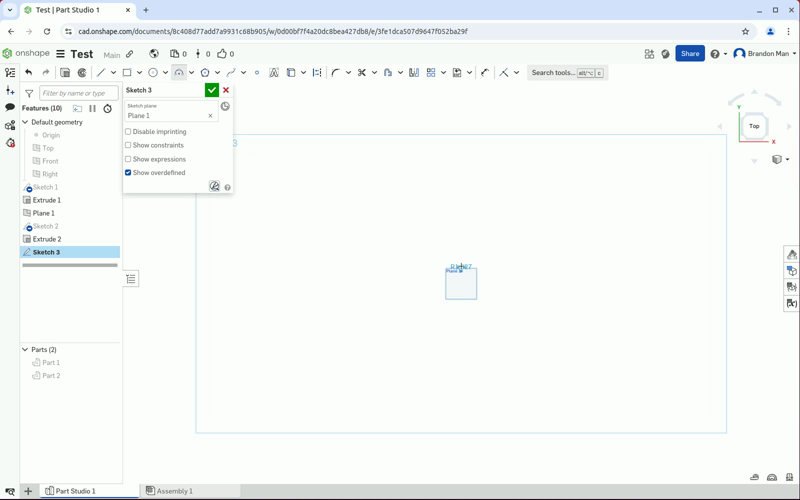
scroll(6)
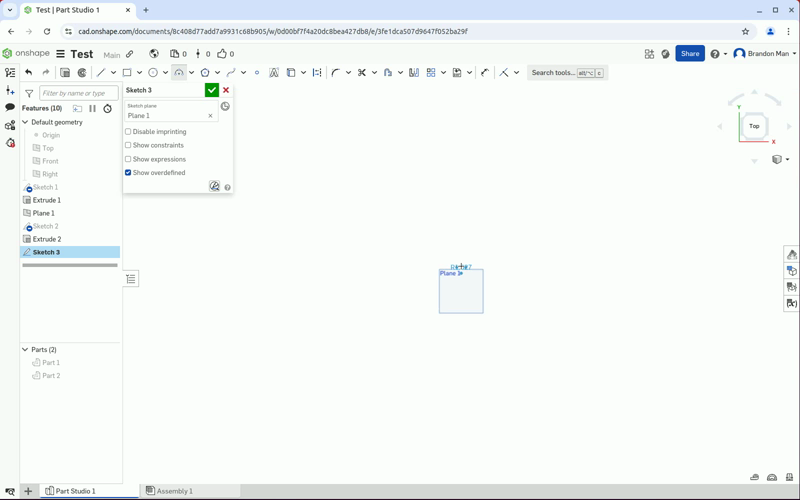
scroll(6)
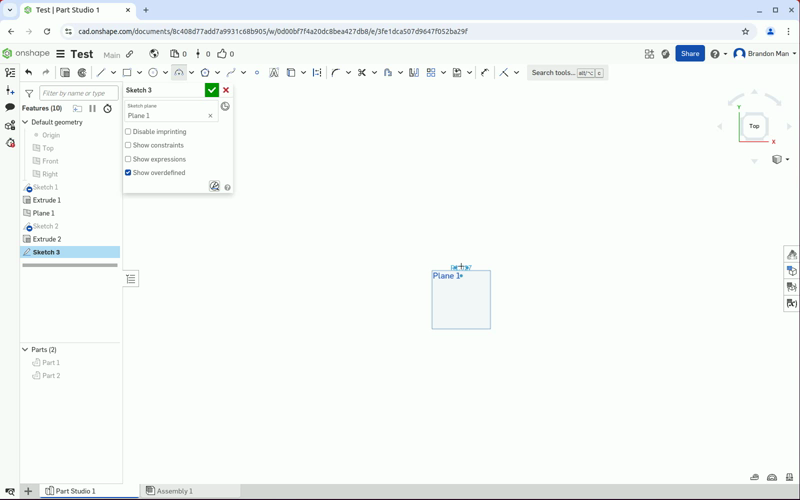
scroll(6)
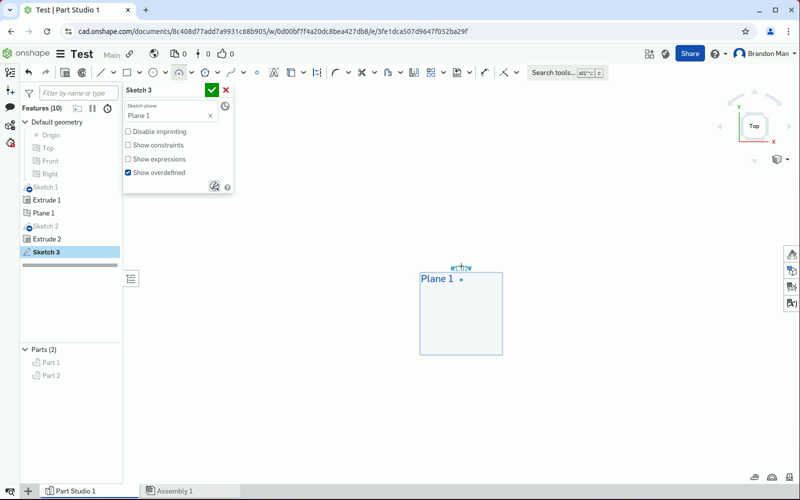
scroll(6)
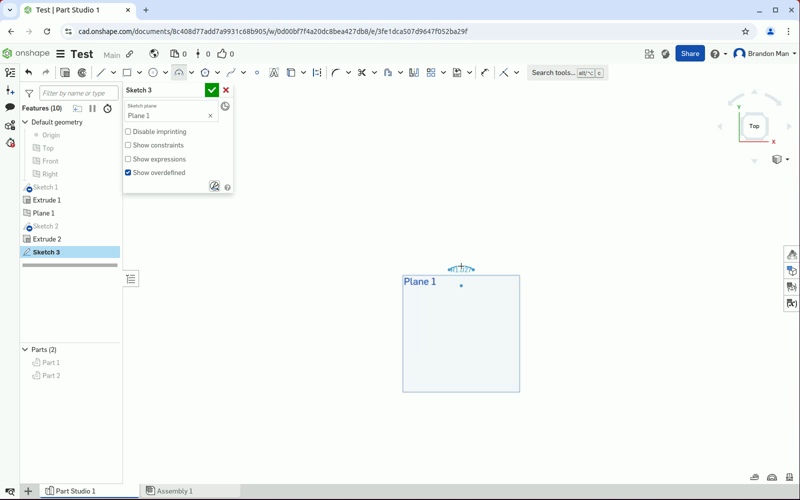
scroll(6)
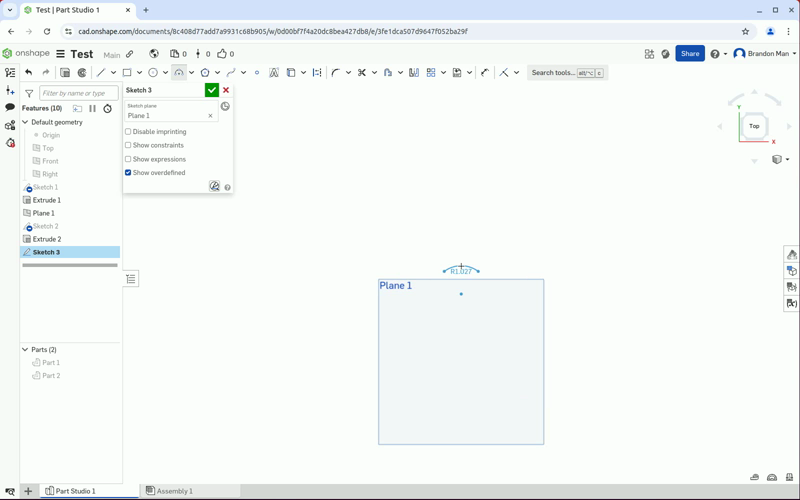
scroll(6)
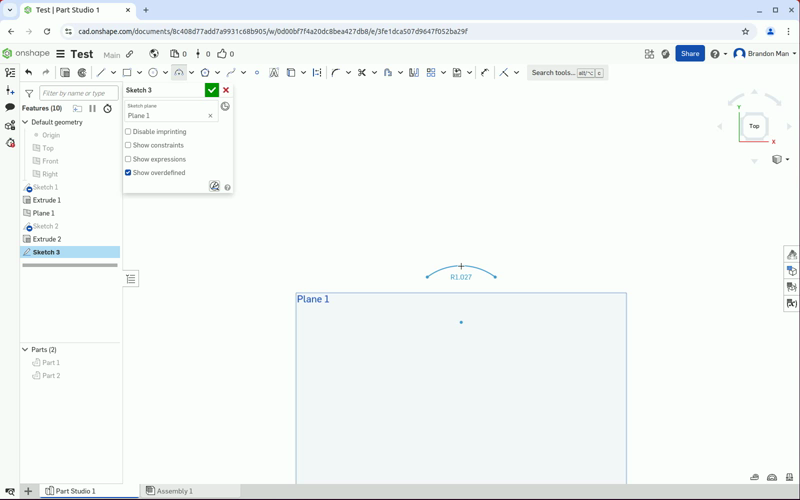
click(461, 265)
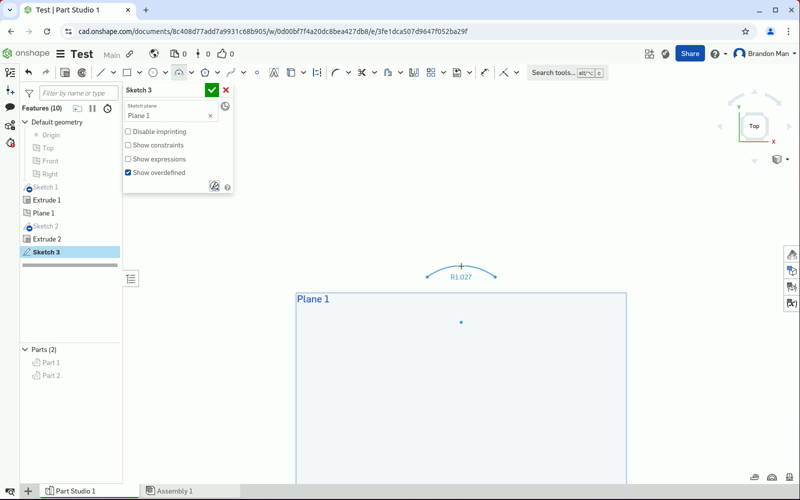
scroll(-6)
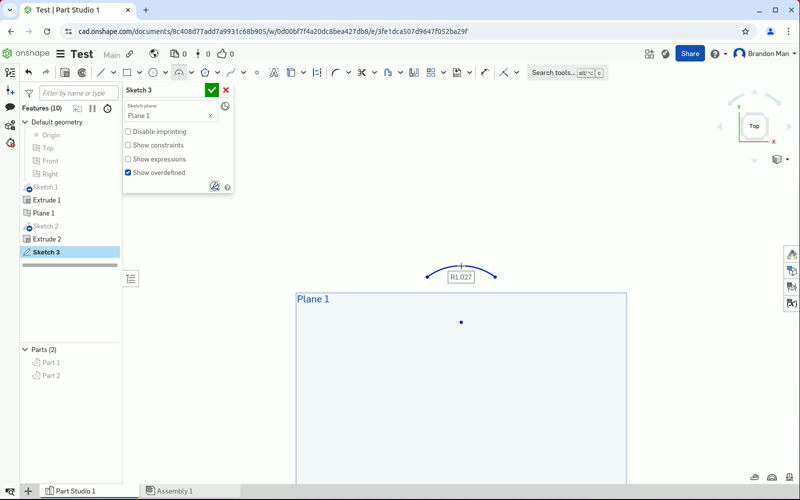
scroll(-6)
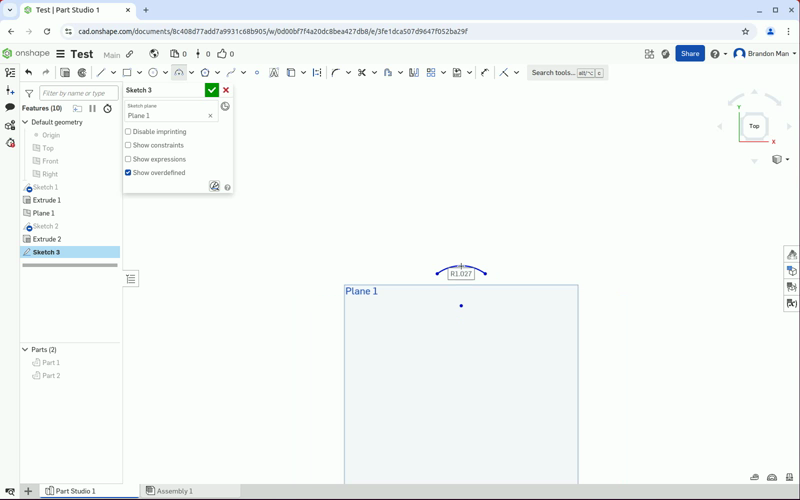
scroll(-6)
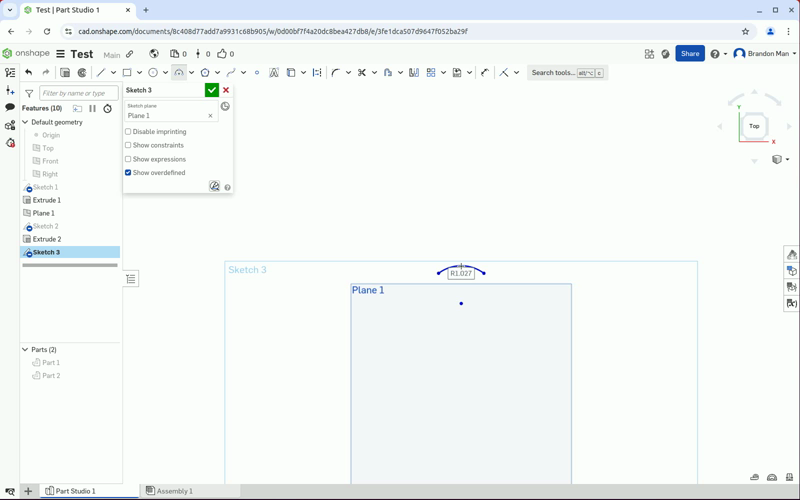
scroll(-6)
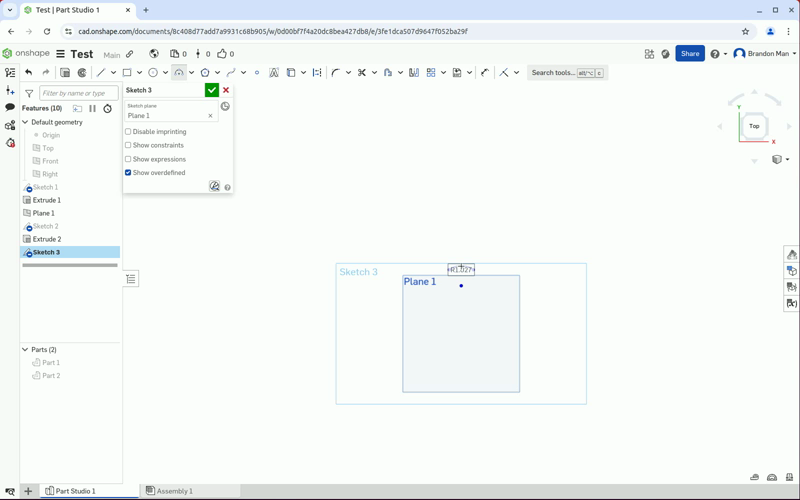
scroll(-6)
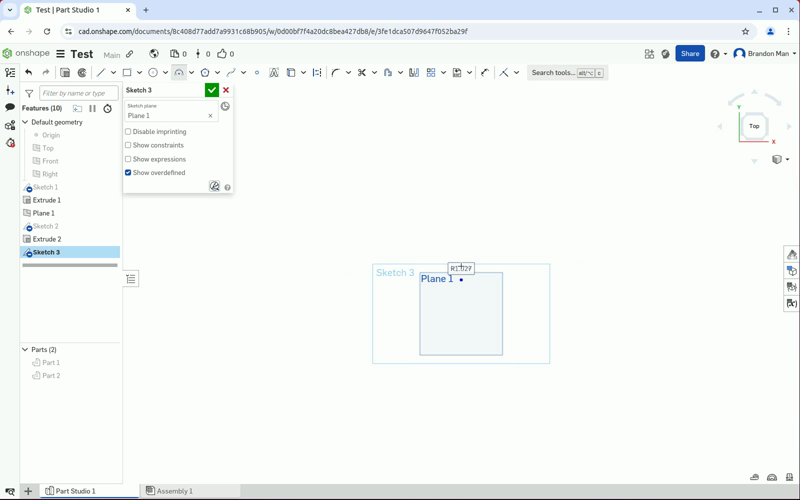
scroll(-6)
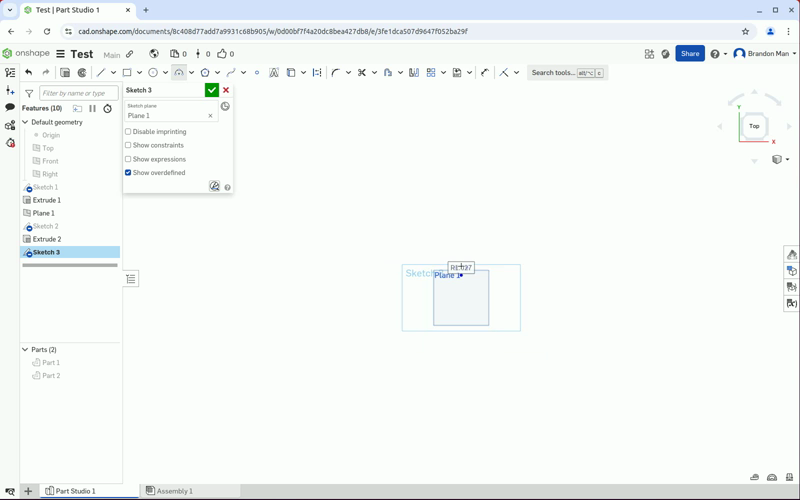
scroll(-6)
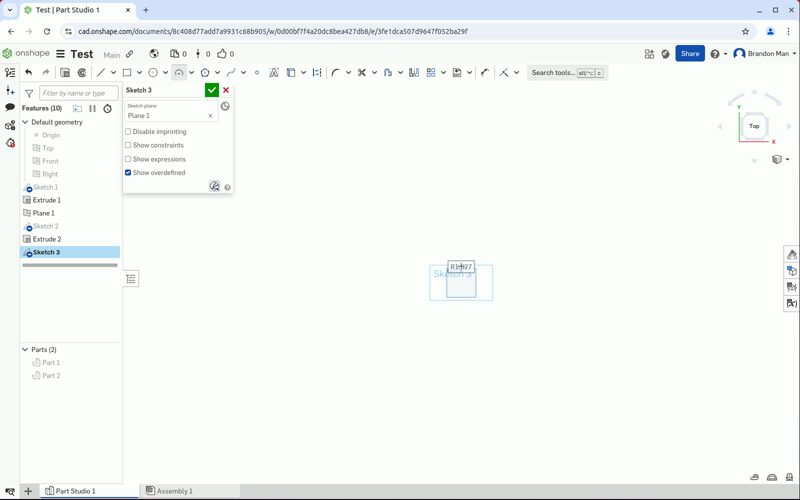
key_up(shift)
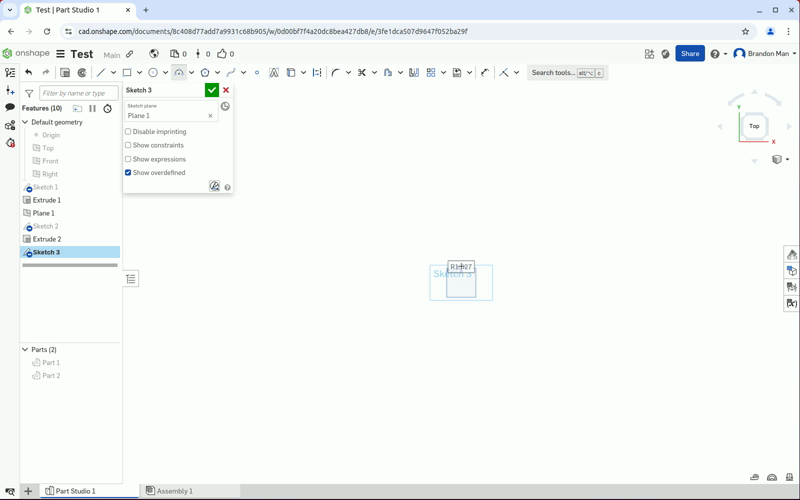
key(esc)
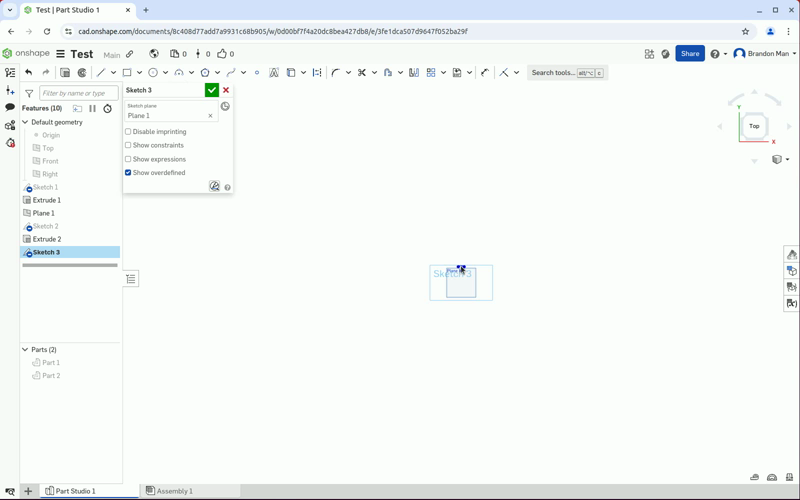
key(l)
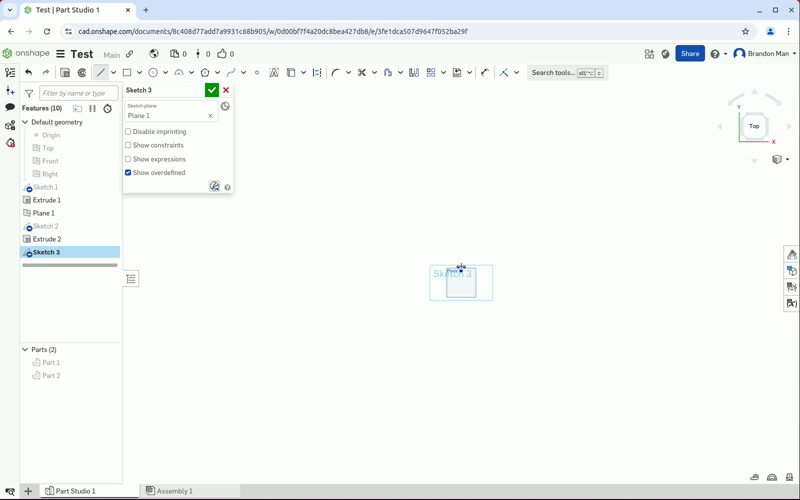
mouse_move(464, 266)
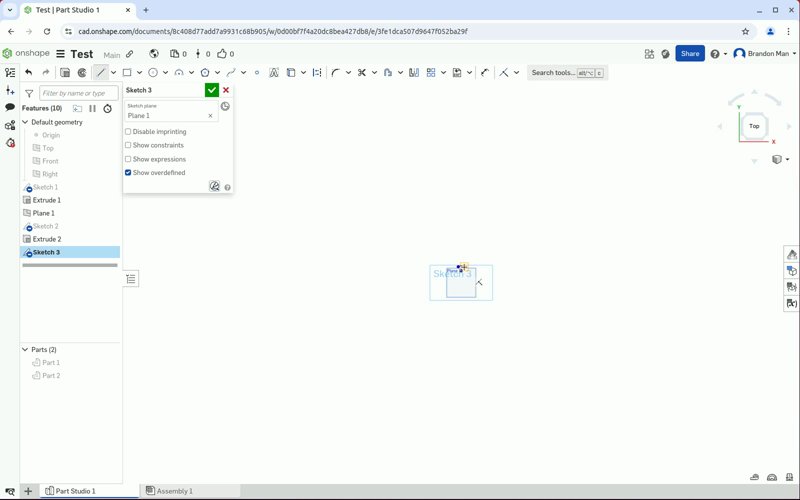
scroll(6)
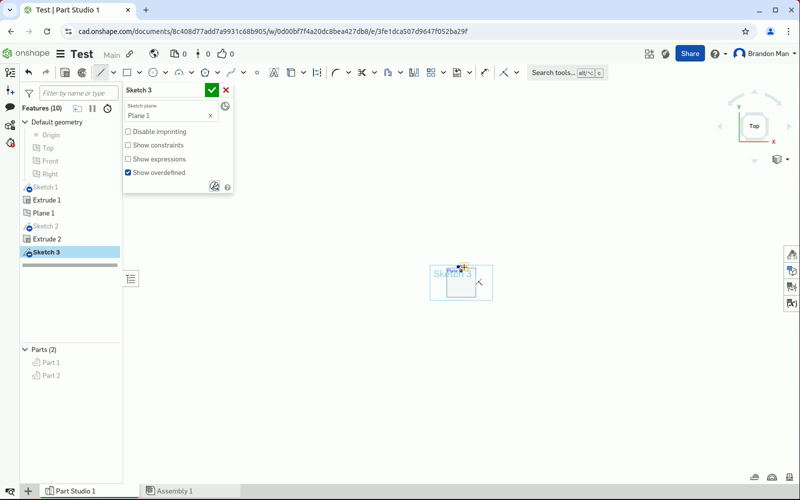
scroll(6)
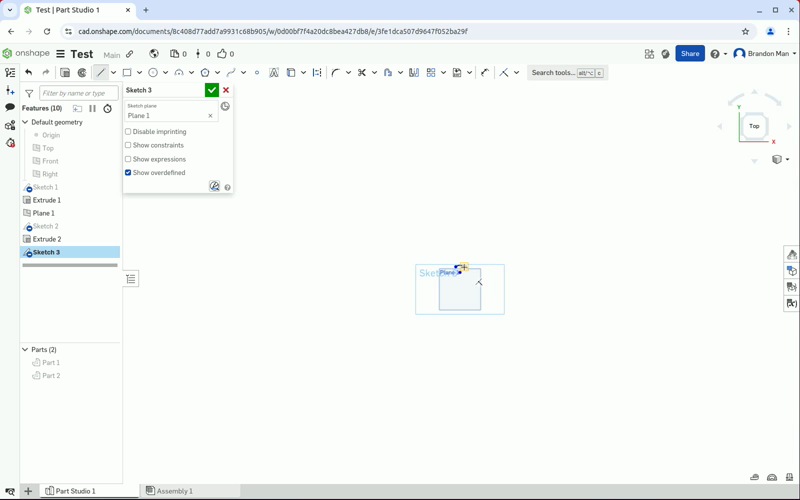
scroll(6)
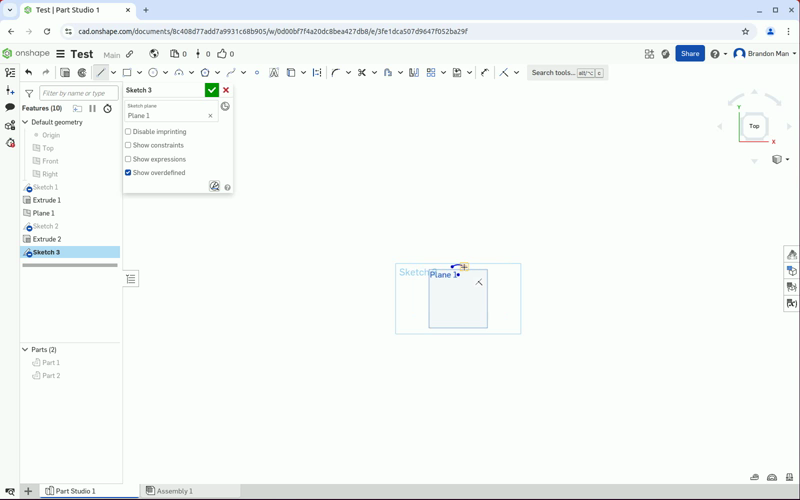
scroll(6)
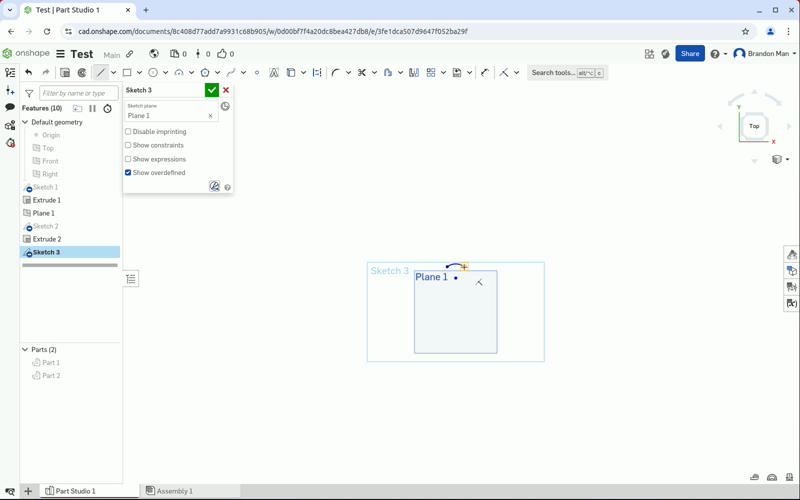
scroll(6)
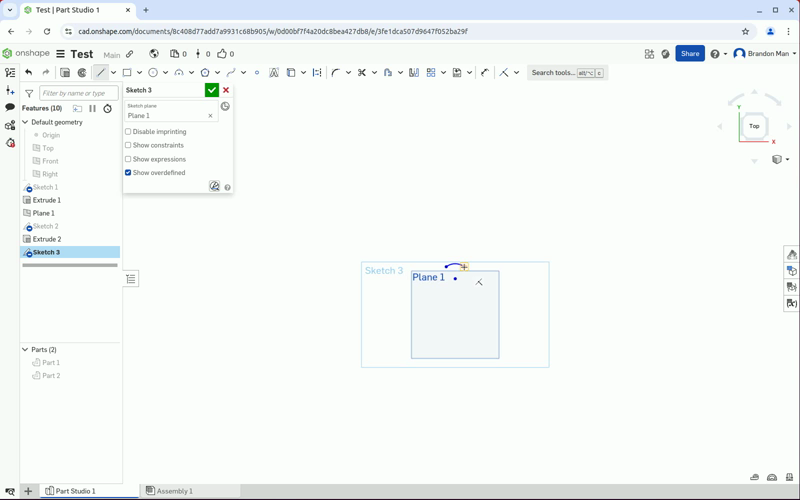
scroll(6)
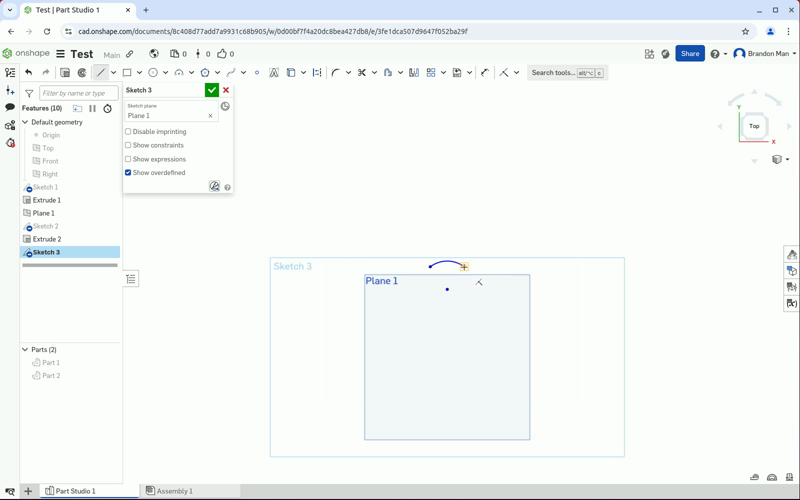
scroll(6)
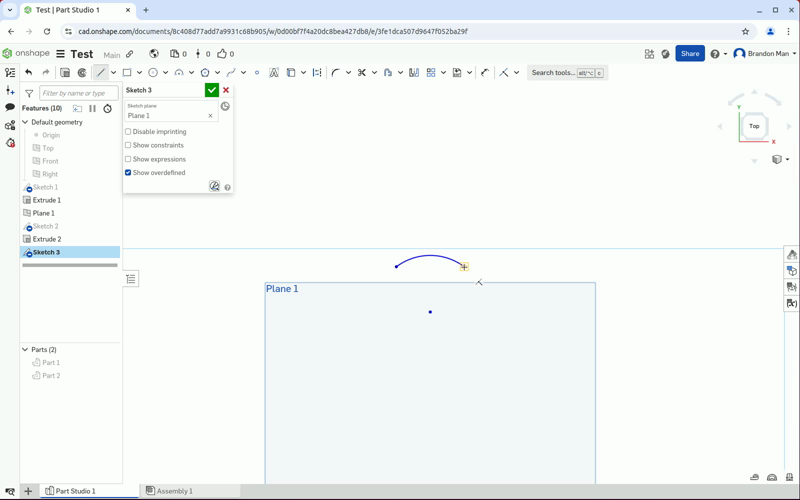
click(464, 266)
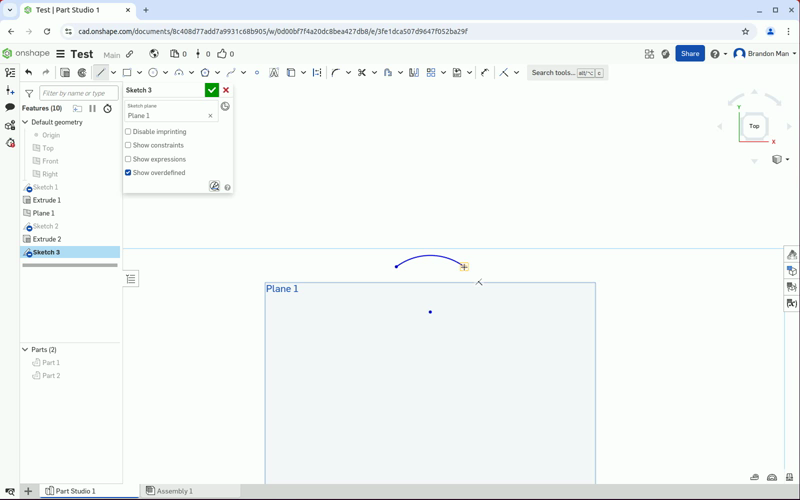
scroll(-6)
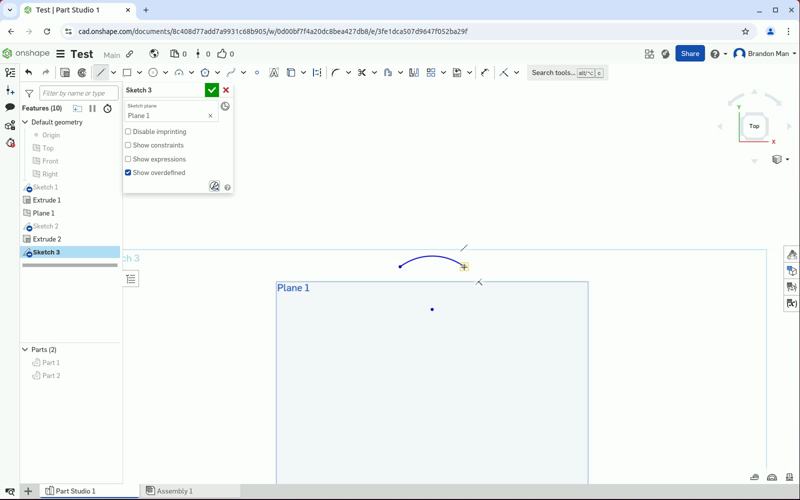
scroll(-6)
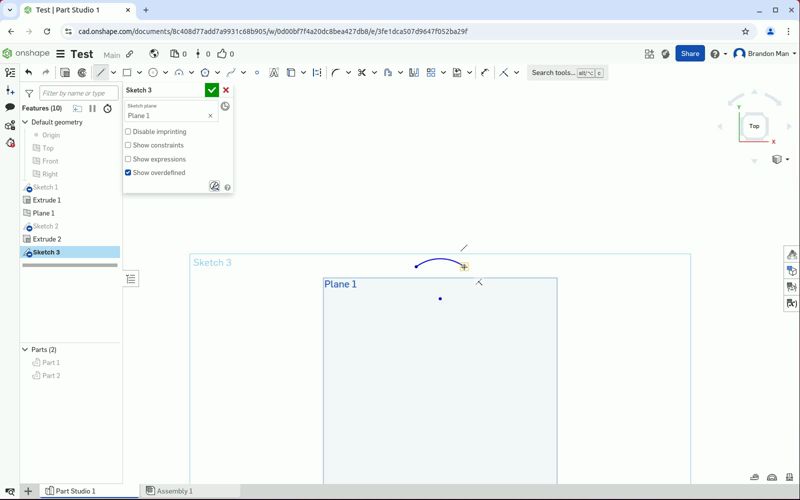
scroll(-6)
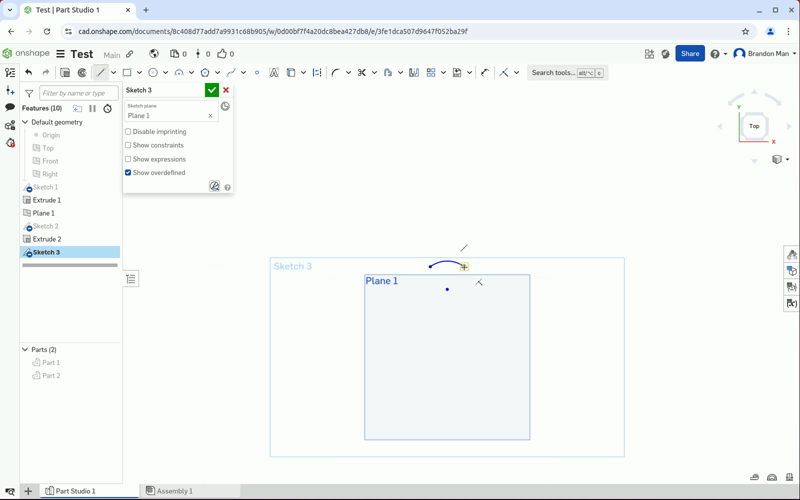
scroll(-6)
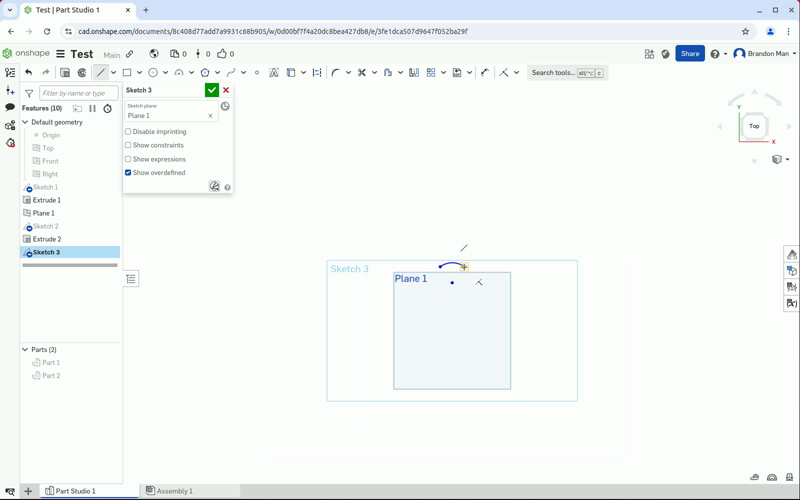
scroll(-6)
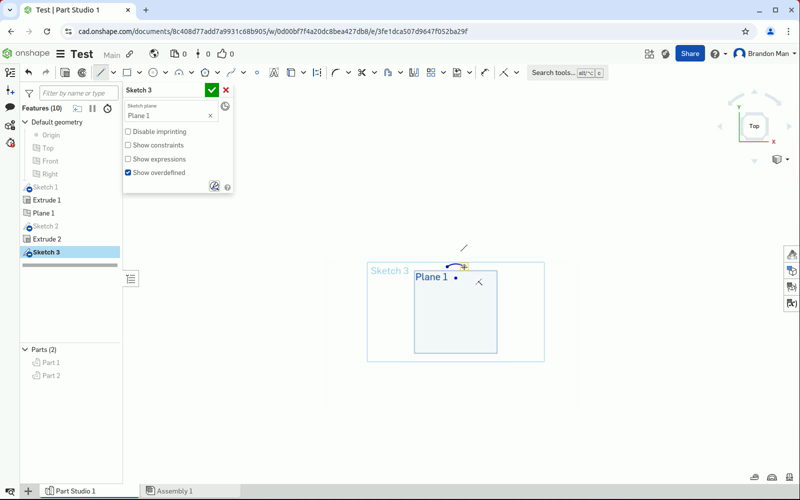
scroll(-6)
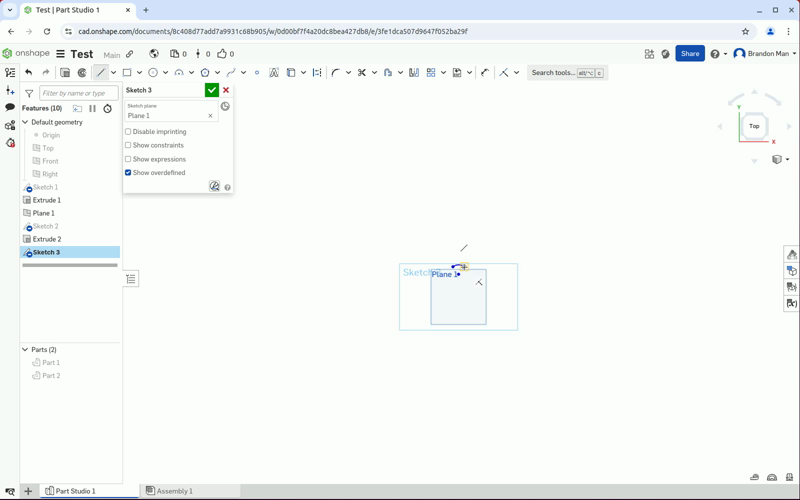
scroll(-6)
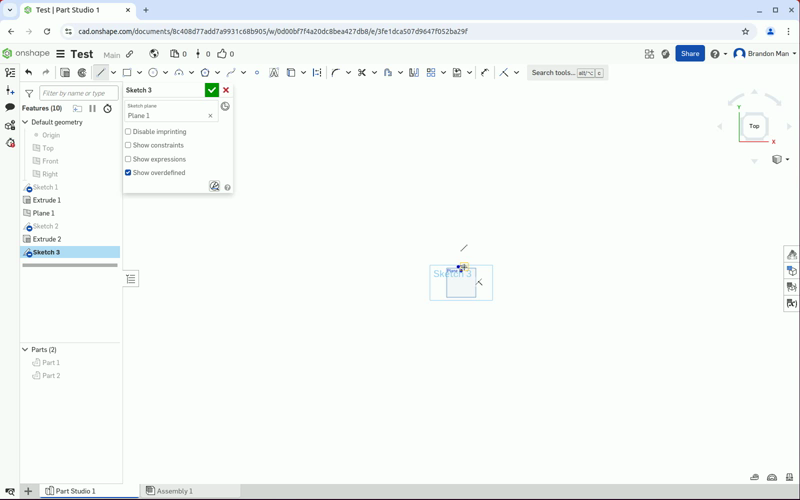
key_down(shift)
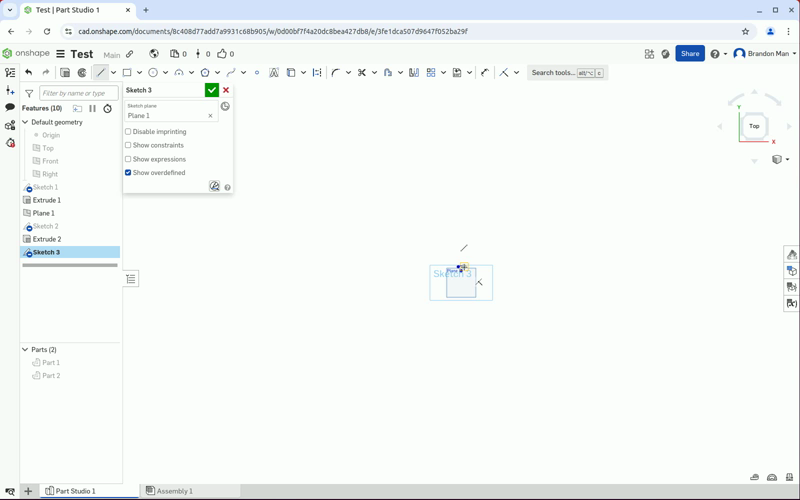
mouse_move(494, 266)
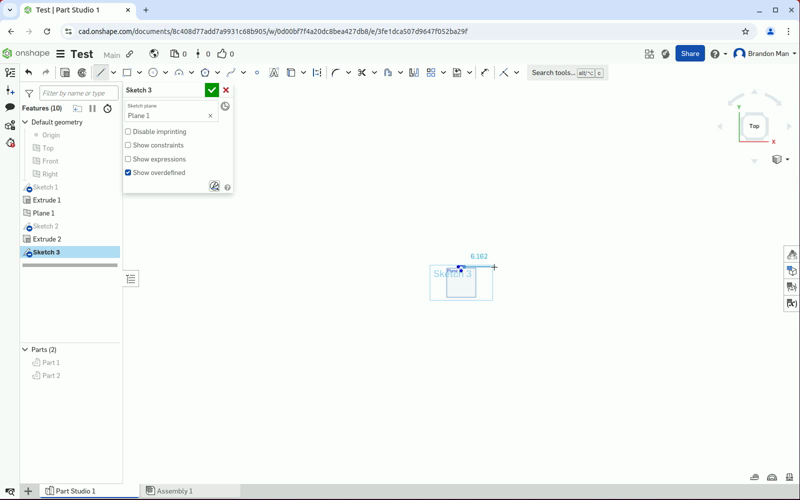
mouse_move(464, 261)
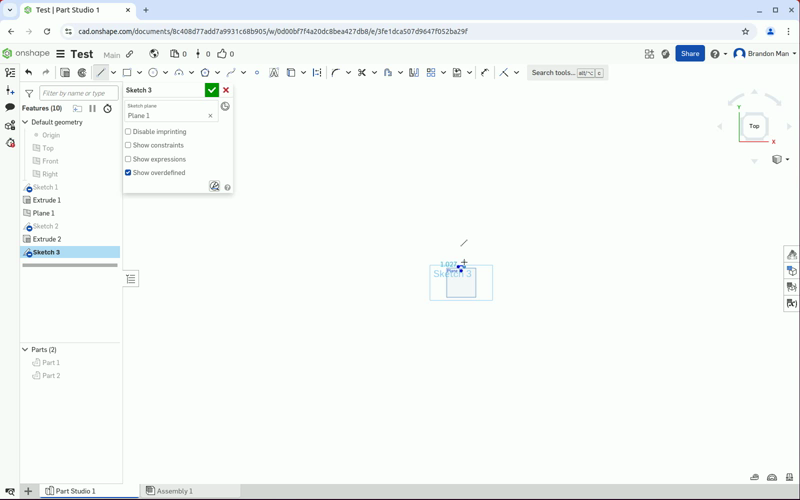
scroll(6)
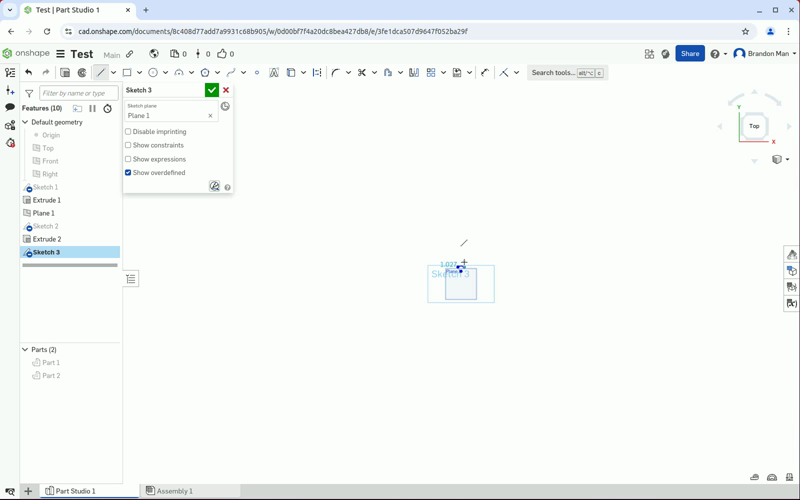
scroll(6)
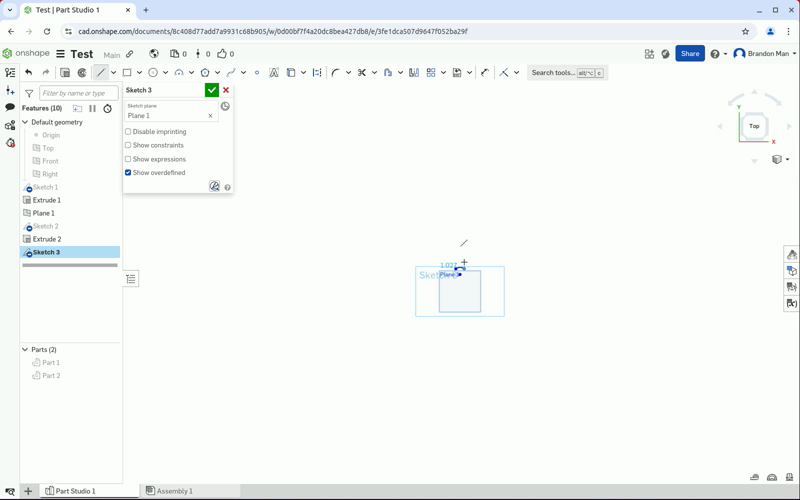
scroll(6)
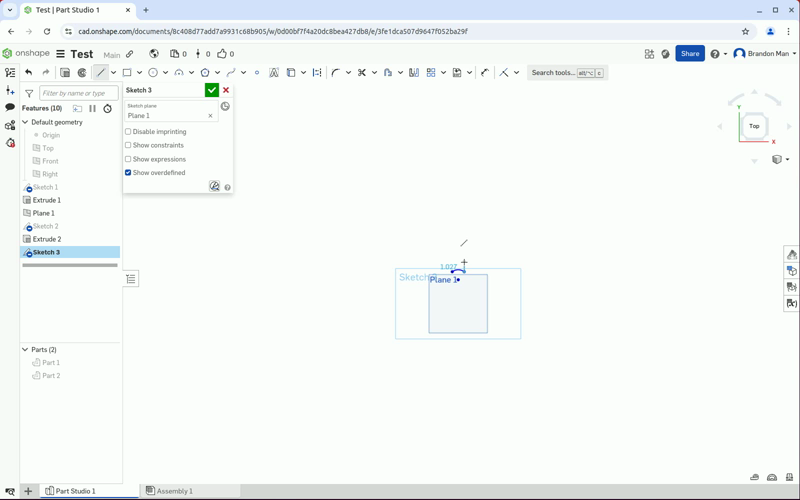
scroll(6)
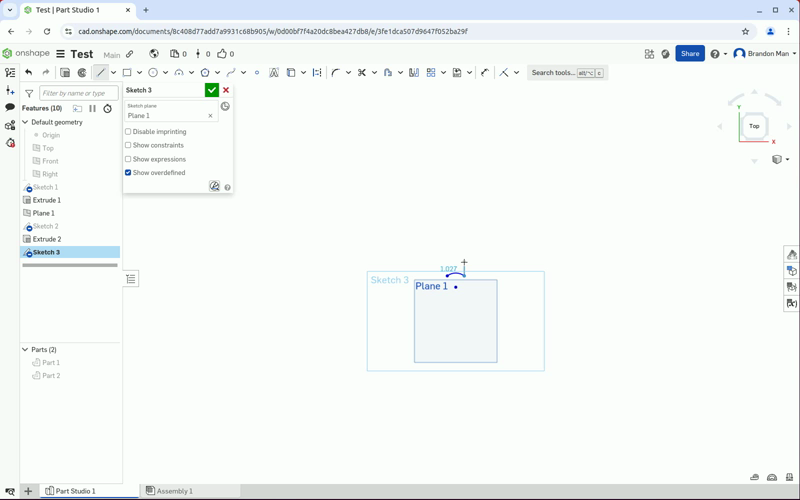
scroll(6)
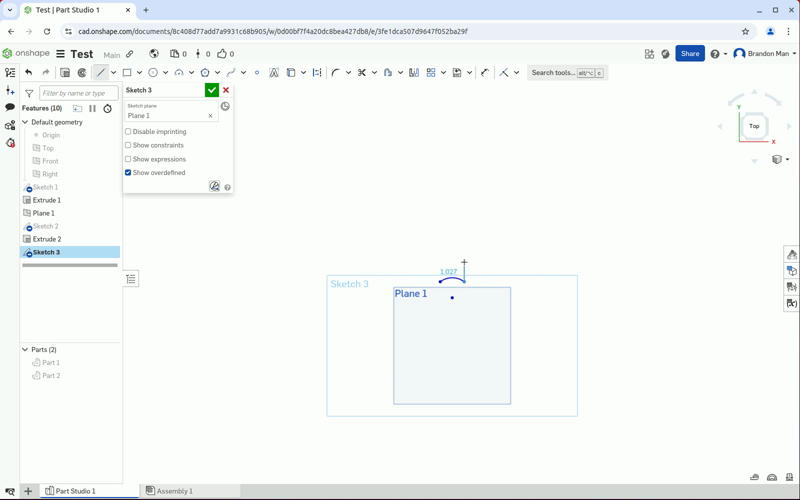
scroll(6)
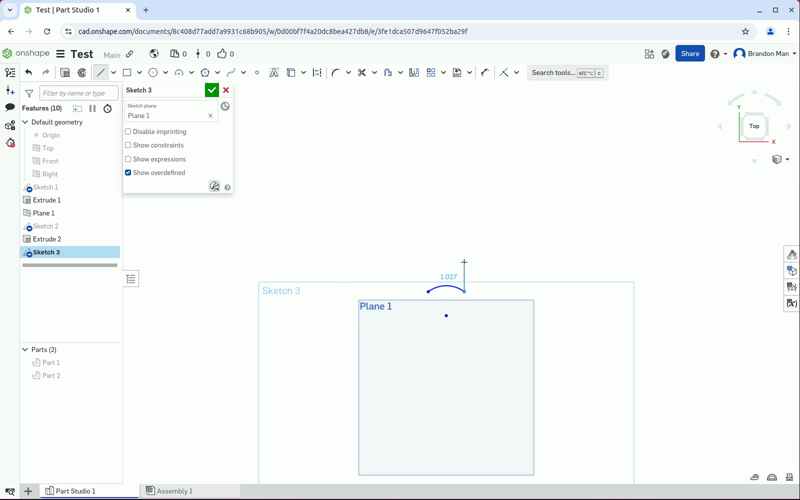
scroll(6)
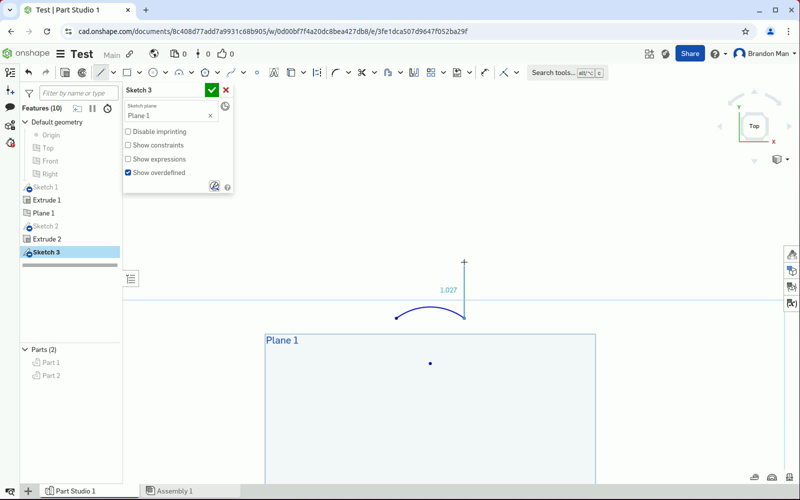
click(464, 261)
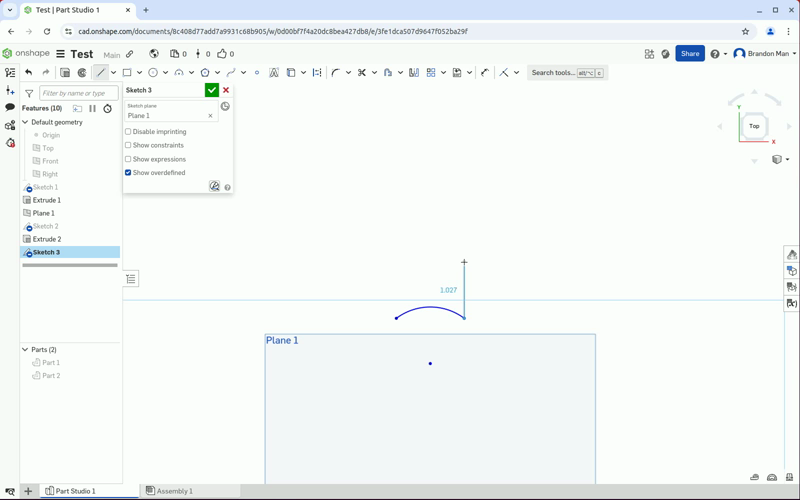
scroll(-6)
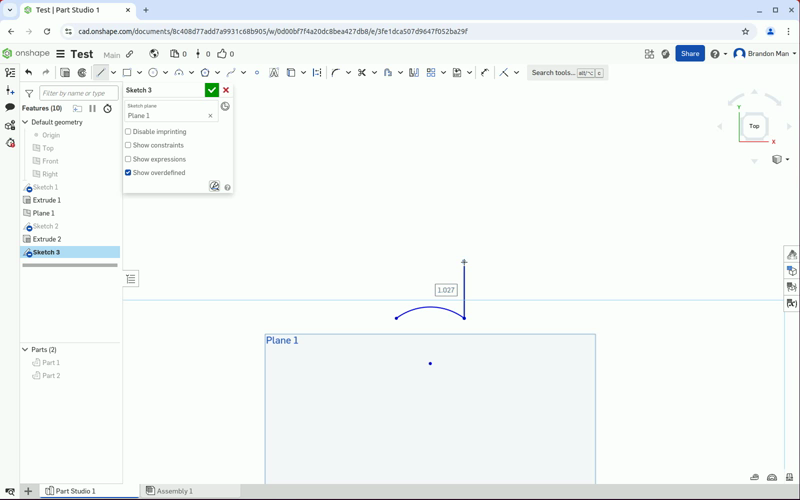
scroll(-6)
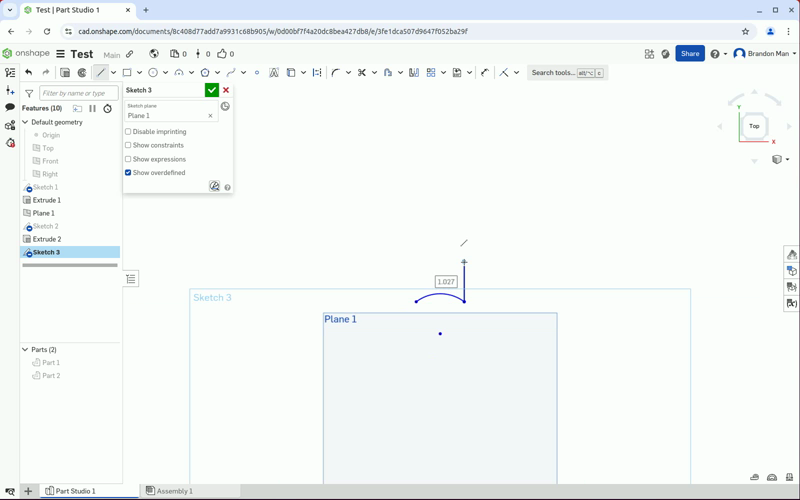
scroll(-6)
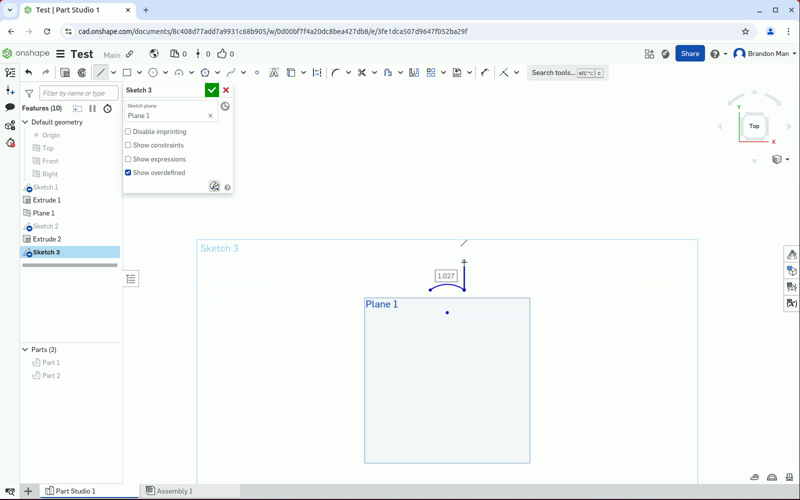
scroll(-6)
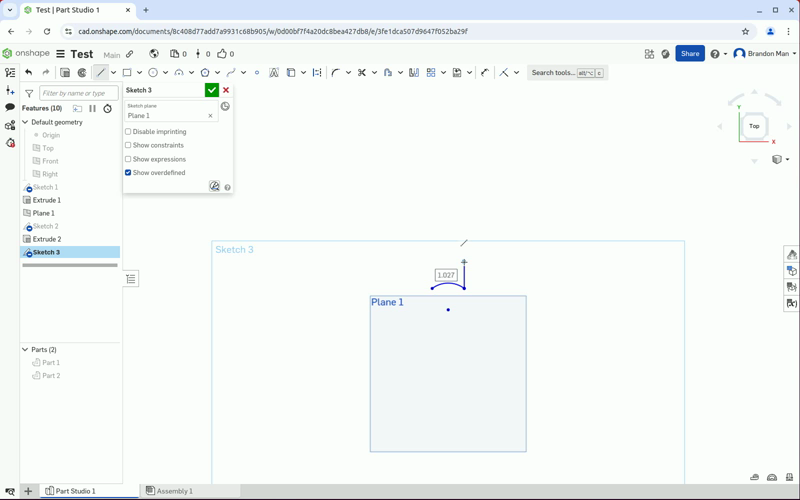
scroll(-6)
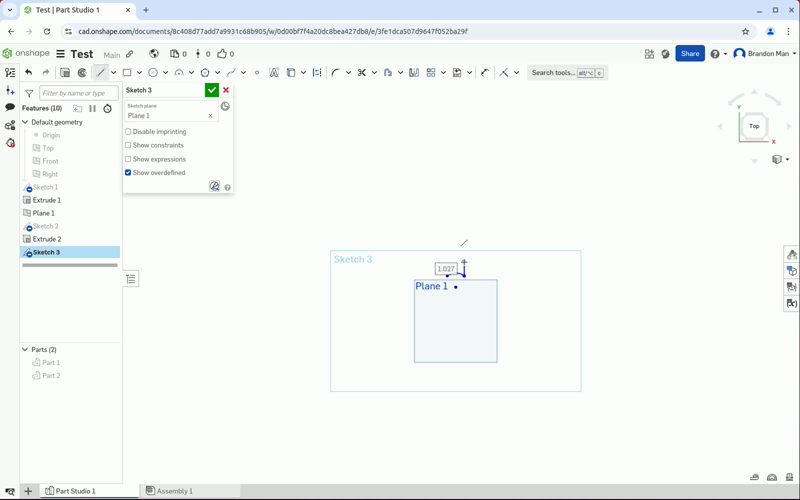
scroll(-6)
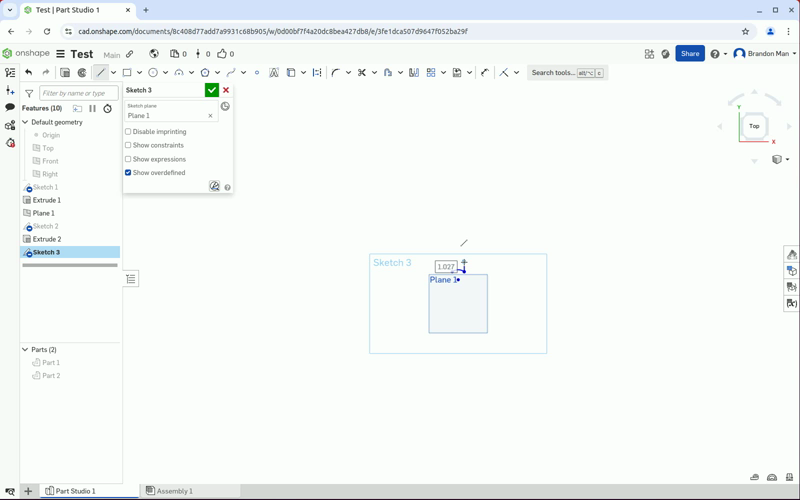
scroll(-6)
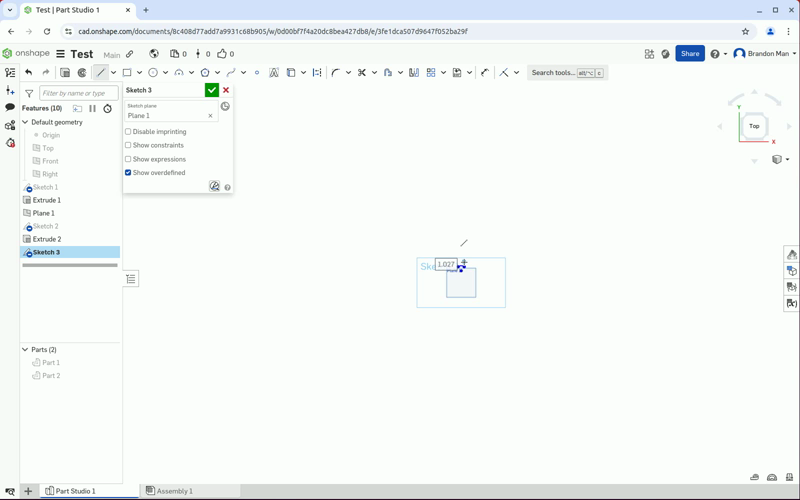
key_up(shift)
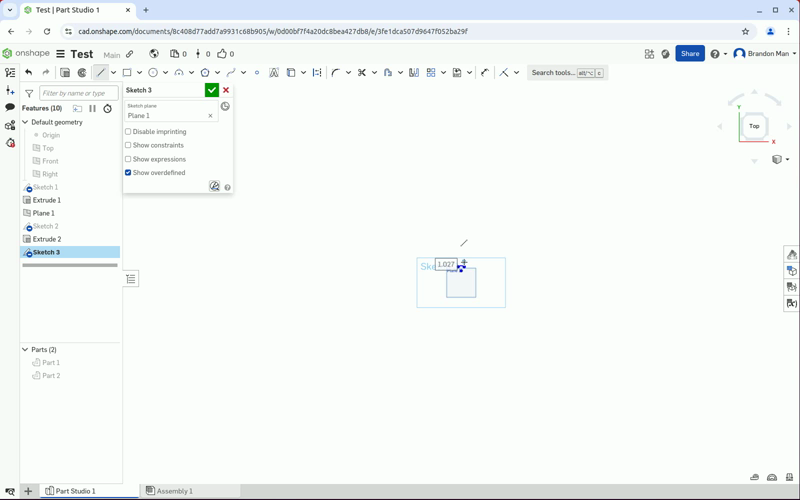
key(esc)
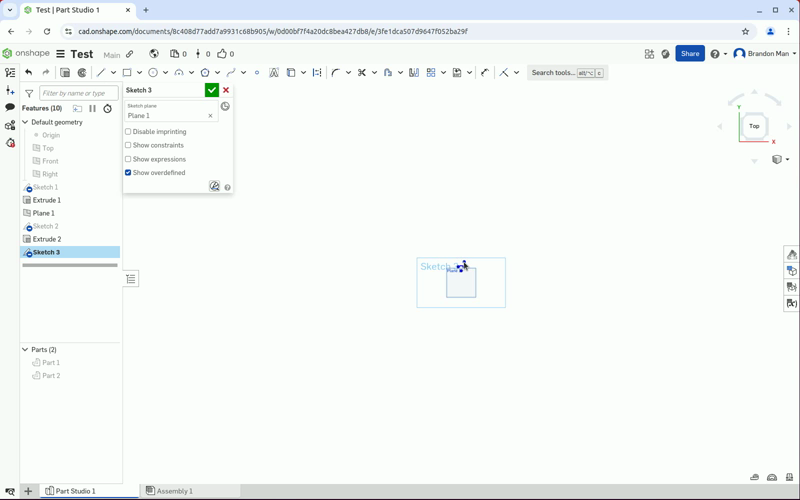
key(a)
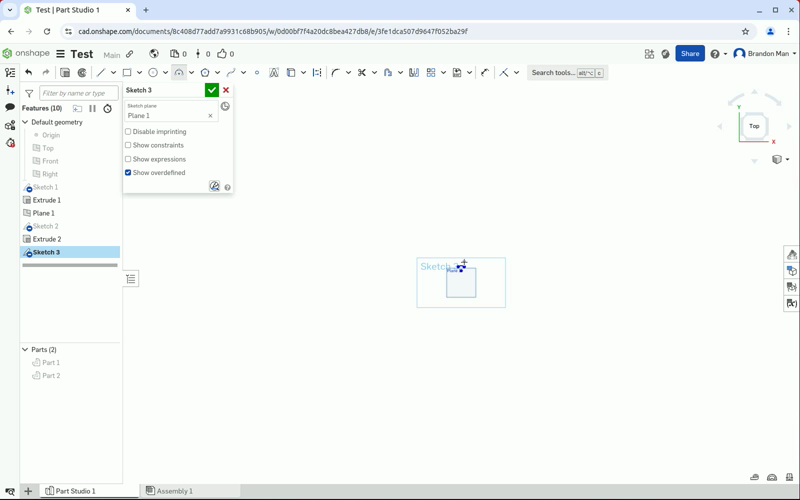
mouse_move(464, 261)
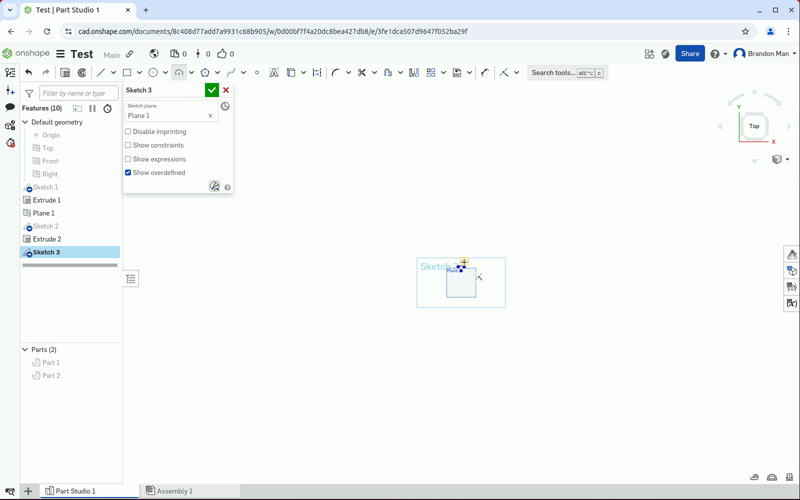
click(464, 261)
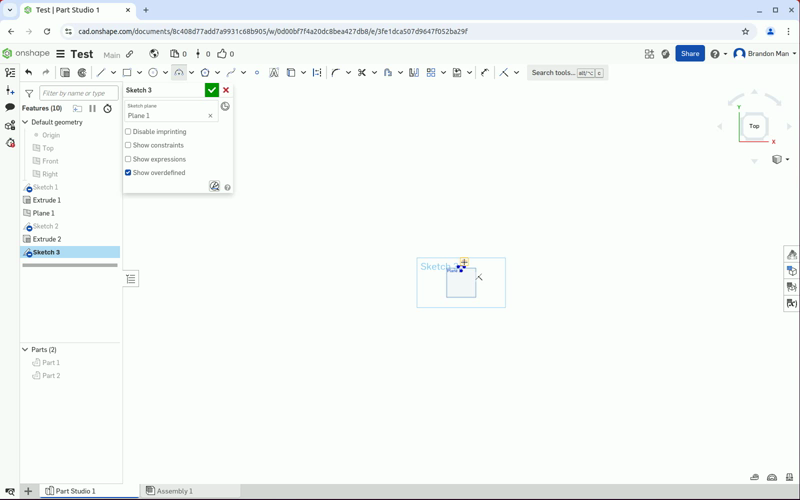
key_down(shift)
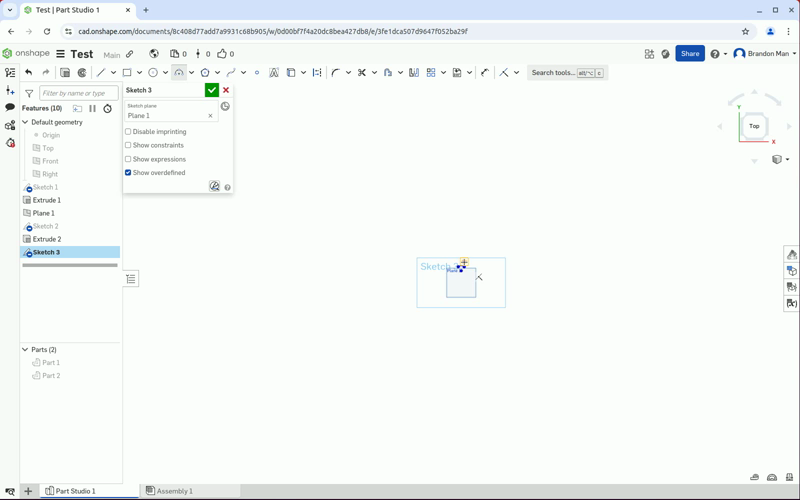
mouse_move(458, 261)
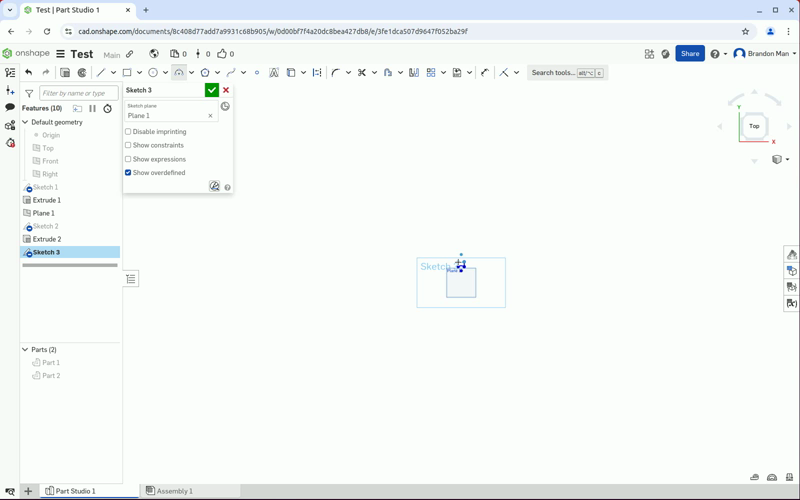
scroll(6)
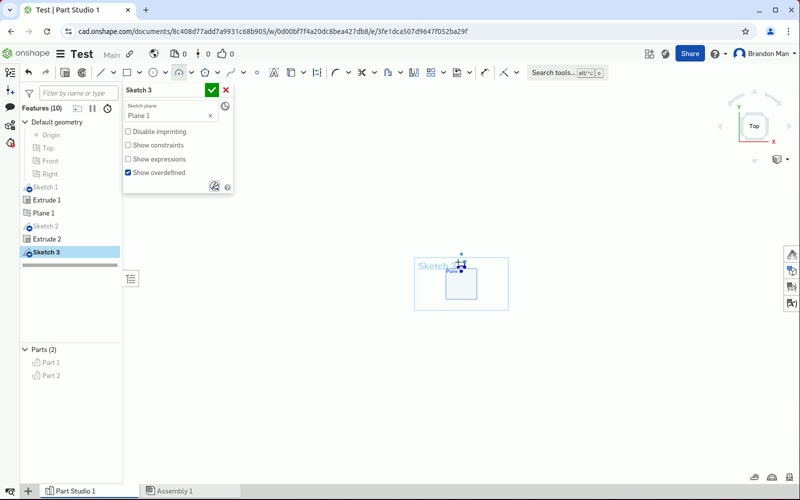
scroll(6)
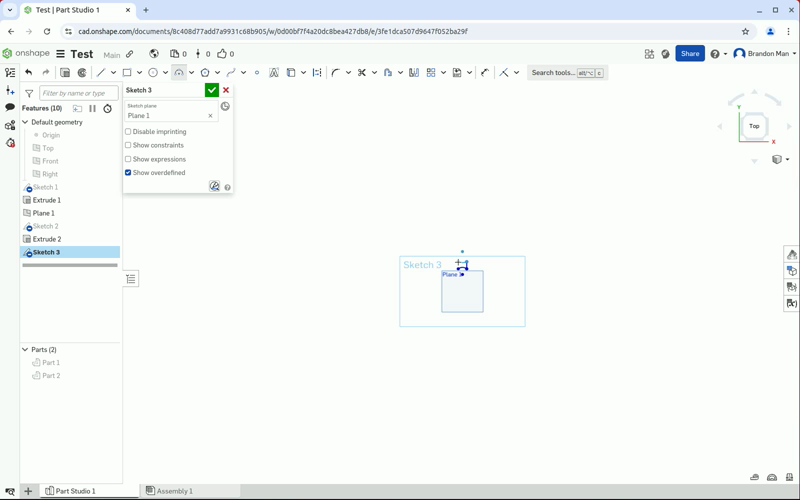
scroll(6)
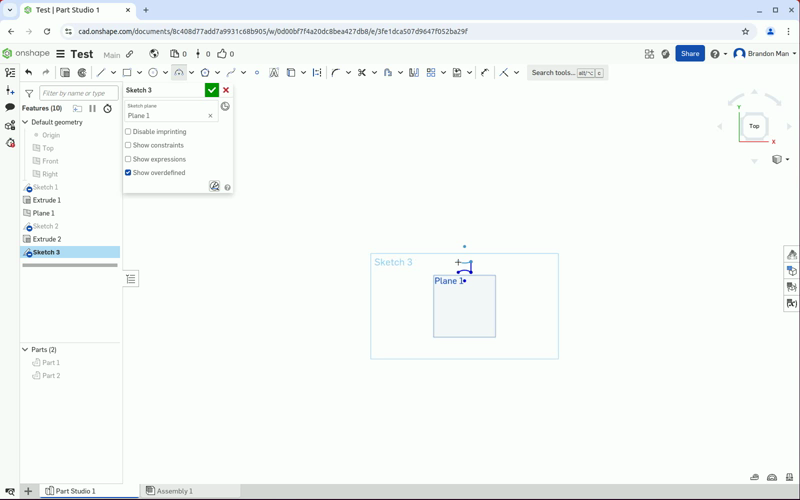
scroll(6)
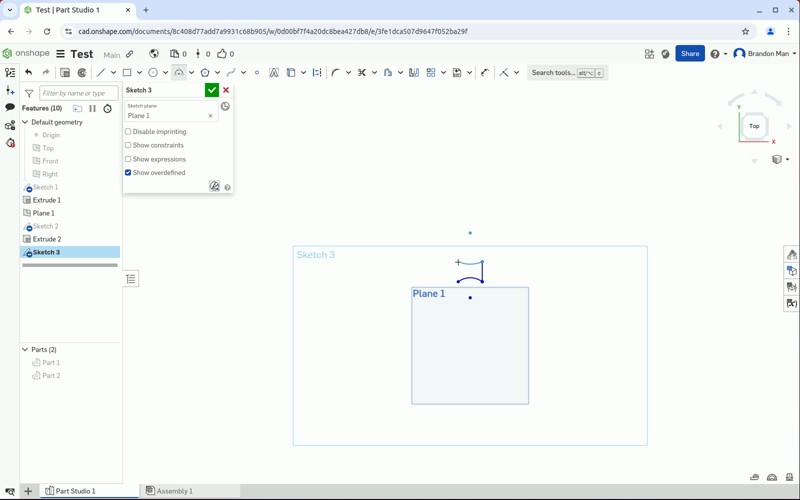
scroll(6)
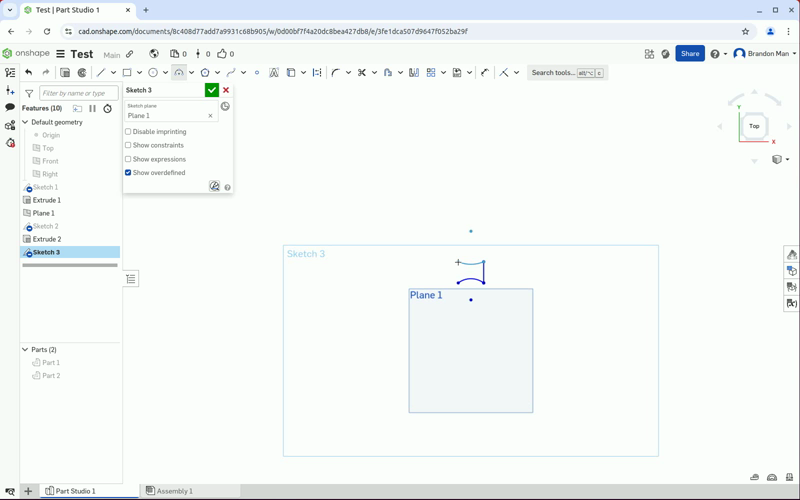
scroll(6)
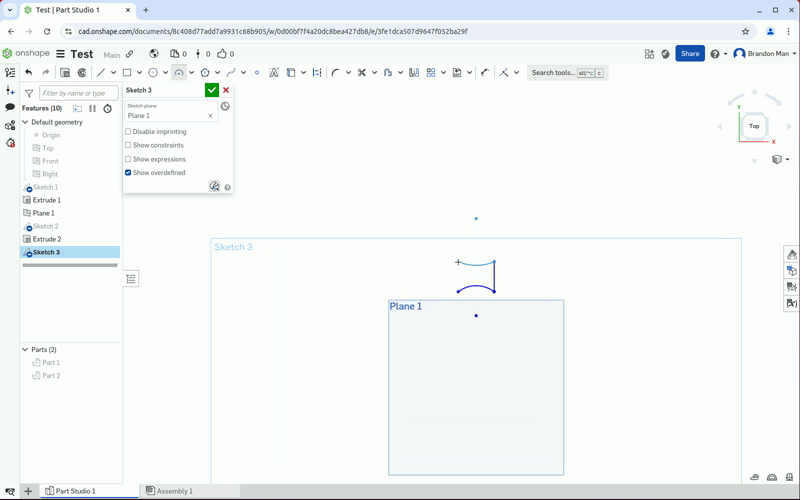
scroll(6)
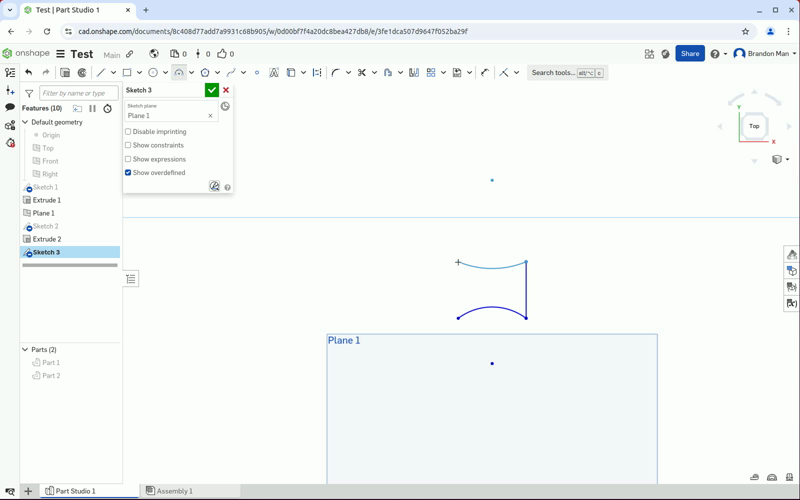
click(458, 261)
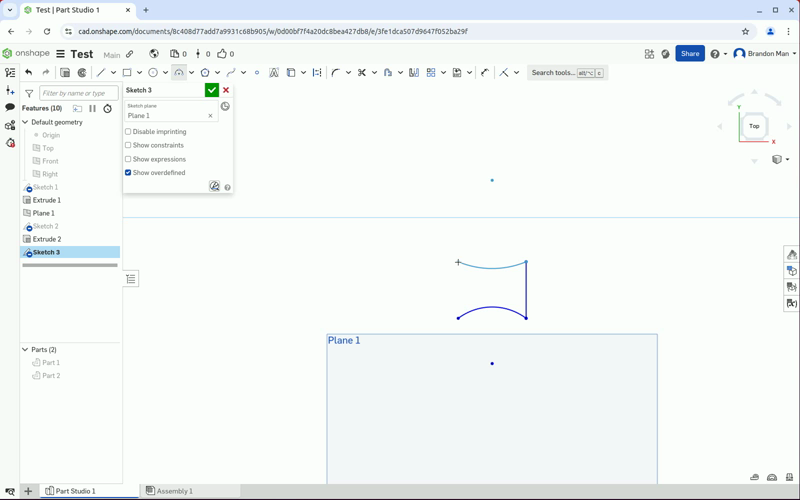
scroll(-6)
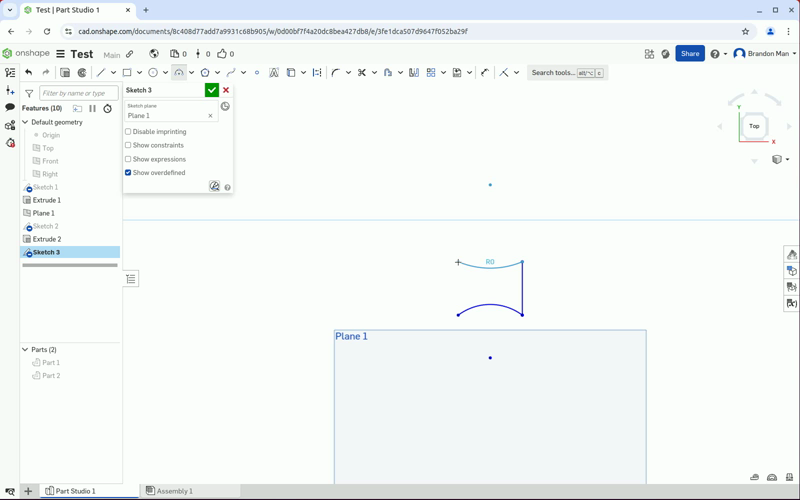
scroll(-6)
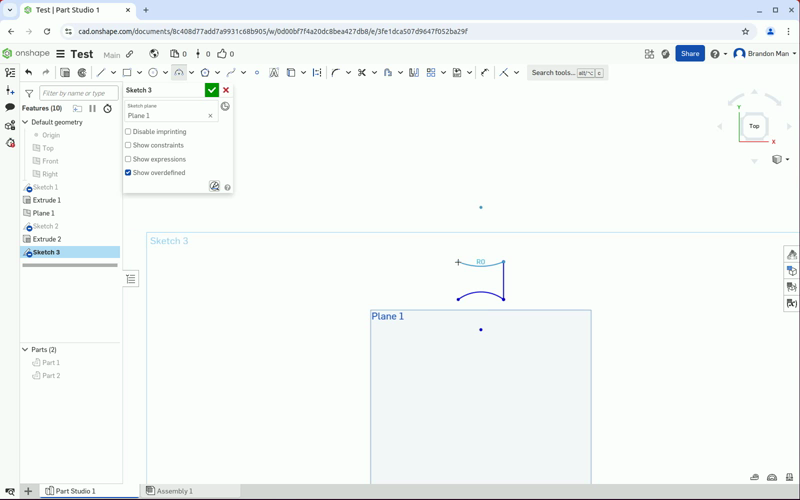
scroll(-6)
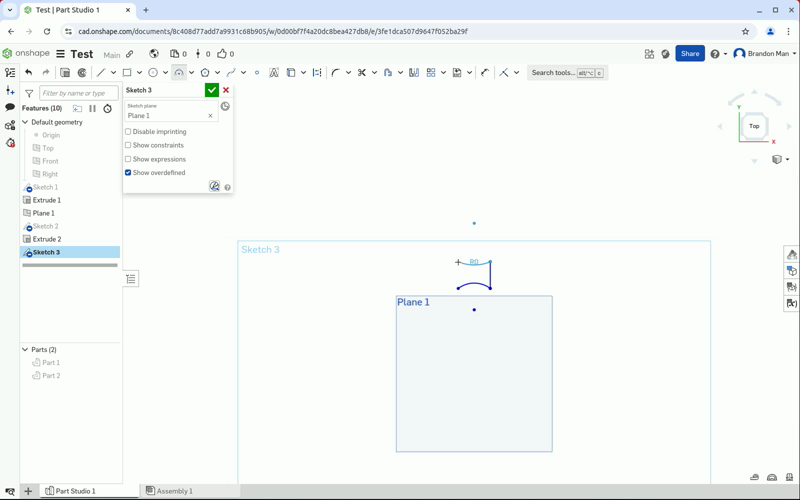
scroll(-6)
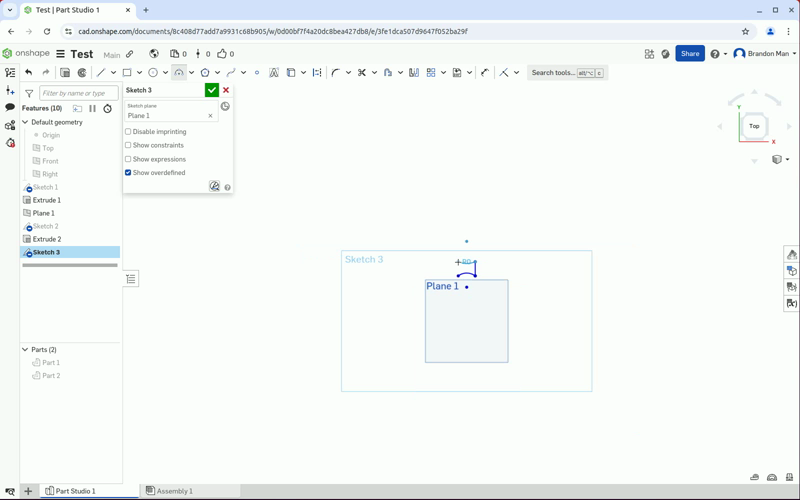
scroll(-6)
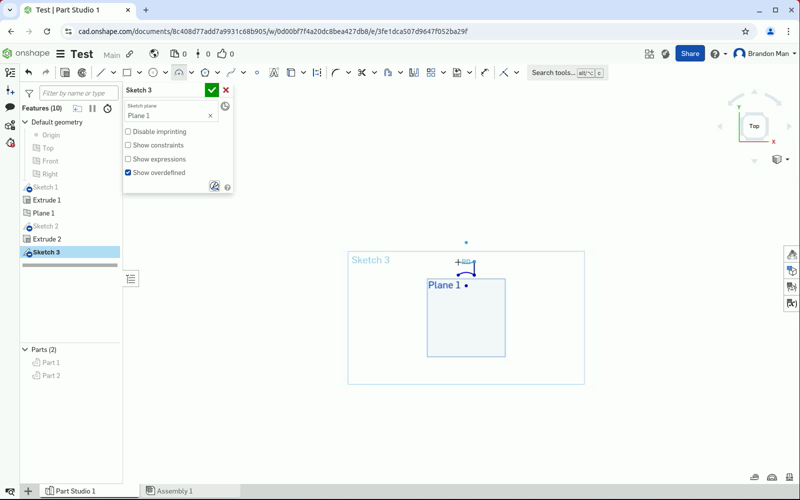
scroll(-6)
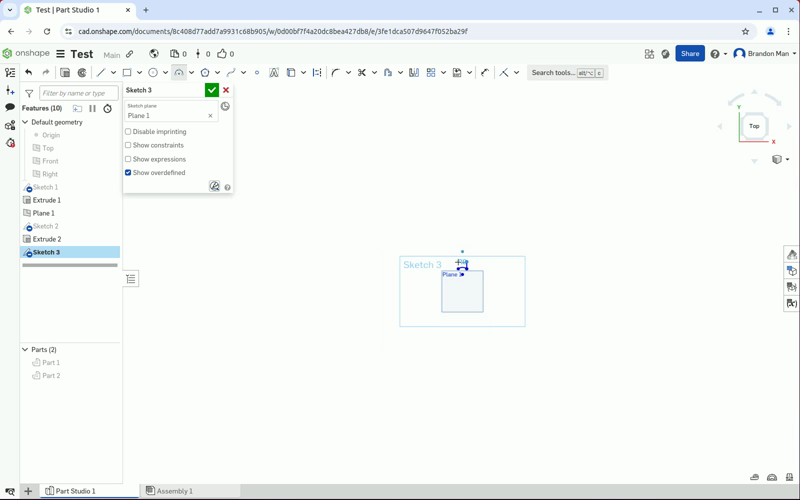
scroll(-6)
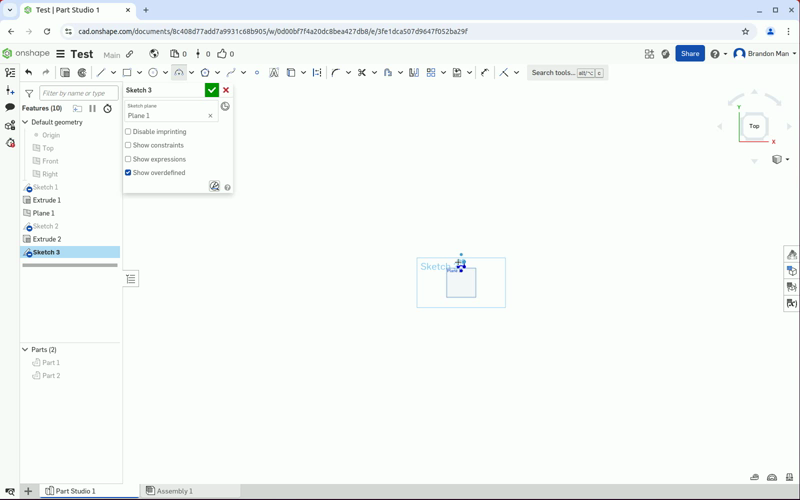
mouse_move(461, 261)
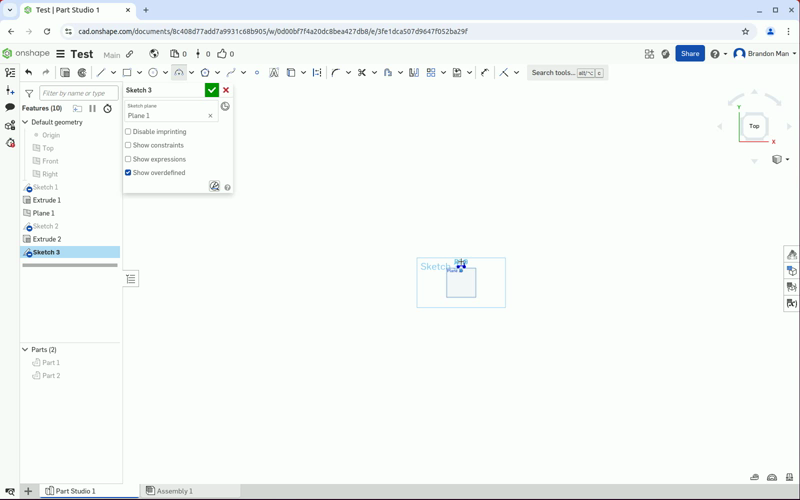
scroll(6)
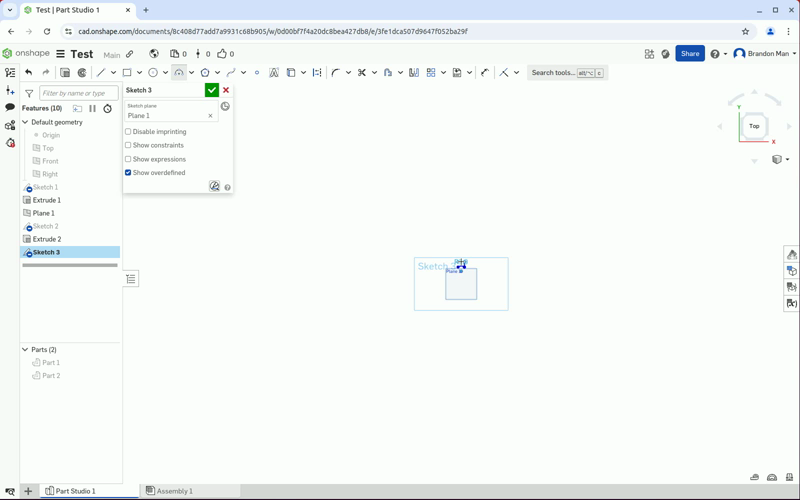
scroll(6)
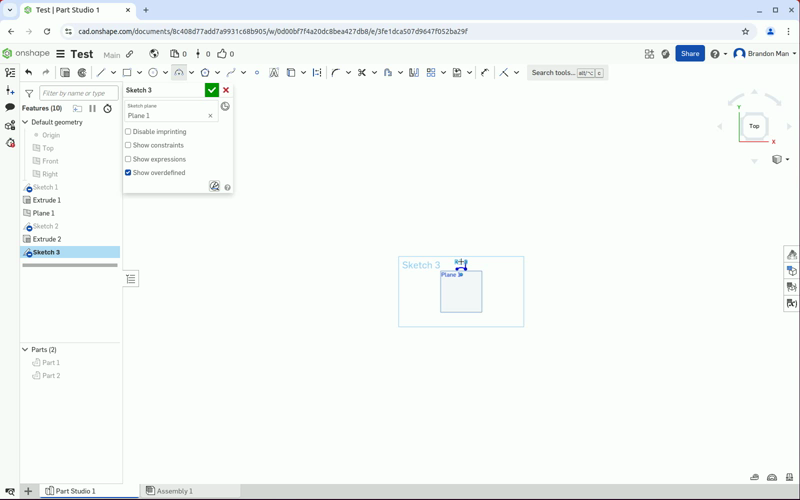
scroll(6)
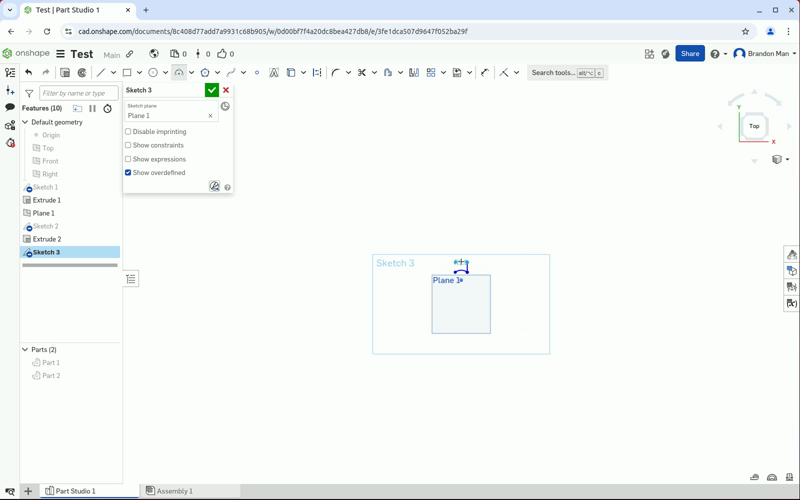
scroll(6)
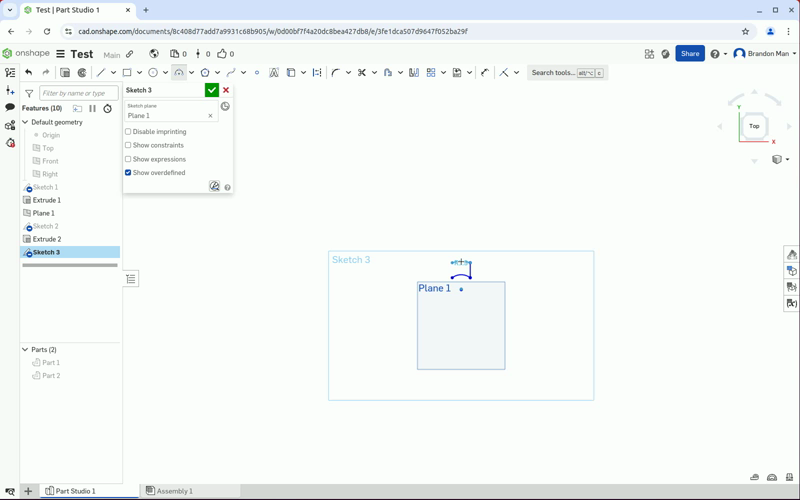
scroll(6)
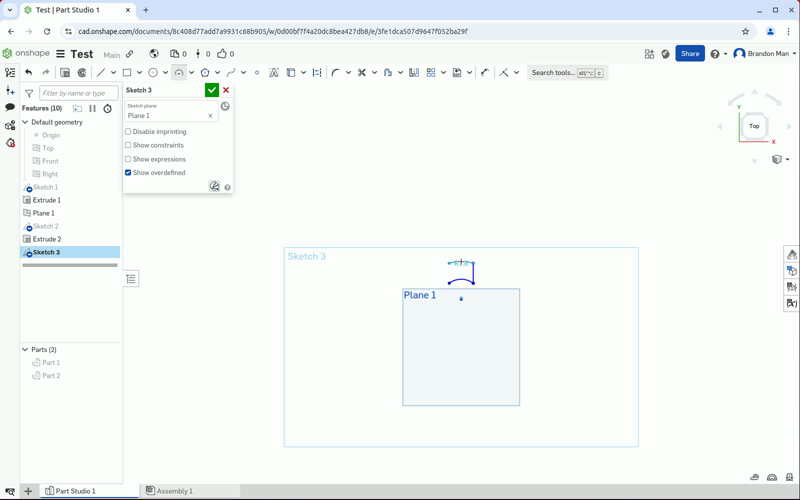
scroll(6)
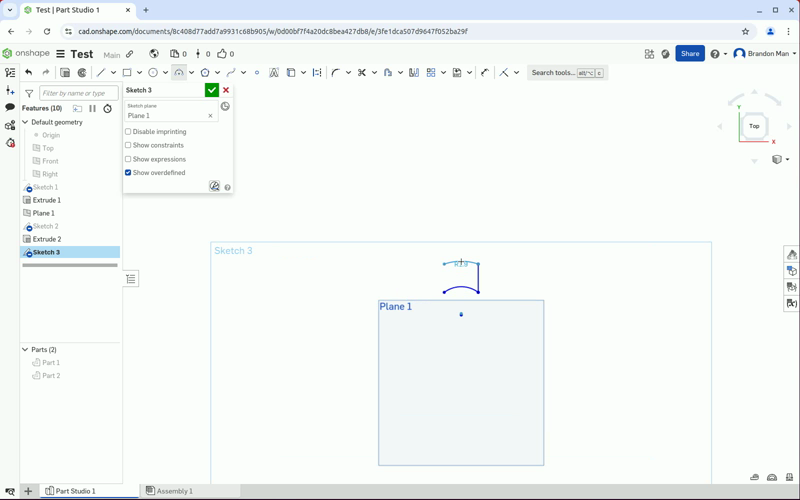
scroll(6)
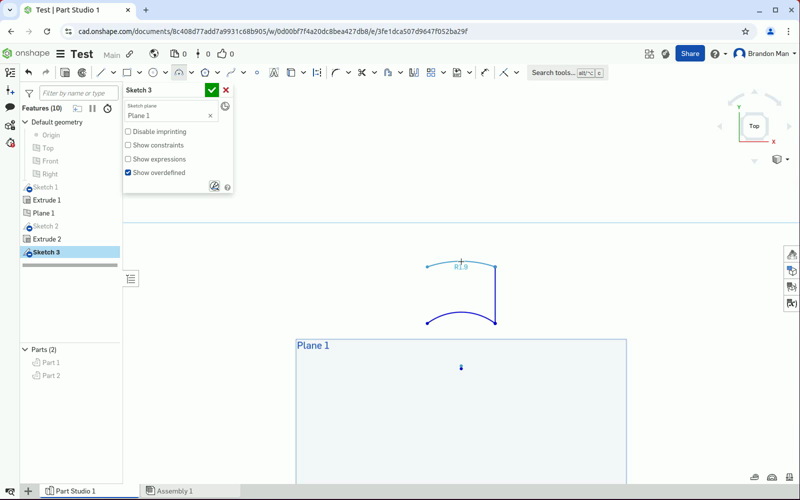
click(461, 261)
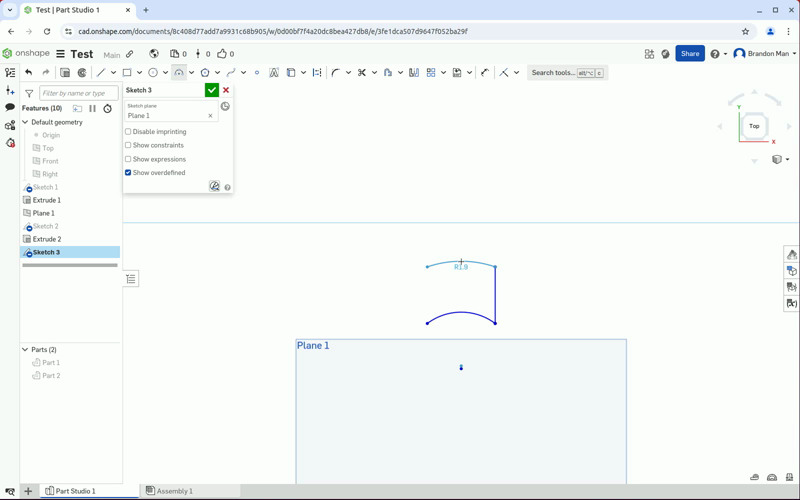
scroll(-6)
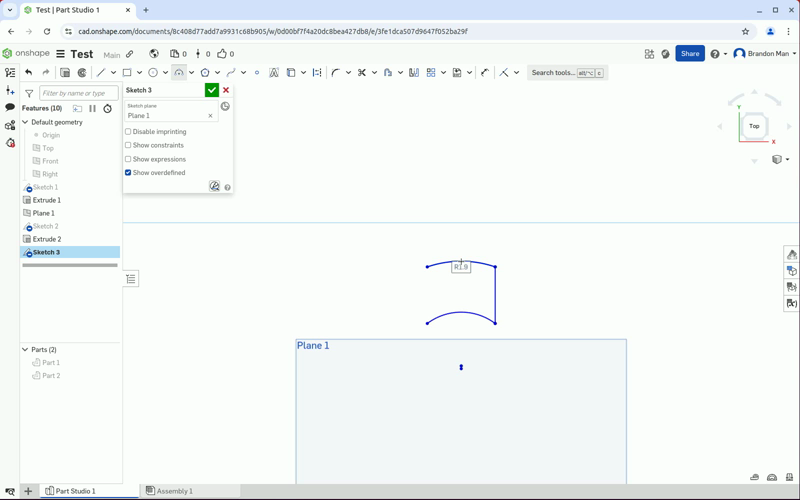
scroll(-6)
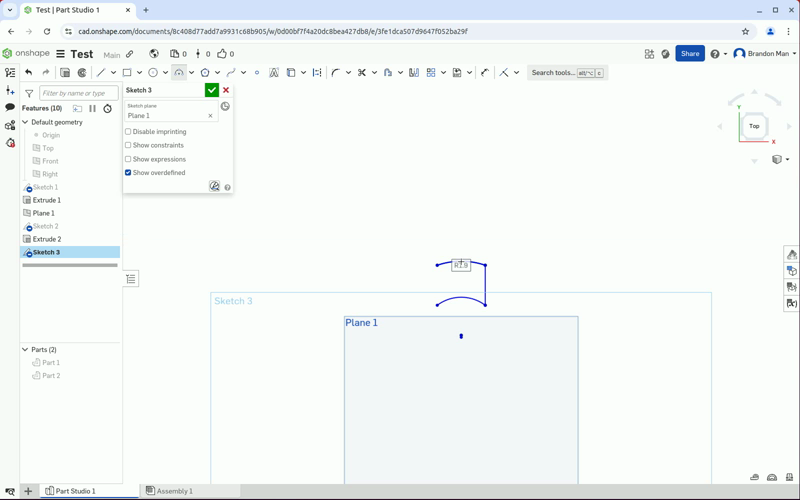
scroll(-6)
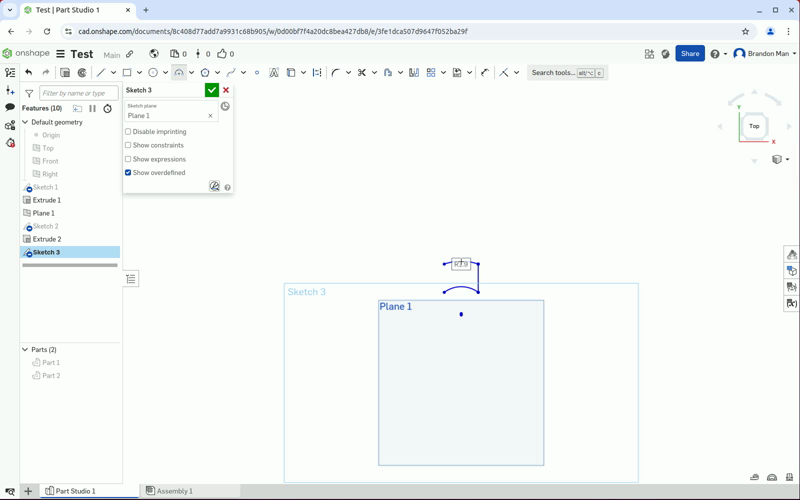
scroll(-6)
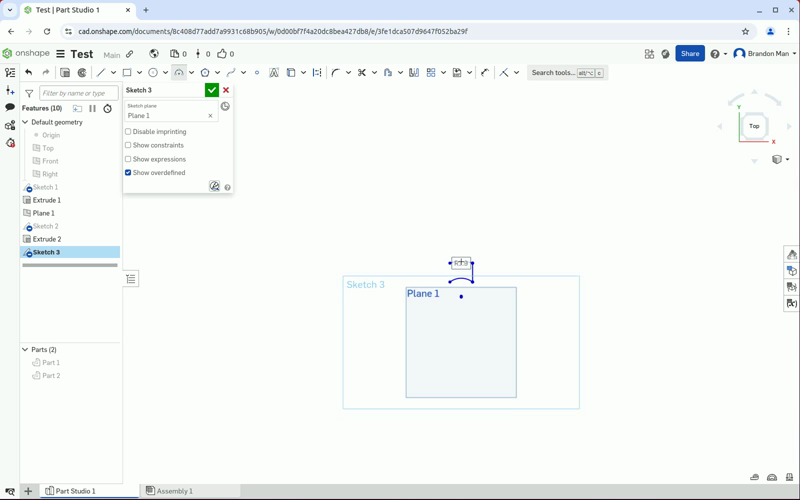
scroll(-6)
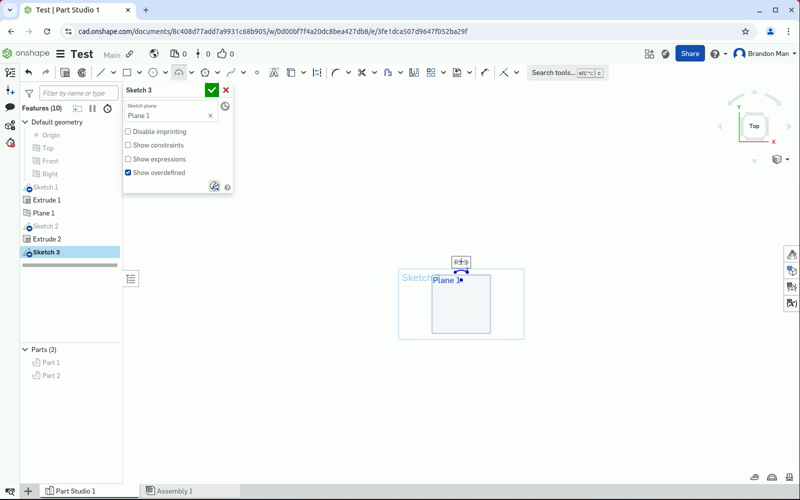
scroll(-6)
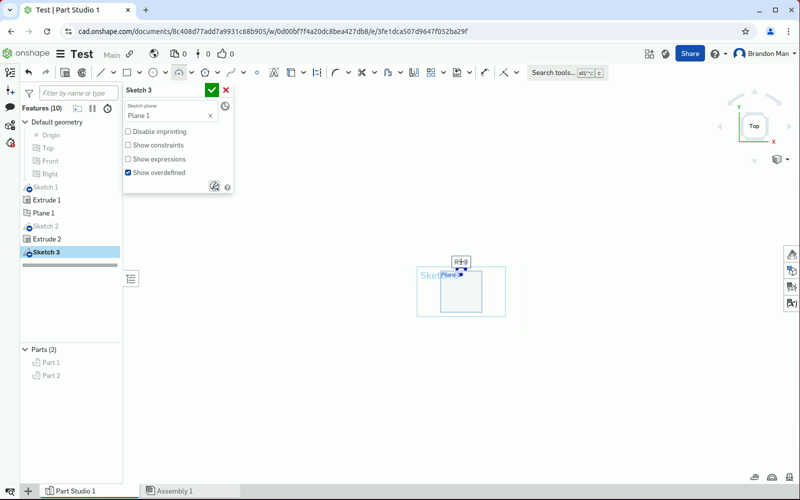
scroll(-6)
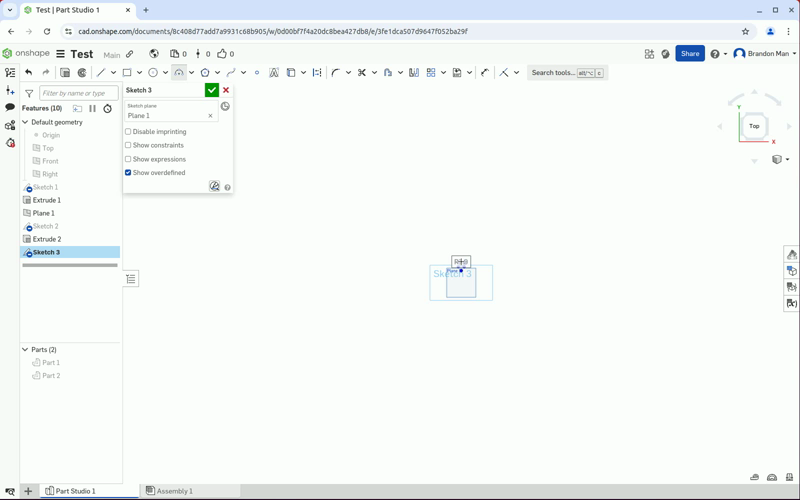
key_up(shift)
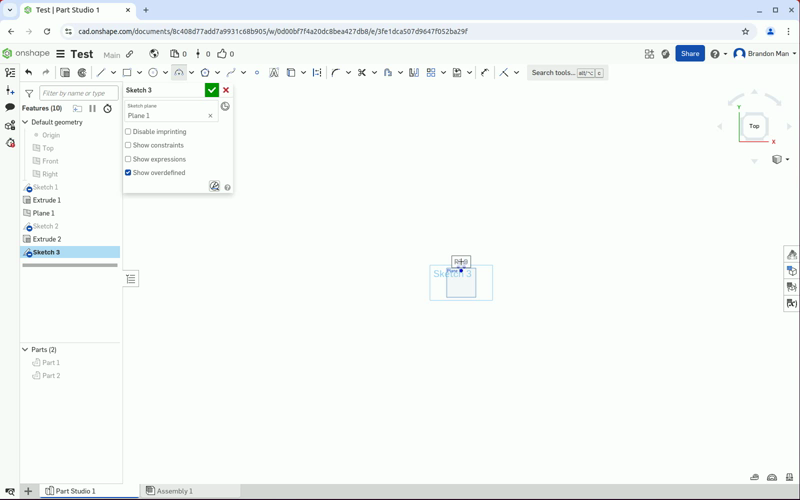
key(esc)
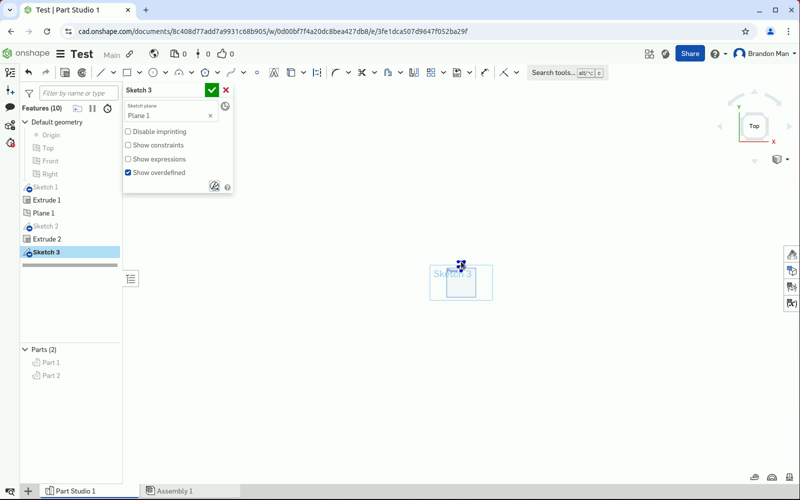
key(l)
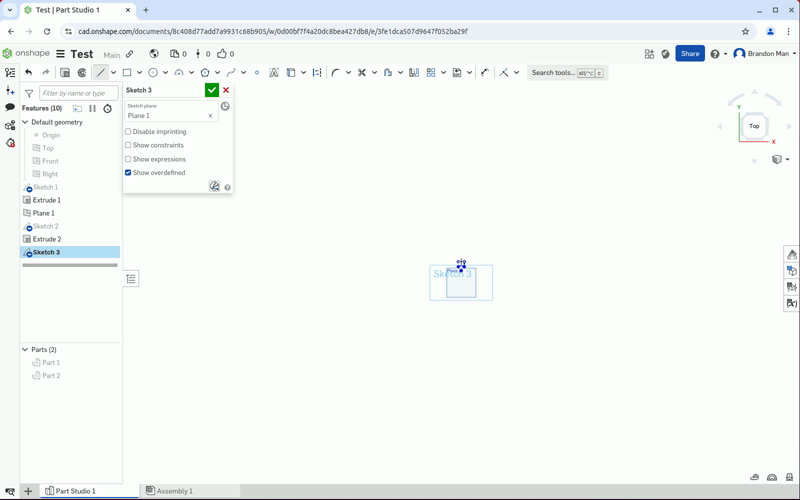
mouse_move(458, 261)
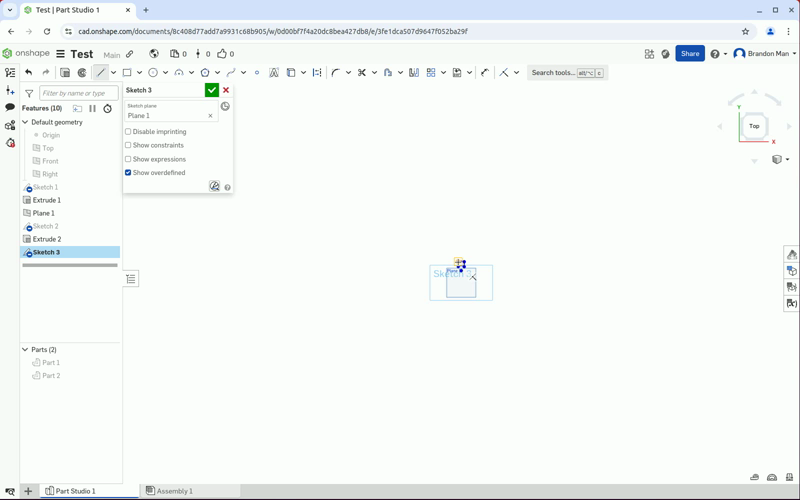
scroll(6)
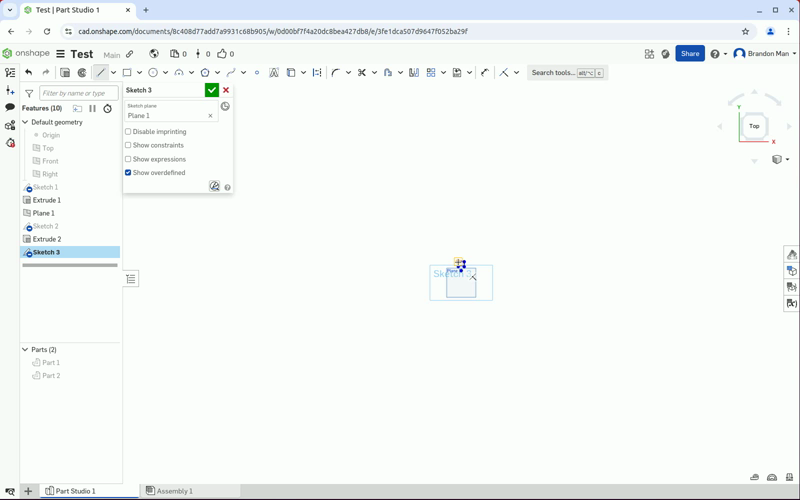
scroll(6)
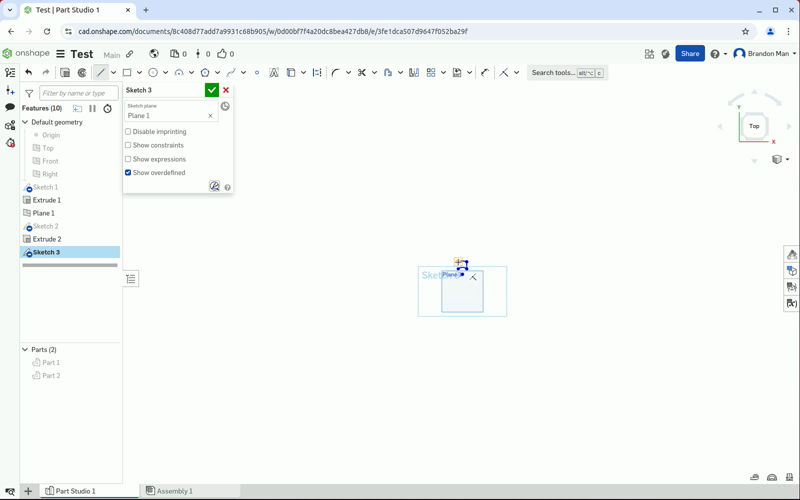
scroll(6)
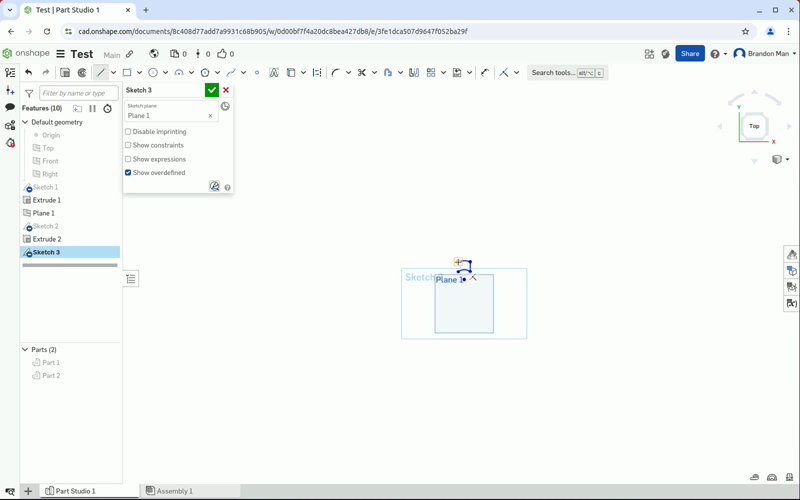
scroll(6)
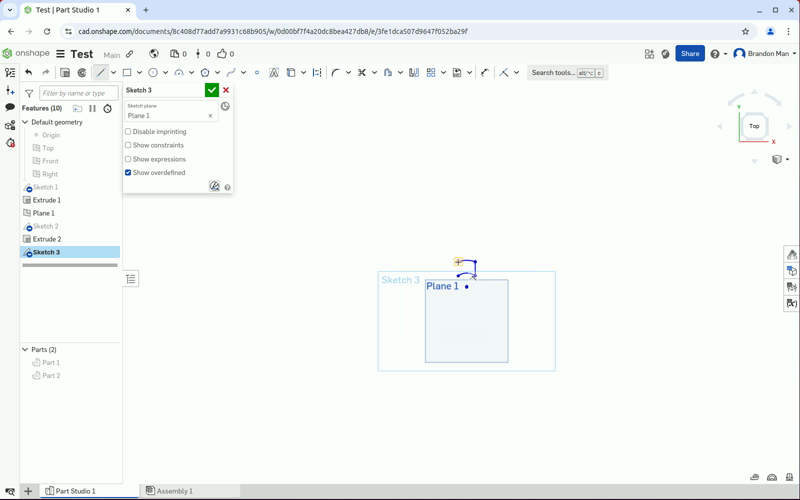
scroll(6)
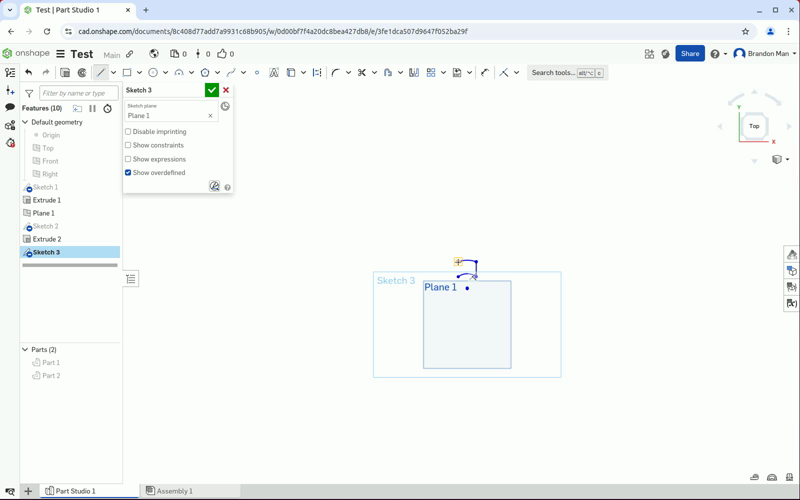
scroll(6)
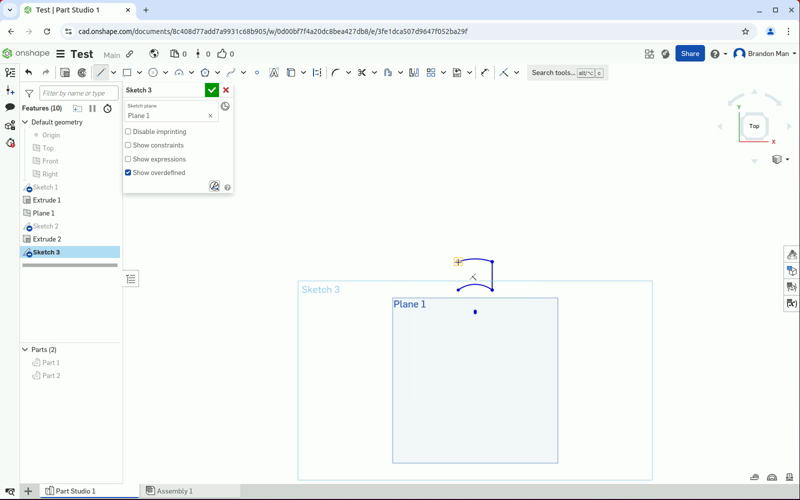
scroll(6)
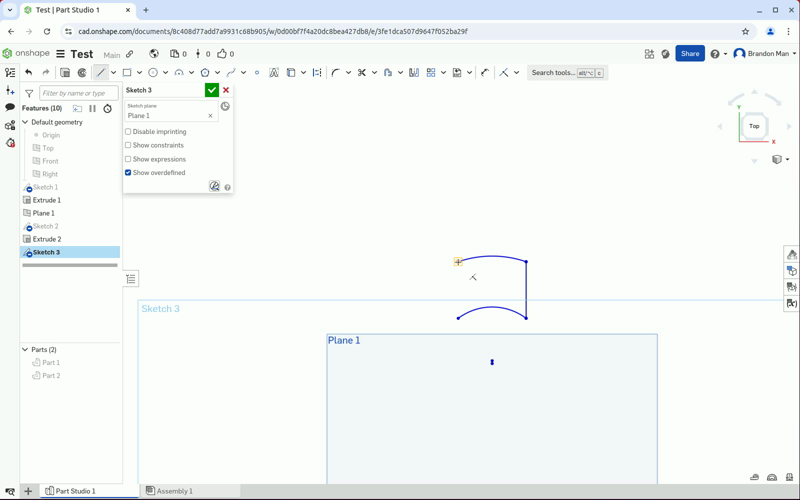
click(458, 261)
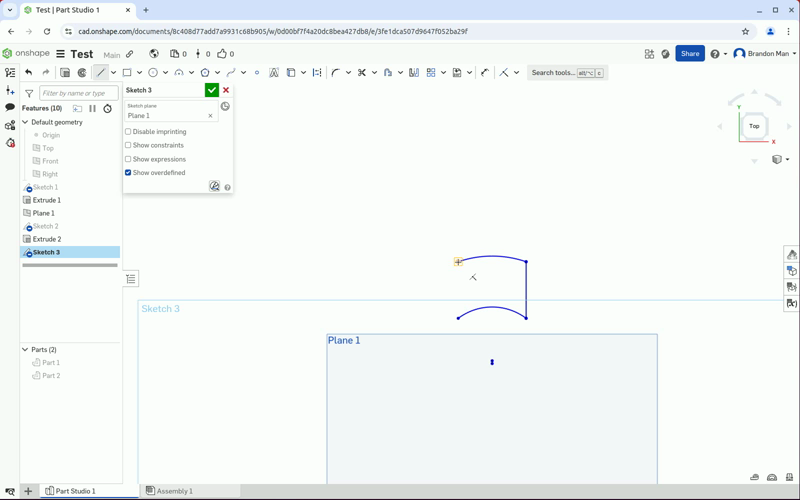
scroll(-6)
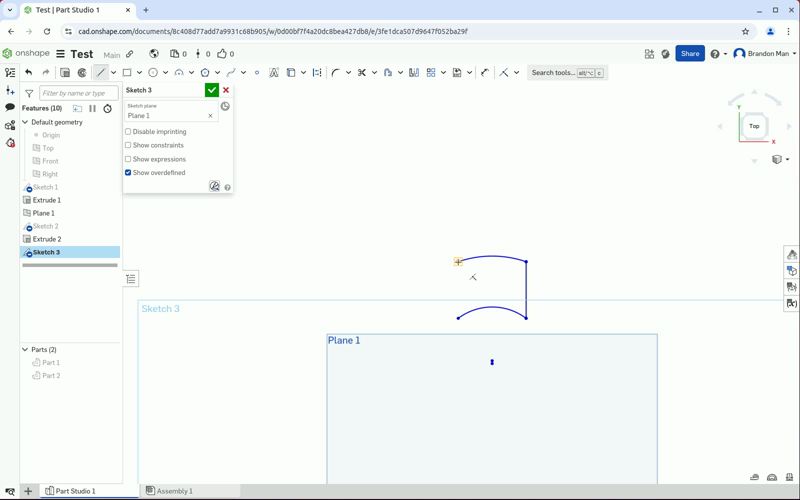
scroll(-6)
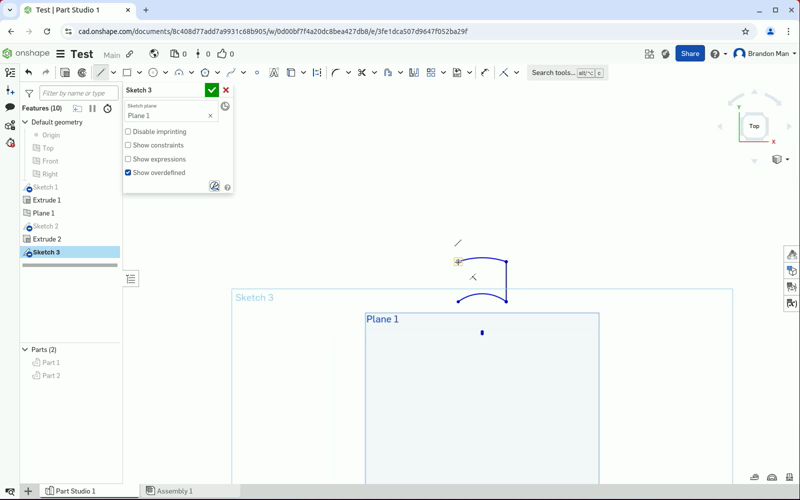
scroll(-6)
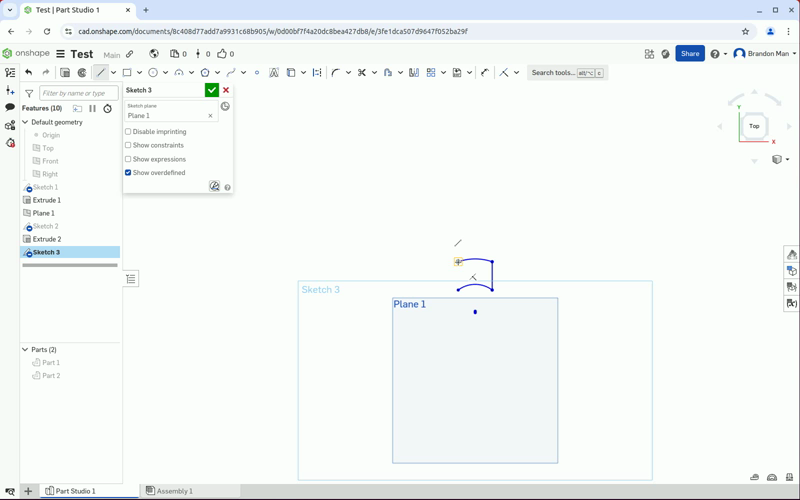
scroll(-6)
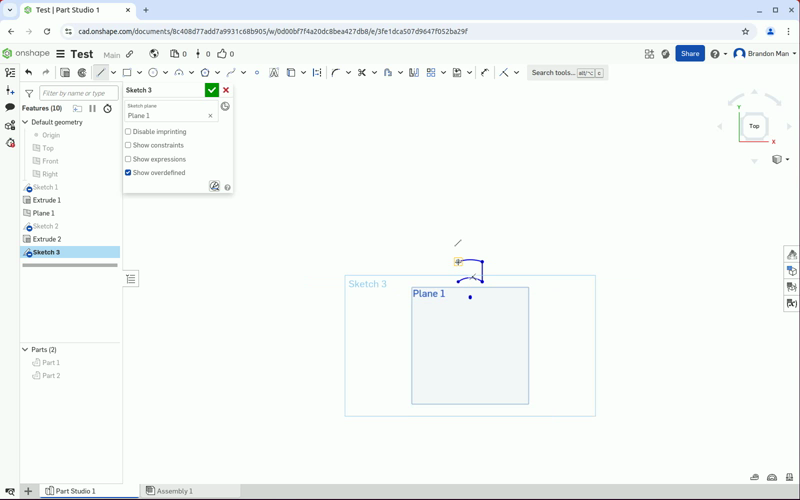
scroll(-6)
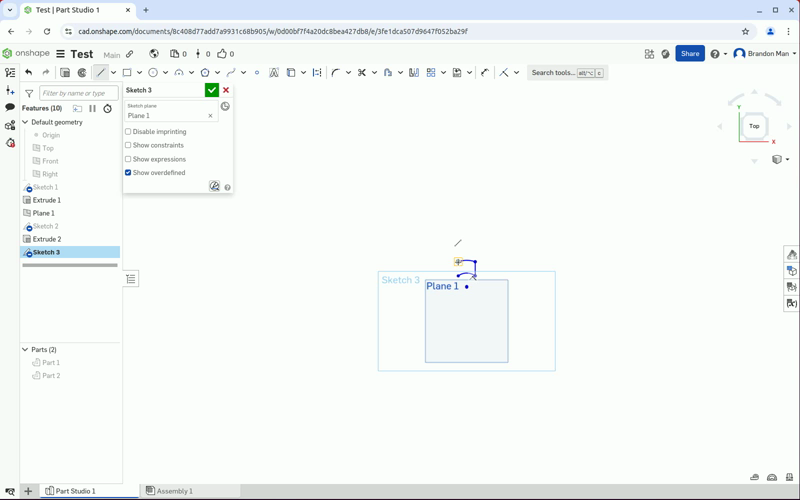
scroll(-6)
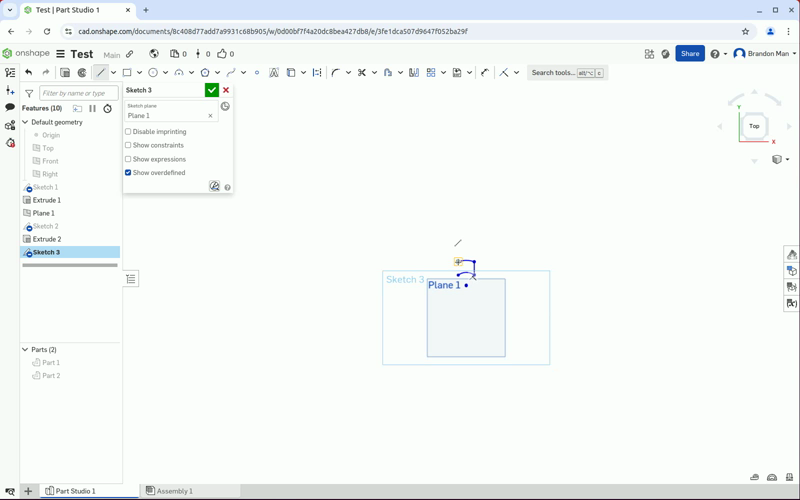
scroll(-6)
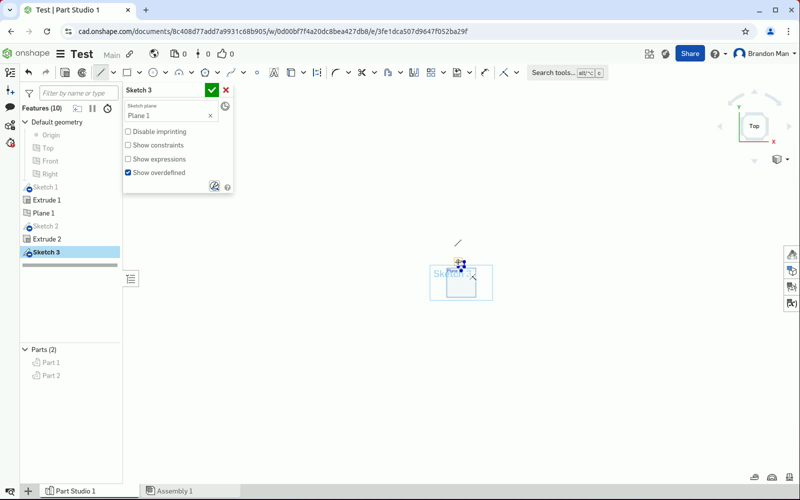
mouse_move(488, 261)
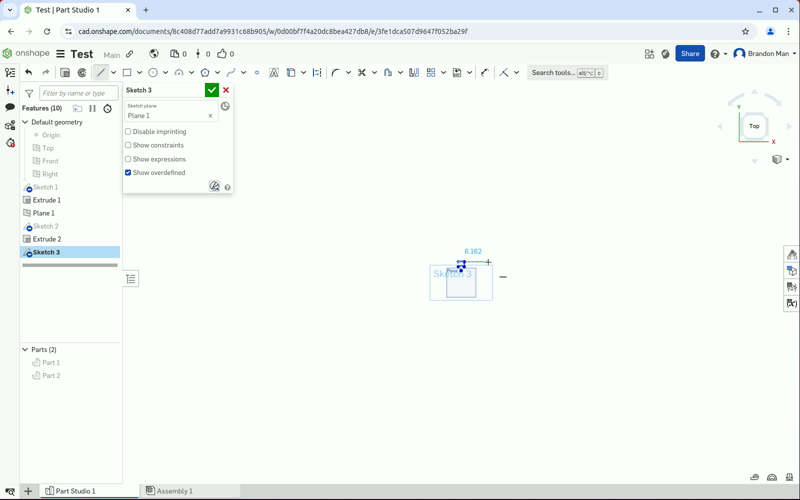
key_down(shift)
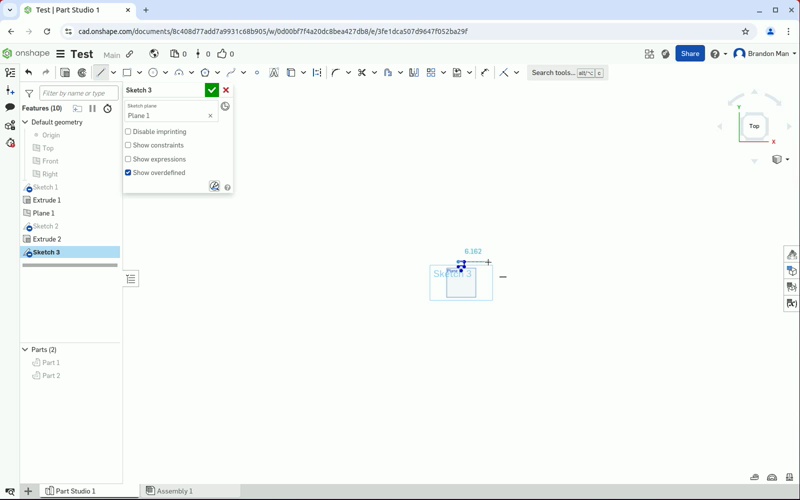
mouse_move(458, 266)
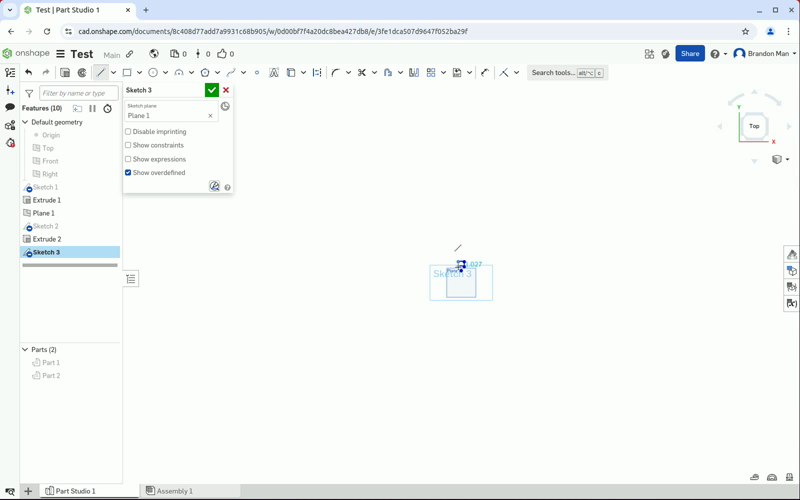
scroll(6)
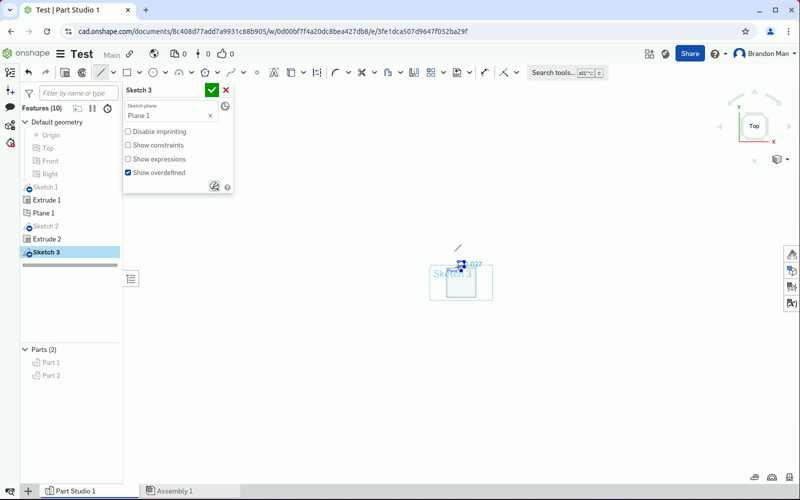
scroll(6)
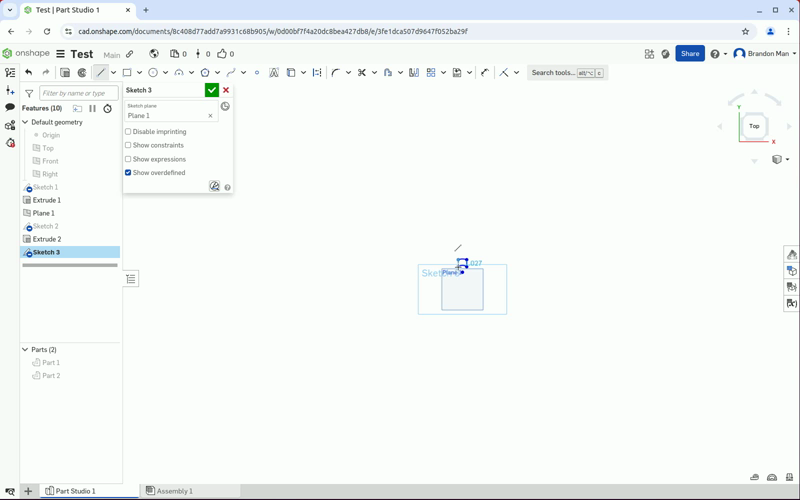
scroll(6)
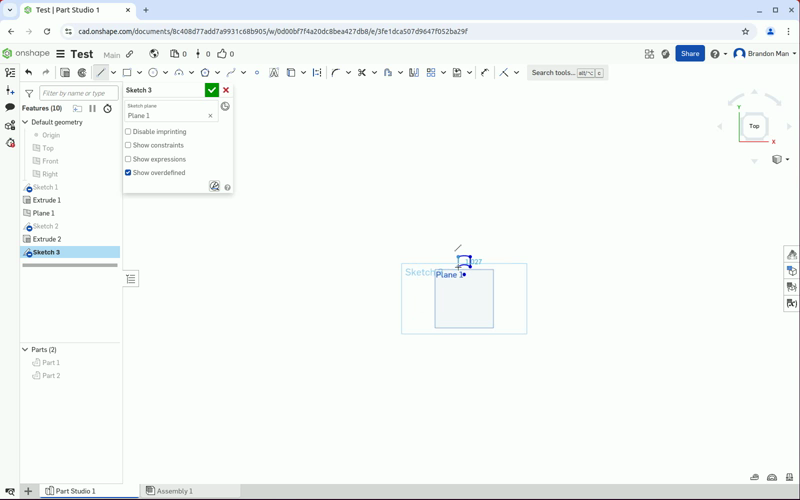
scroll(6)
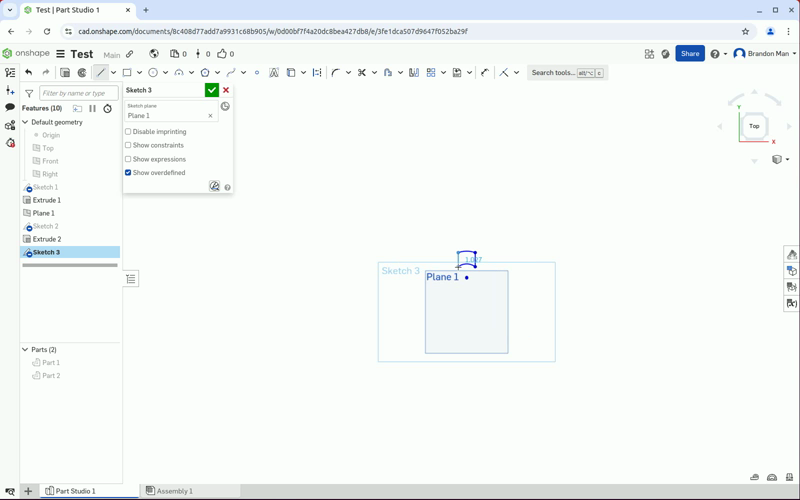
scroll(6)
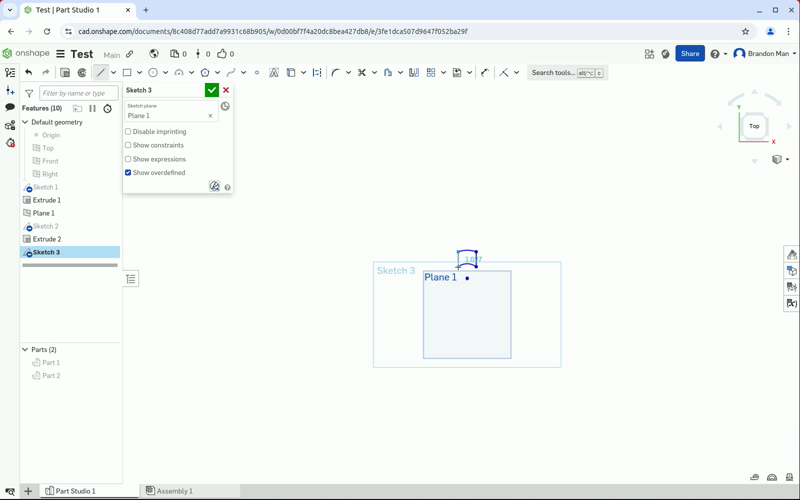
scroll(6)
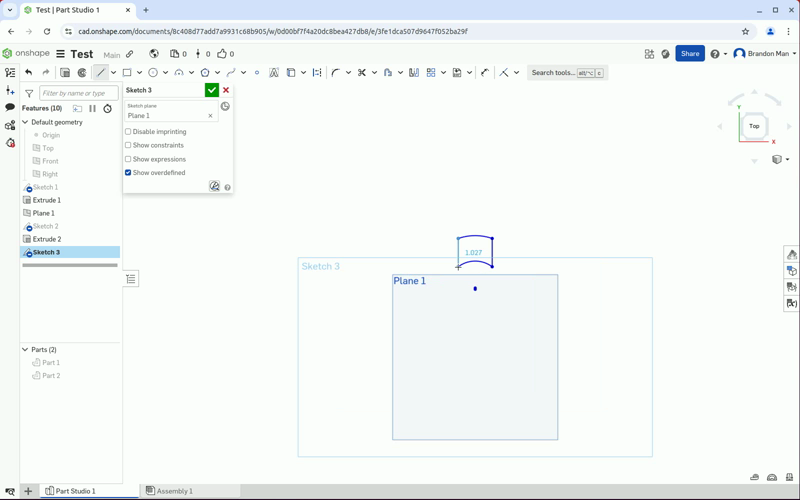
scroll(6)
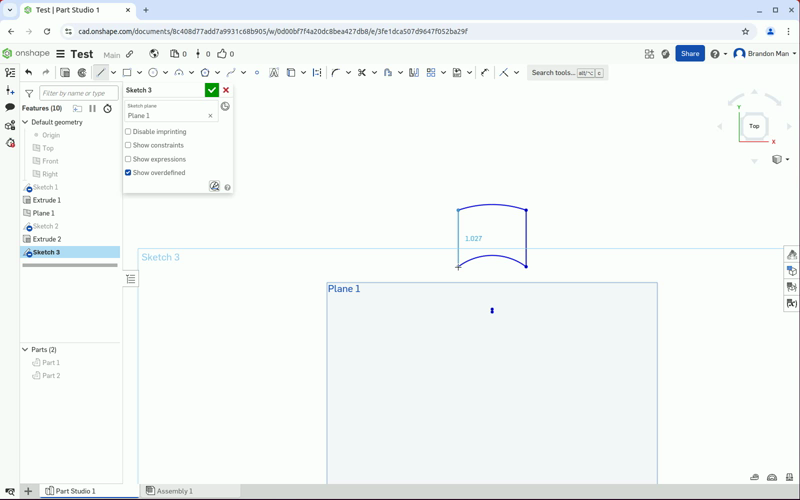
key_up(shift)
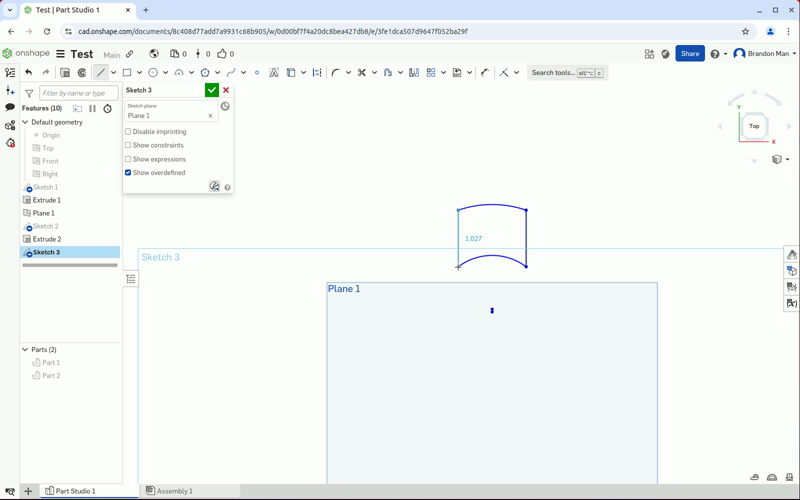
click(458, 266)
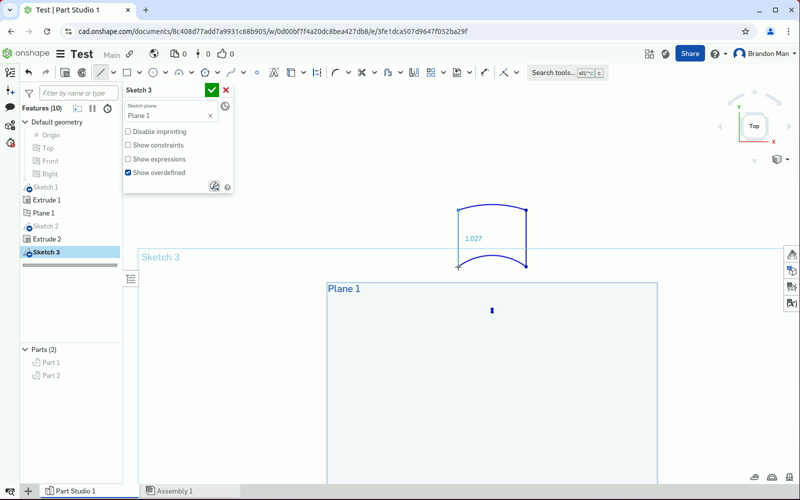
scroll(-6)
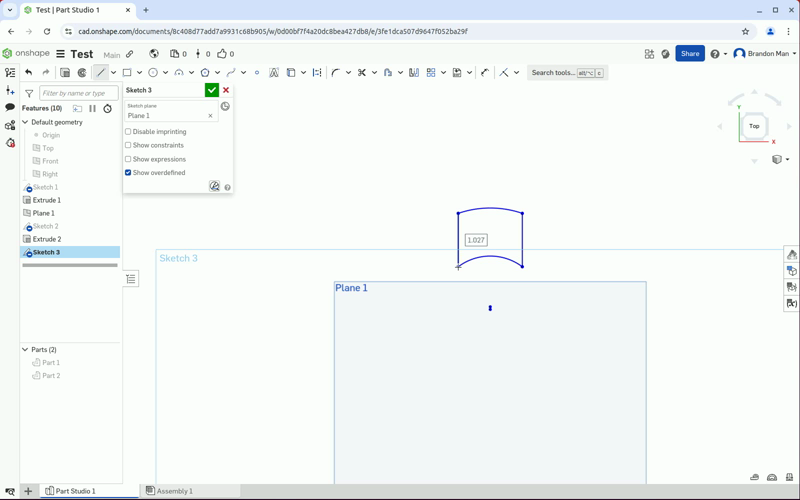
scroll(-6)
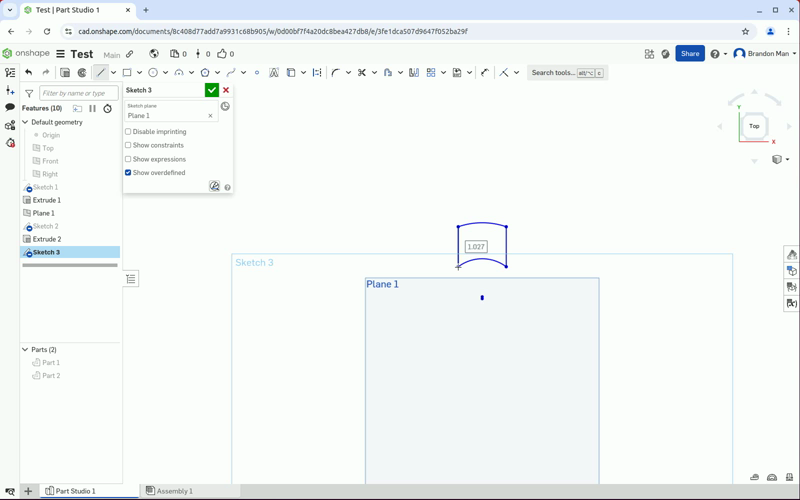
scroll(-6)
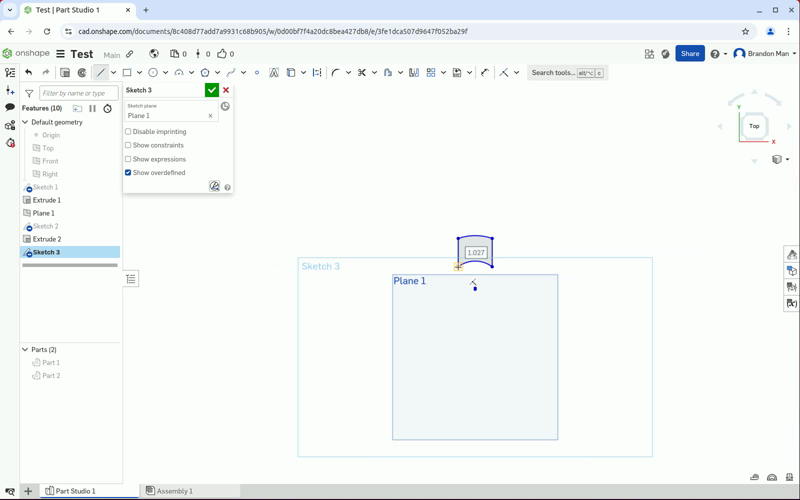
scroll(-6)
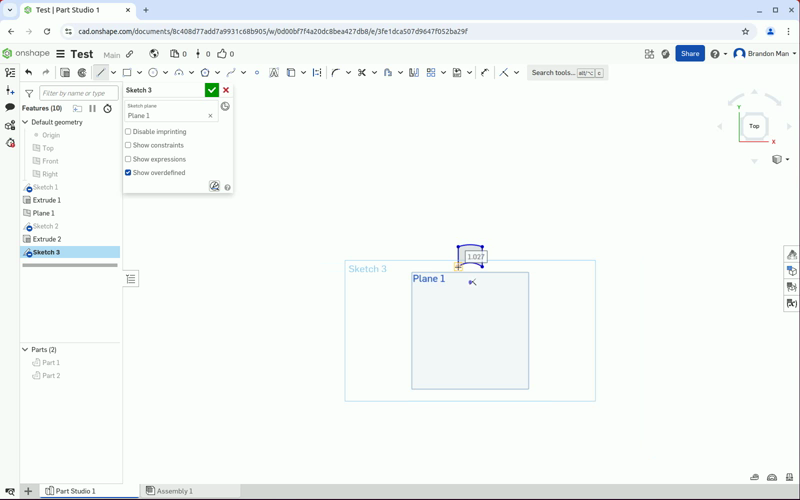
scroll(-6)
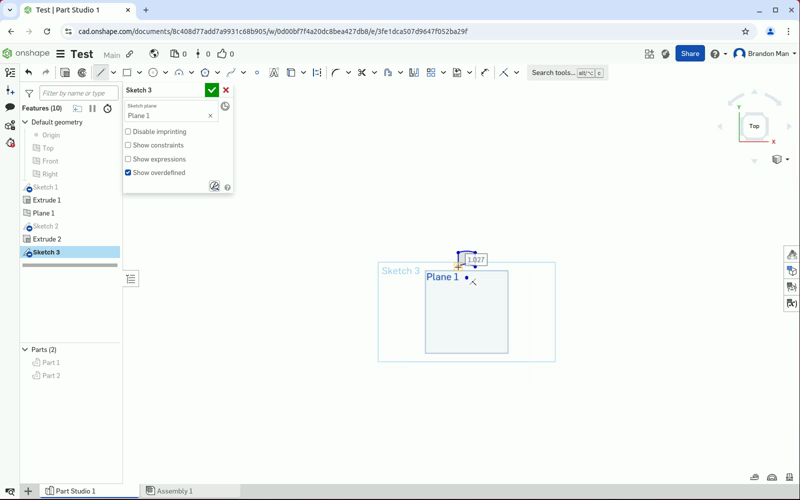
scroll(-6)
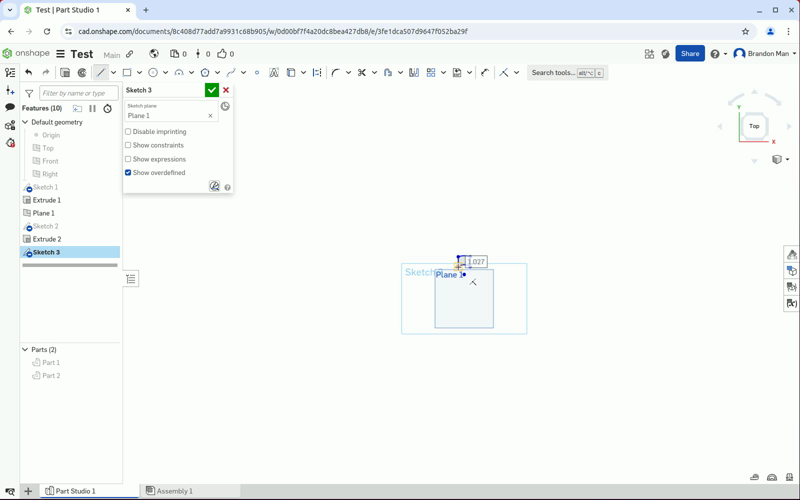
scroll(-6)
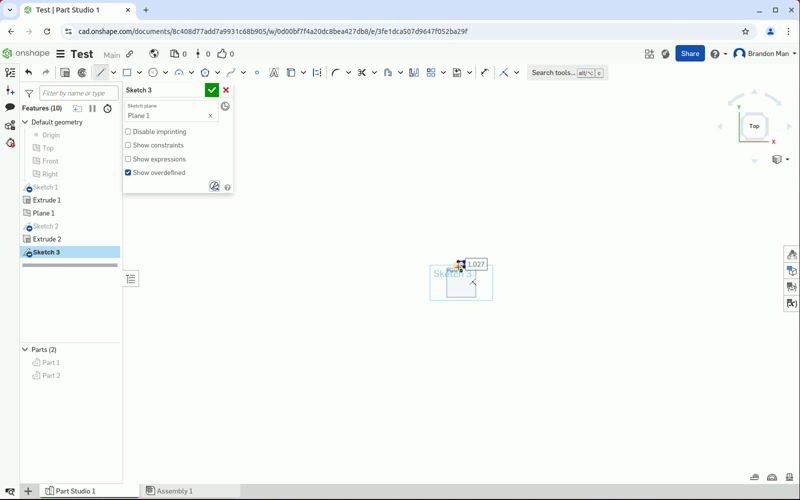
key(esc)
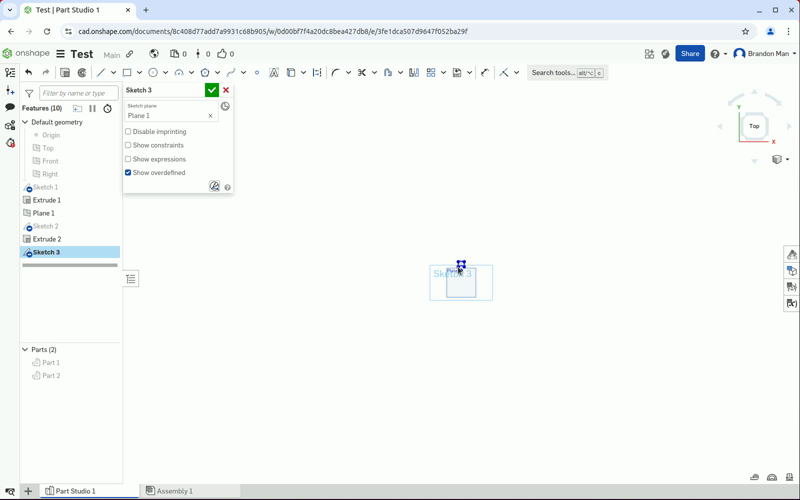
mouse_move(462, 265)
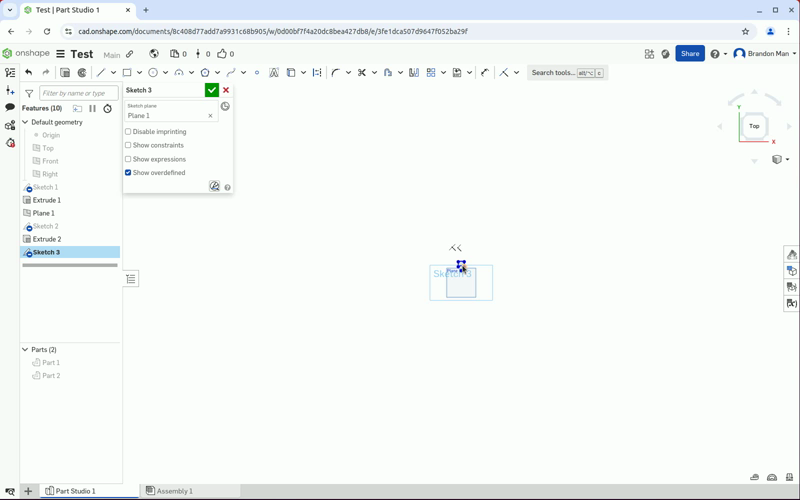
scroll(6)
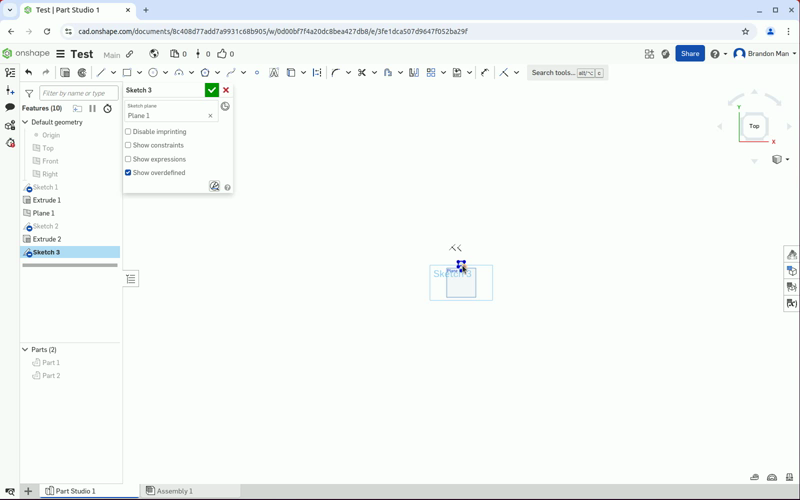
scroll(6)
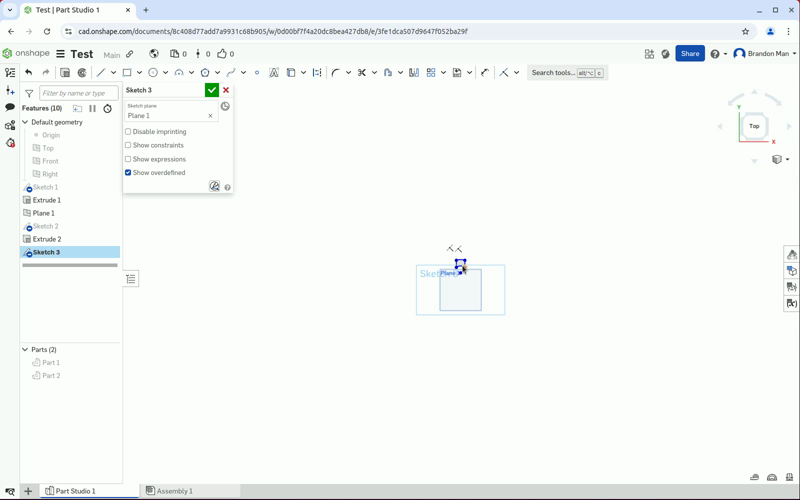
scroll(6)
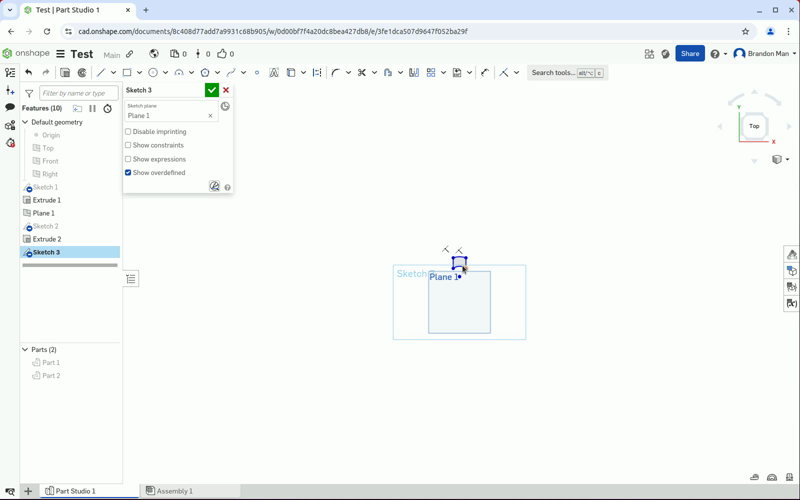
scroll(6)
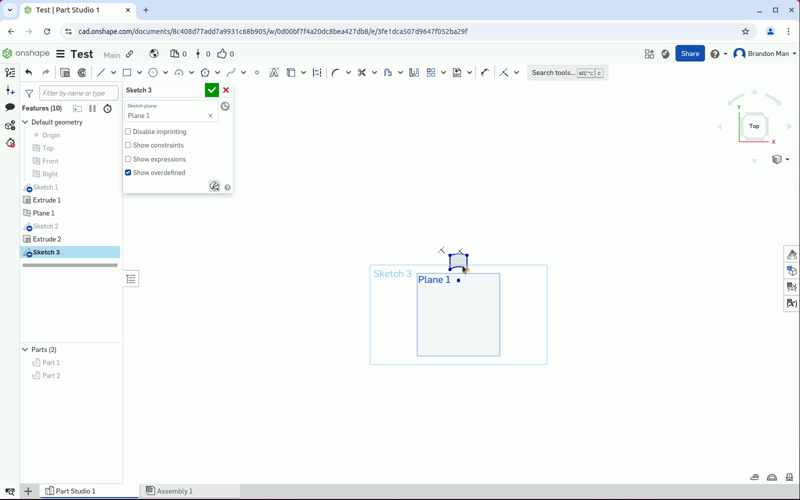
scroll(6)
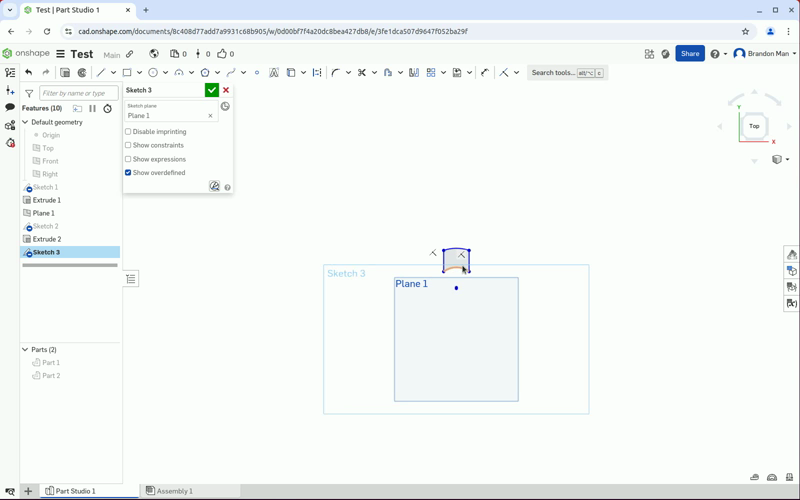
scroll(6)
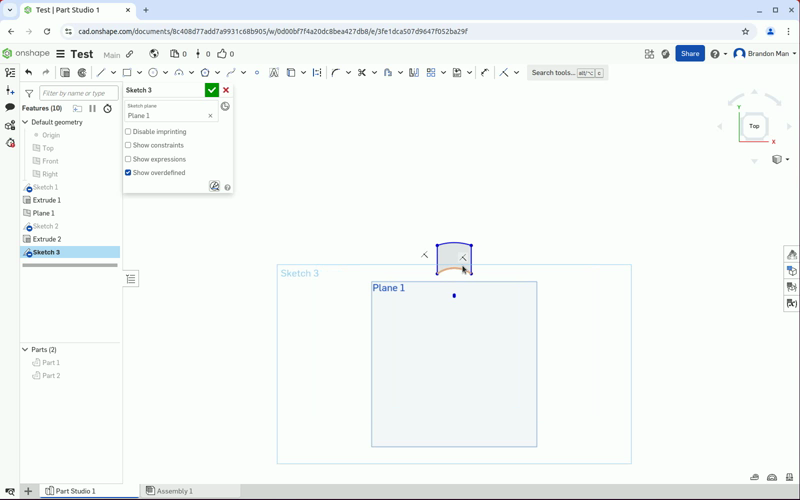
scroll(6)
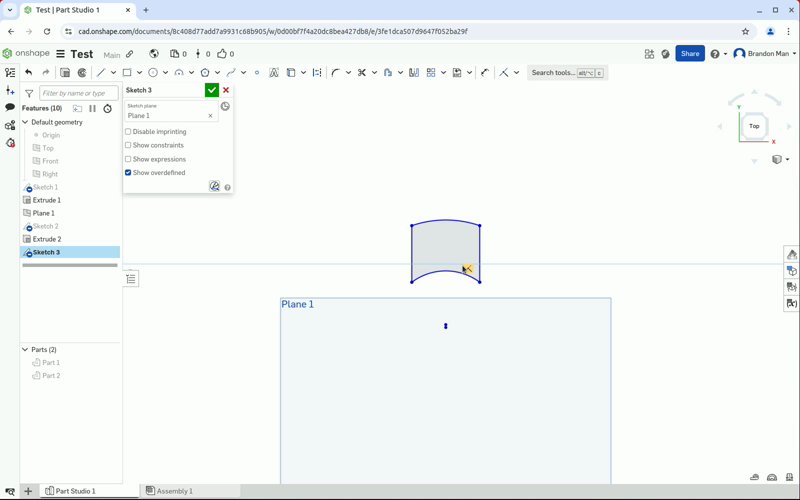
click(462, 265)
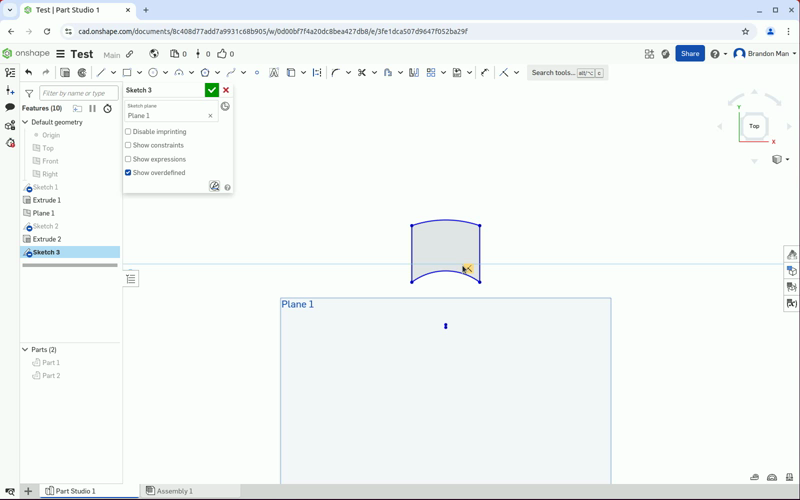
scroll(-6)
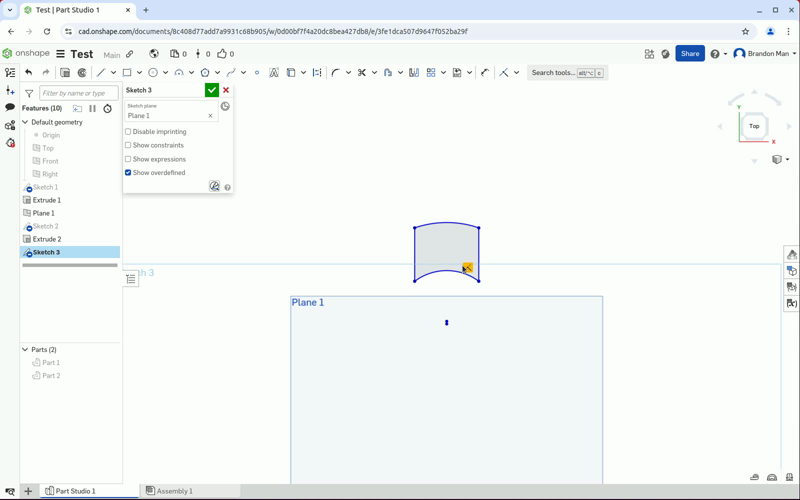
scroll(-6)
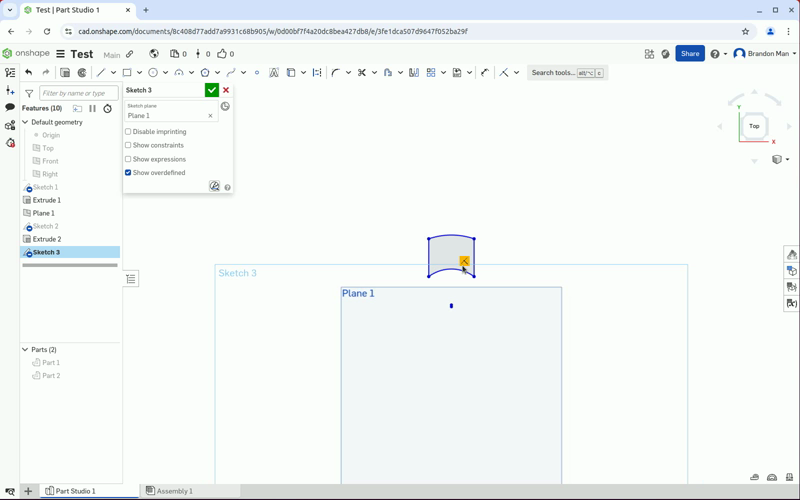
scroll(-6)
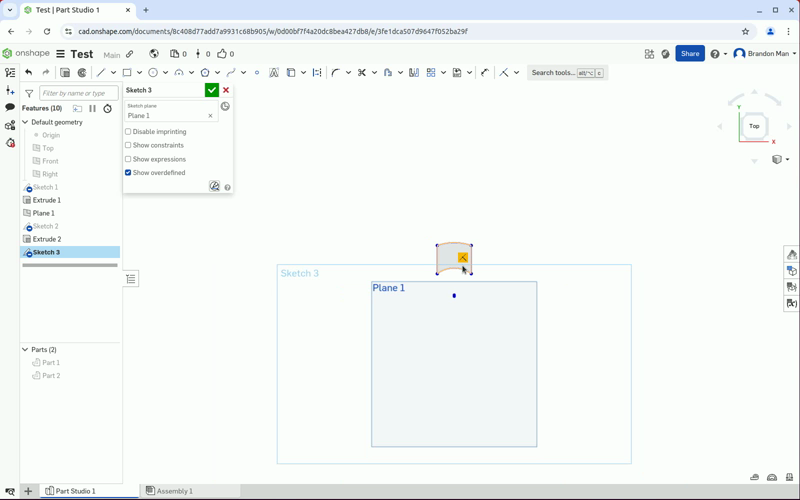
scroll(-6)
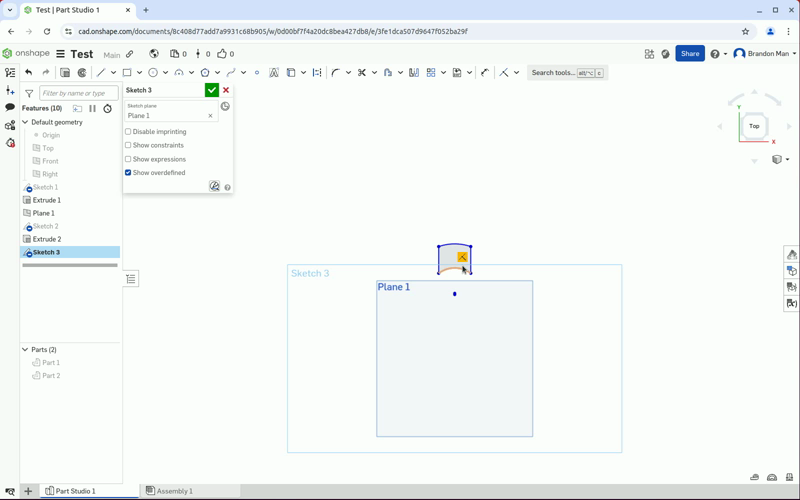
scroll(-6)
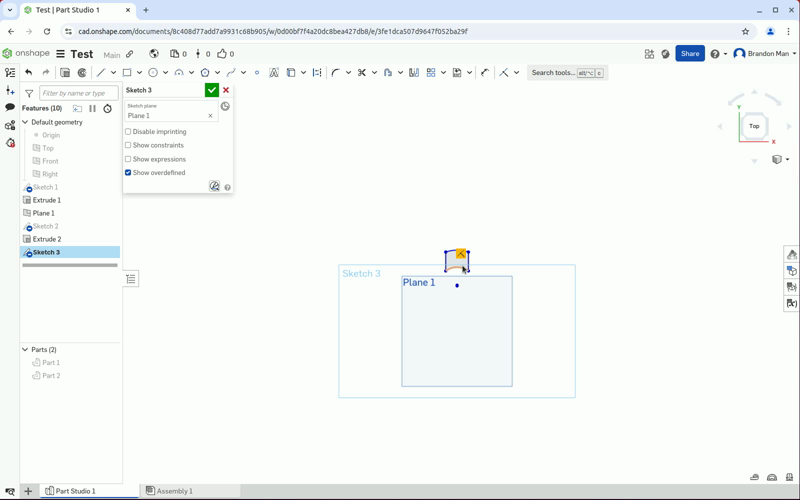
scroll(-6)
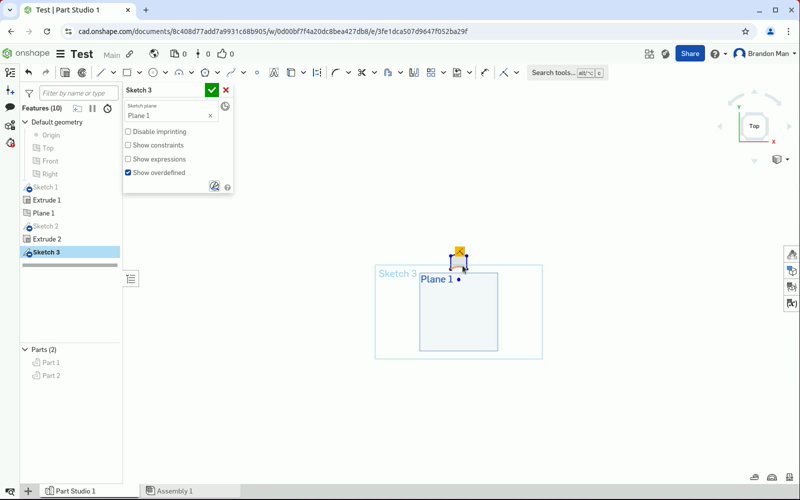
scroll(-6)
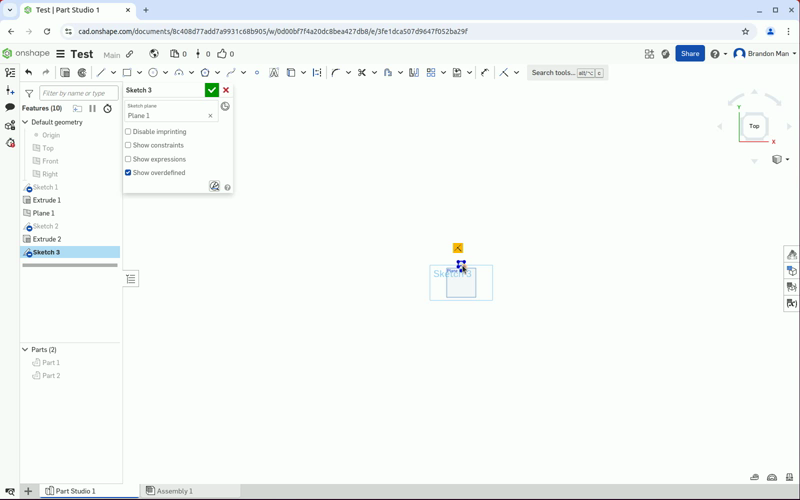
mouse_move(73, 352)
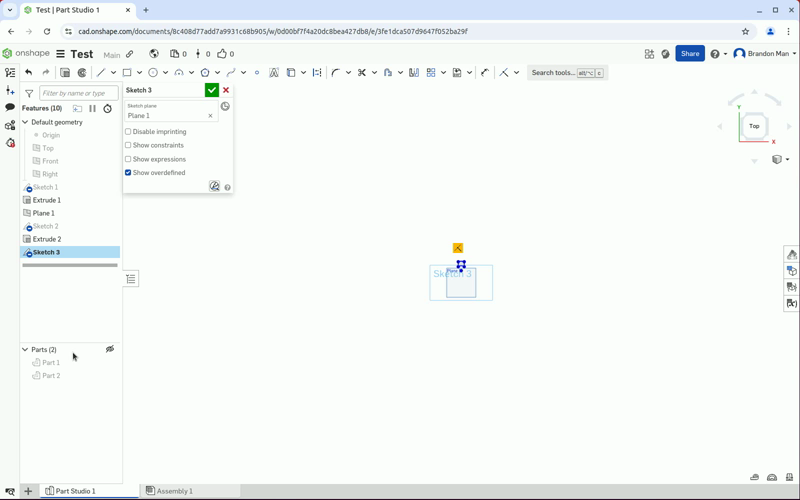
key(shift+y)
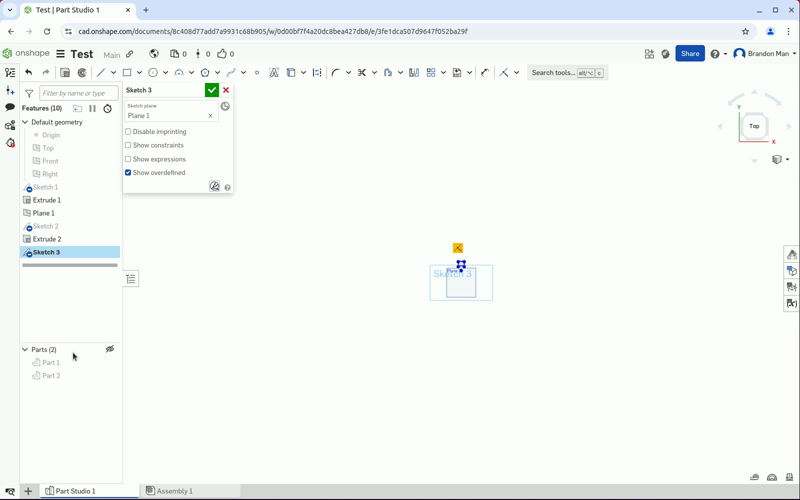
key(shift+e)
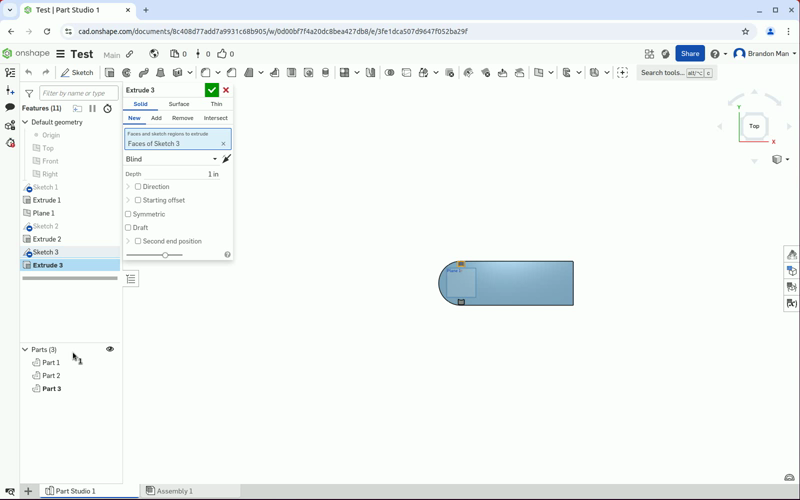
mouse_move(143, 106)
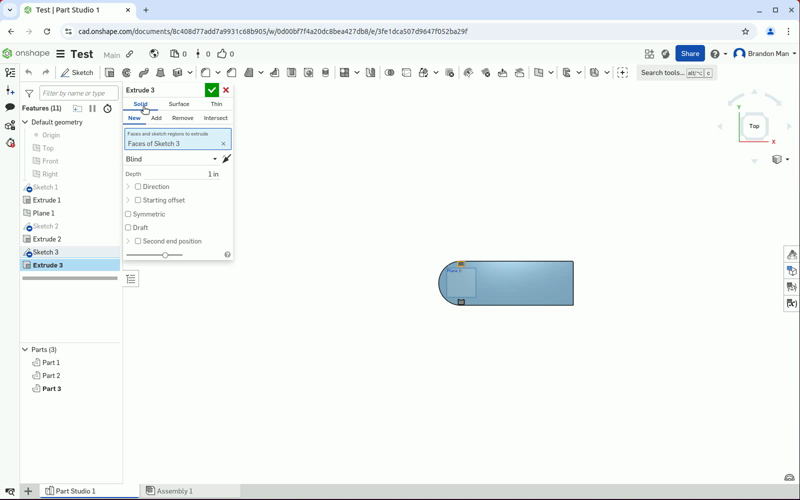
click(143, 106)
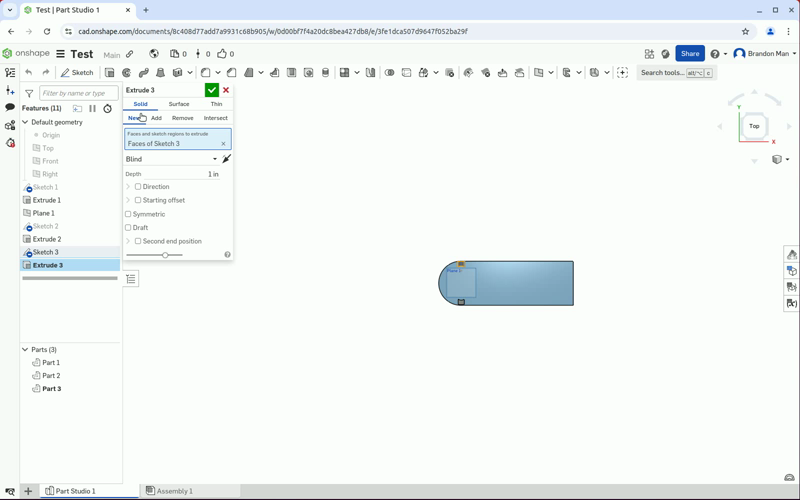
mouse_move(137, 120)
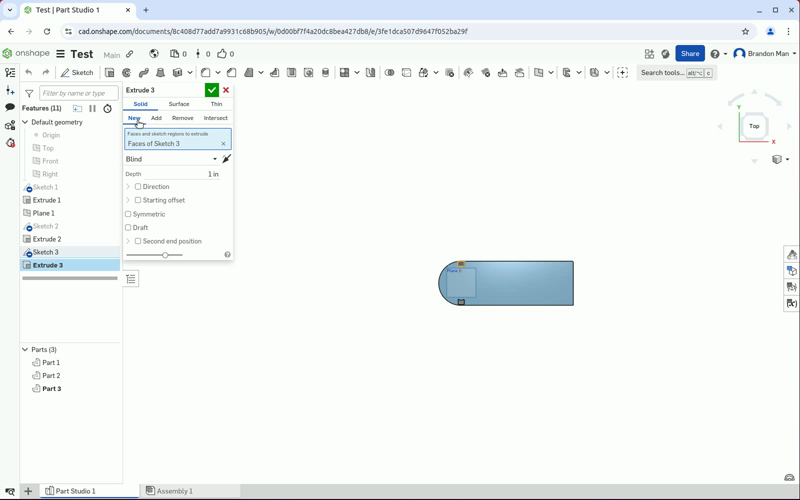
click(137, 120)
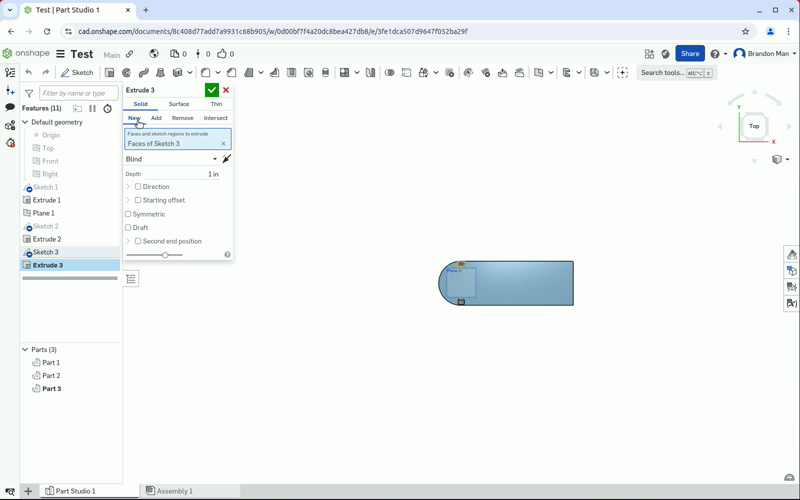
key(tab, 4)
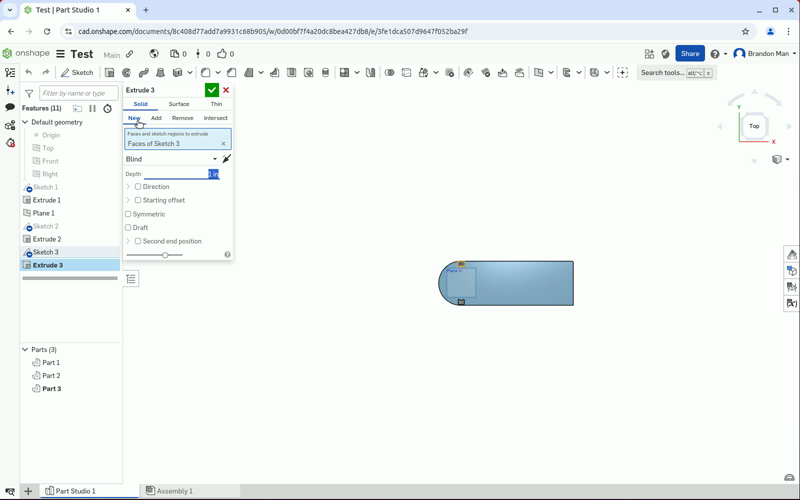
text(0.722)
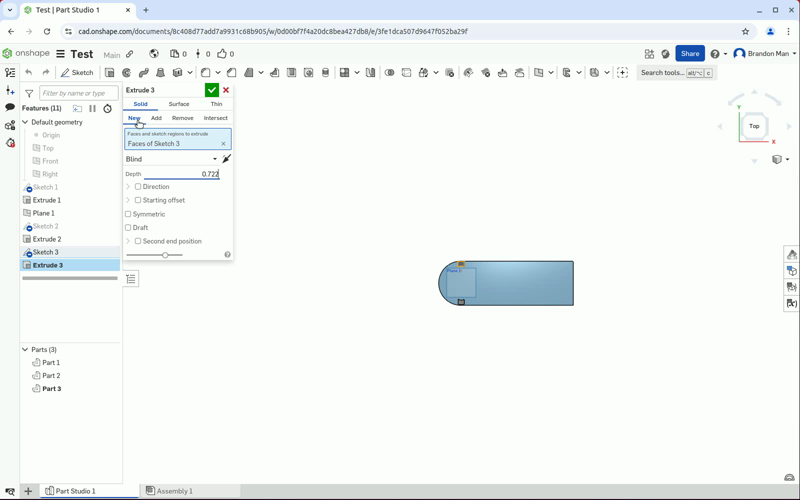
key(enter)
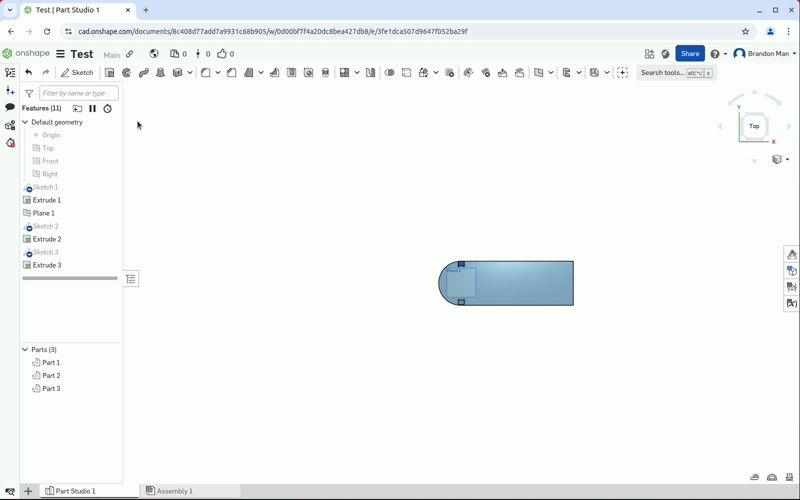
key(shift+h)
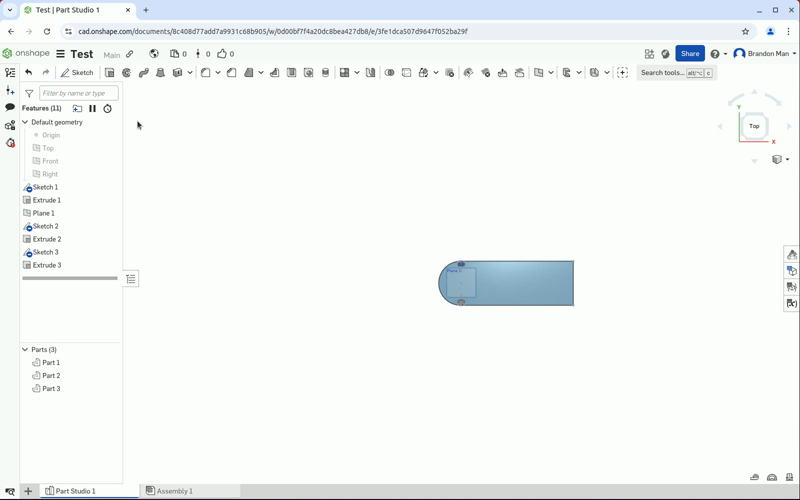
key(shift+h)
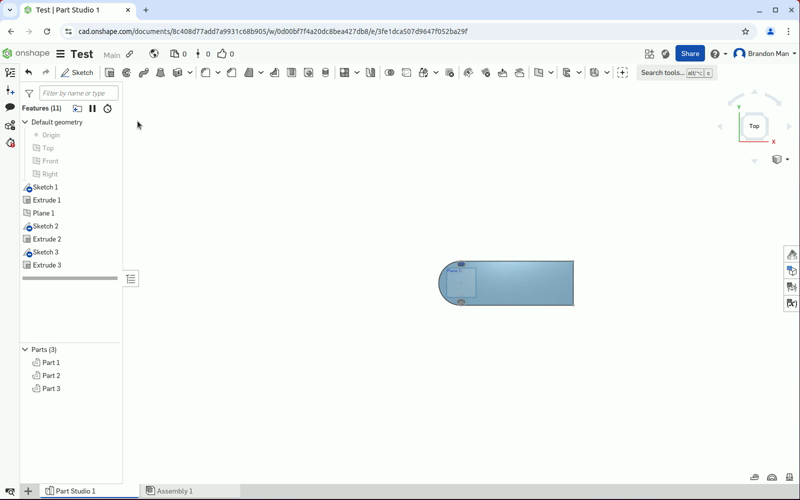
key(shift+7)
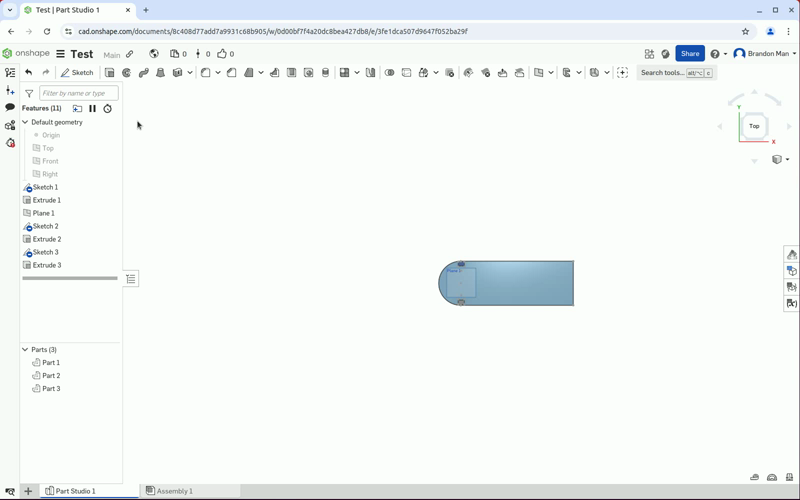
key(up, 3)
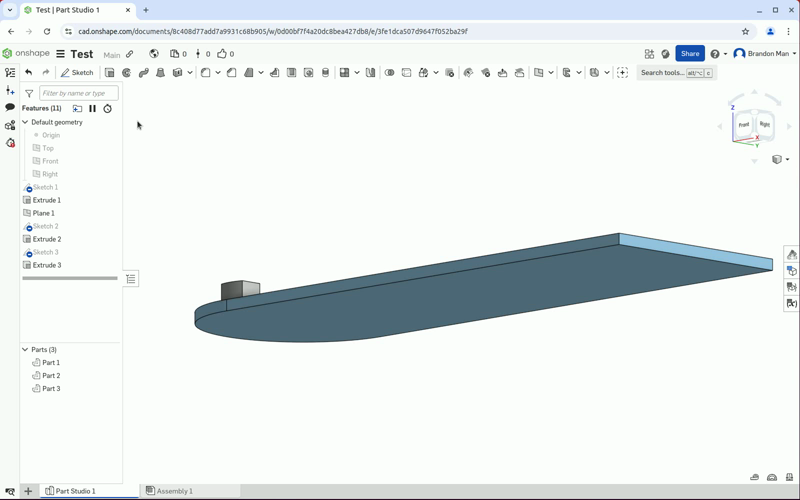
key(left, 3)
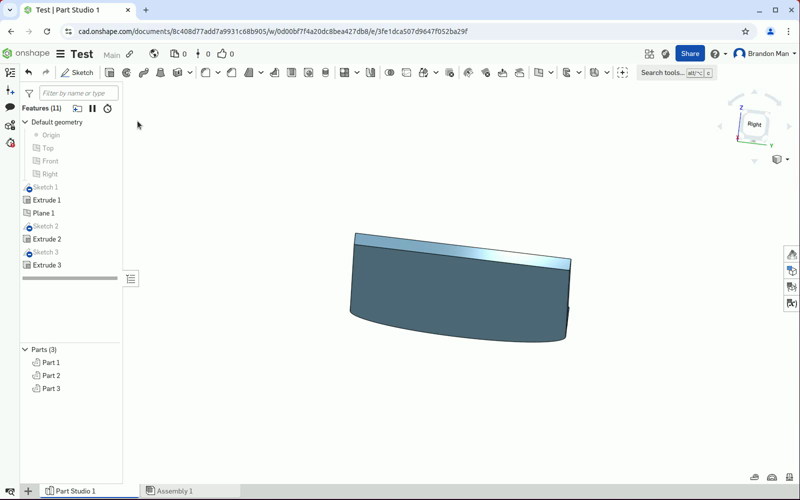
key(right, 3)
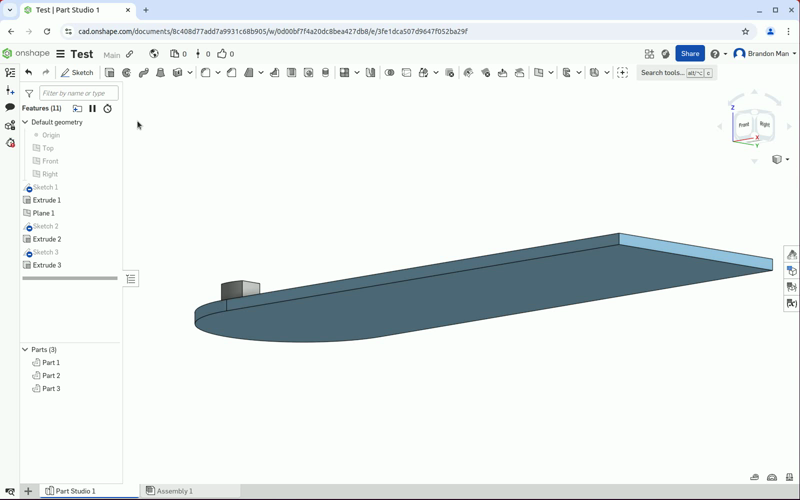
key(down, 3)
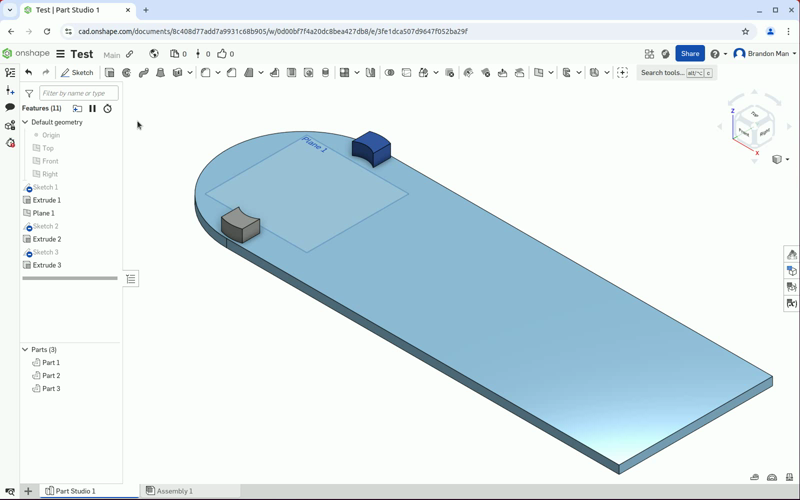
mouse_move(73, 189)
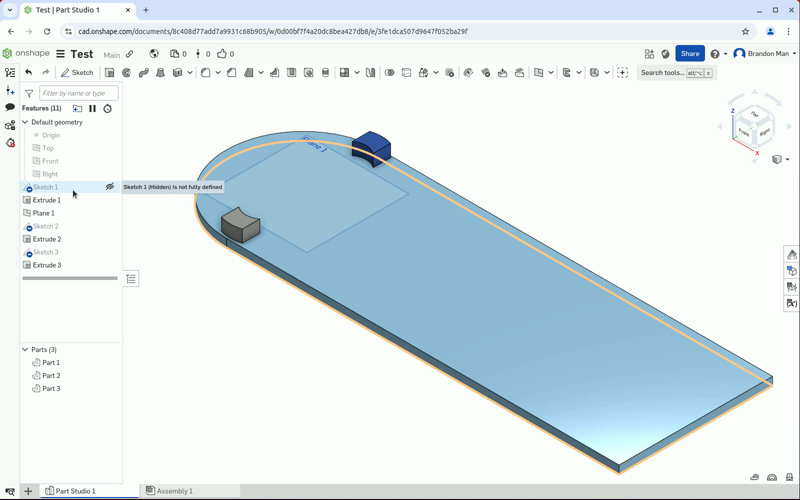
click(73, 189)